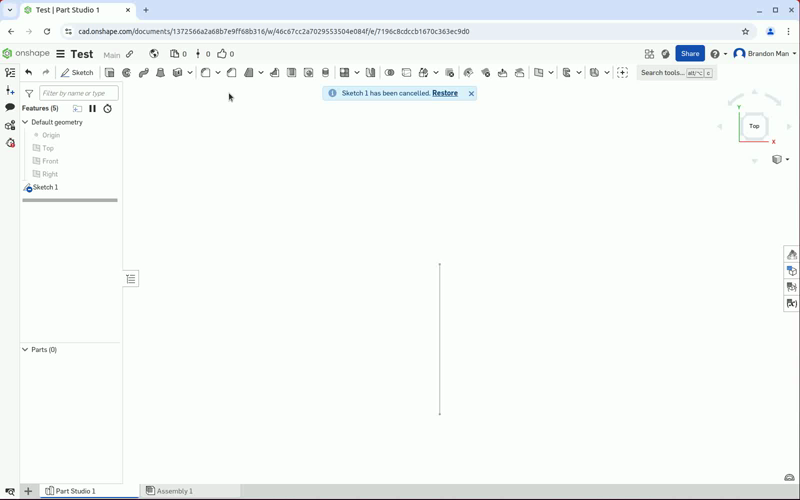
key(shift+h)
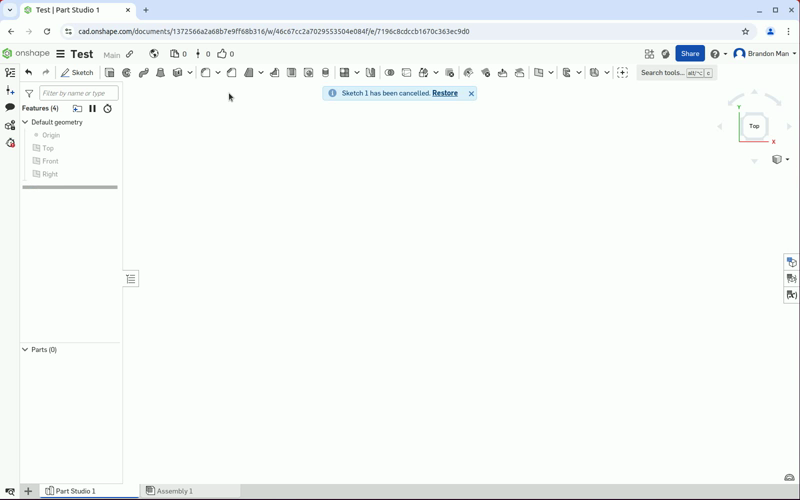
mouse_move(73, 352)
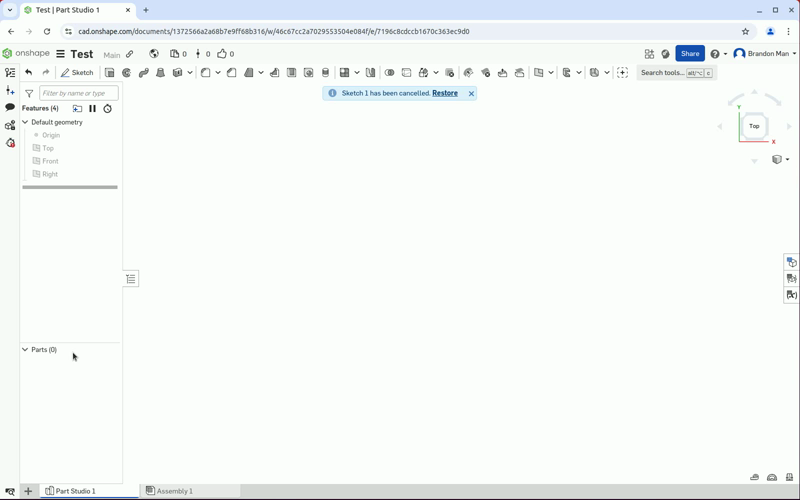
key(y)
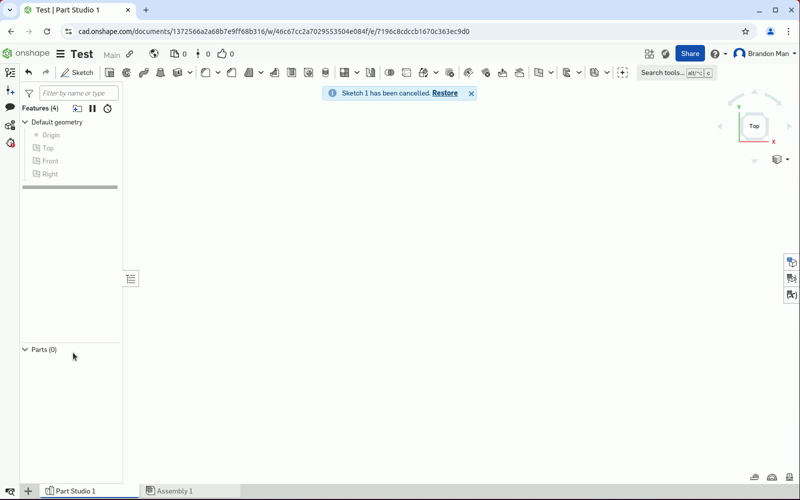
key(shift+p)
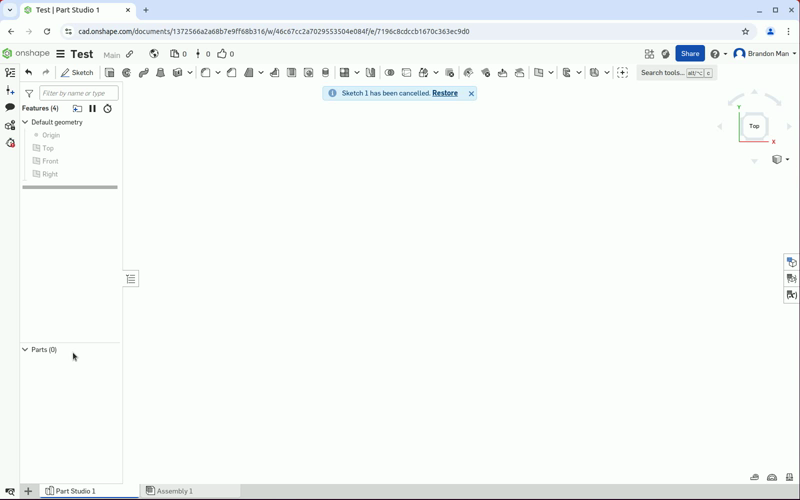
key(space)
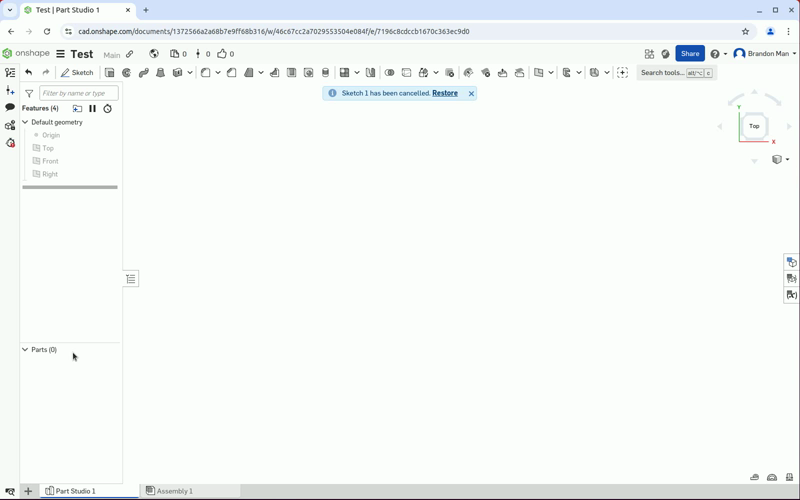
key_down(shift)
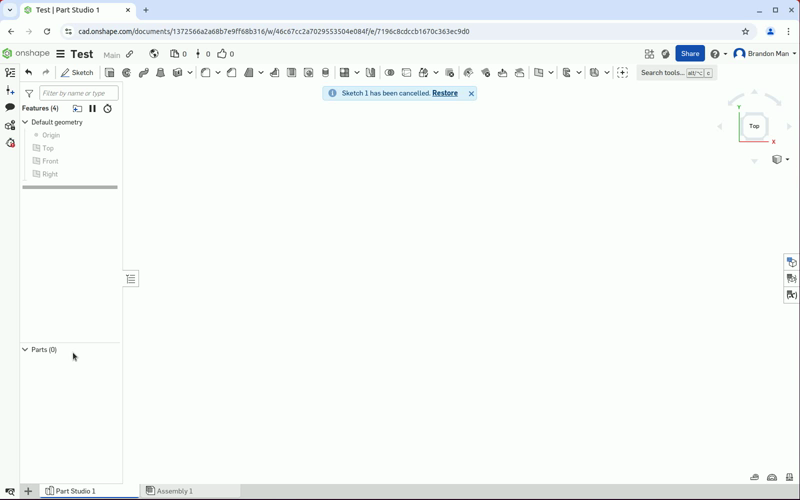
key(up)
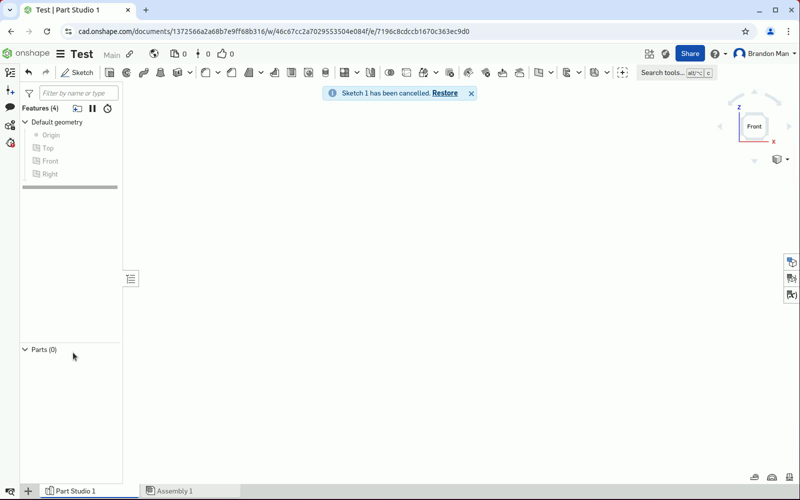
key_up(shift)
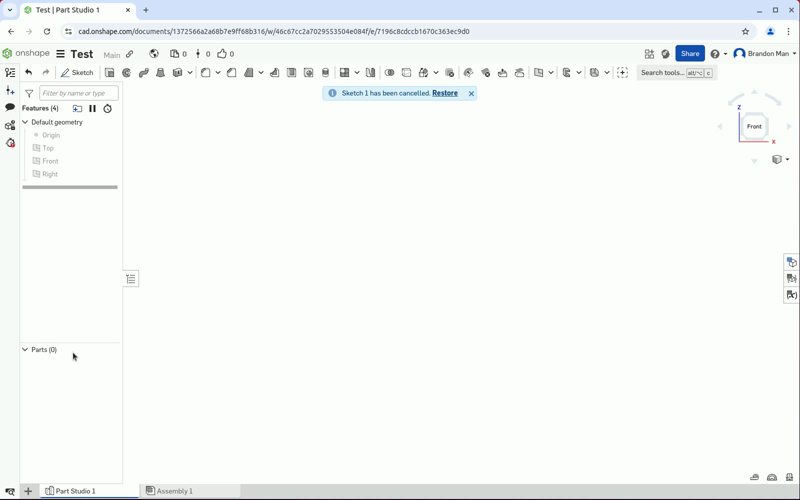
mouse_move(73, 352)
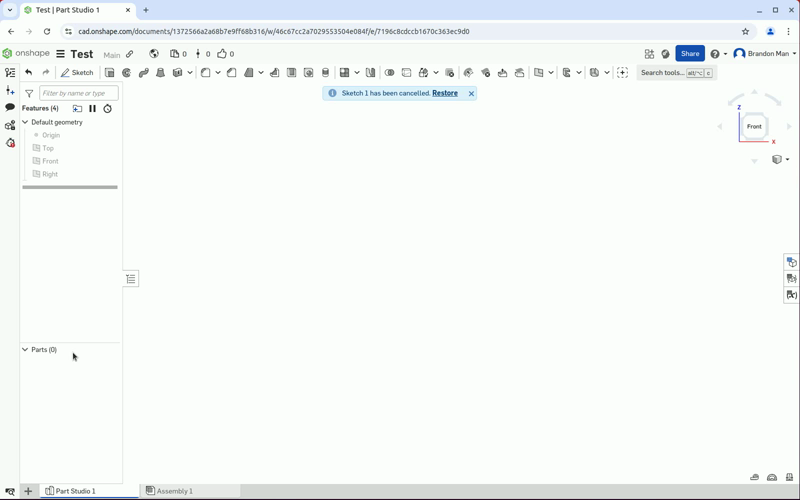
key(shift+y)
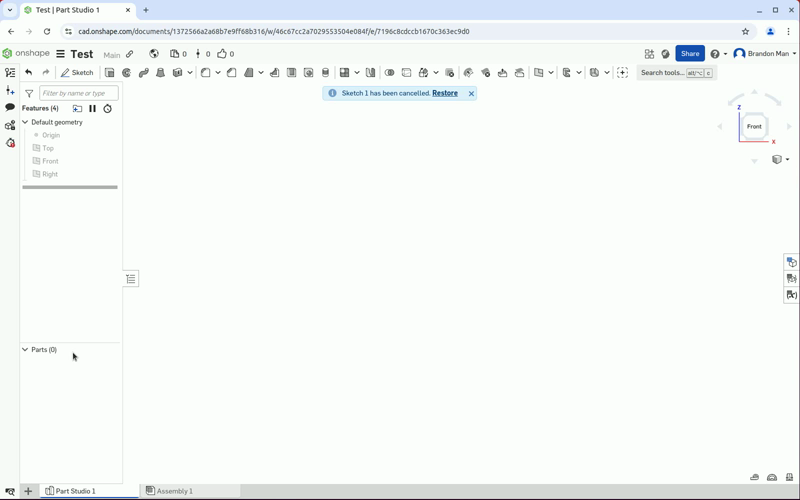
key(shift+s)
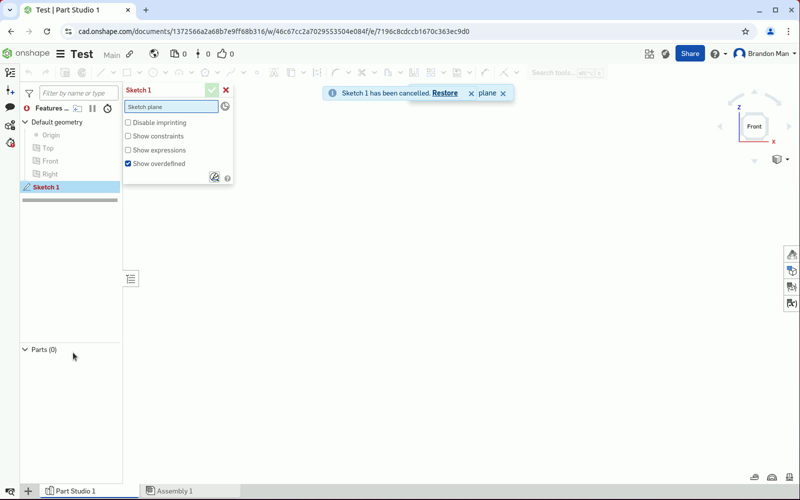
mouse_move(73, 163)
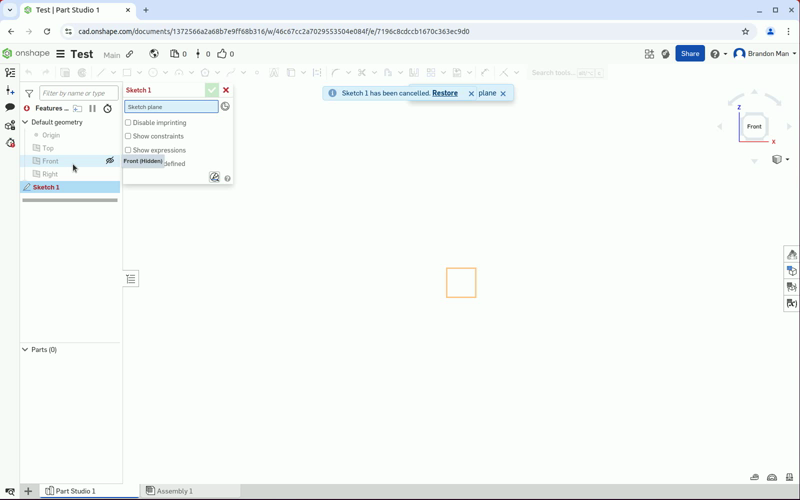
click(73, 163)
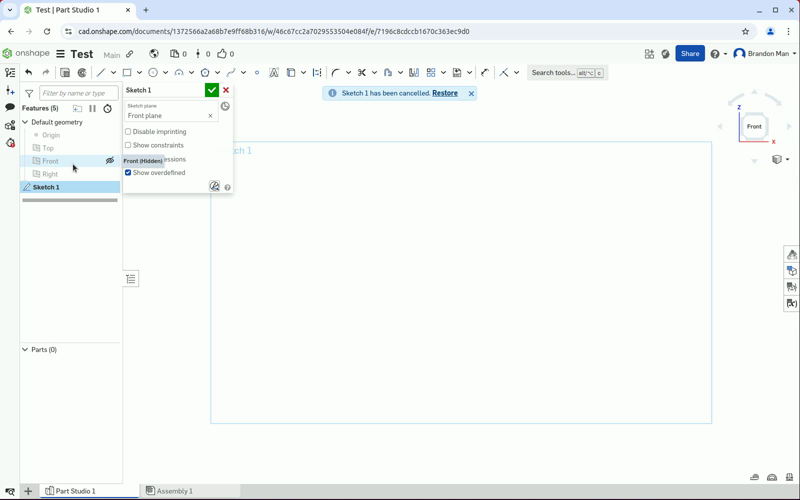
mouse_move(73, 352)
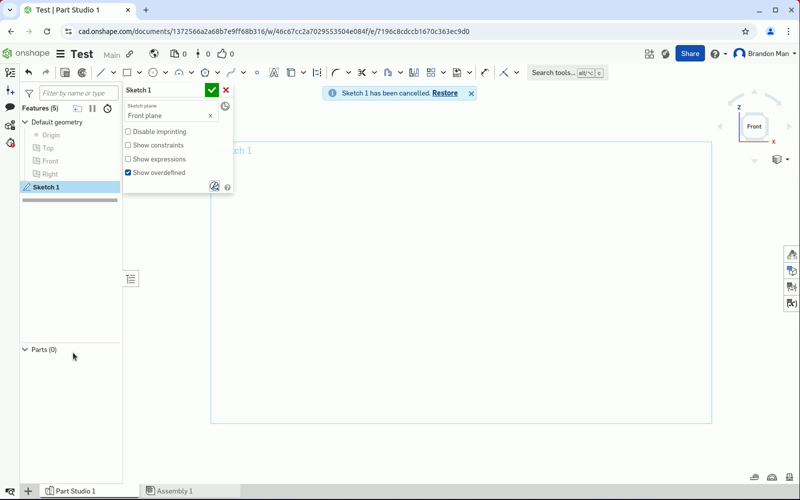
key(y)
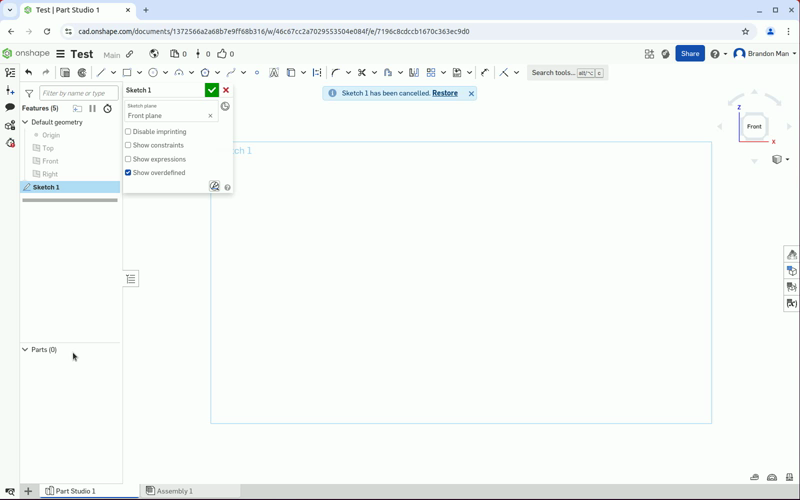
key(l)
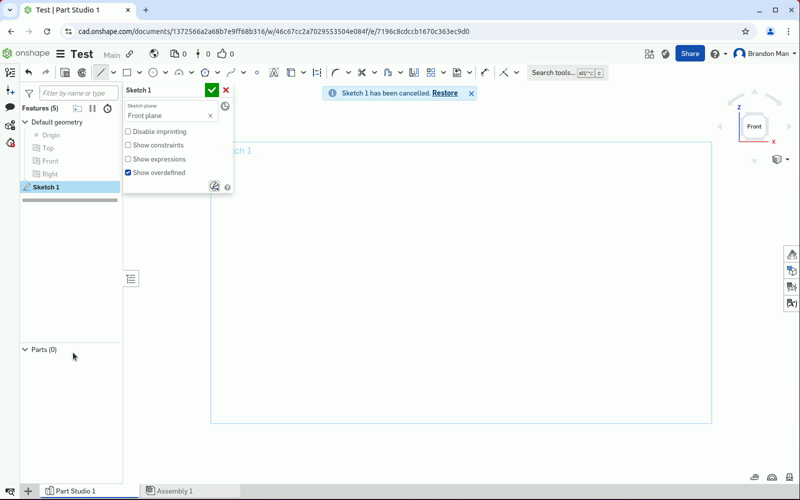
key_down(shift)
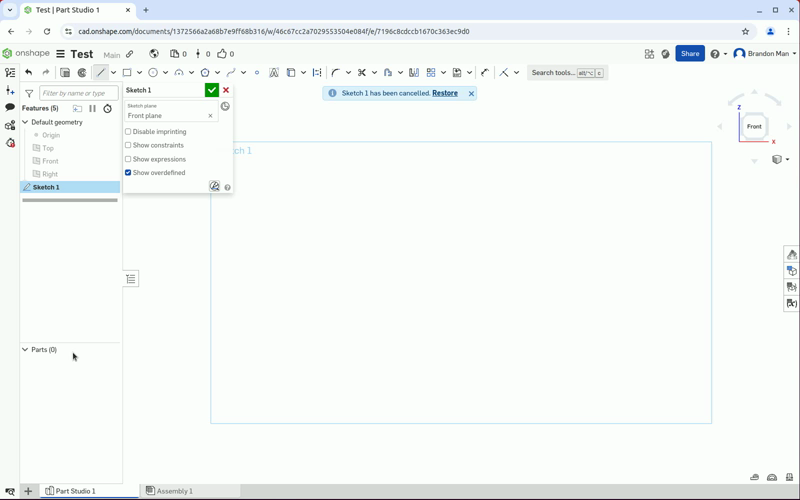
mouse_move(446, 285)
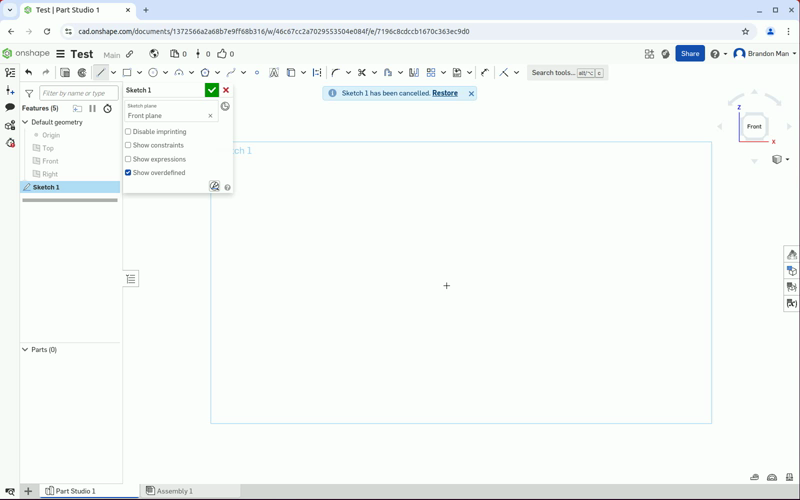
click(446, 285)
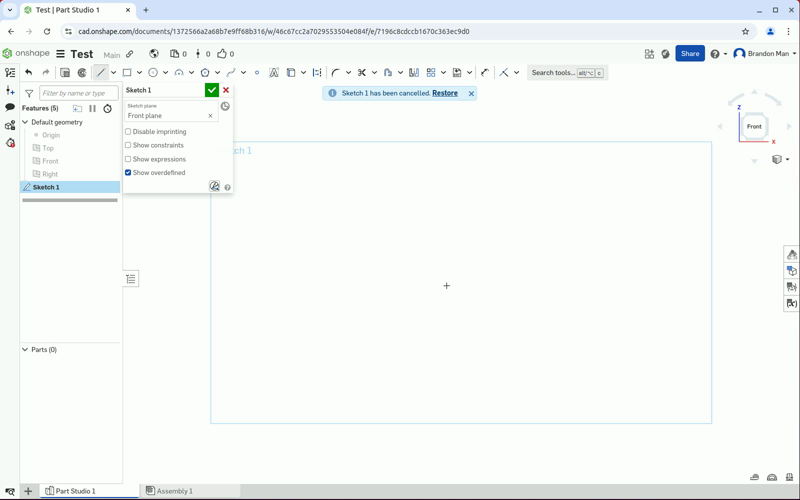
key_up(shift)
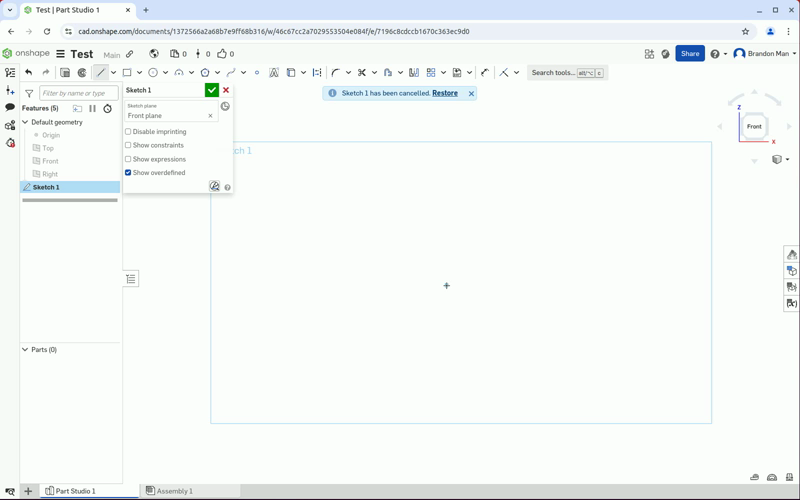
key_down(shift)
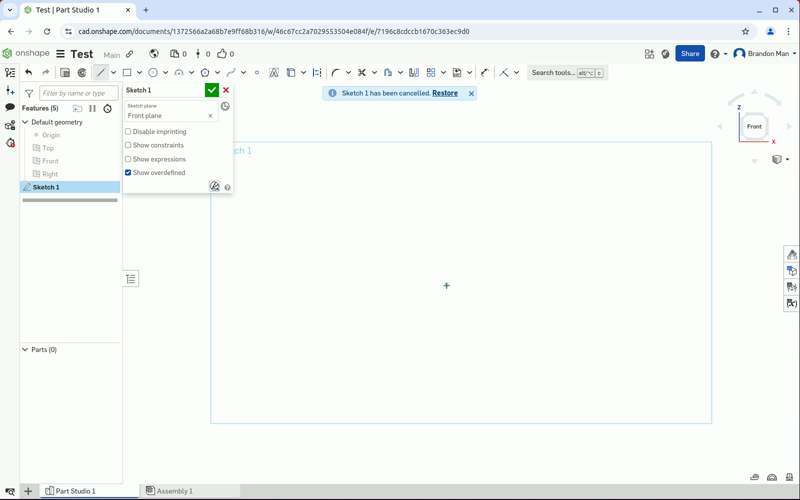
mouse_move(476, 285)
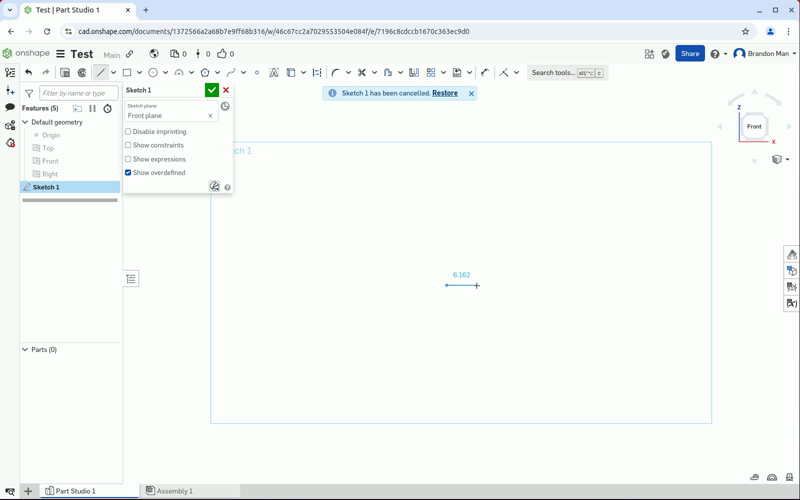
mouse_move(449, 283)
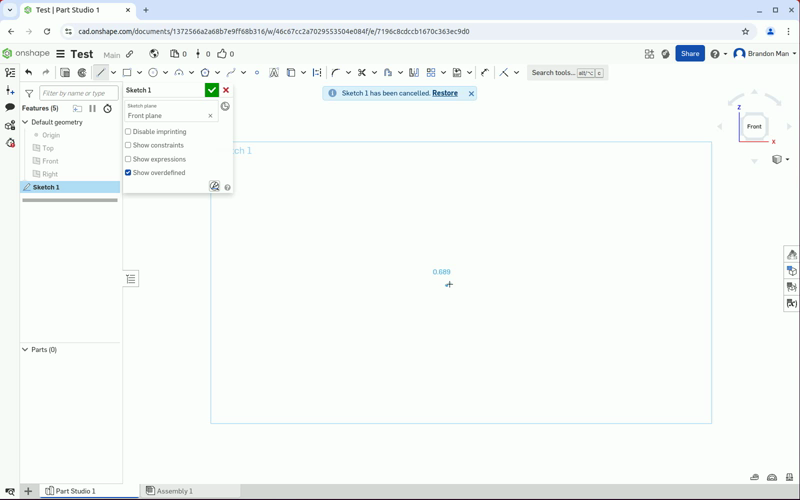
scroll(6)
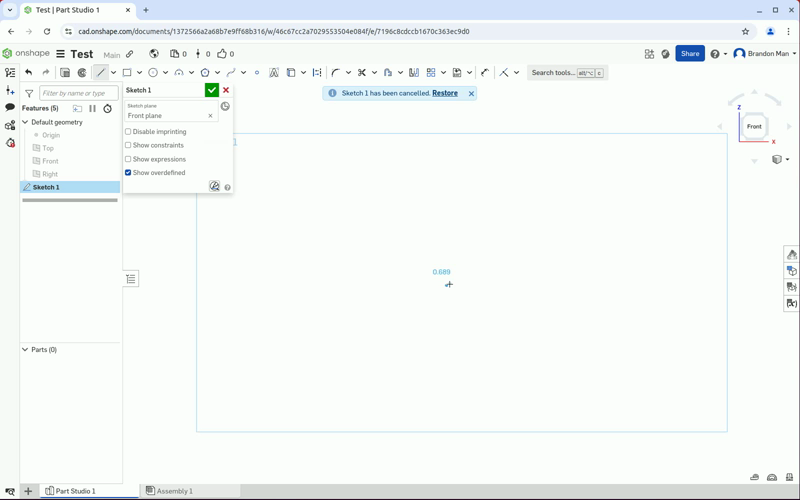
scroll(6)
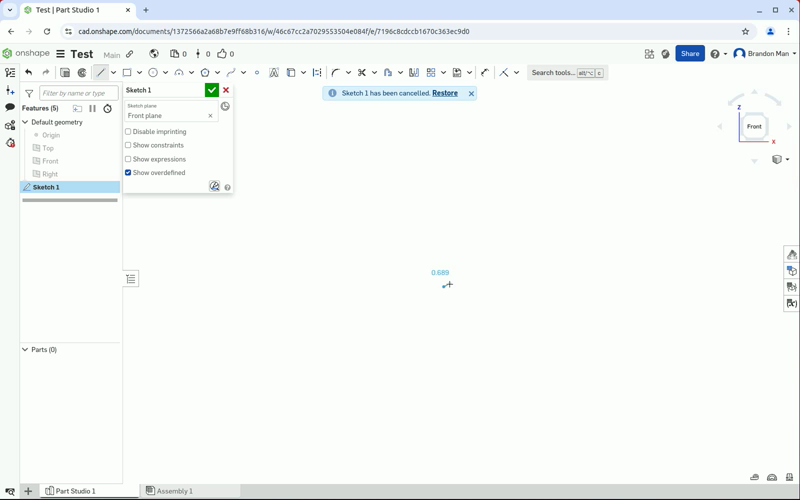
scroll(6)
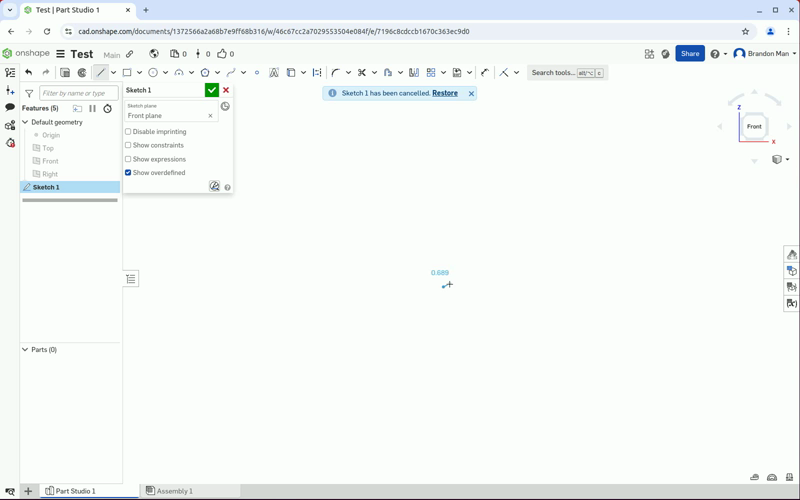
scroll(6)
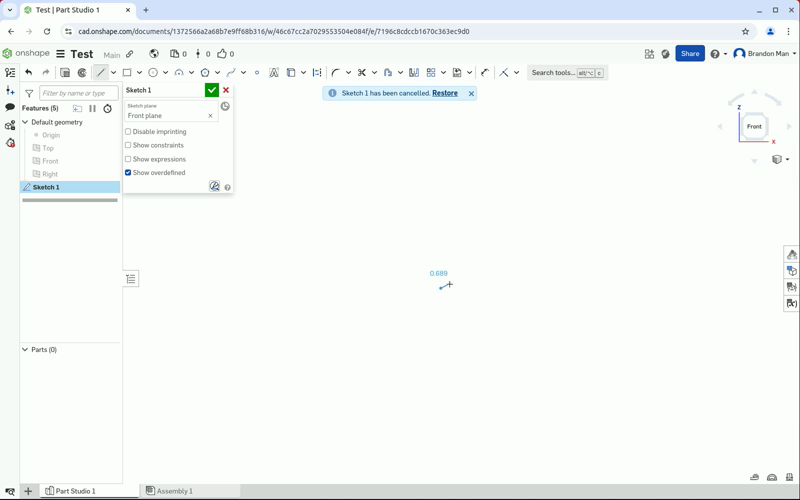
scroll(6)
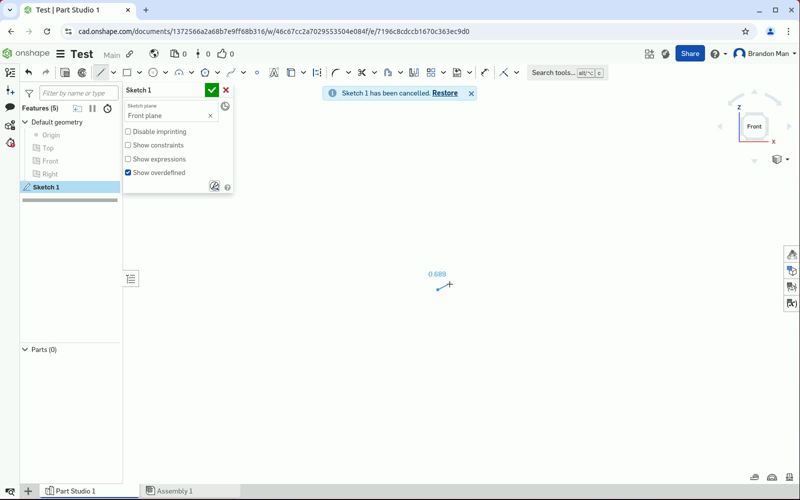
scroll(6)
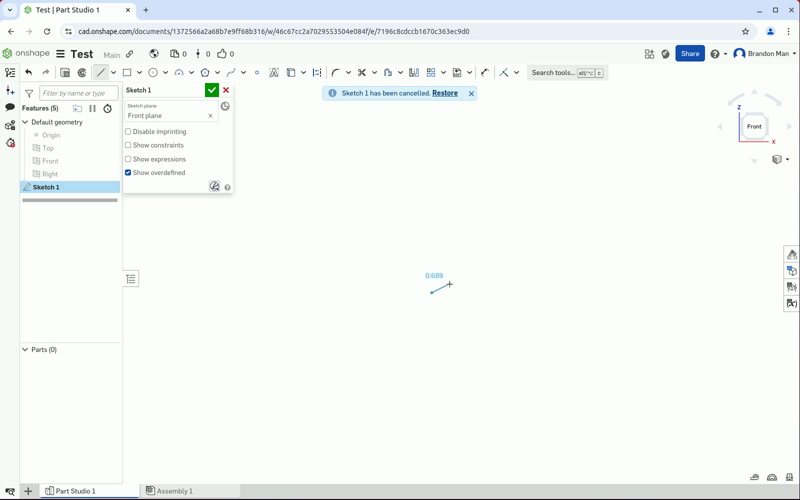
scroll(6)
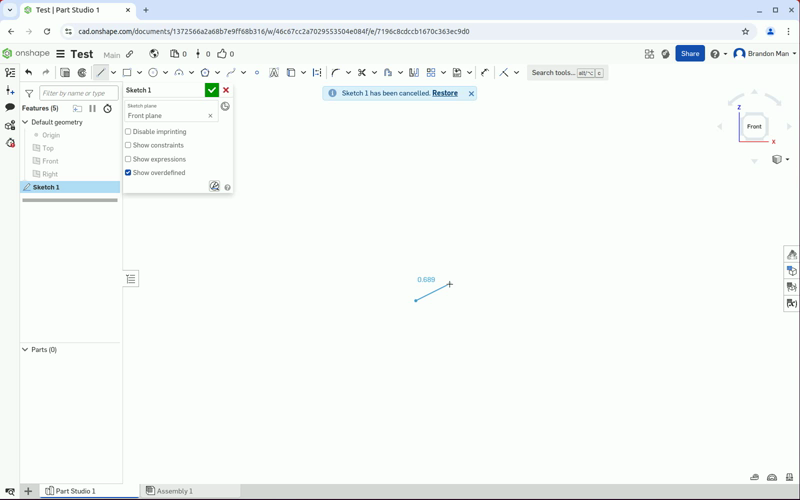
click(449, 283)
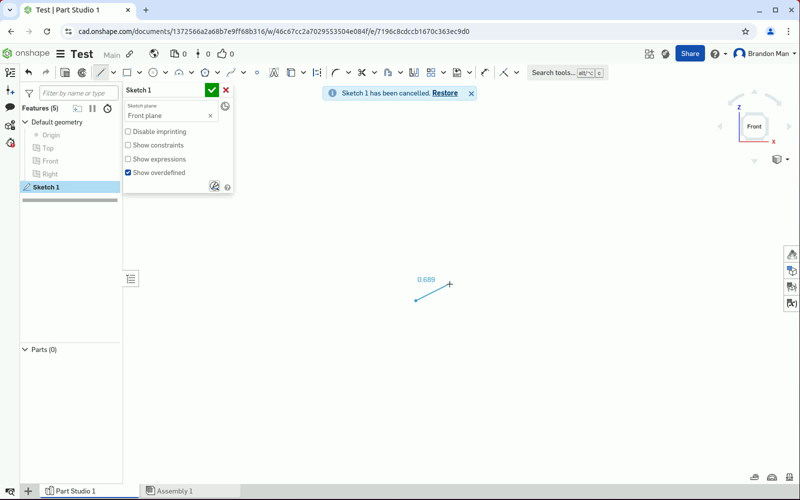
scroll(-6)
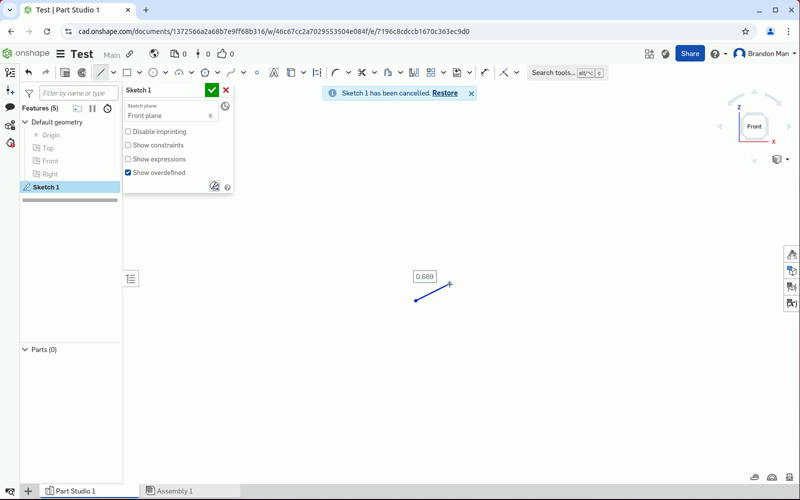
scroll(-6)
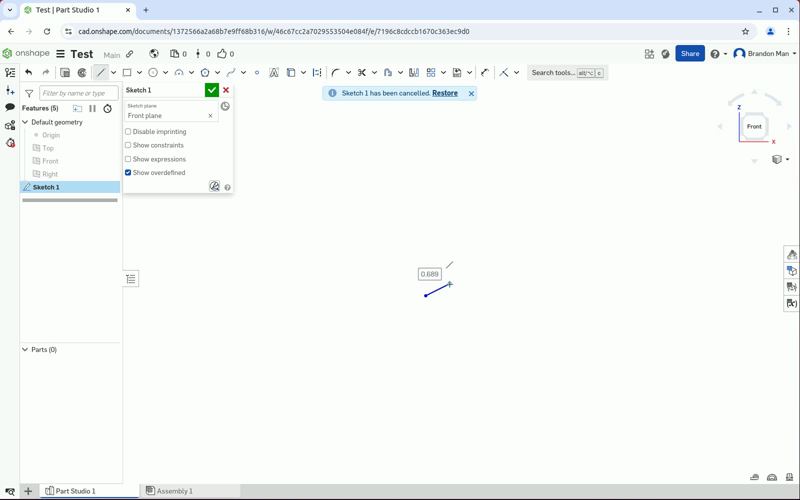
scroll(-6)
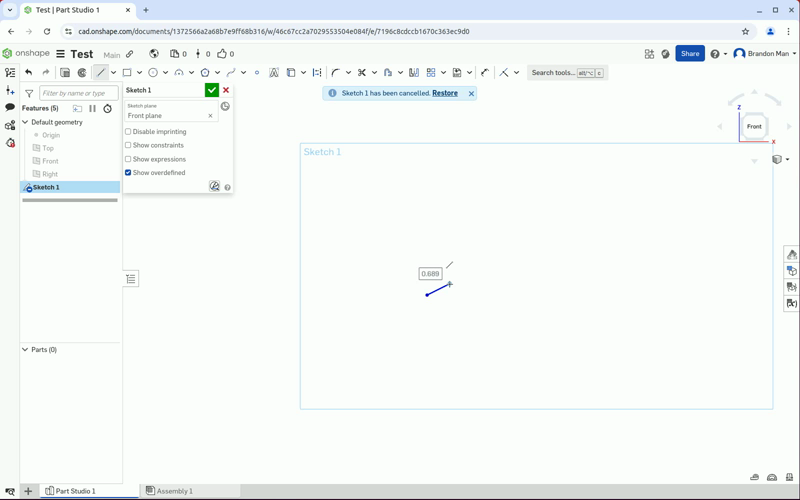
scroll(-6)
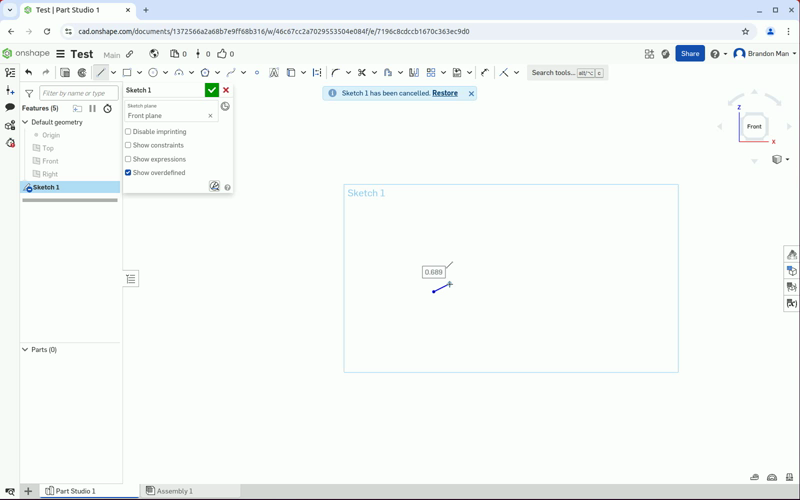
scroll(-6)
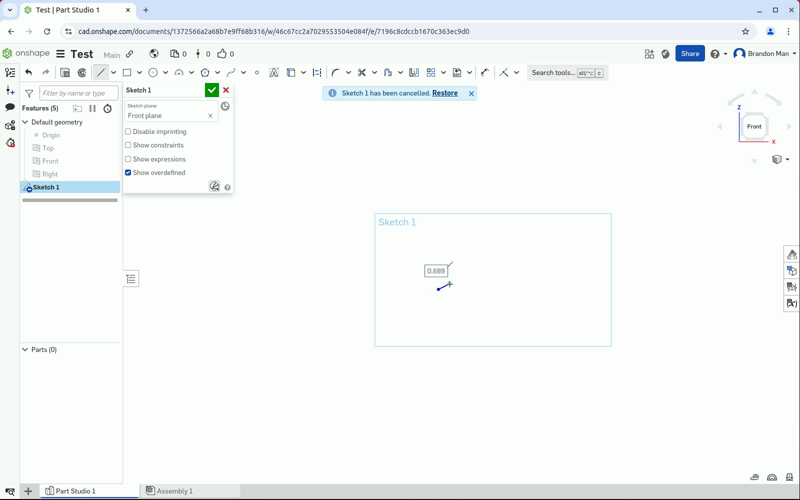
scroll(-6)
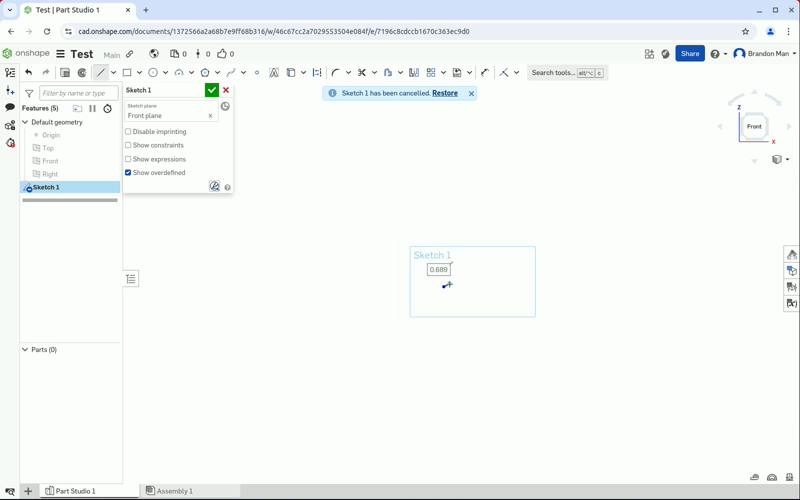
scroll(-6)
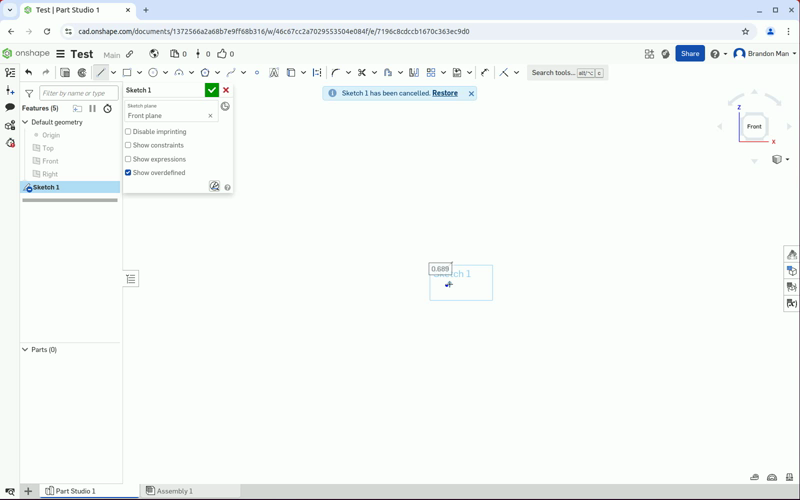
key_up(shift)
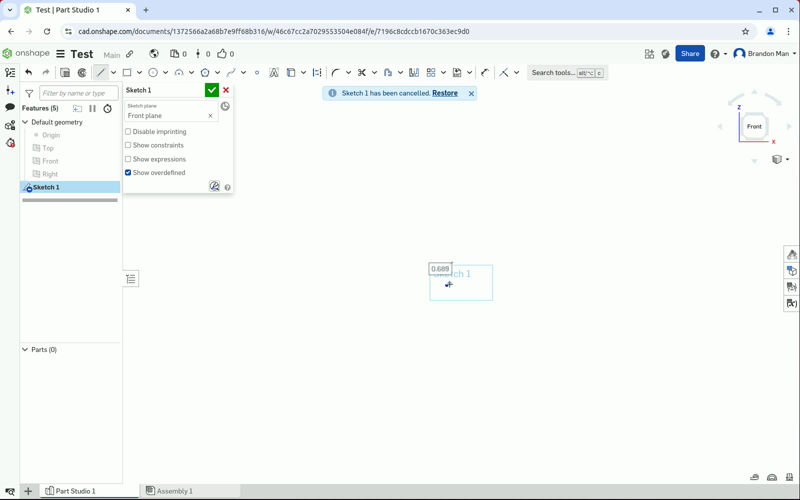
key_down(shift)
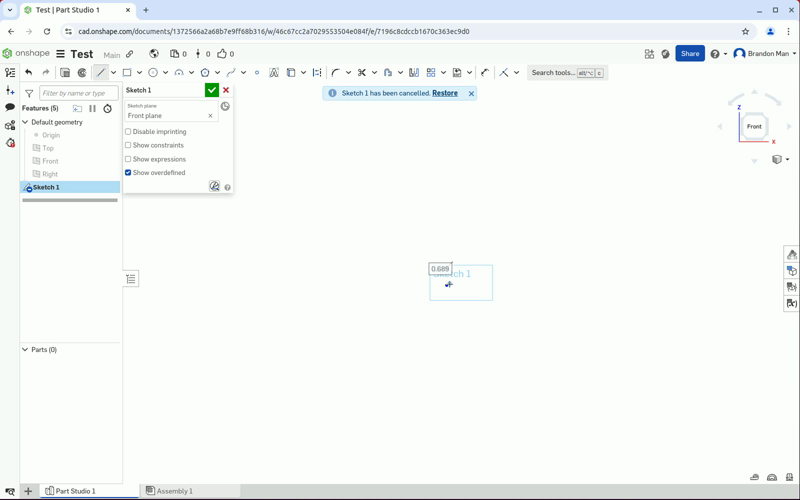
mouse_move(479, 283)
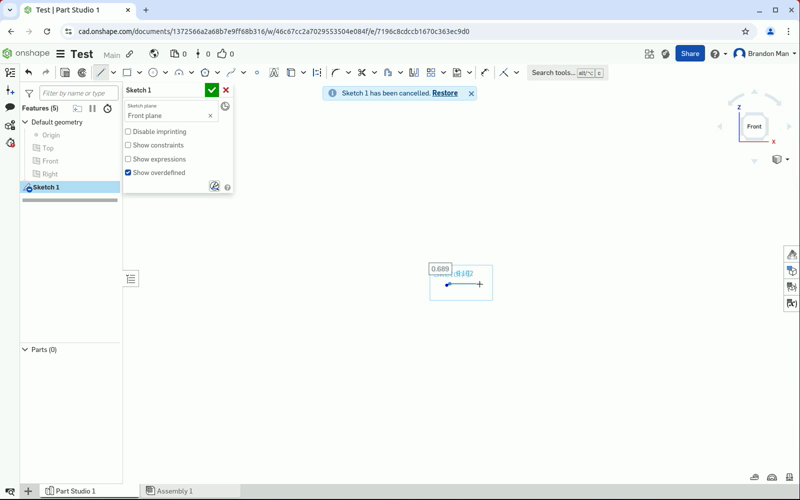
mouse_move(449, 285)
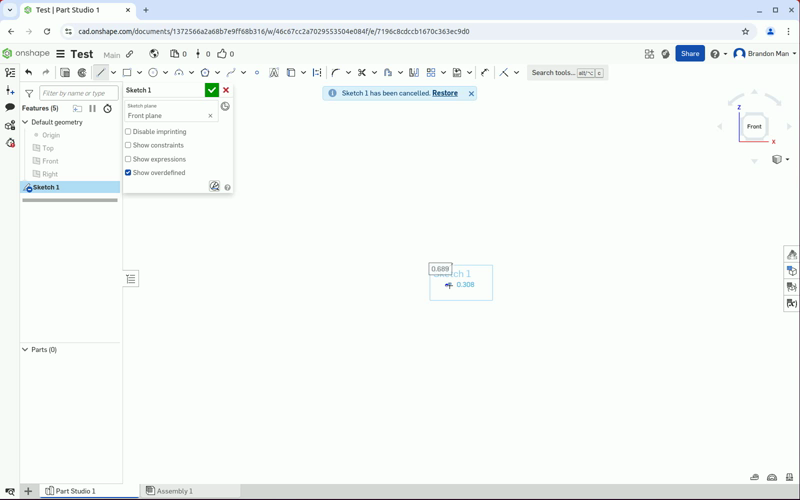
scroll(6)
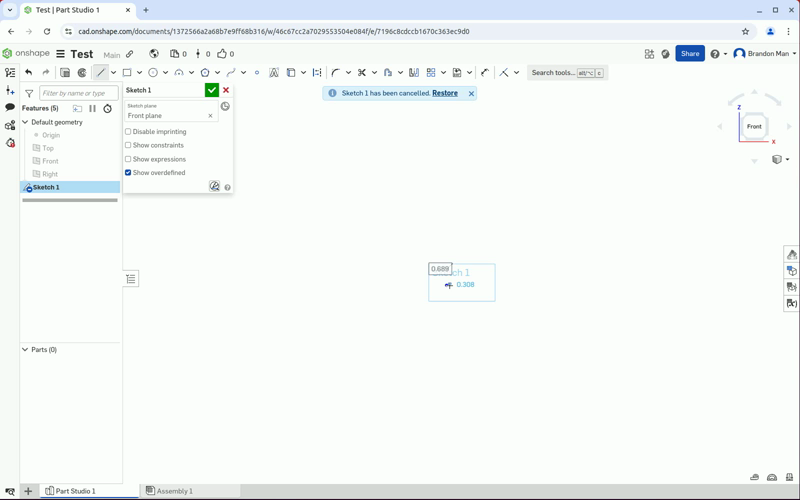
scroll(6)
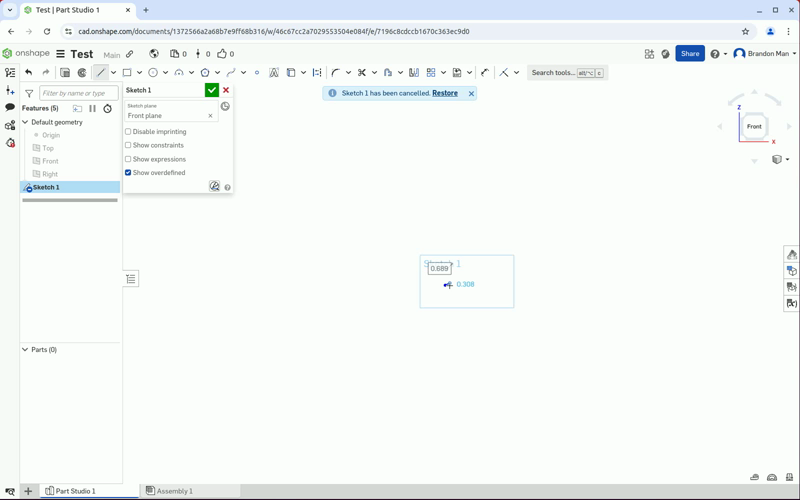
scroll(6)
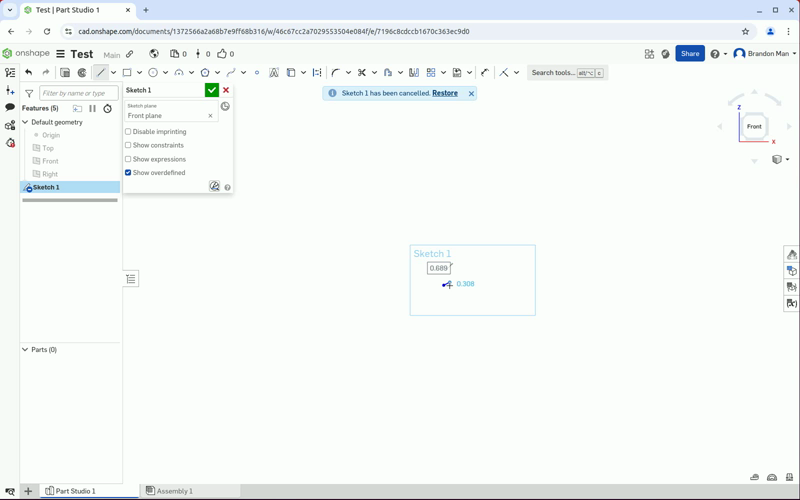
scroll(6)
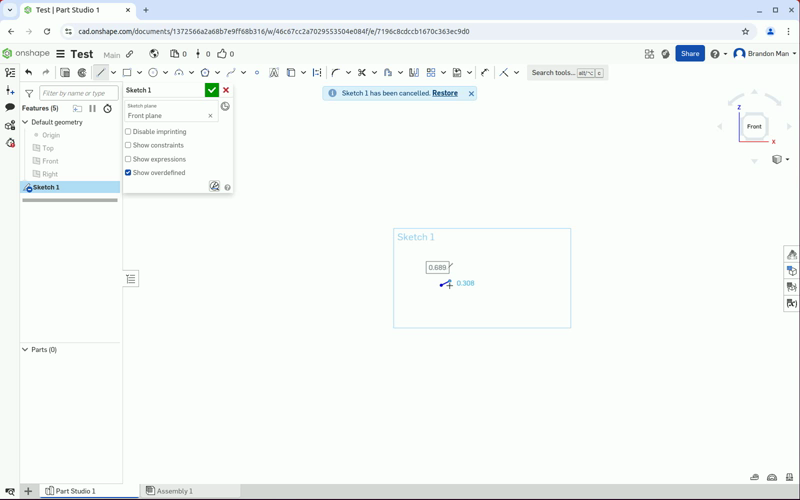
scroll(6)
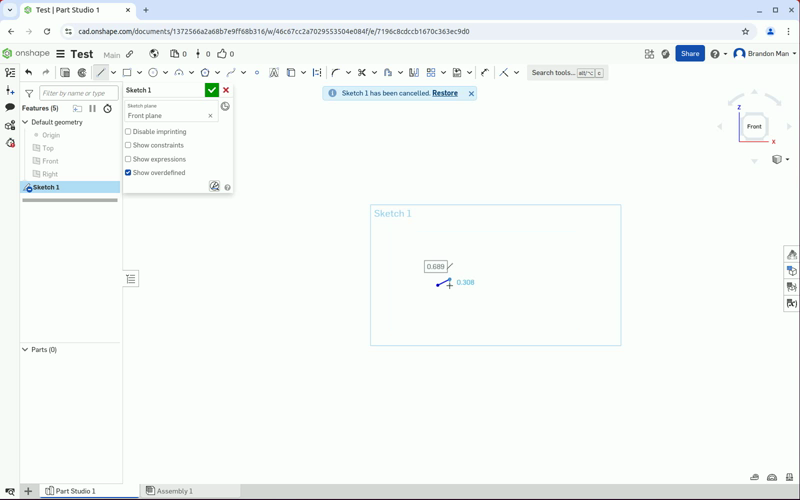
scroll(6)
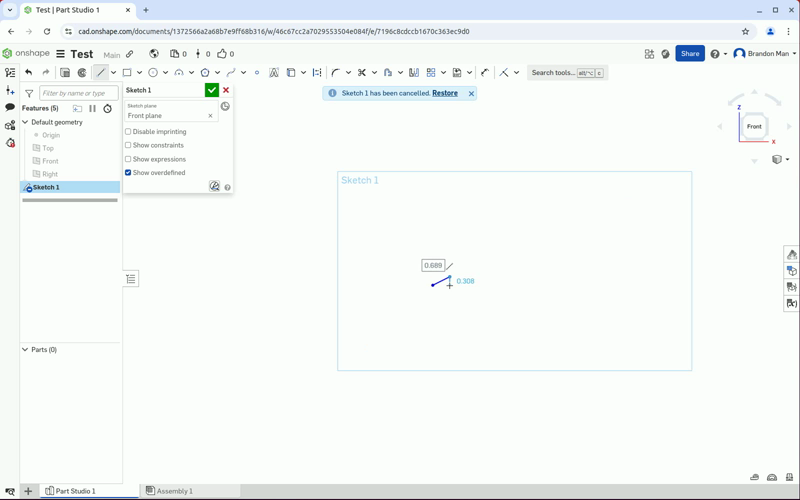
scroll(6)
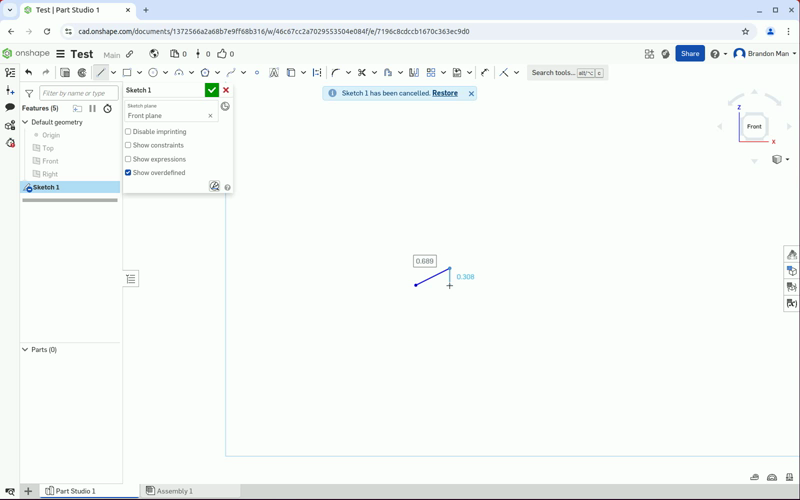
click(449, 285)
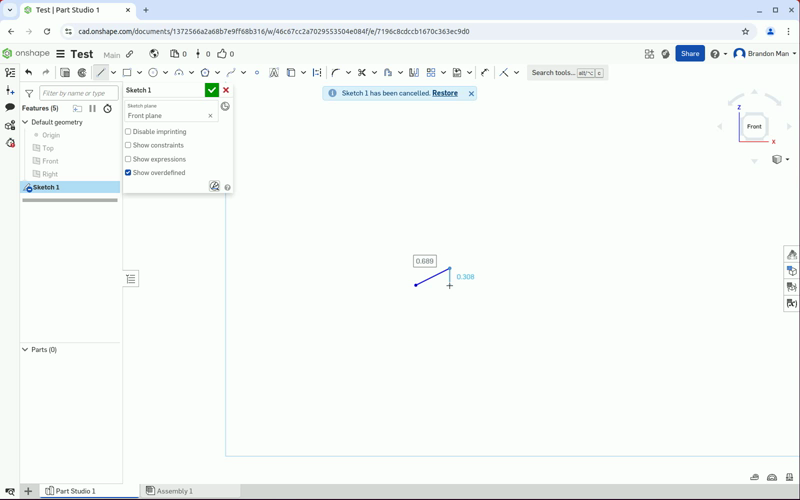
scroll(-6)
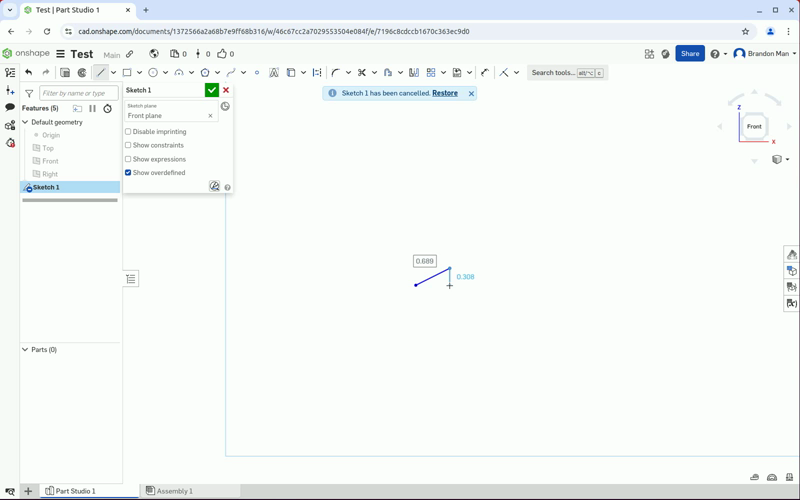
scroll(-6)
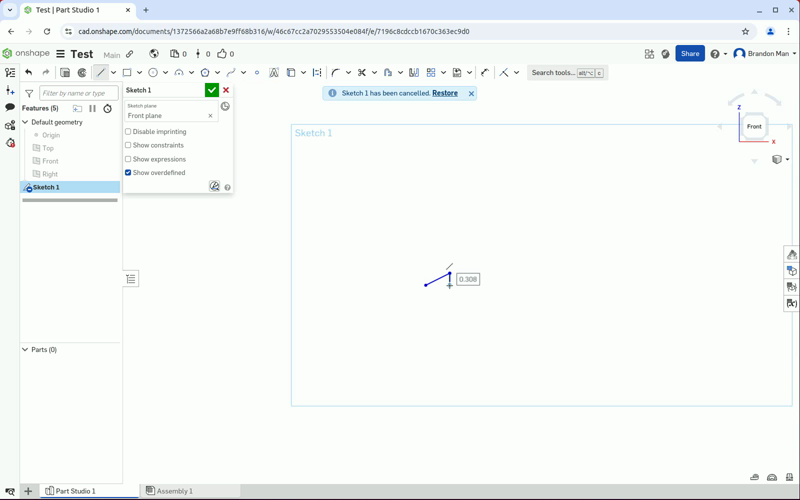
scroll(-6)
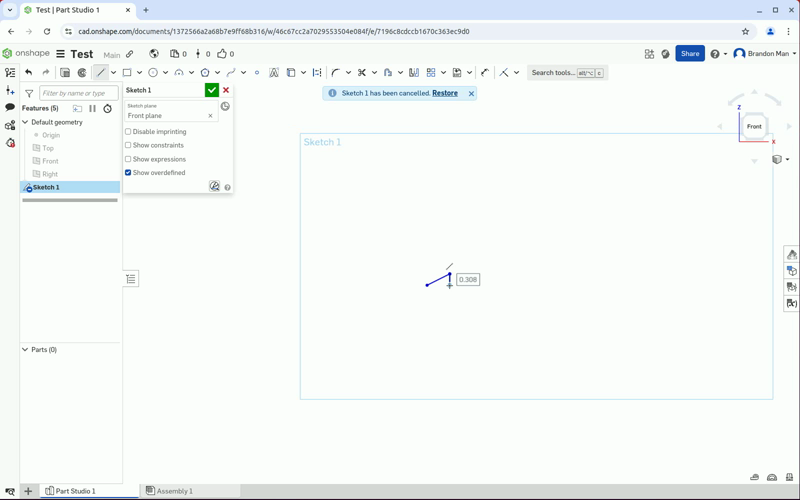
scroll(-6)
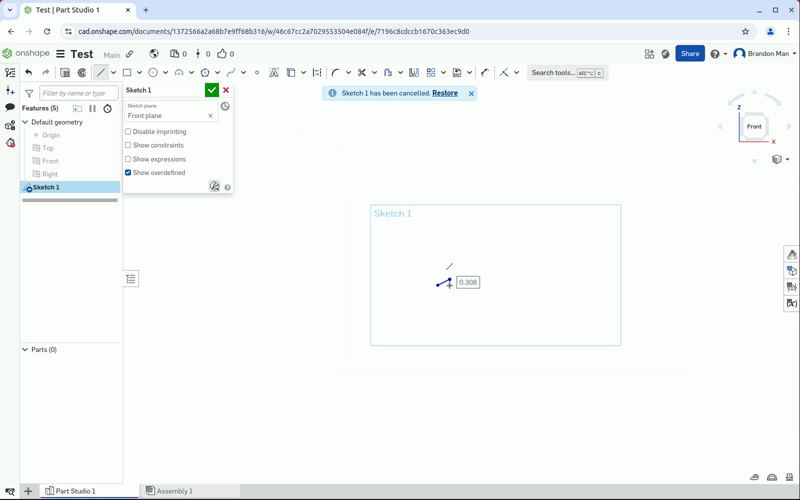
scroll(-6)
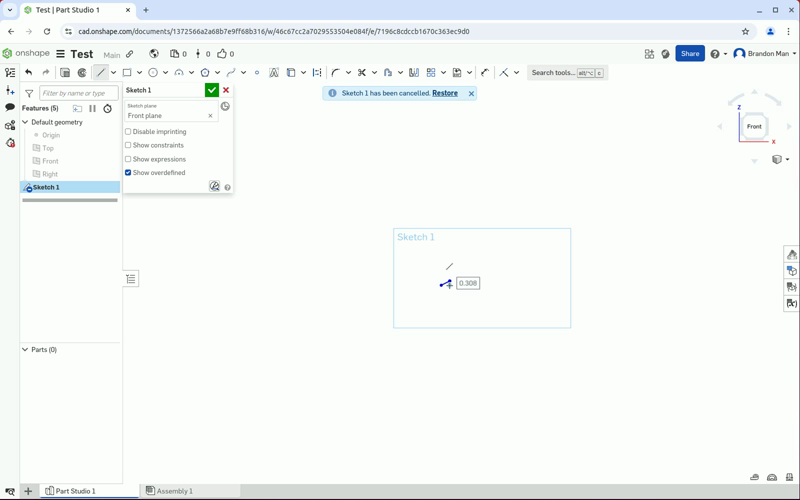
scroll(-6)
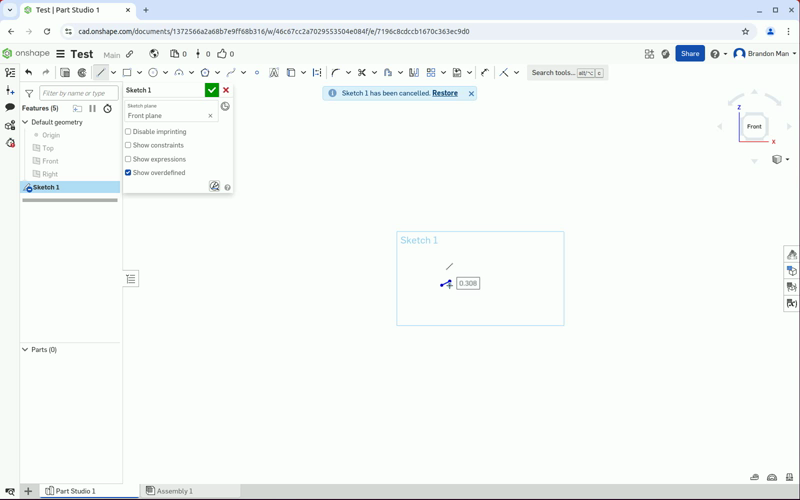
scroll(-6)
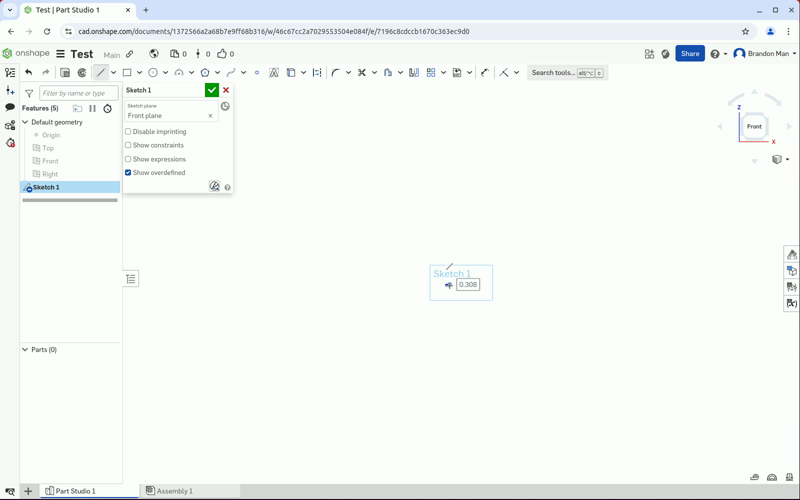
key_up(shift)
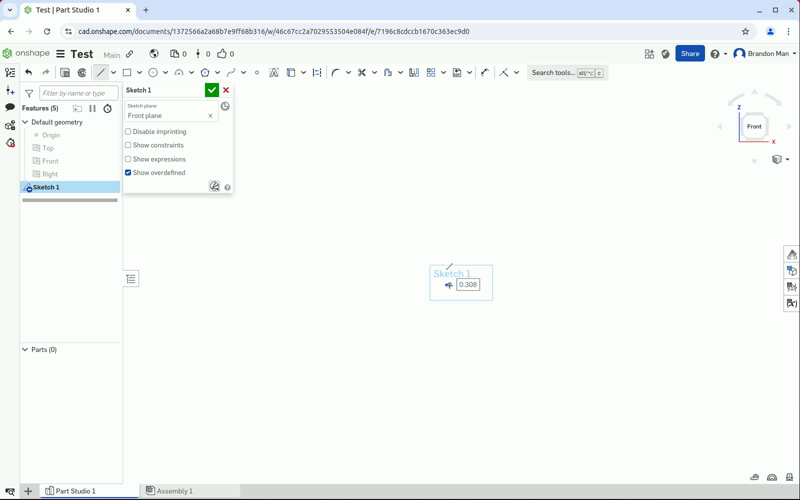
key_down(shift)
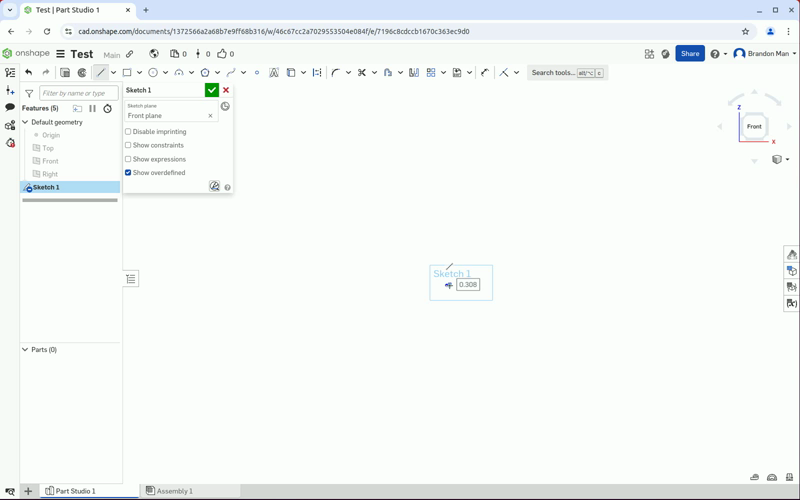
mouse_move(479, 285)
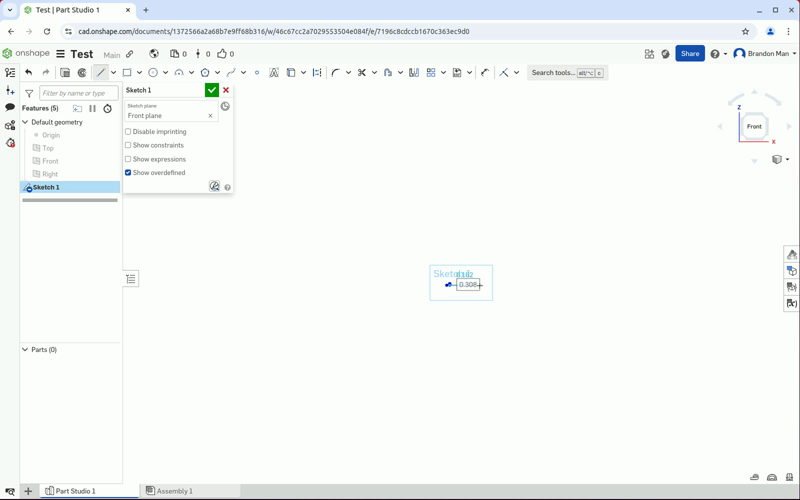
mouse_move(450, 285)
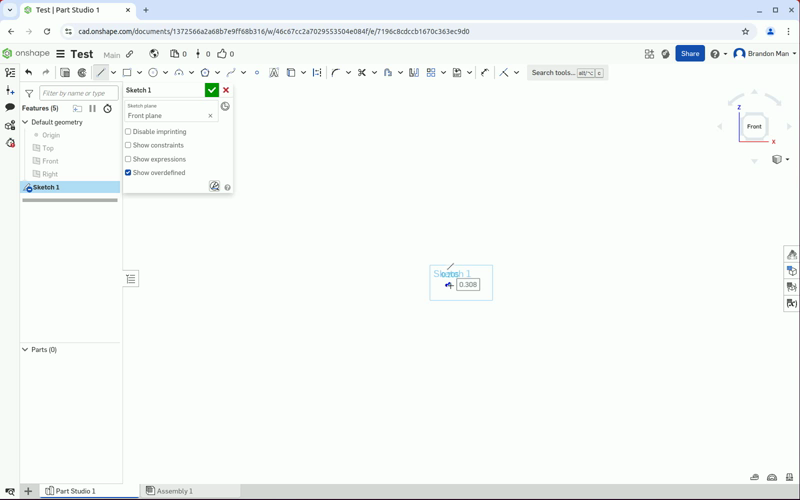
scroll(6)
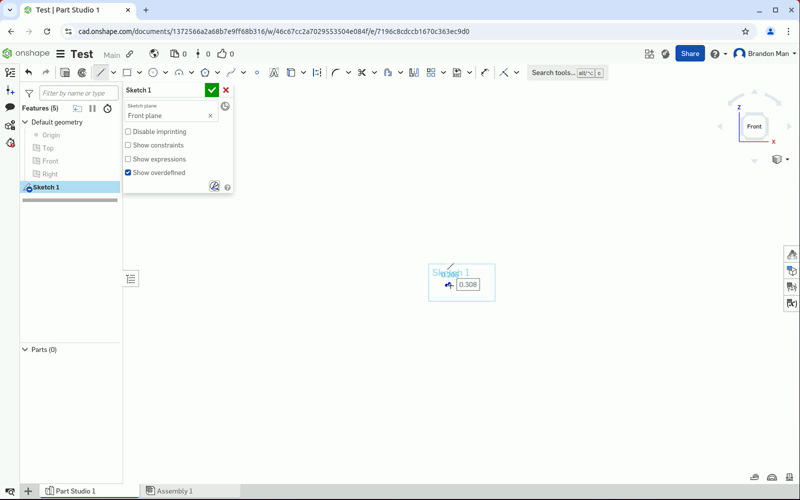
scroll(6)
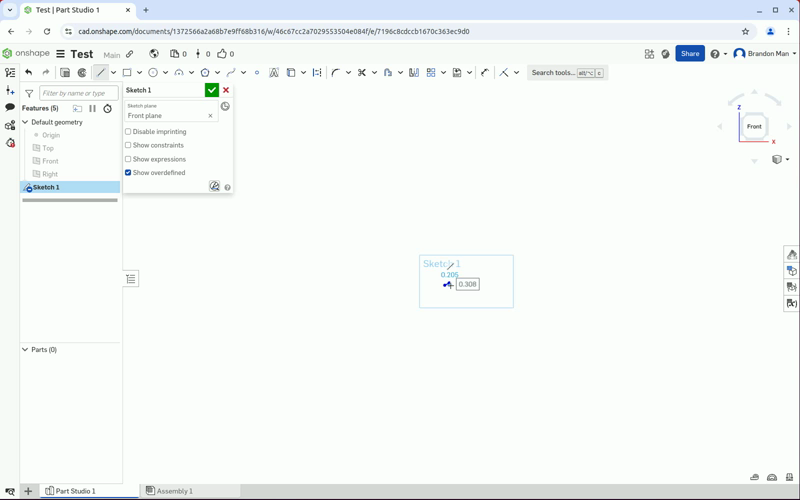
scroll(6)
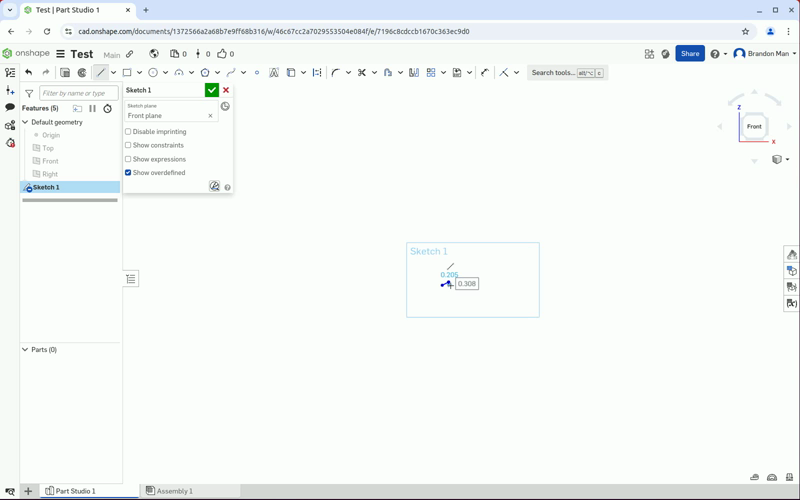
scroll(6)
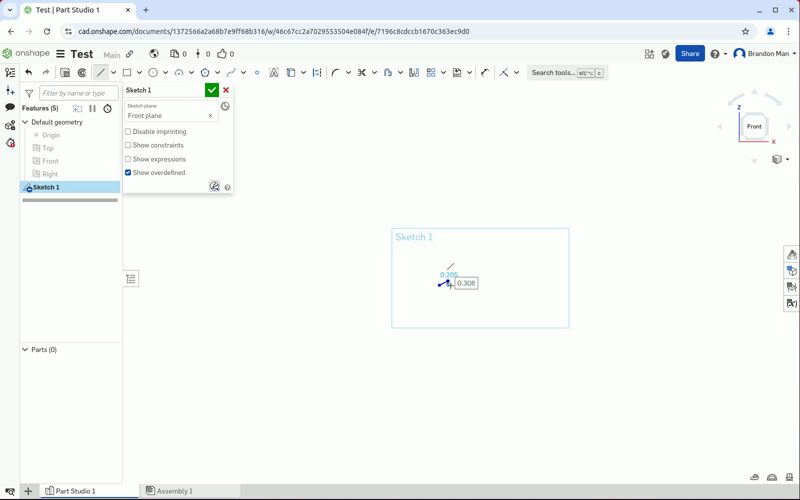
scroll(6)
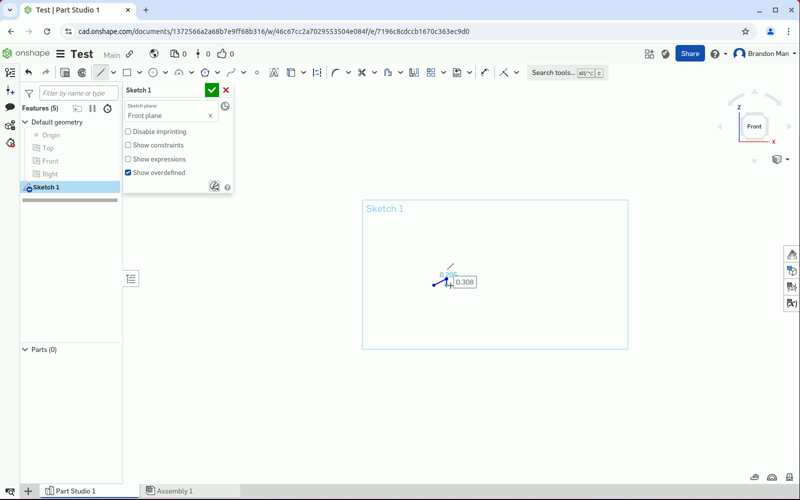
scroll(6)
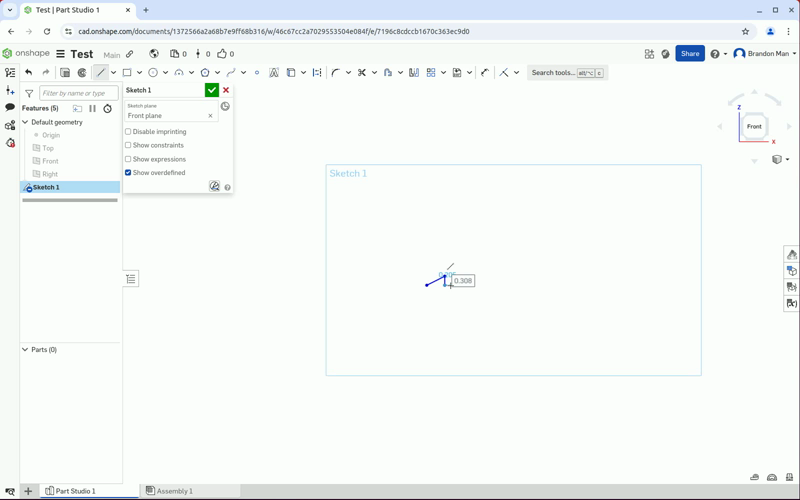
scroll(6)
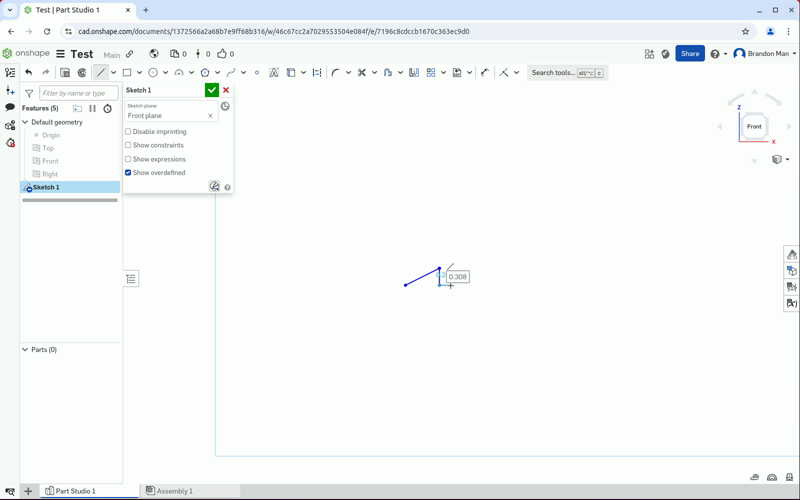
click(450, 285)
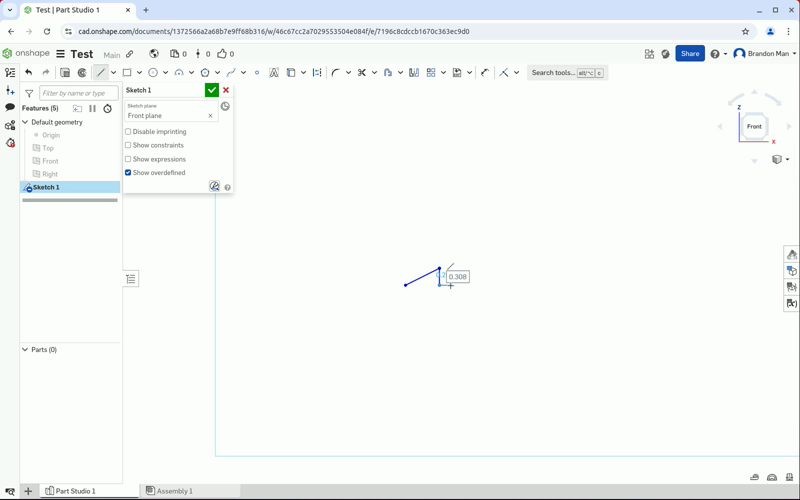
scroll(-6)
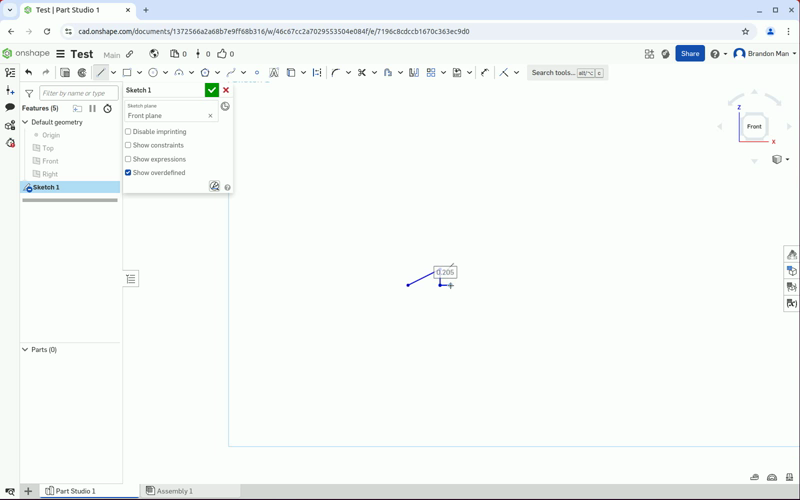
scroll(-6)
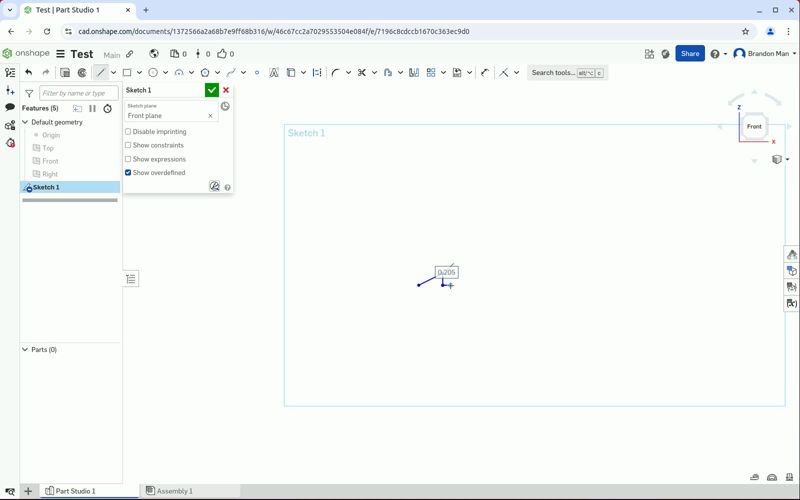
scroll(-6)
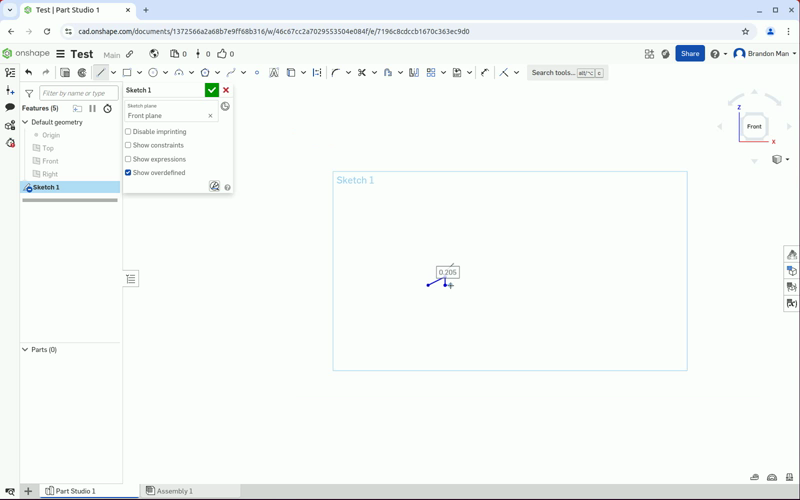
scroll(-6)
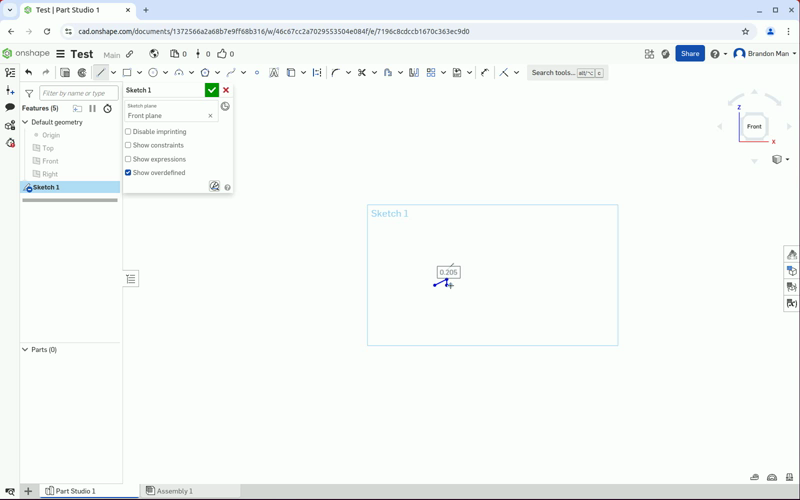
scroll(-6)
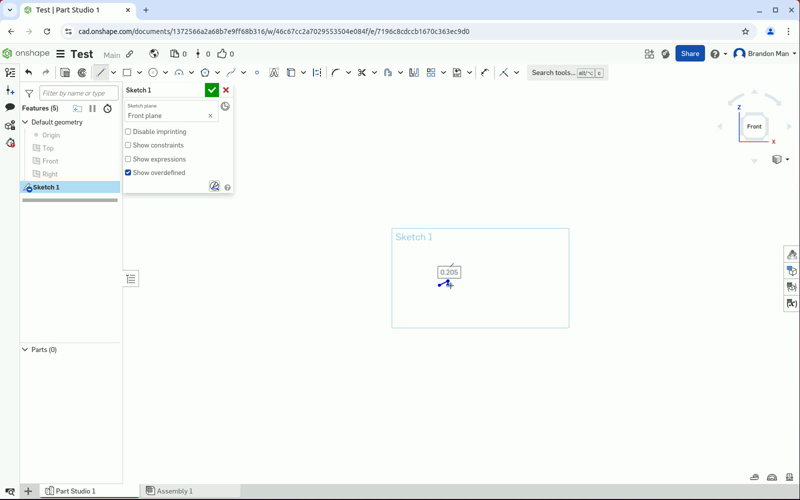
scroll(-6)
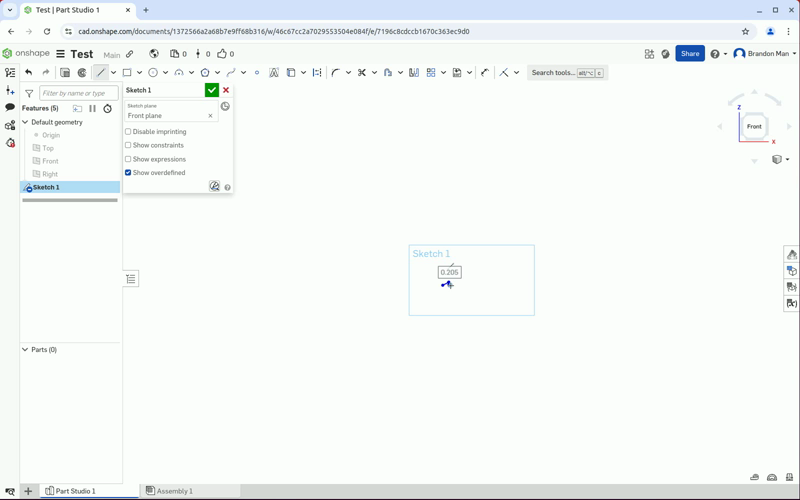
scroll(-6)
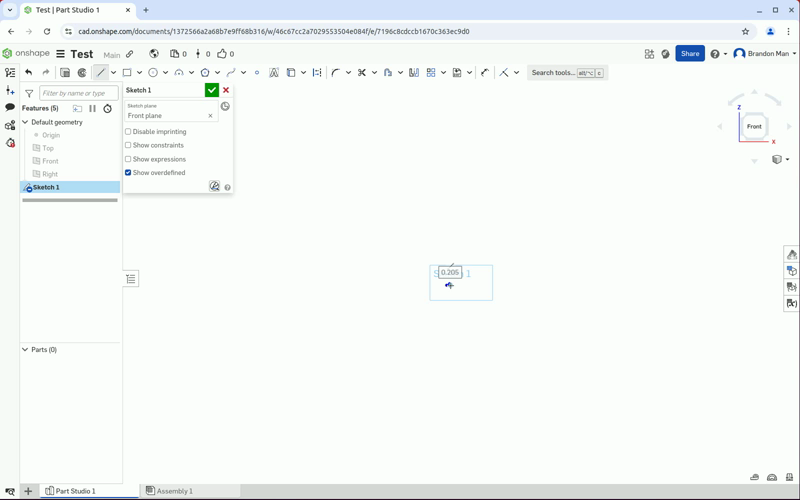
key_up(shift)
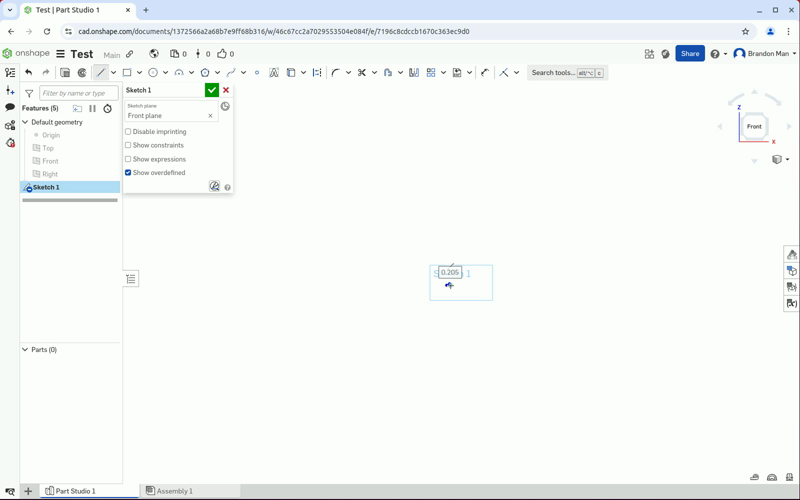
key_down(shift)
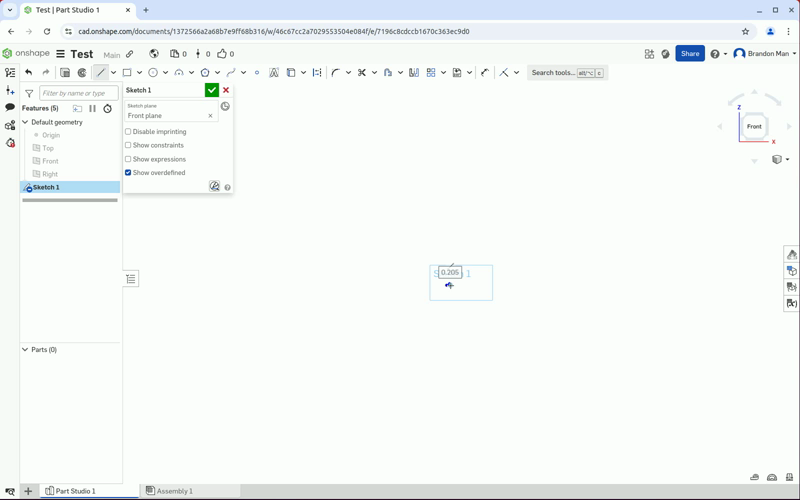
mouse_move(480, 285)
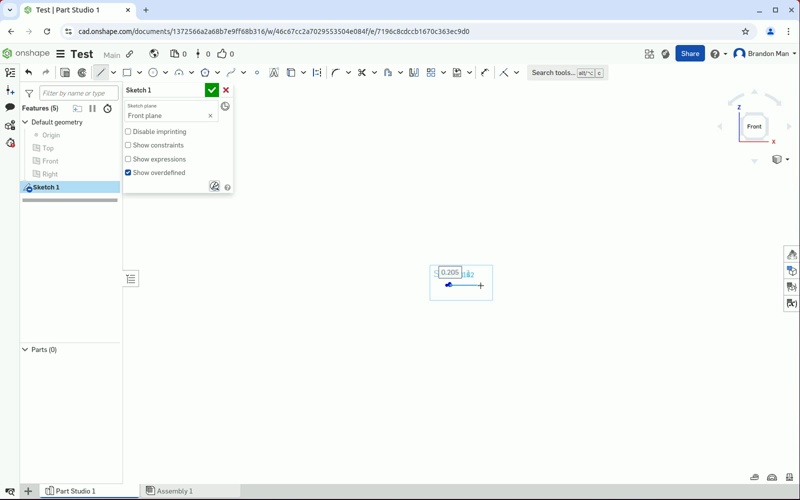
mouse_move(450, 282)
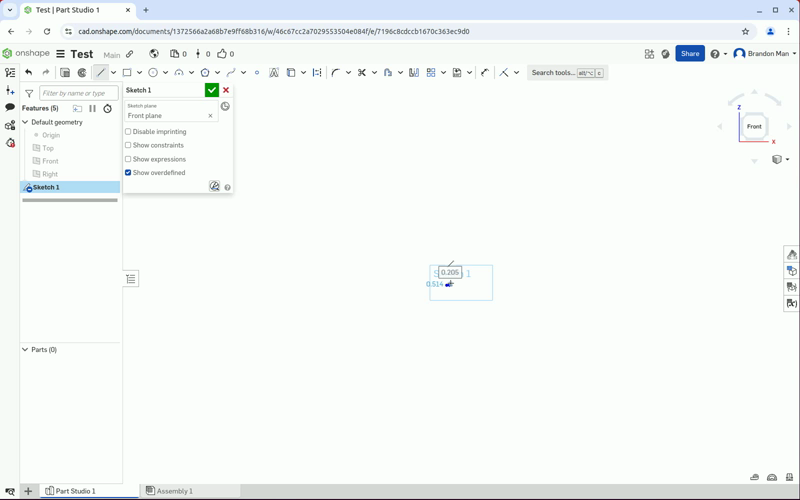
scroll(6)
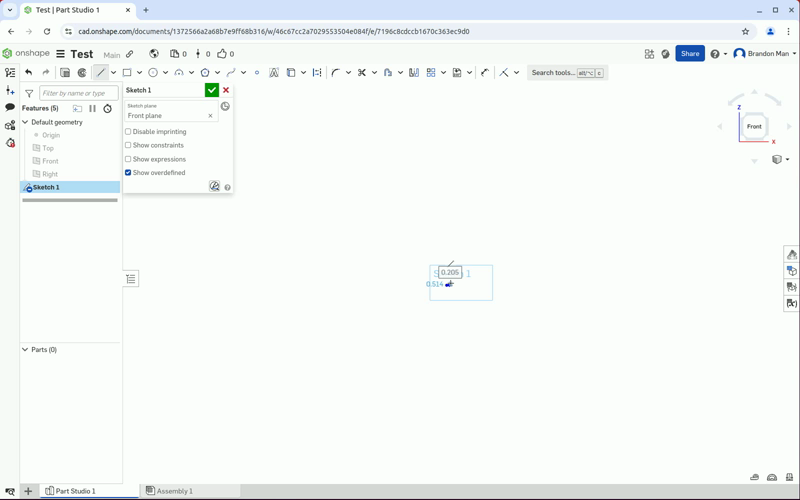
scroll(6)
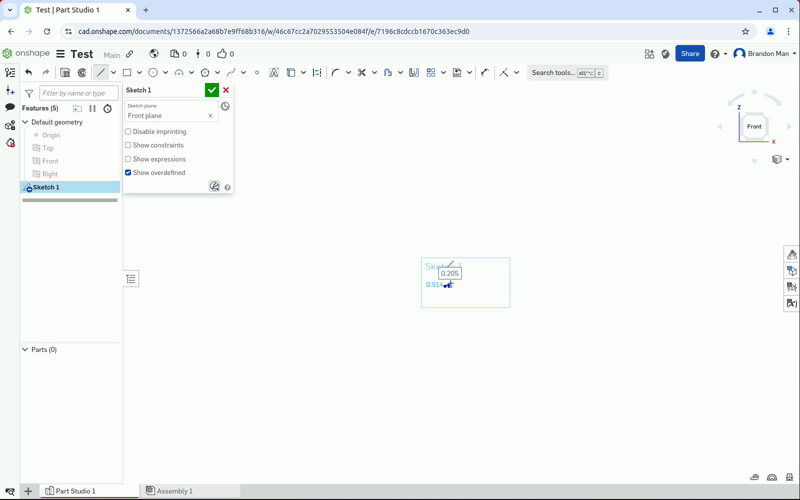
scroll(6)
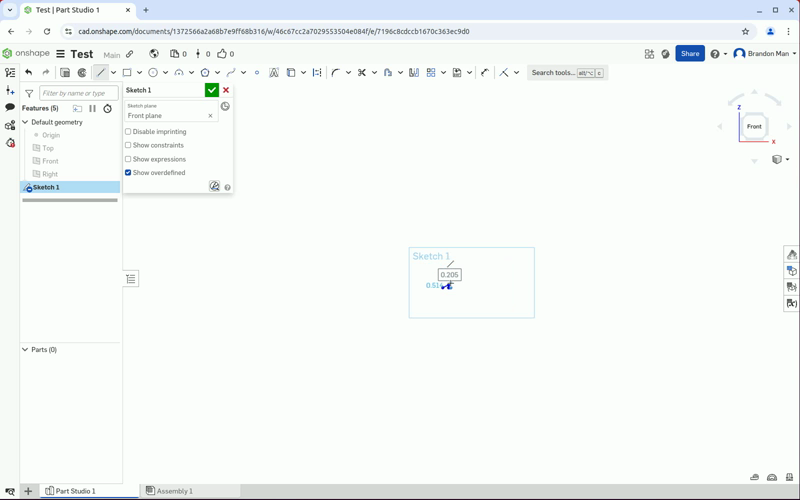
scroll(6)
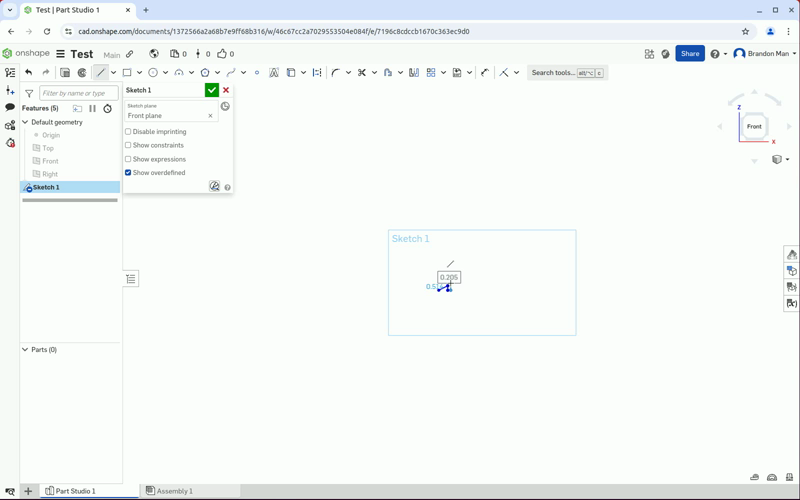
scroll(6)
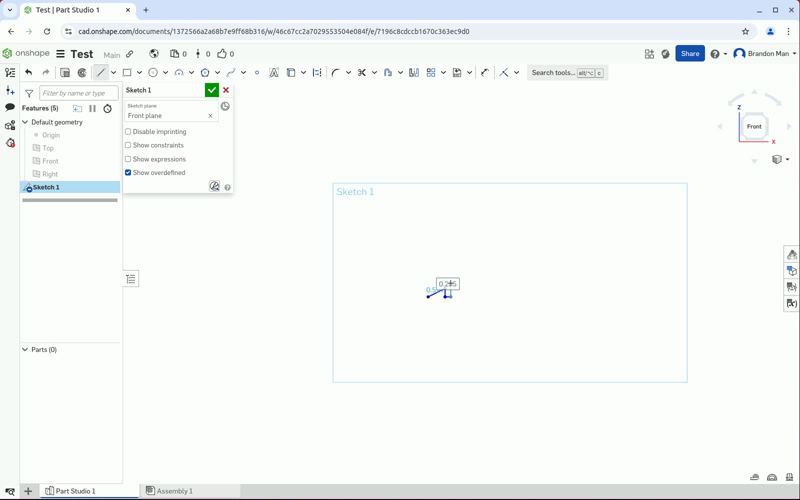
scroll(6)
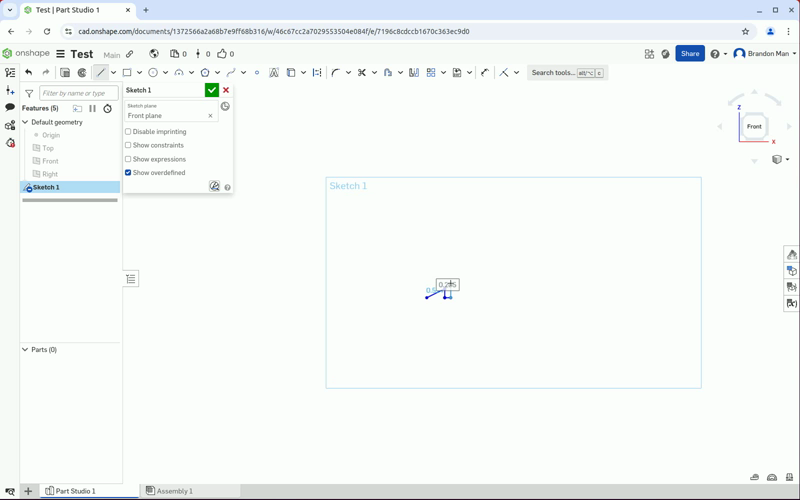
scroll(6)
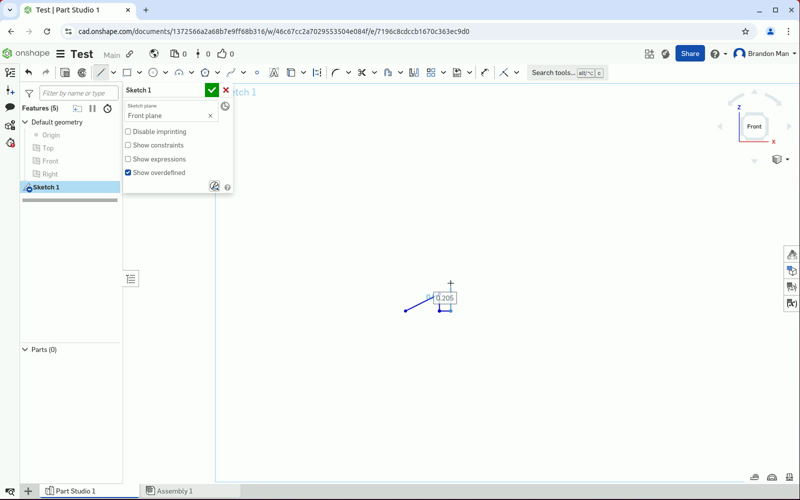
click(450, 282)
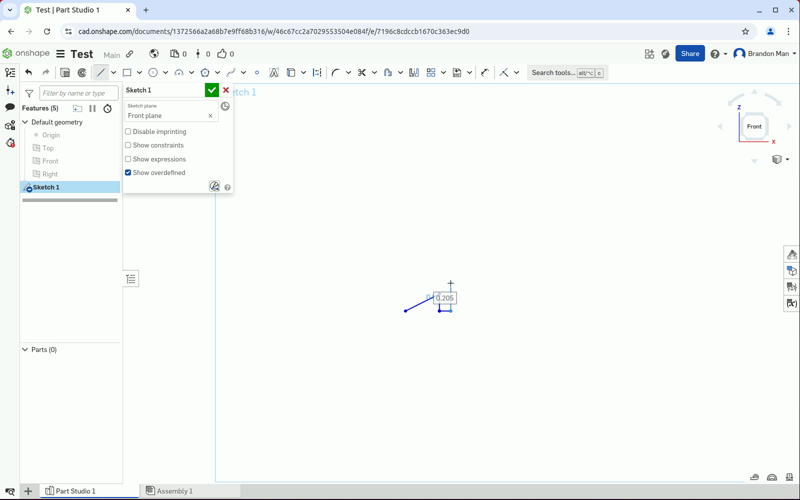
scroll(-6)
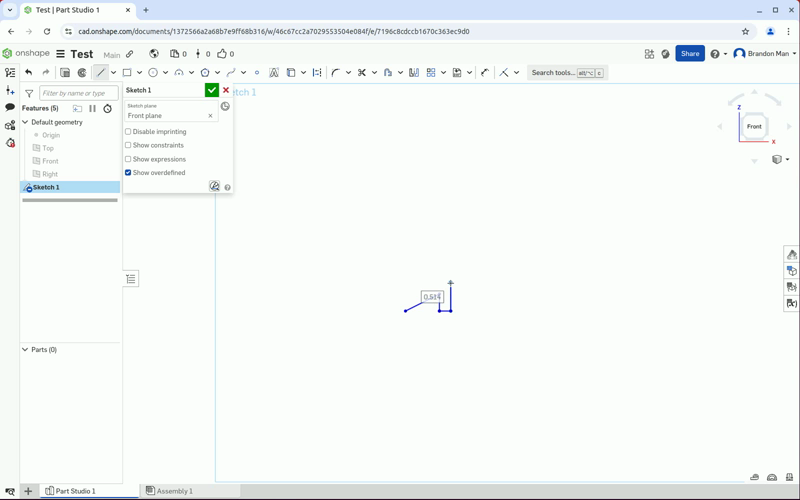
scroll(-6)
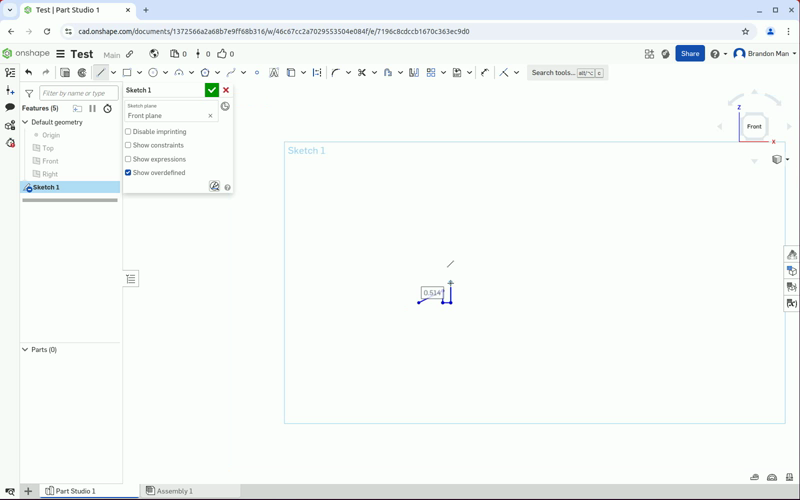
scroll(-6)
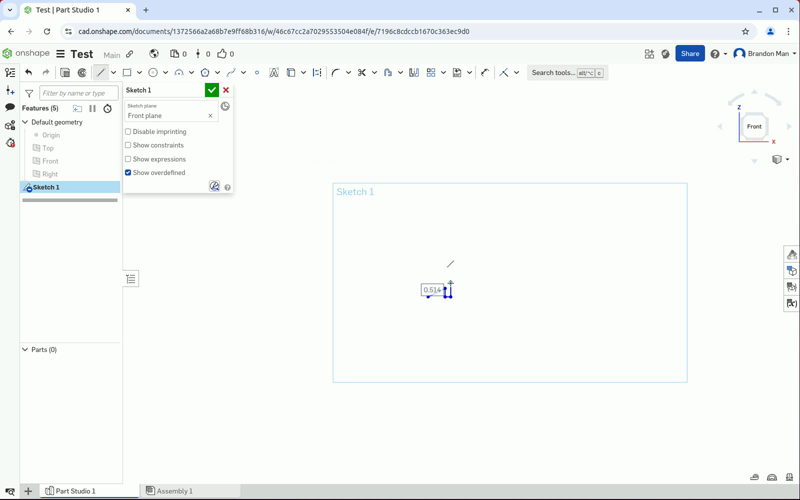
scroll(-6)
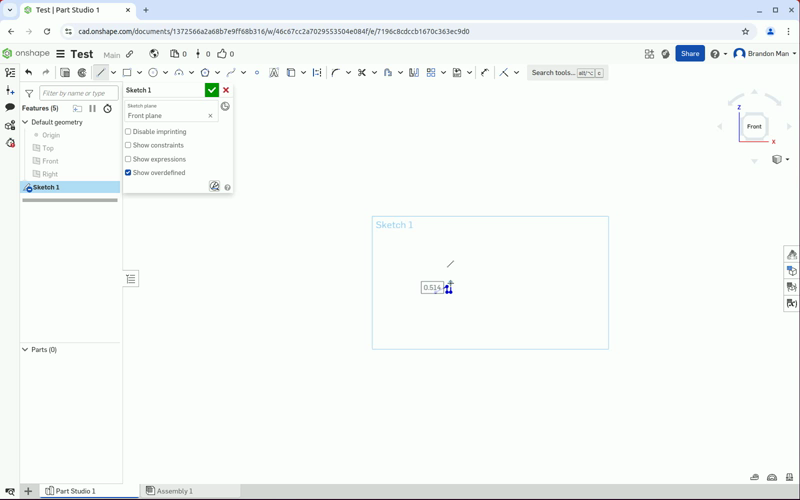
scroll(-6)
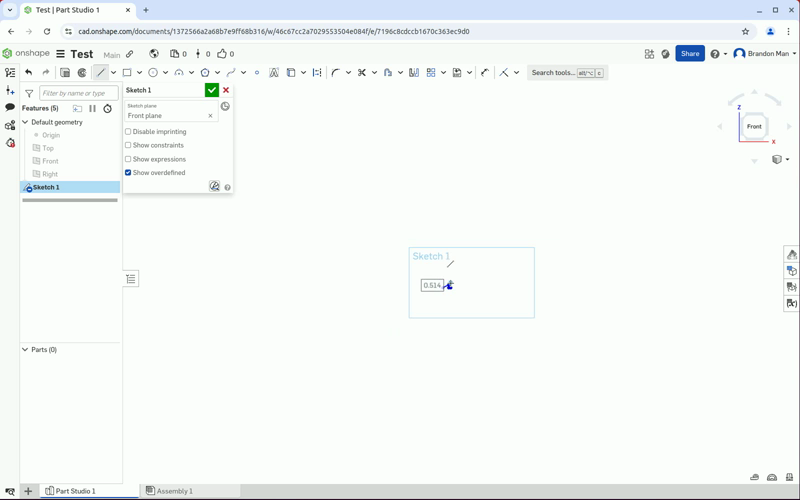
scroll(-6)
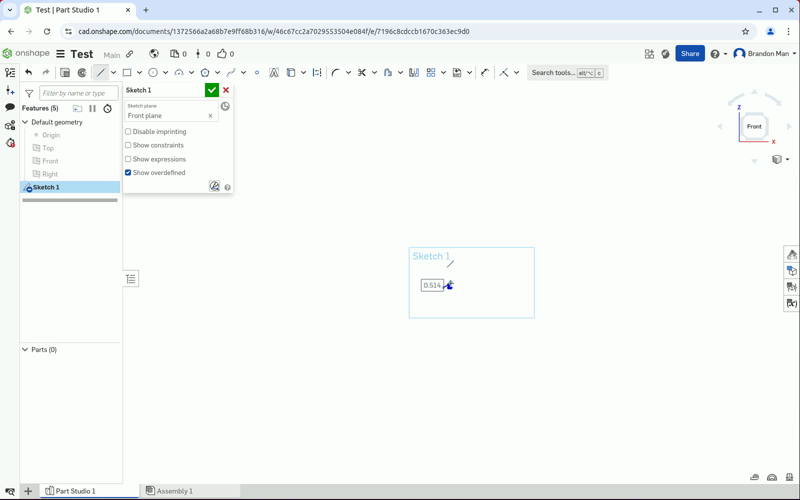
scroll(-6)
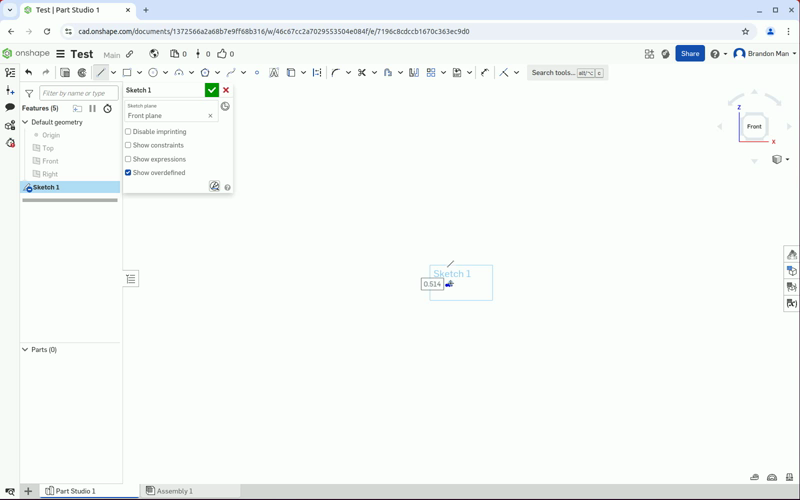
key_up(shift)
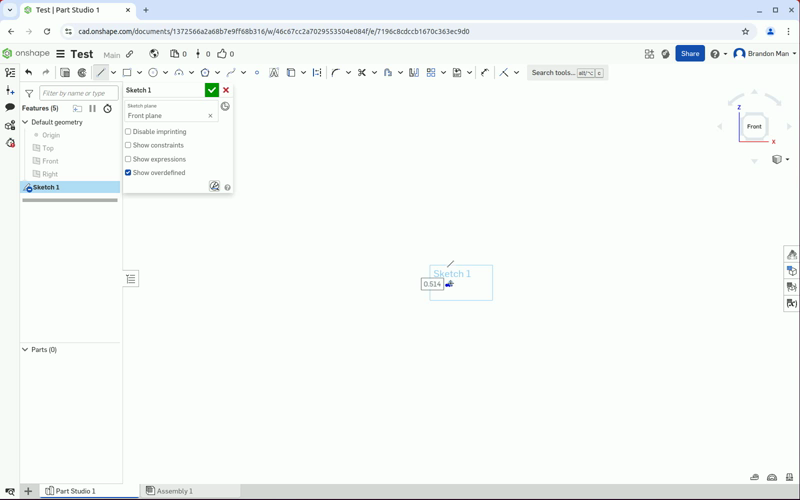
key_down(shift)
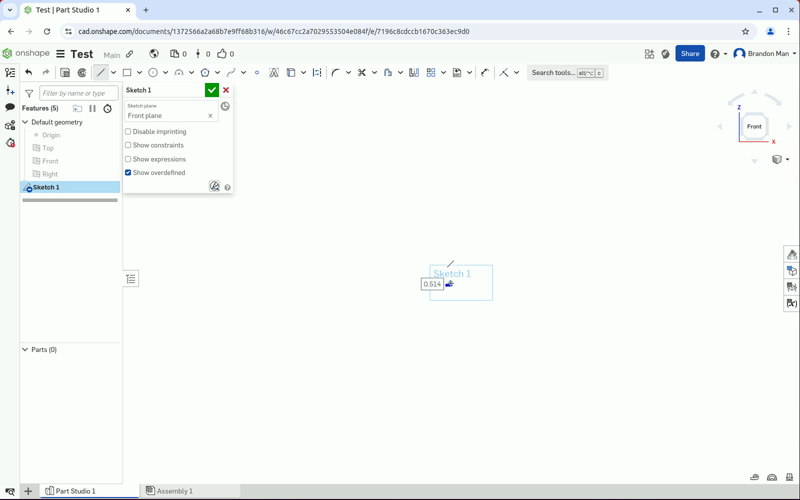
mouse_move(480, 282)
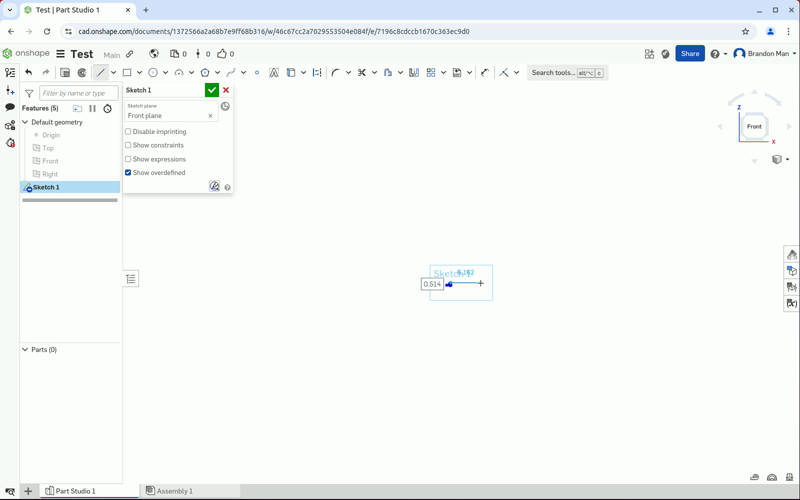
mouse_move(461, 276)
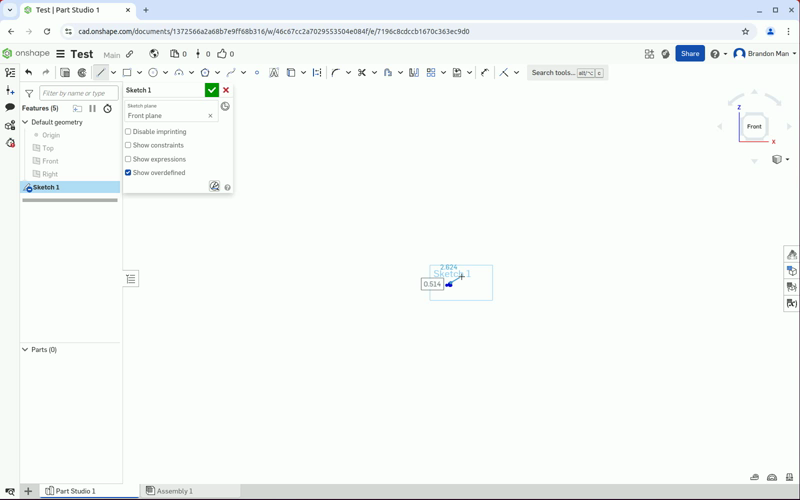
click(461, 276)
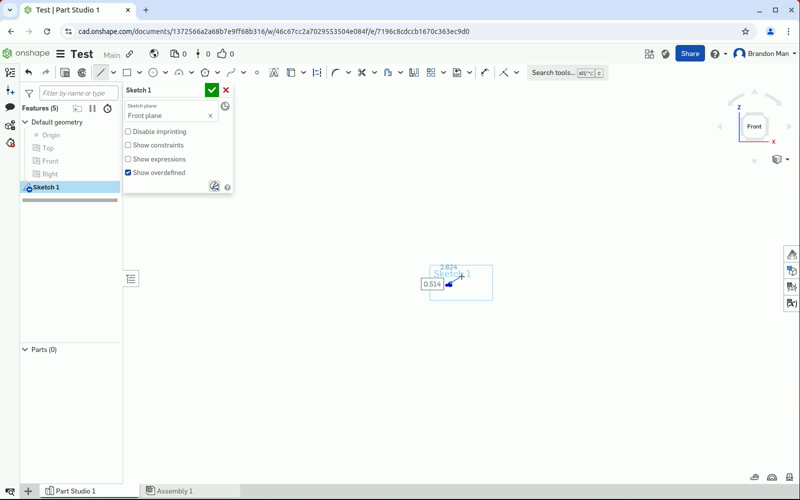
key_up(shift)
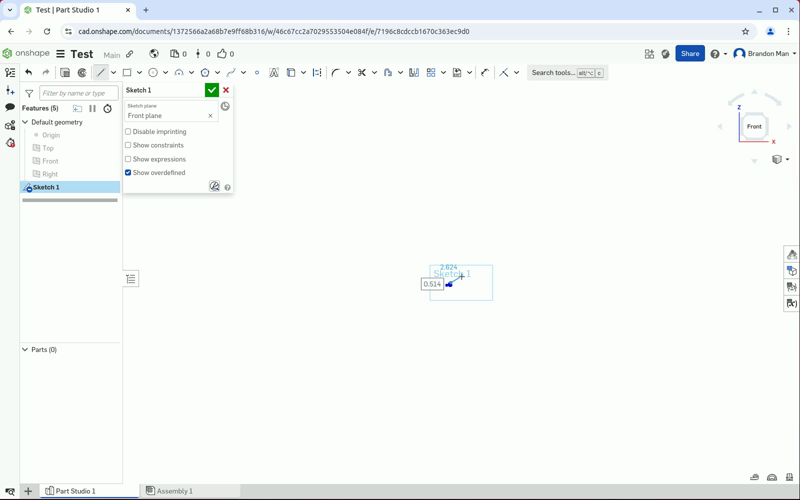
key_down(shift)
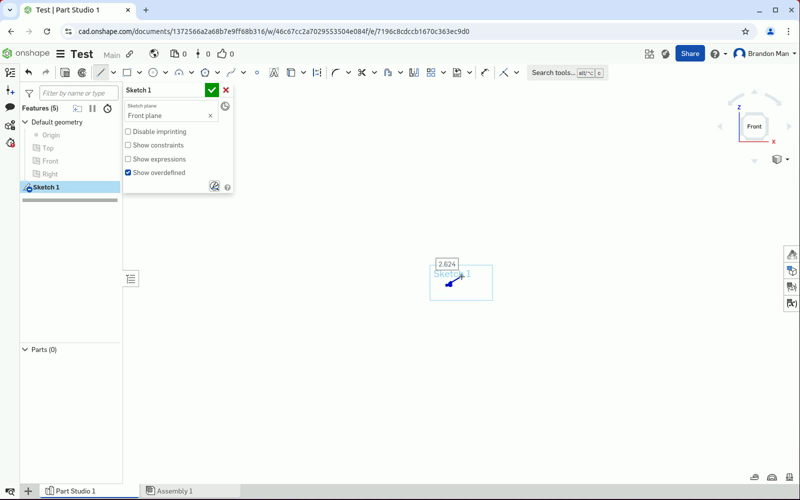
mouse_move(491, 276)
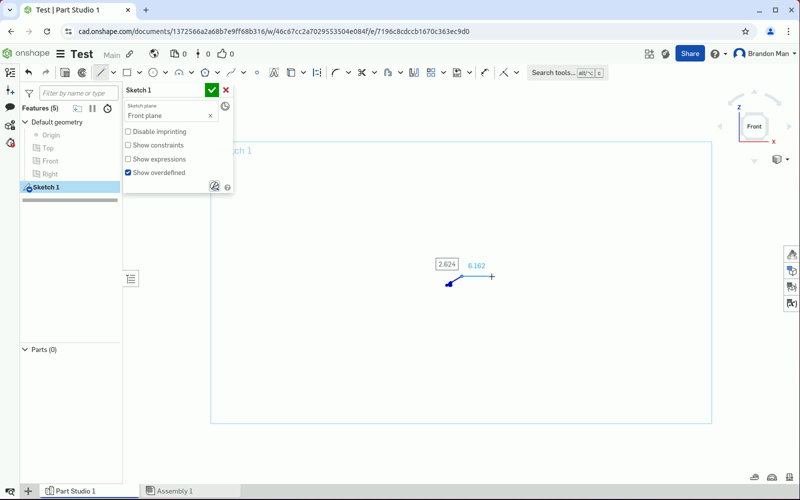
mouse_move(461, 275)
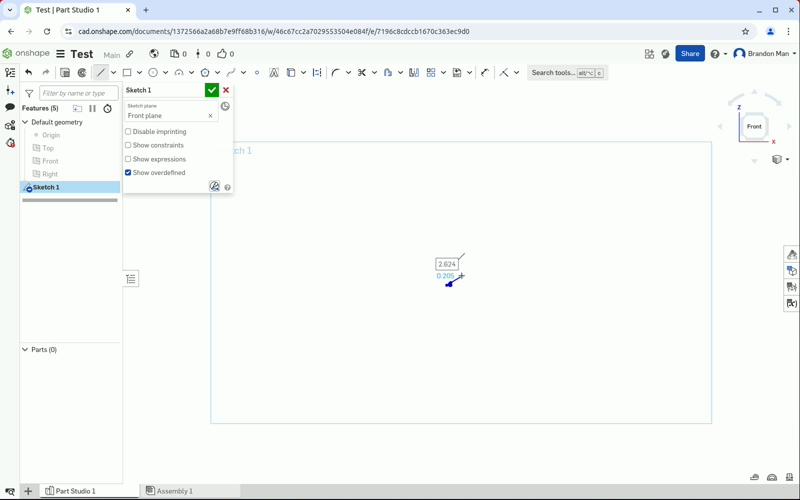
scroll(6)
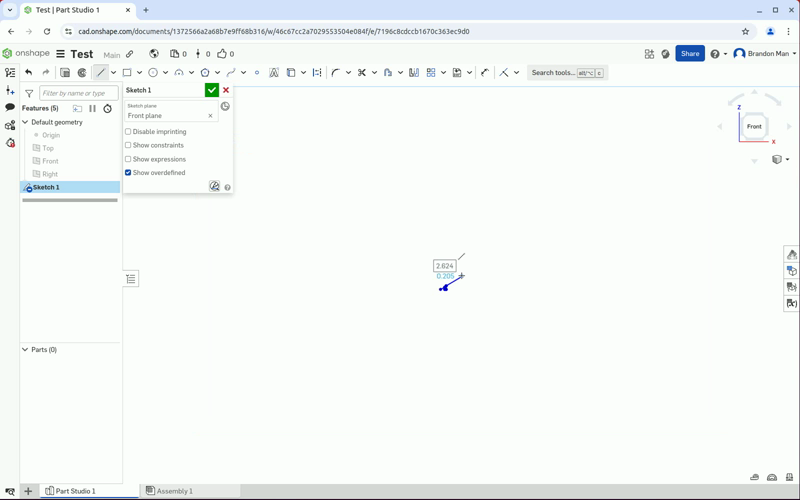
scroll(6)
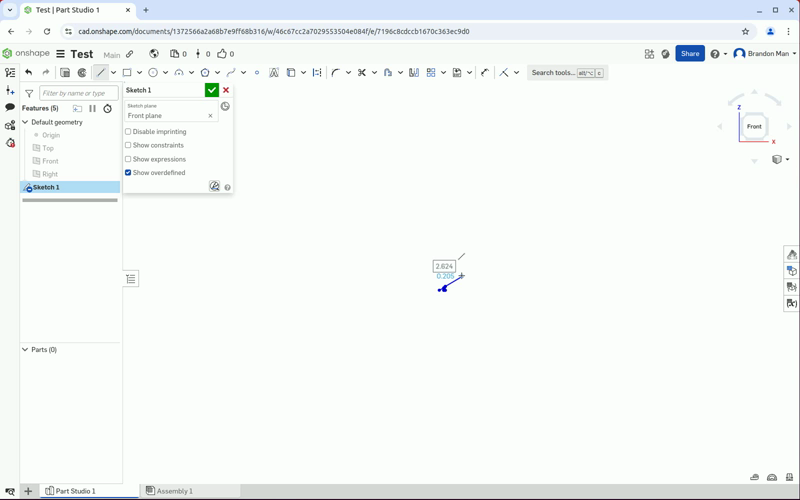
scroll(6)
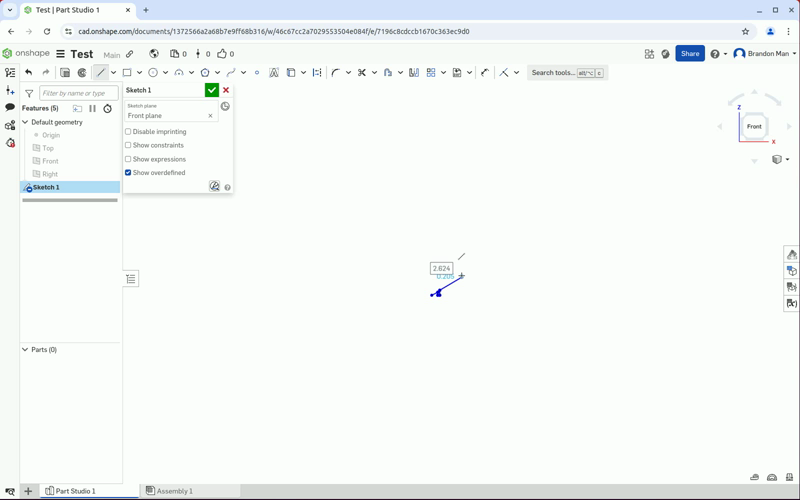
scroll(6)
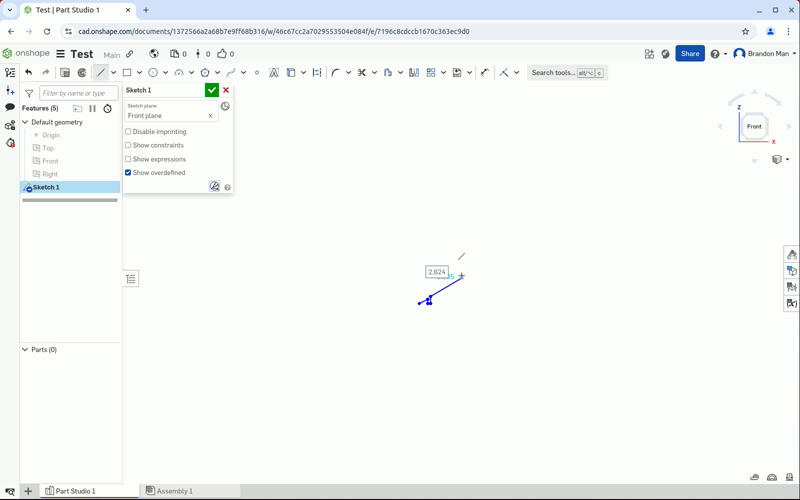
scroll(6)
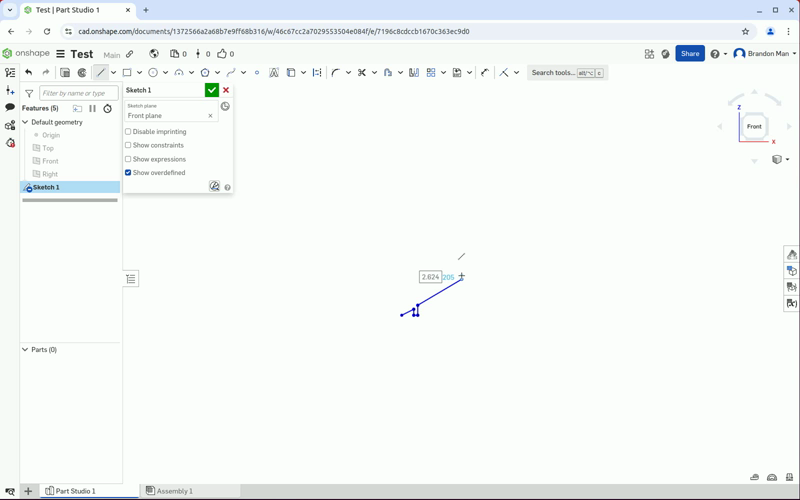
scroll(6)
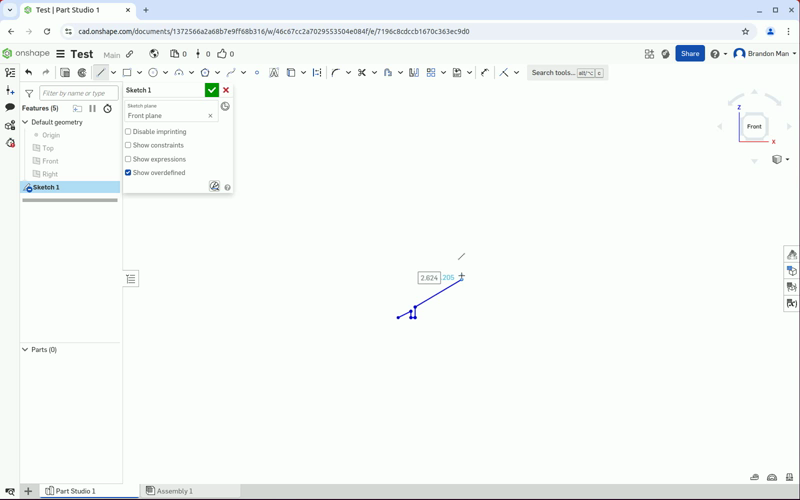
scroll(6)
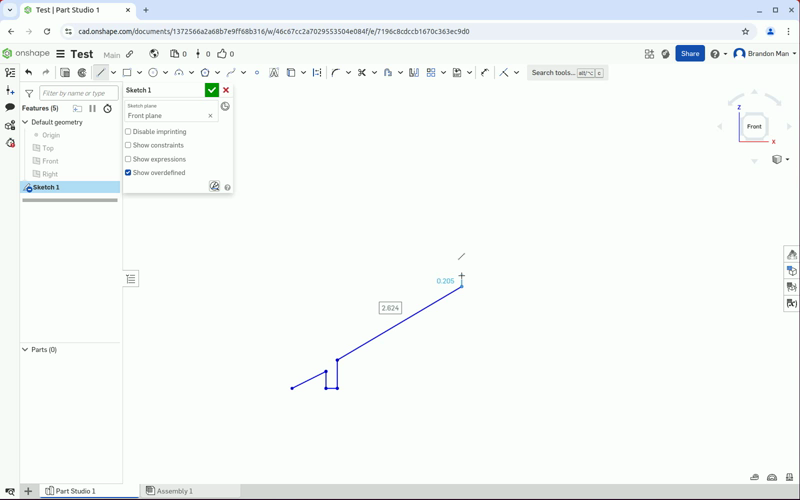
click(461, 275)
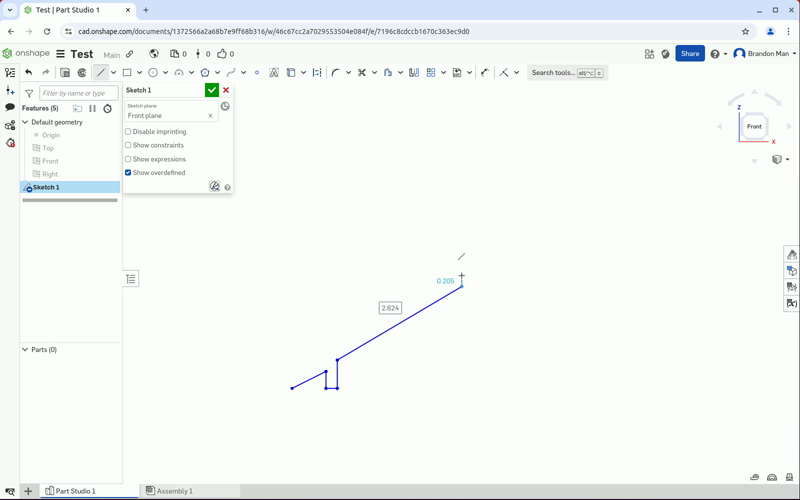
scroll(-6)
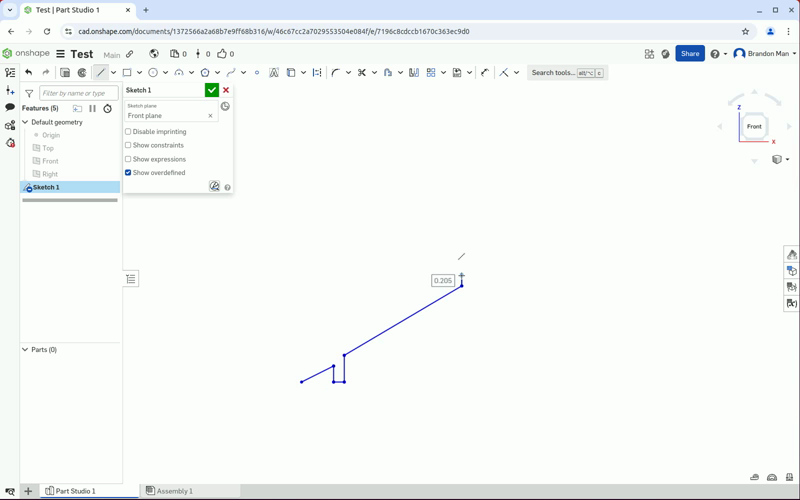
scroll(-6)
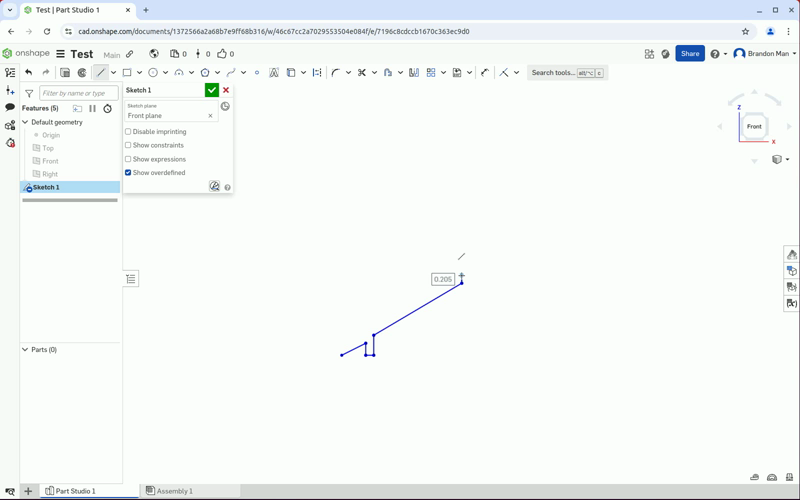
scroll(-6)
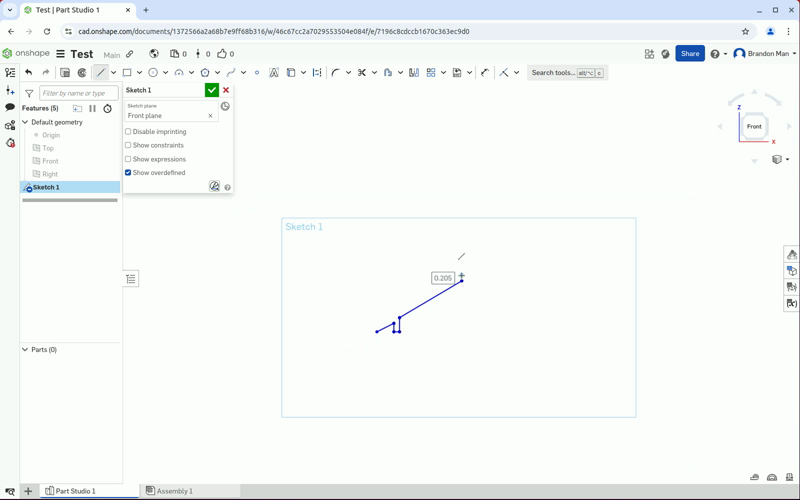
scroll(-6)
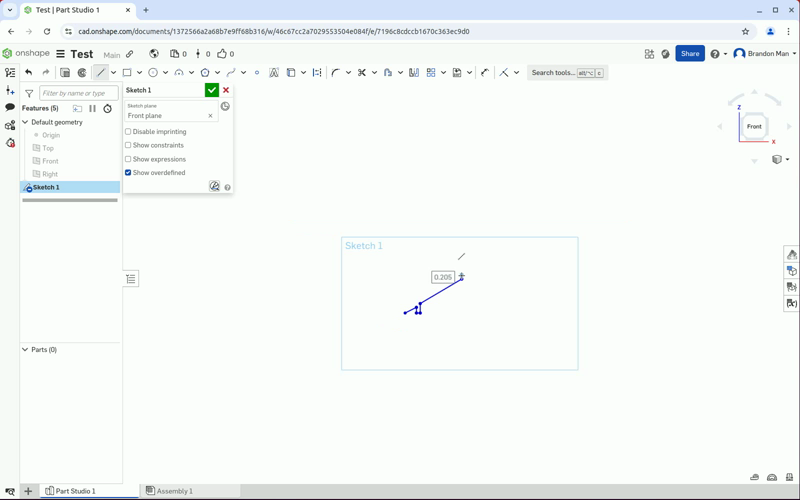
scroll(-6)
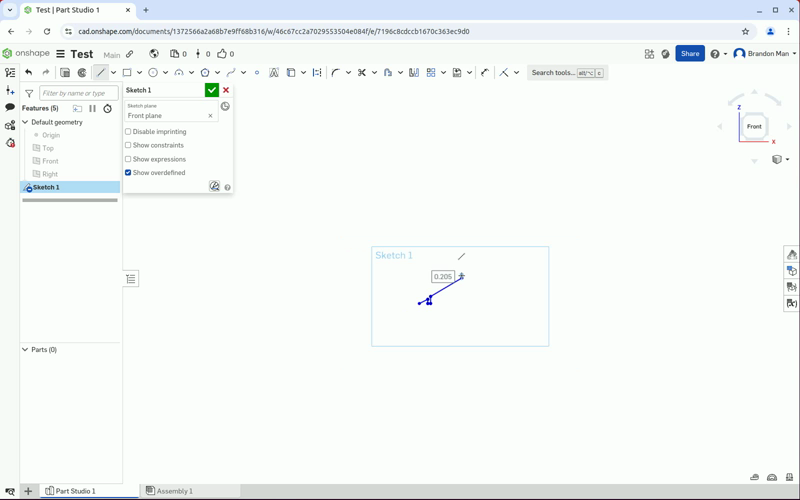
scroll(-6)
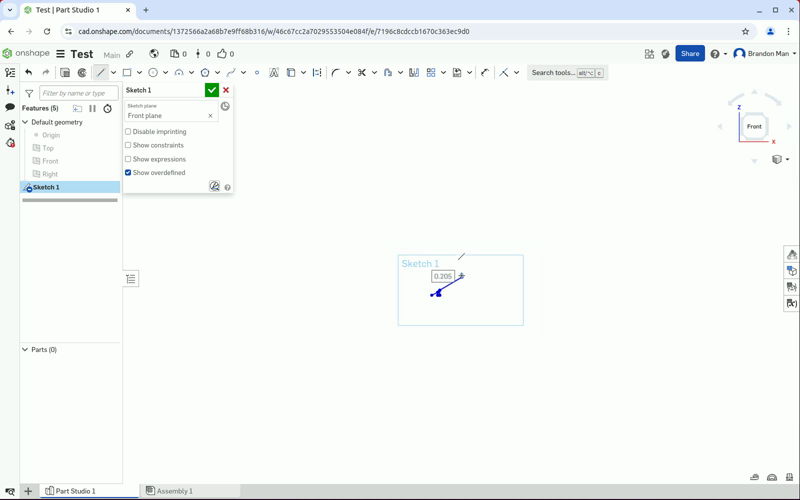
scroll(-6)
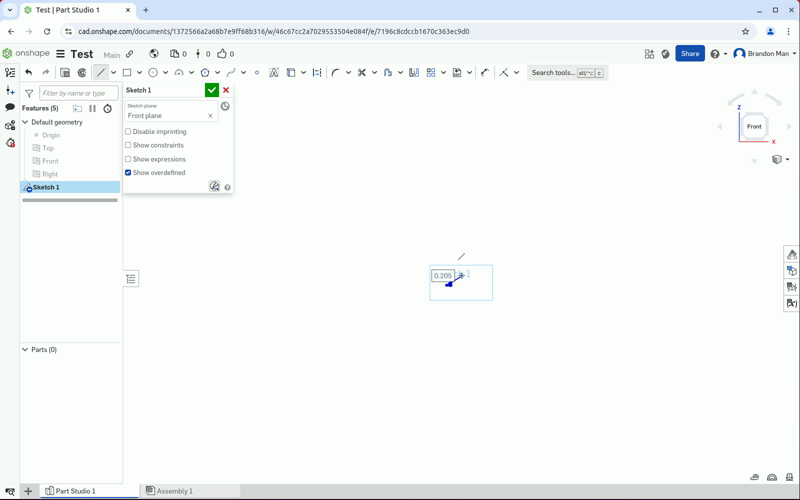
key_up(shift)
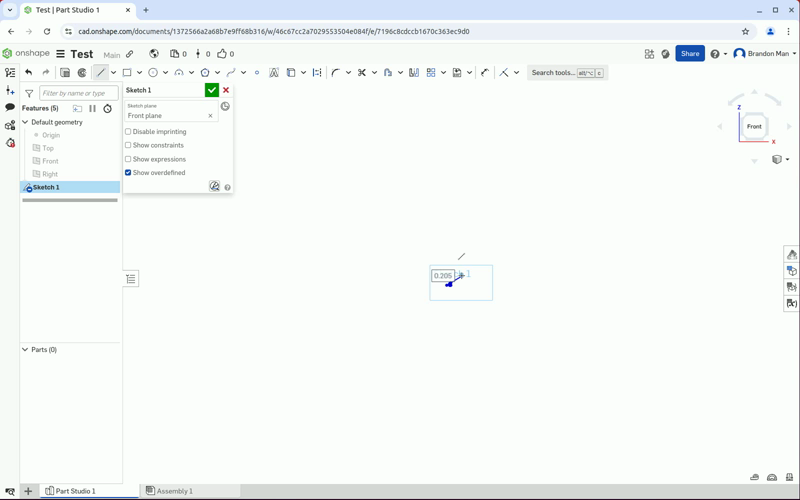
key_down(shift)
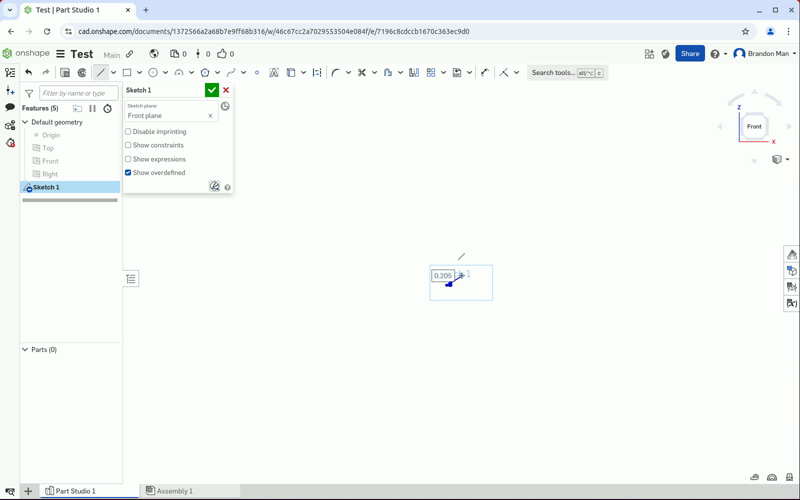
mouse_move(491, 275)
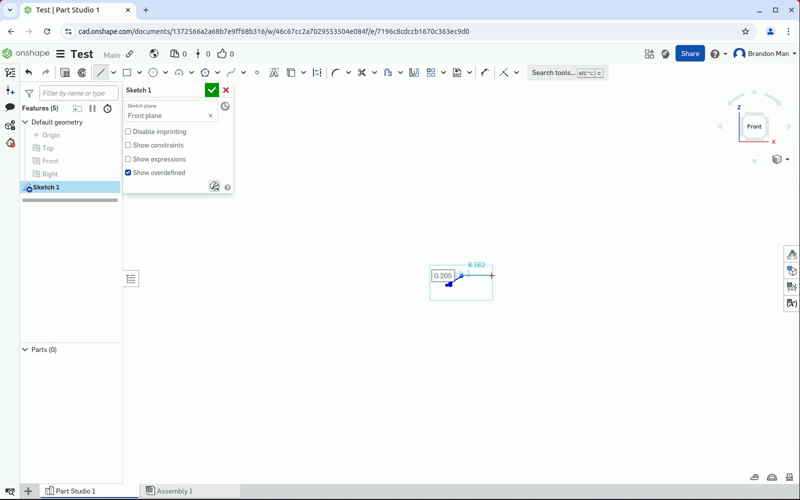
mouse_move(446, 284)
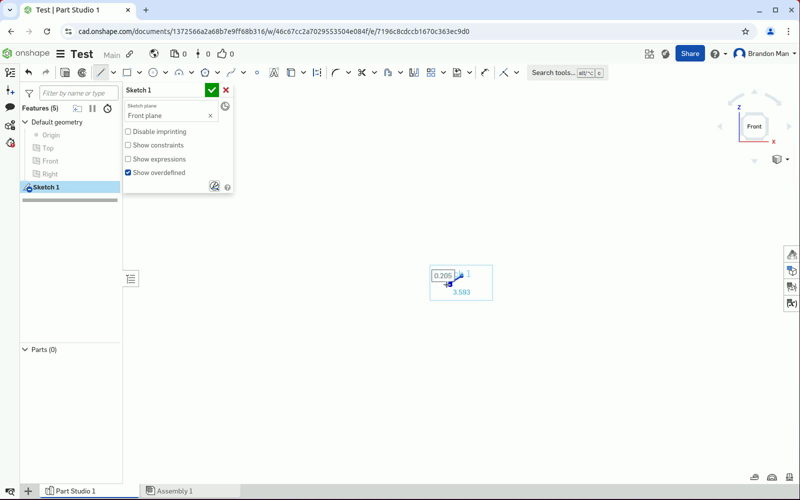
scroll(6)
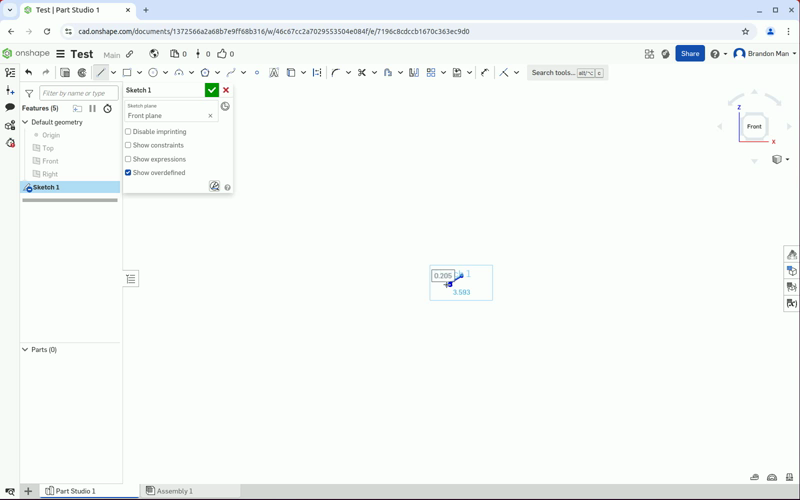
scroll(6)
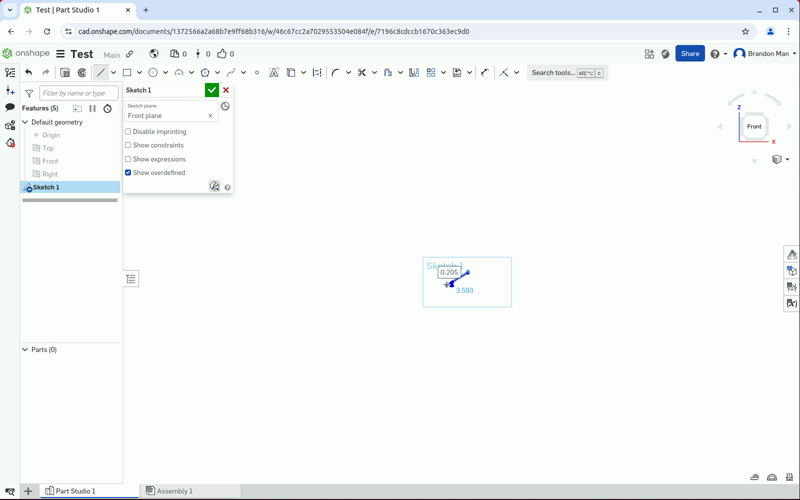
scroll(6)
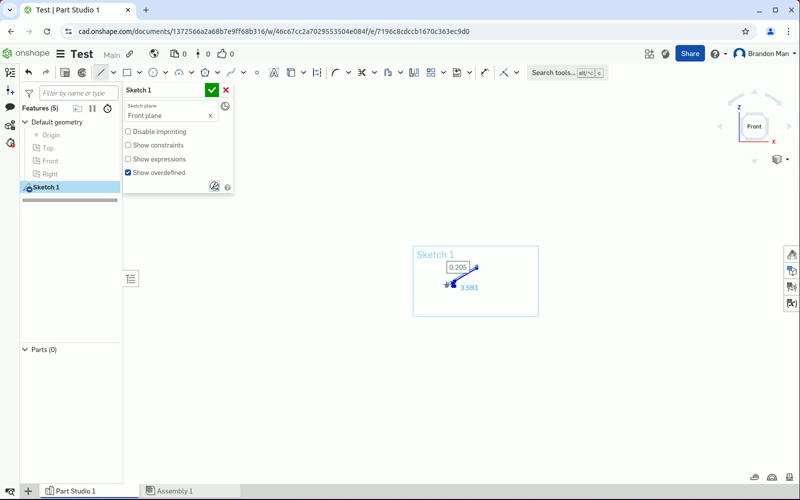
scroll(6)
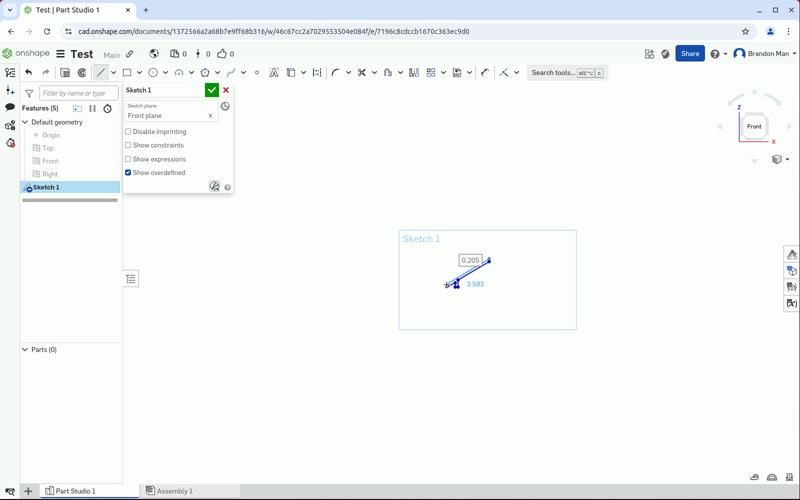
scroll(6)
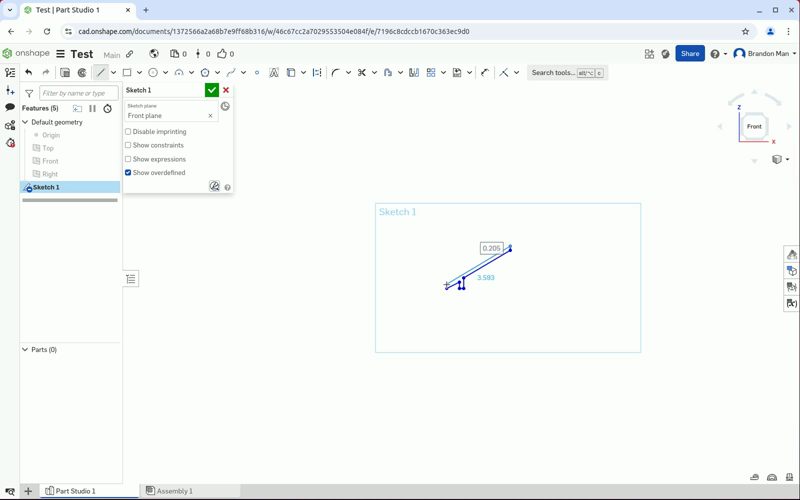
scroll(6)
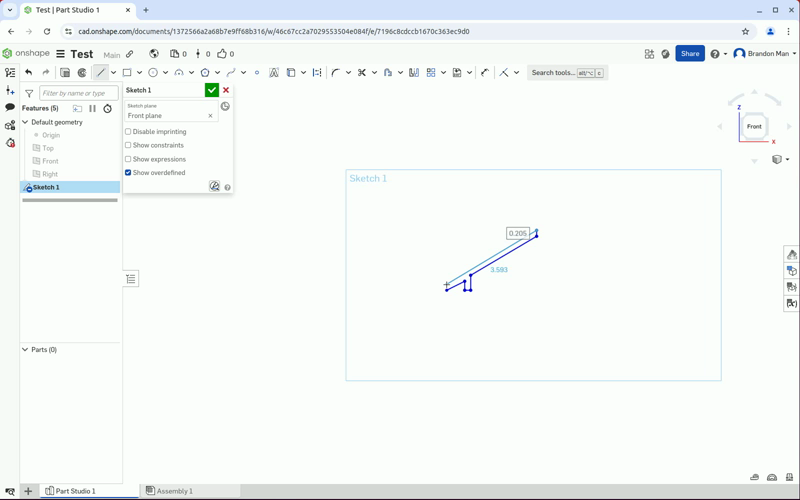
scroll(6)
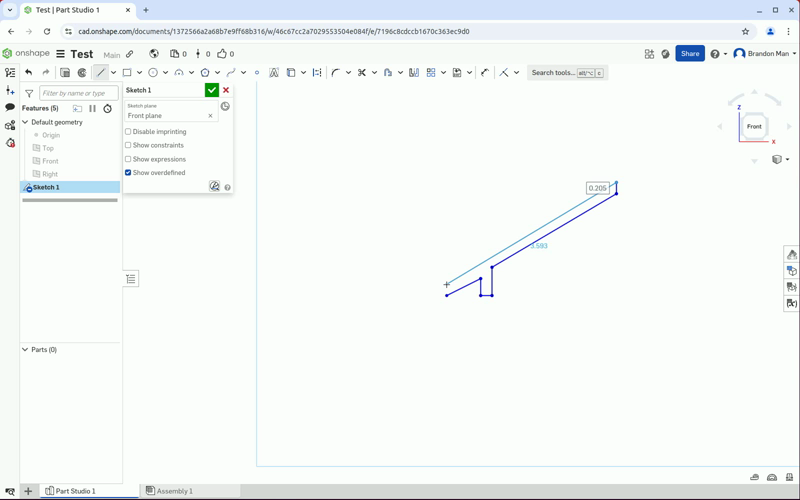
click(446, 284)
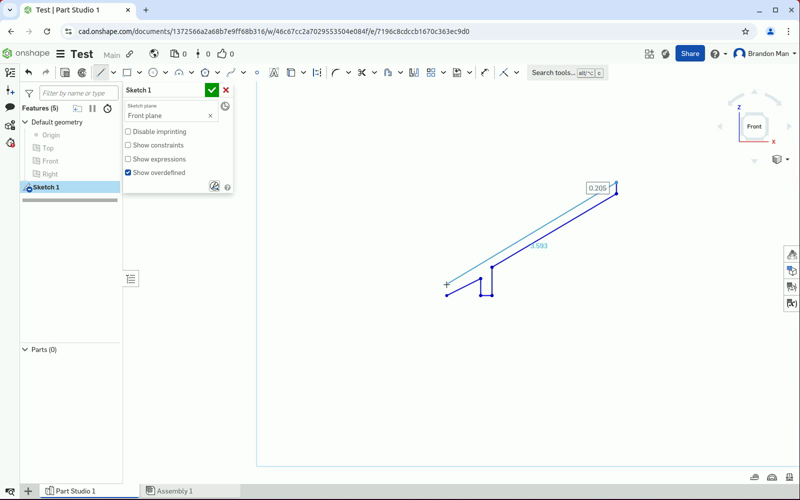
scroll(-6)
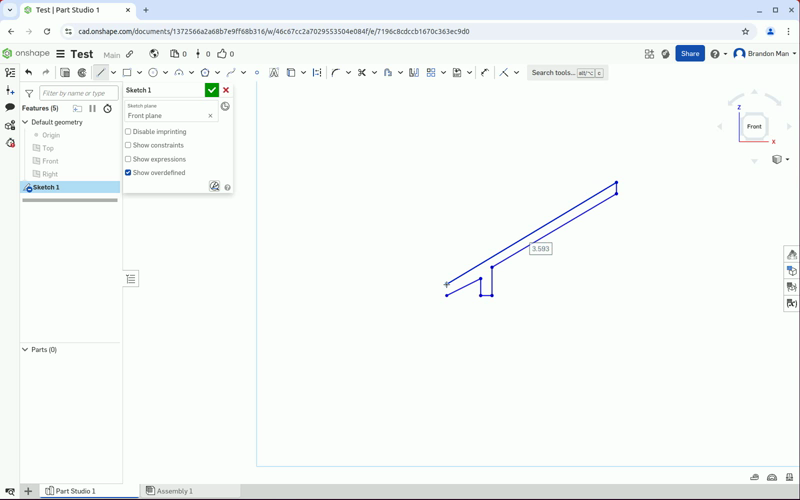
scroll(-6)
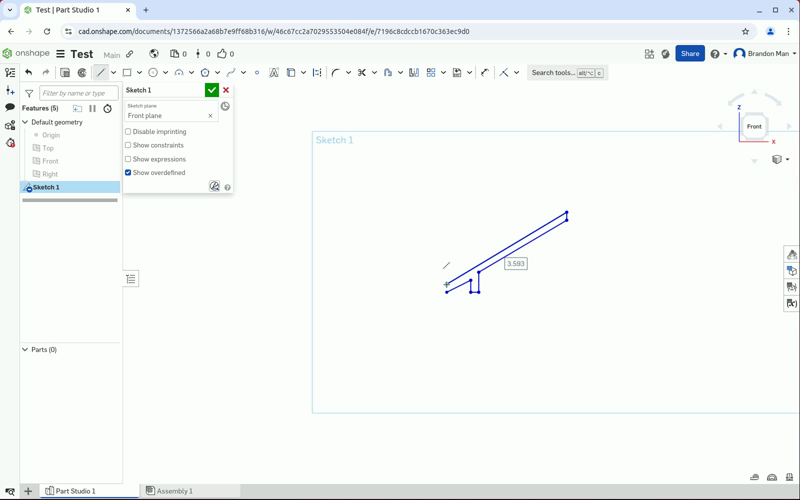
scroll(-6)
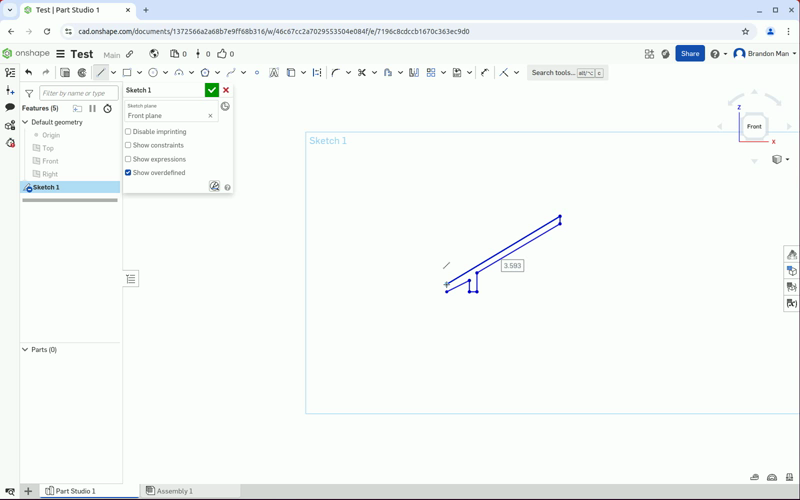
scroll(-6)
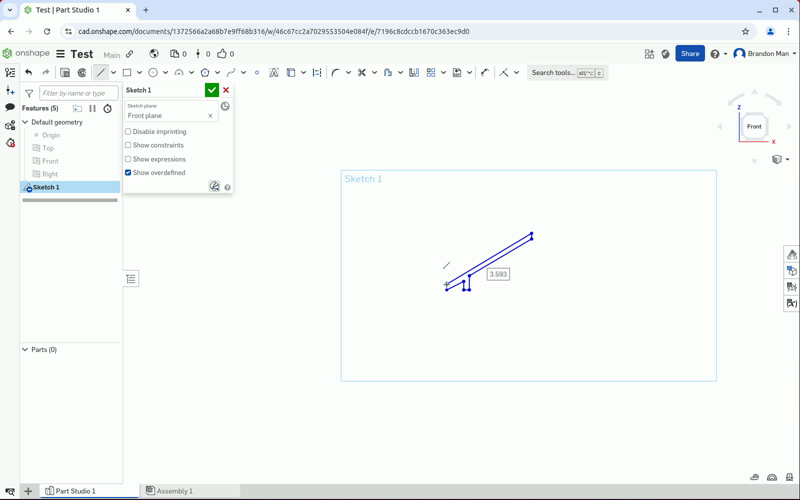
scroll(-6)
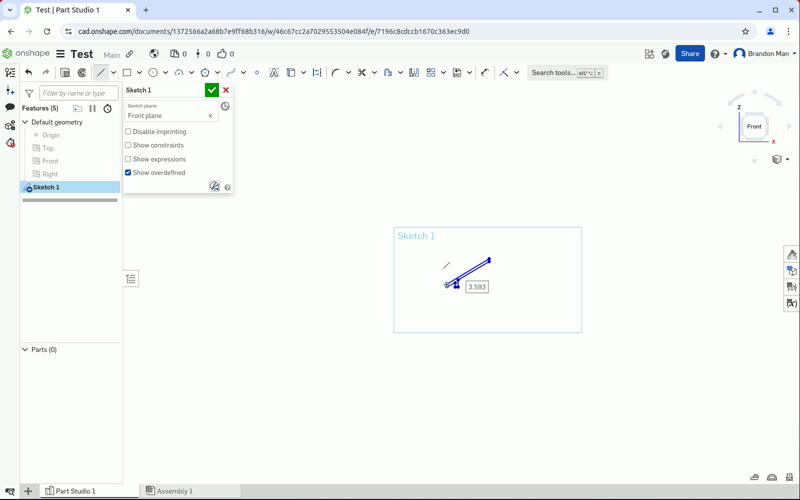
scroll(-6)
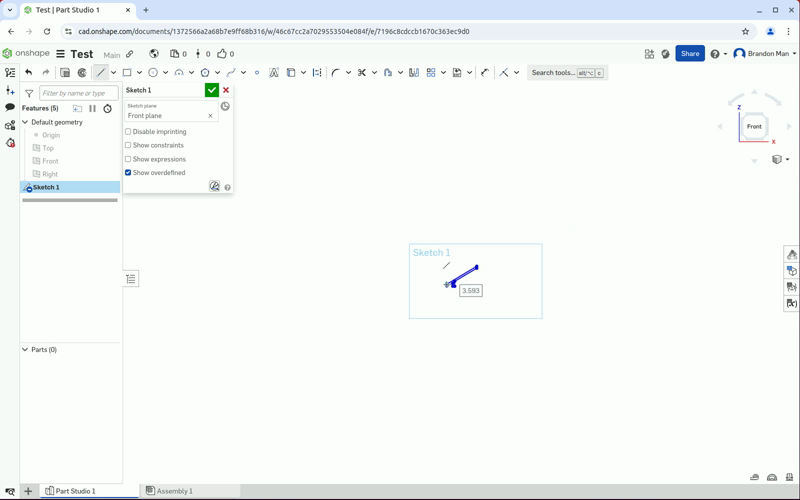
scroll(-6)
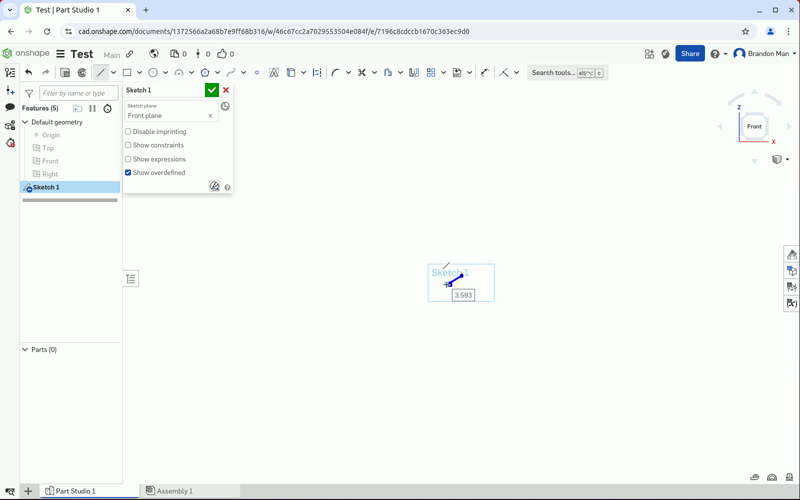
key_up(shift)
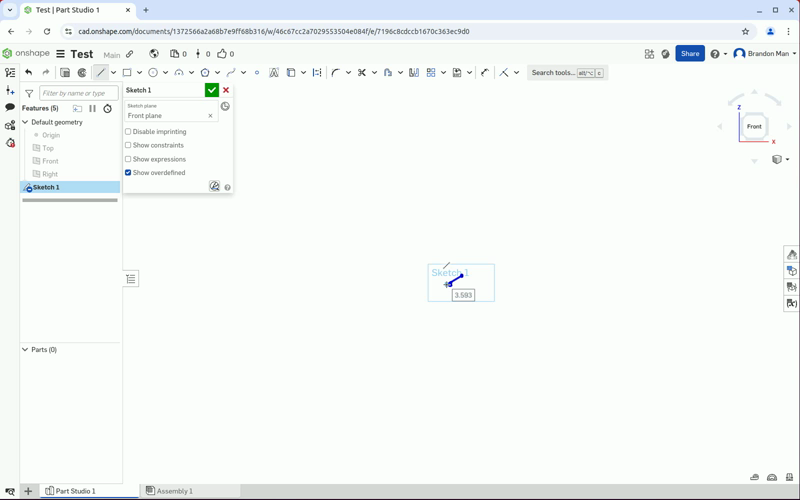
mouse_move(476, 284)
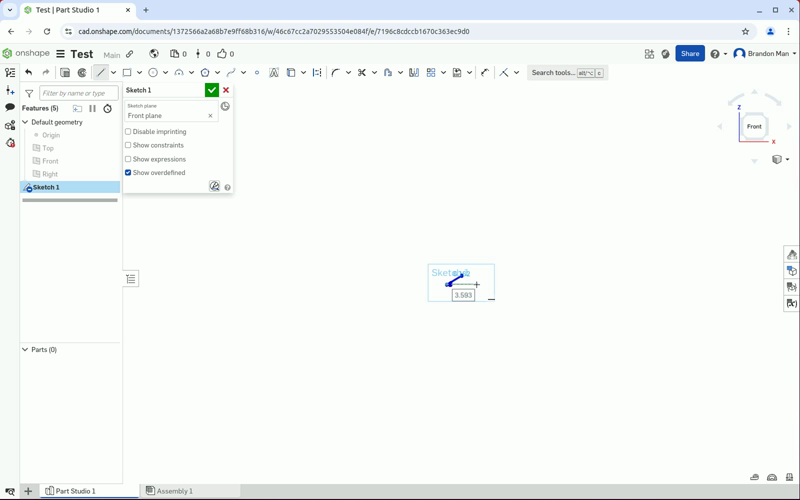
key_down(shift)
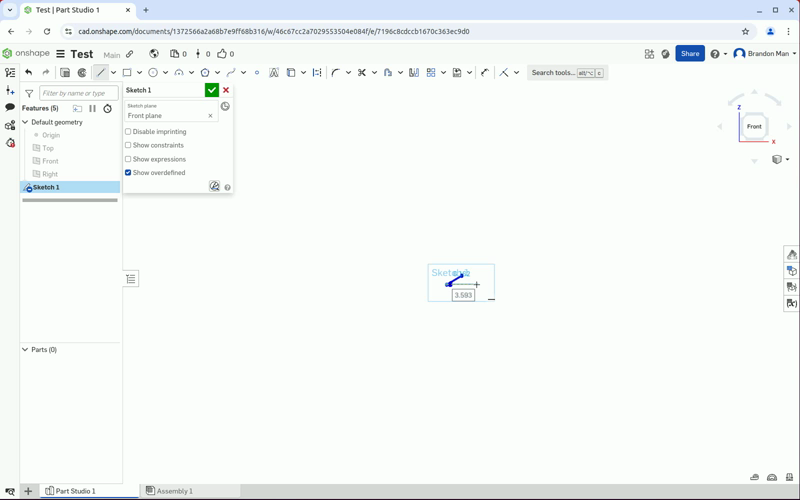
mouse_move(446, 285)
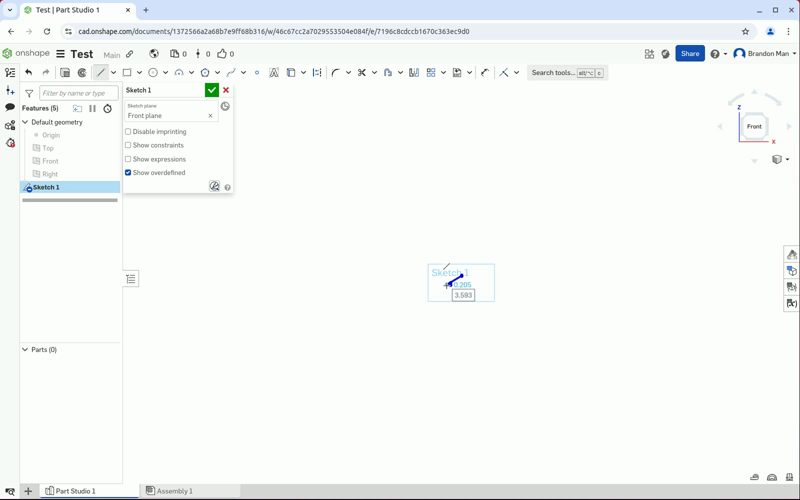
scroll(6)
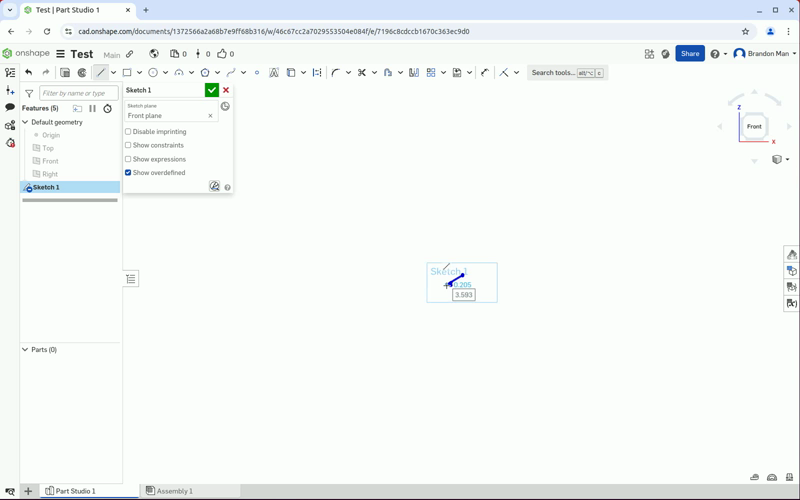
scroll(6)
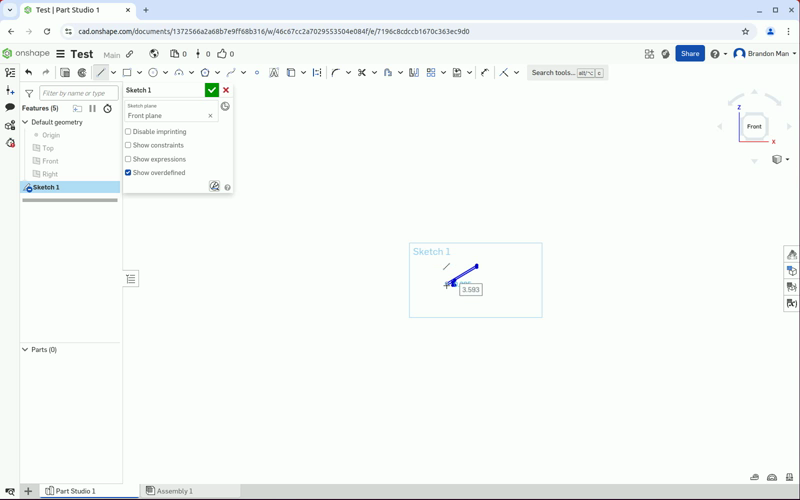
scroll(6)
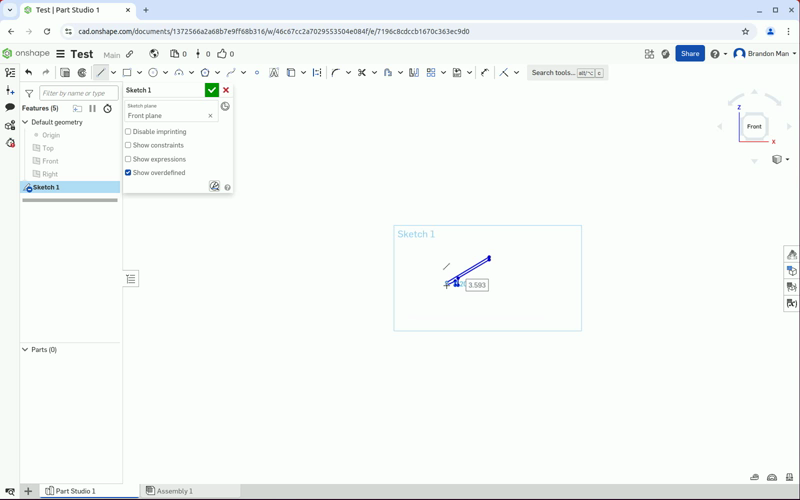
scroll(6)
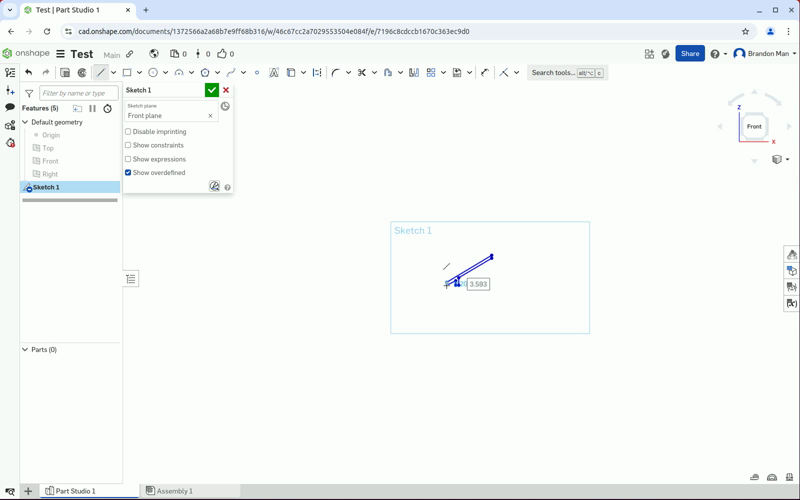
scroll(6)
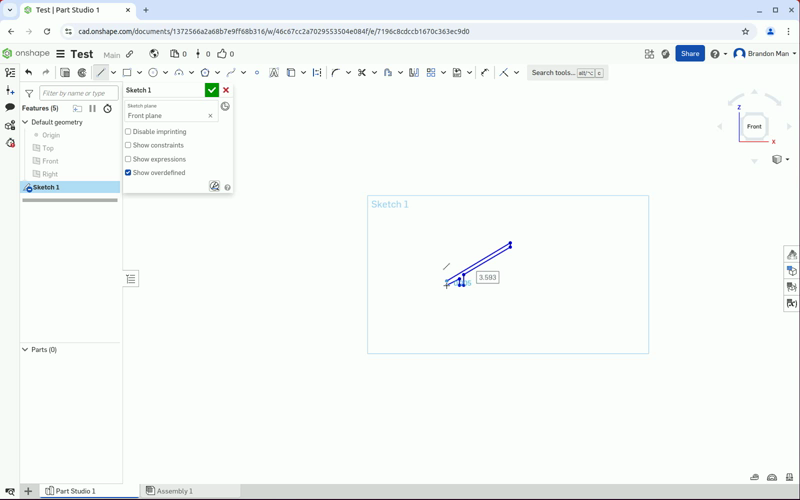
scroll(6)
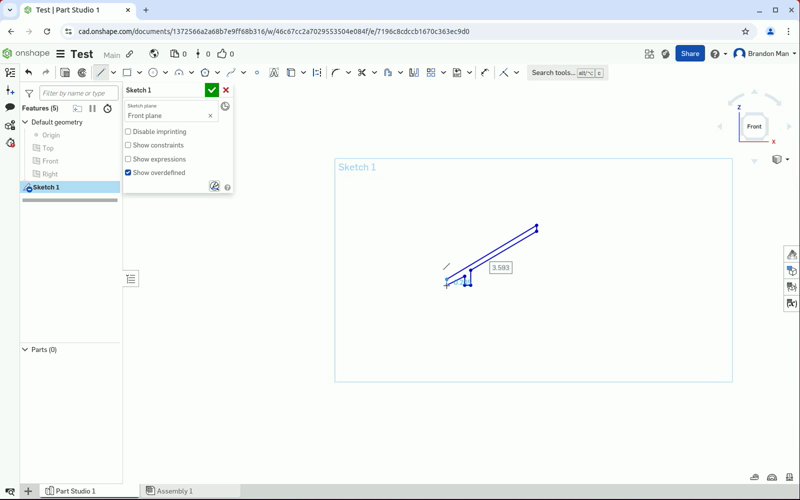
scroll(6)
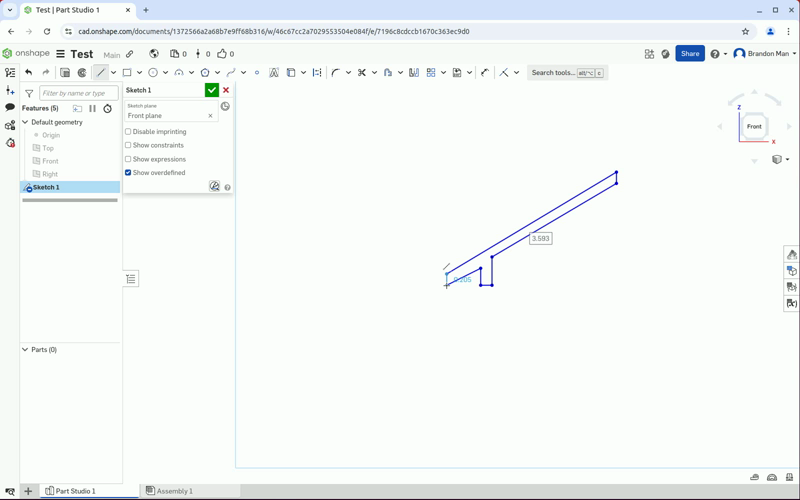
key_up(shift)
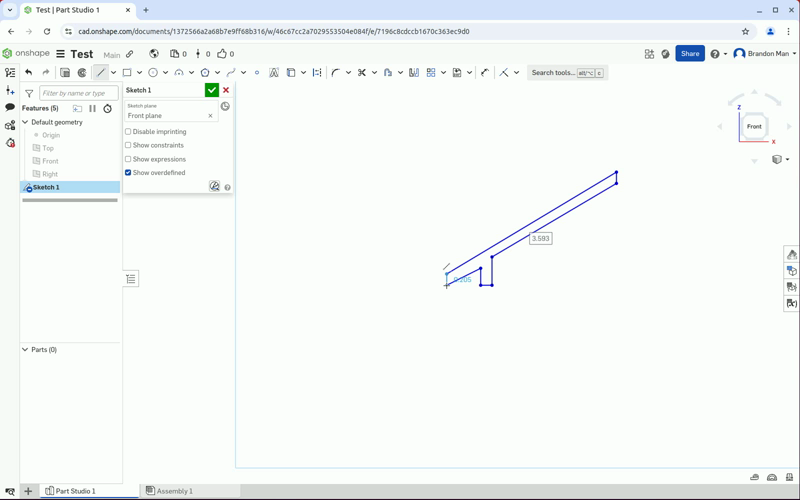
click(446, 285)
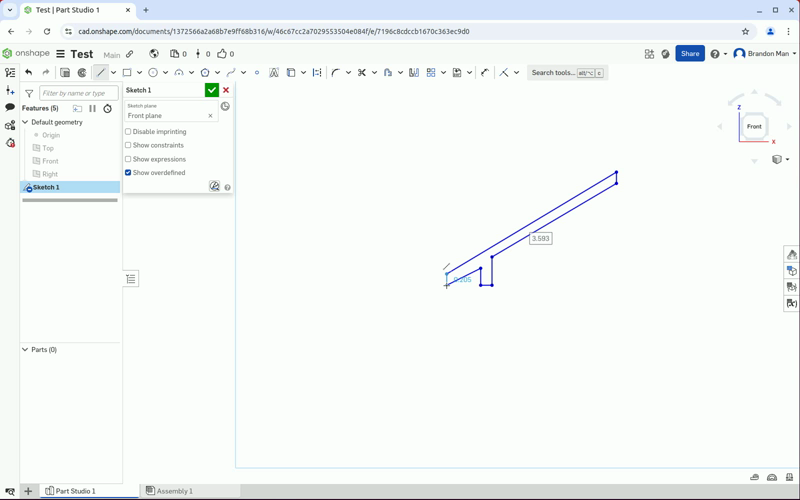
scroll(-6)
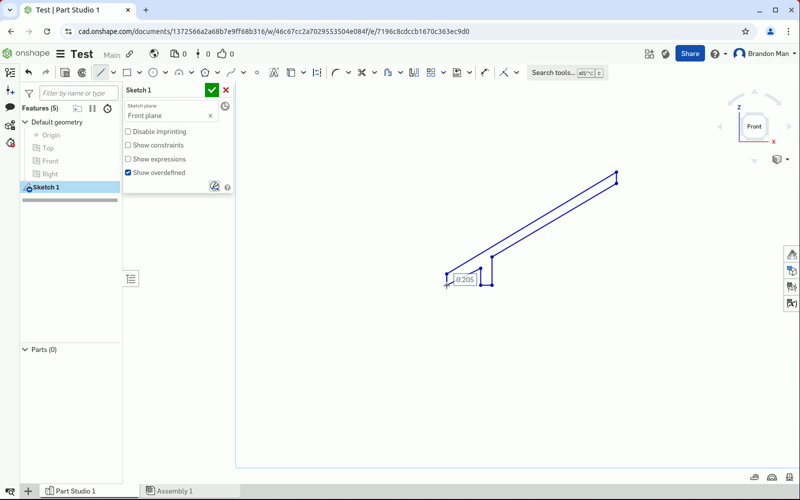
scroll(-6)
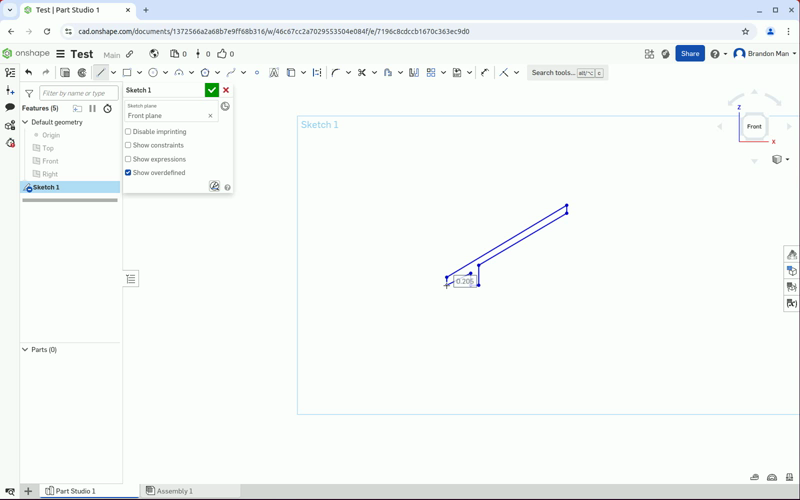
scroll(-6)
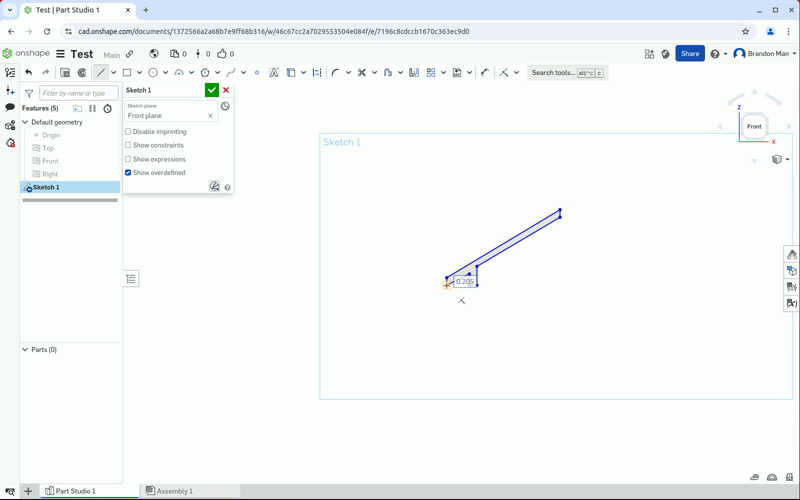
scroll(-6)
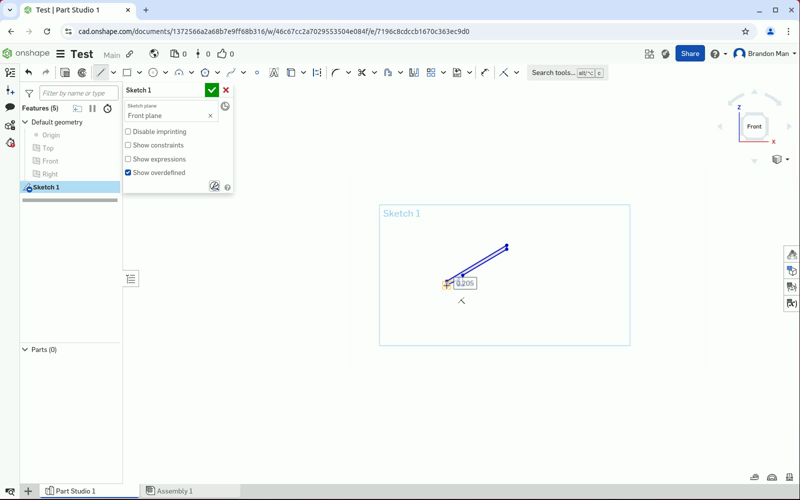
scroll(-6)
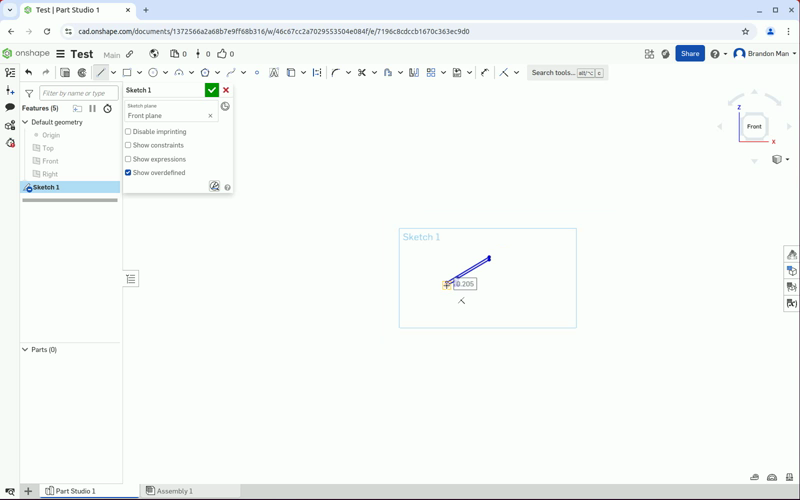
scroll(-6)
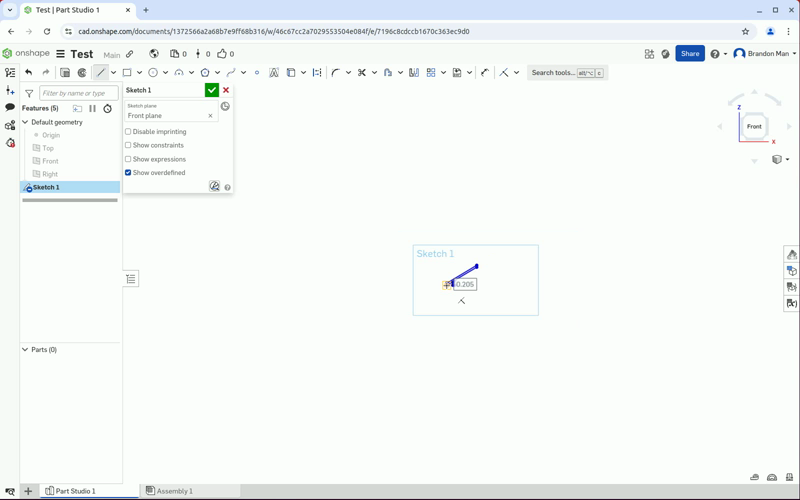
scroll(-6)
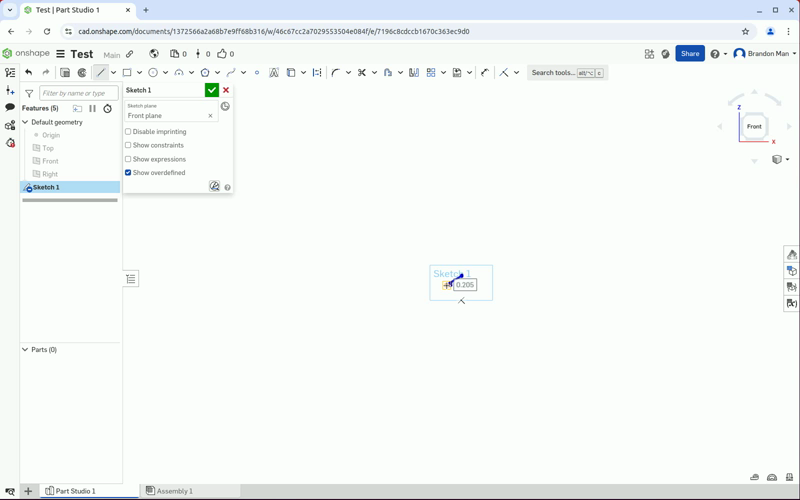
key(esc)
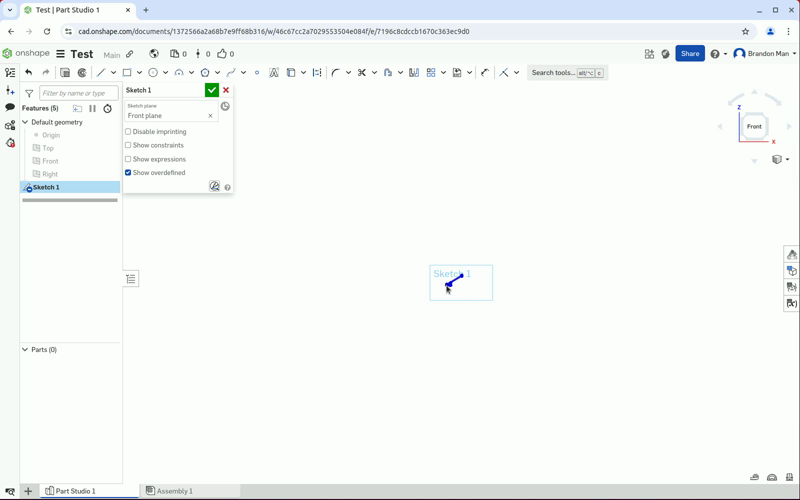
mouse_move(460, 276)
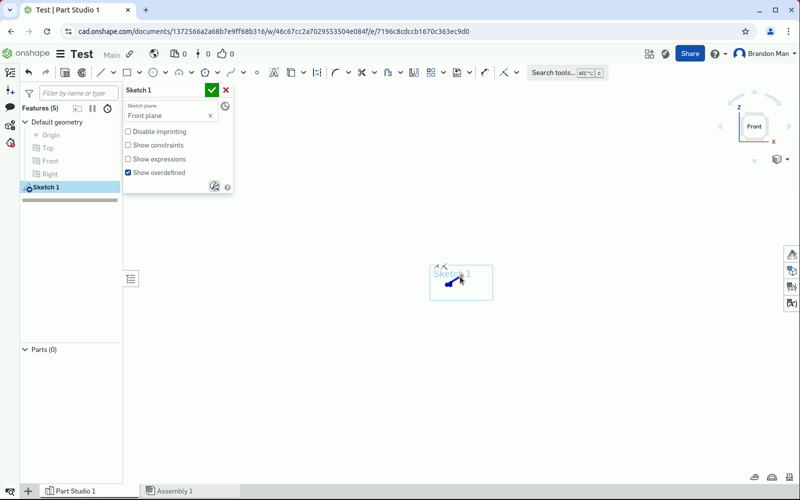
scroll(6)
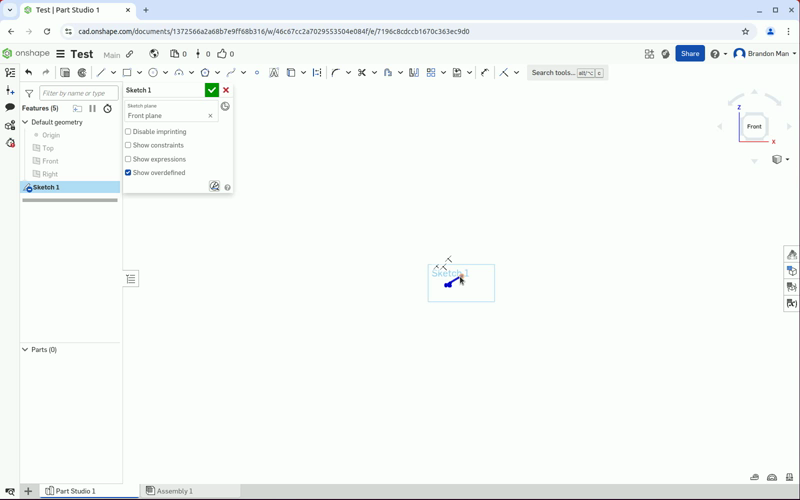
scroll(6)
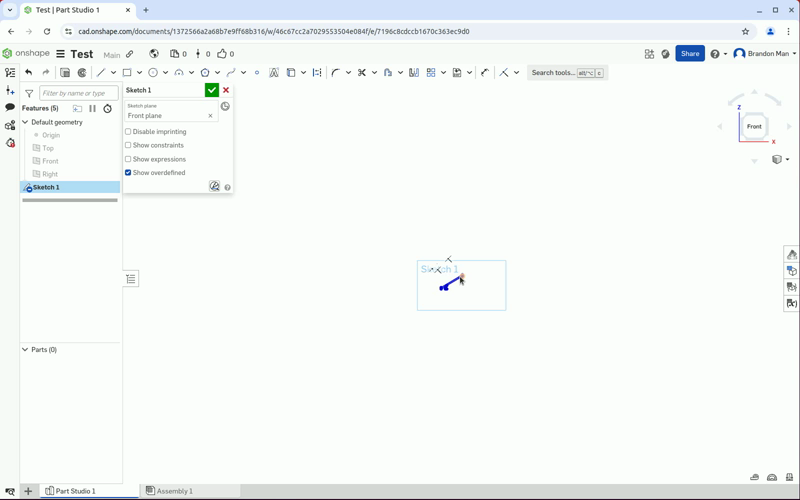
scroll(6)
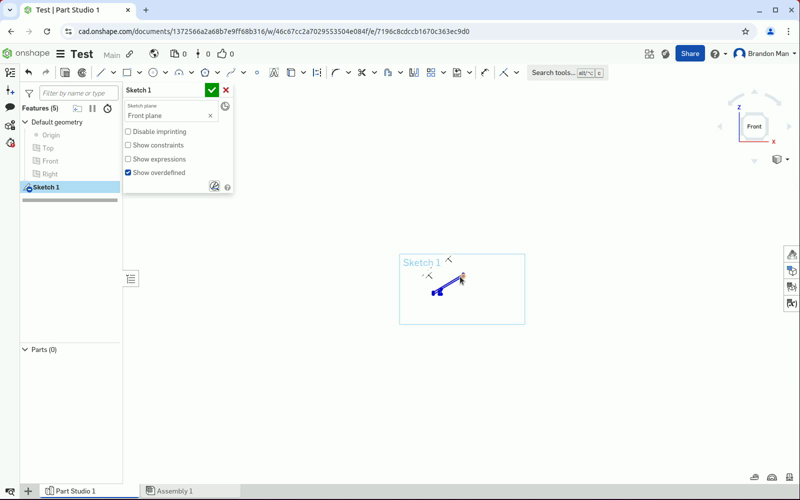
scroll(6)
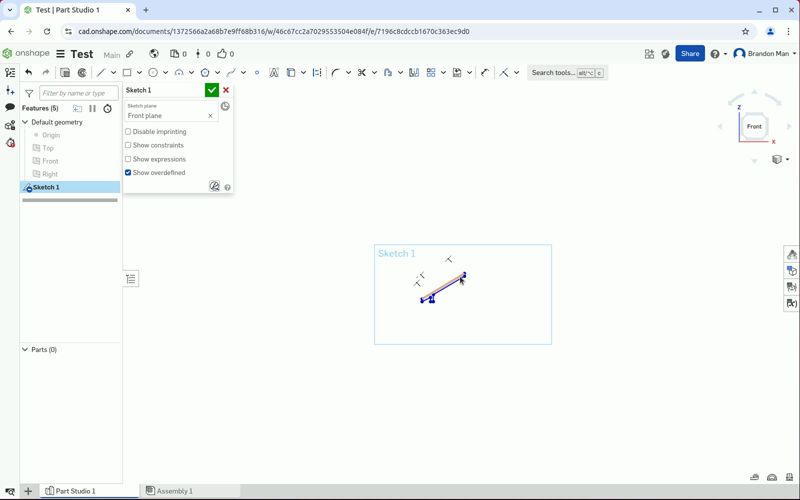
scroll(6)
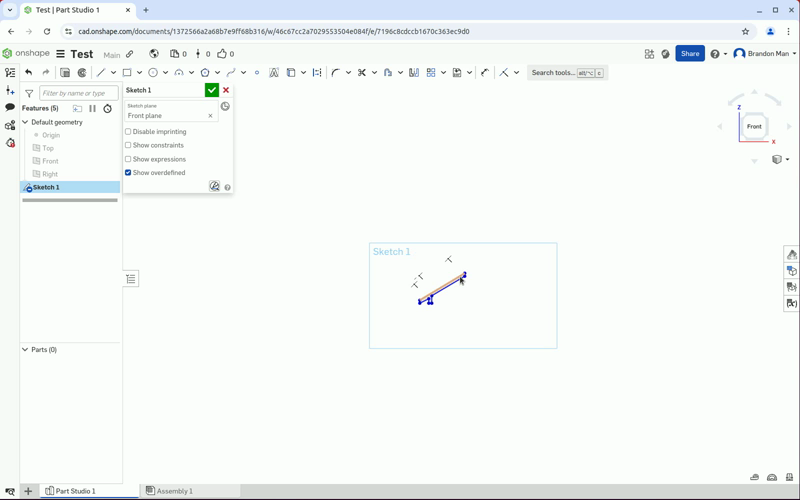
scroll(6)
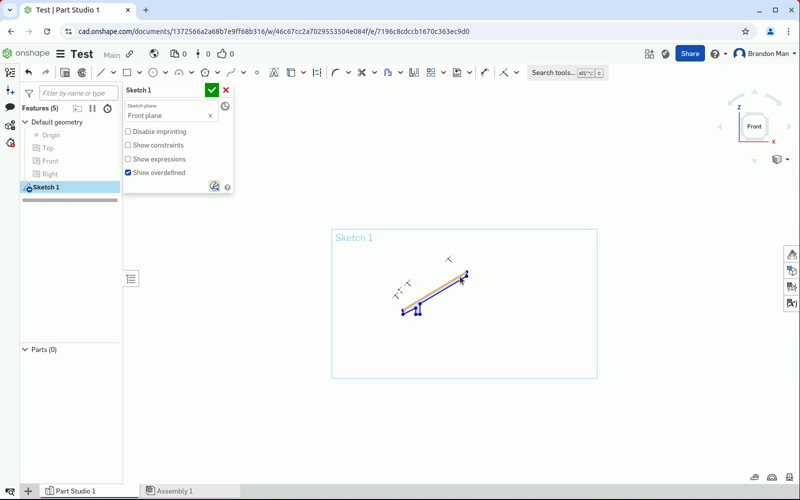
scroll(6)
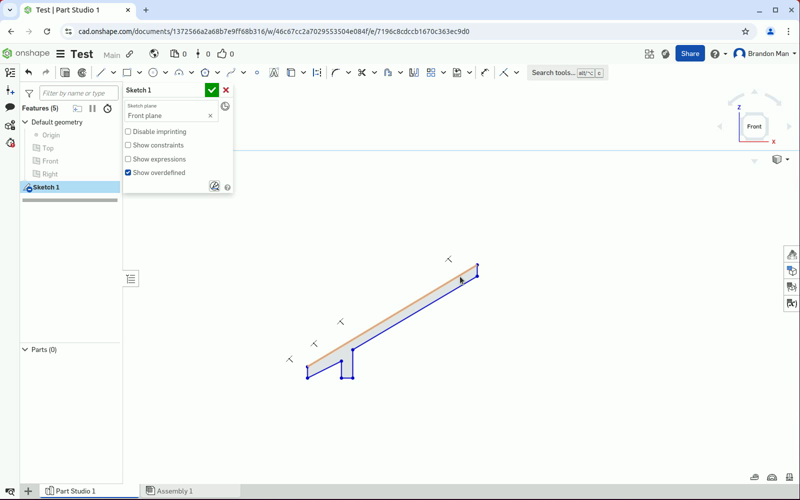
click(460, 276)
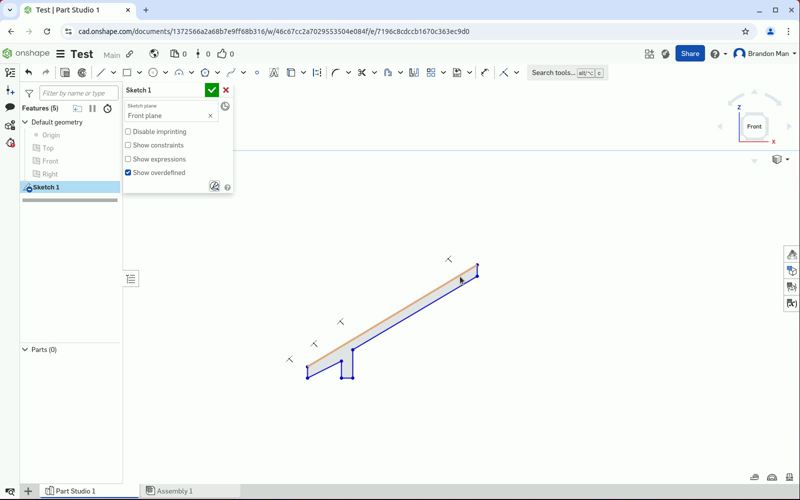
scroll(-6)
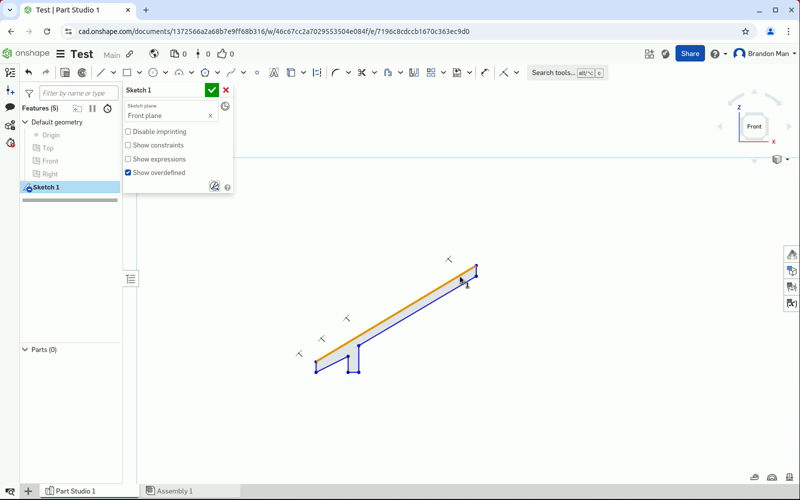
scroll(-6)
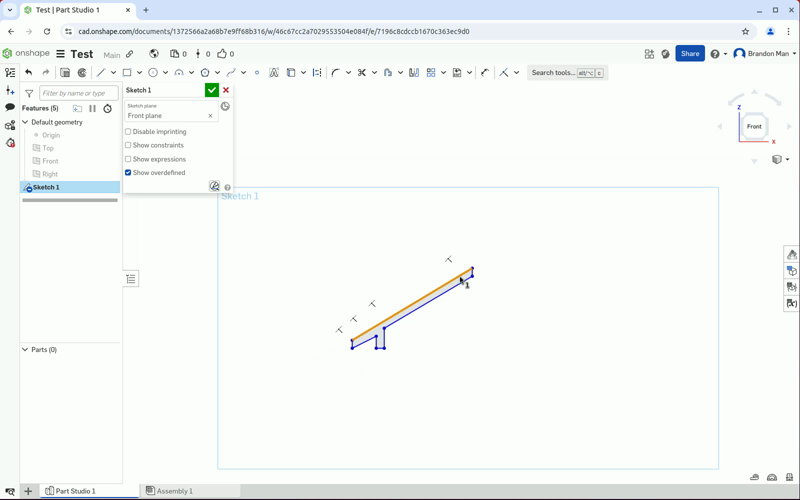
scroll(-6)
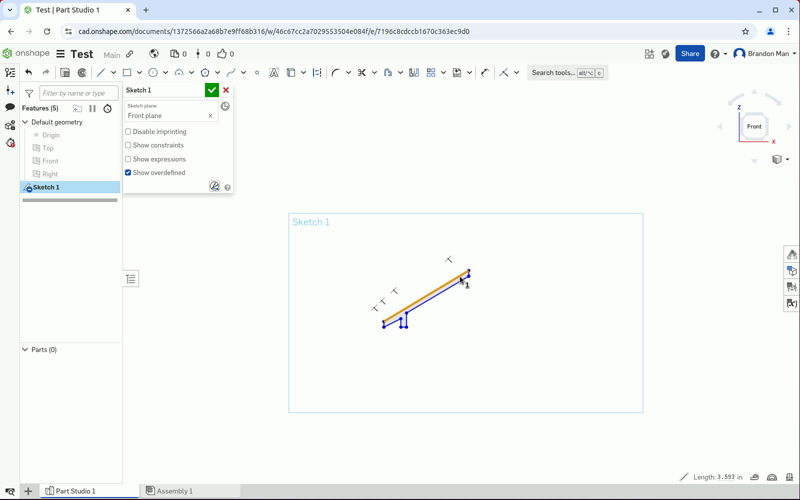
scroll(-6)
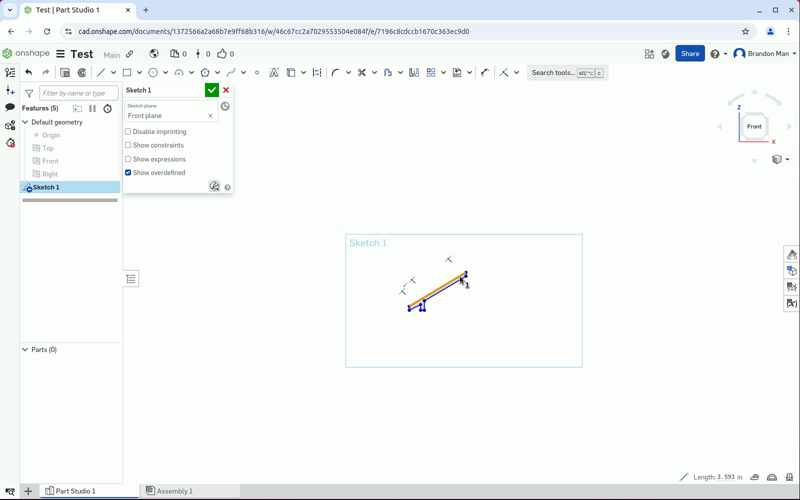
scroll(-6)
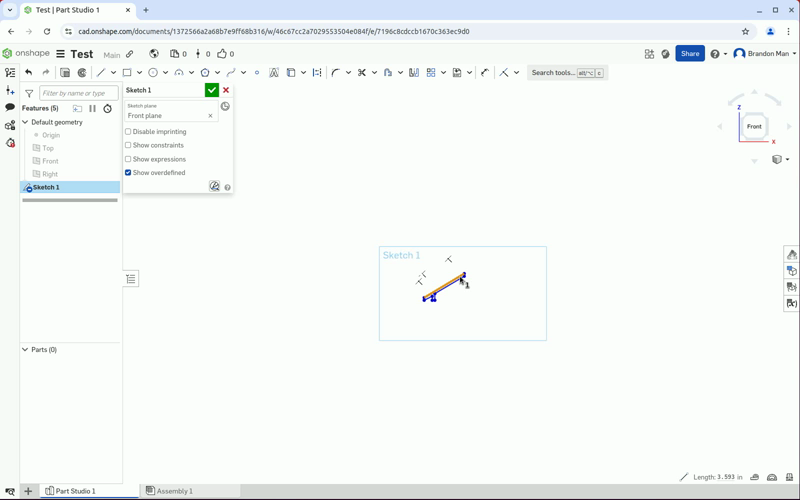
scroll(-6)
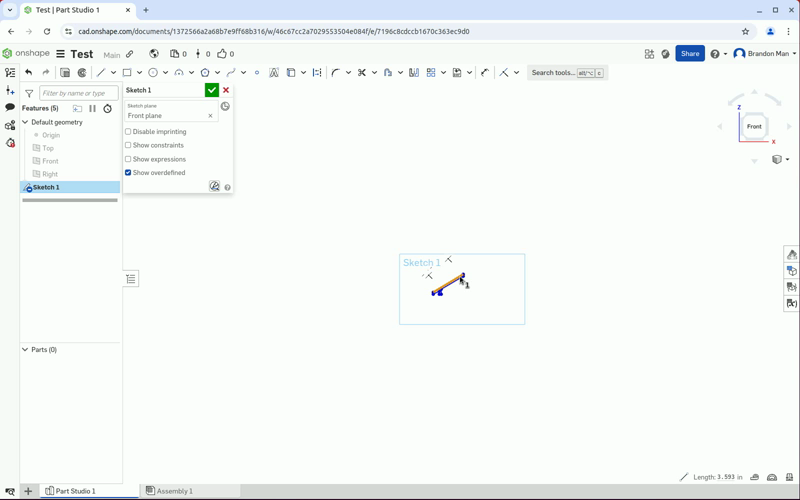
scroll(-6)
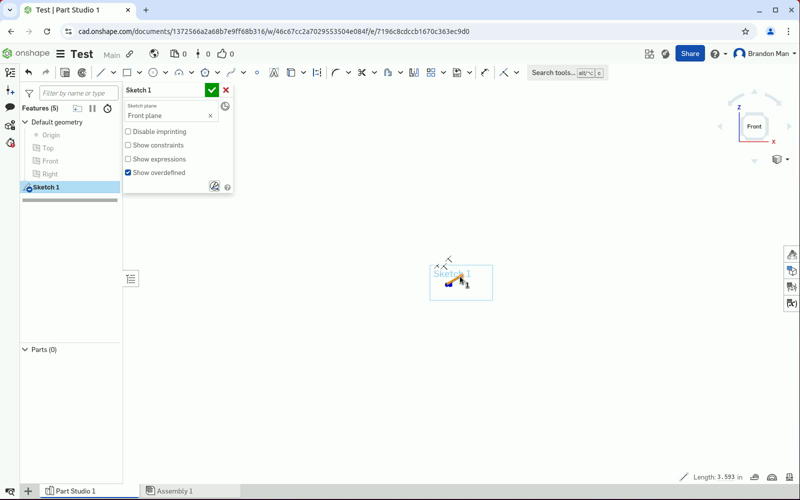
mouse_move(73, 352)
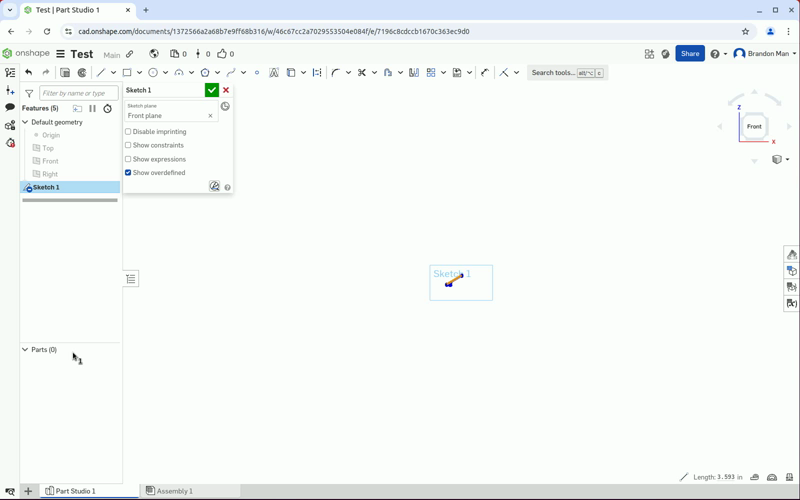
key(shift+y)
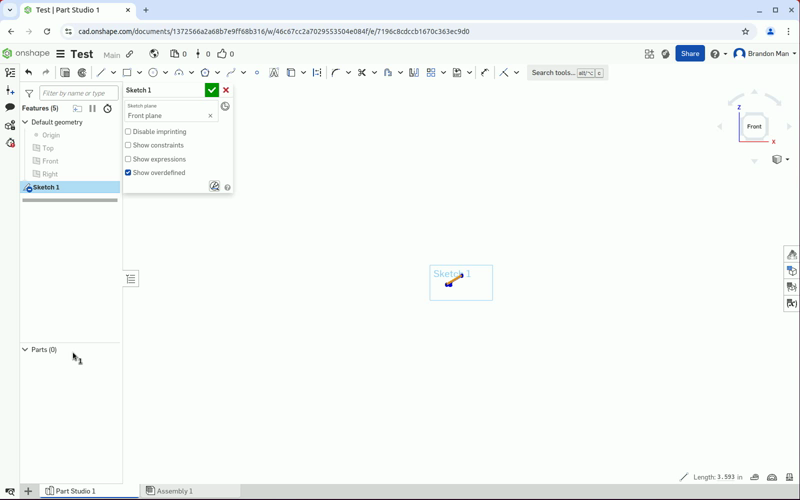
key(shift+e)
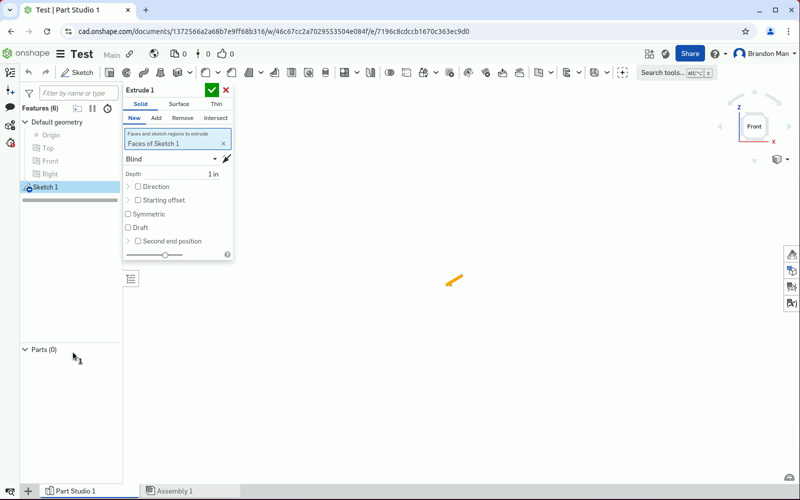
mouse_move(143, 106)
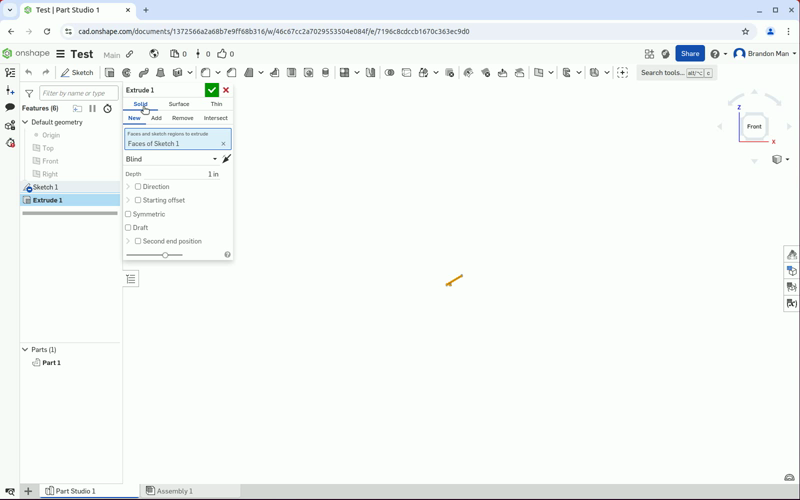
click(143, 106)
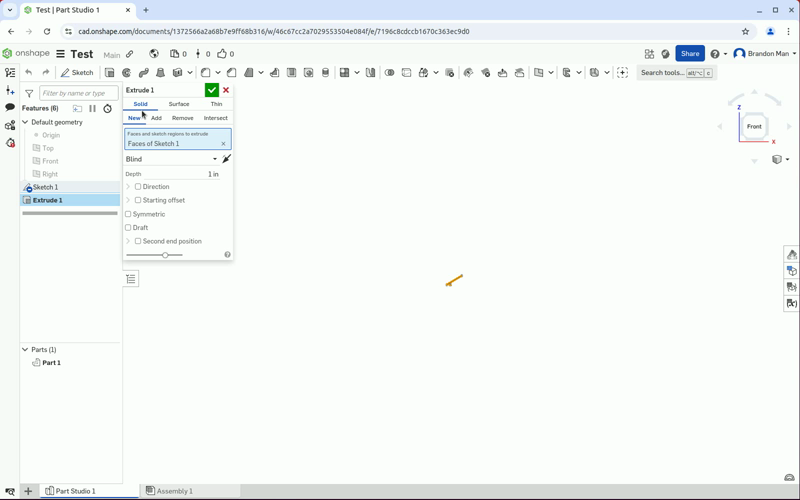
mouse_move(137, 120)
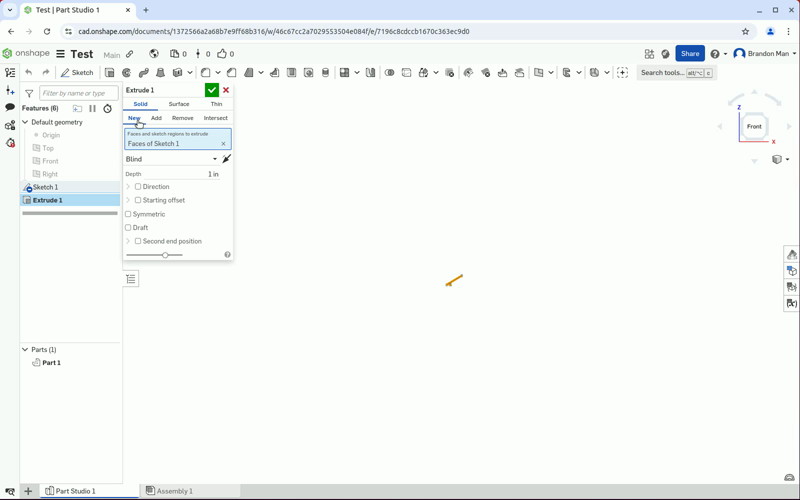
click(137, 120)
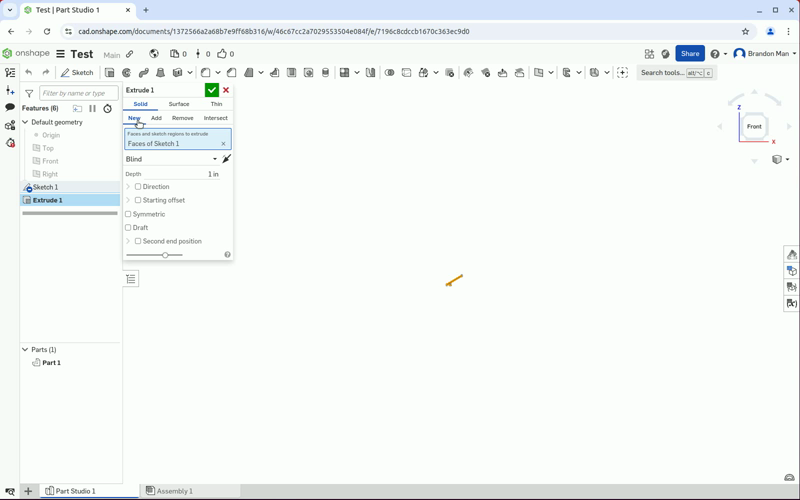
key(tab, 4)
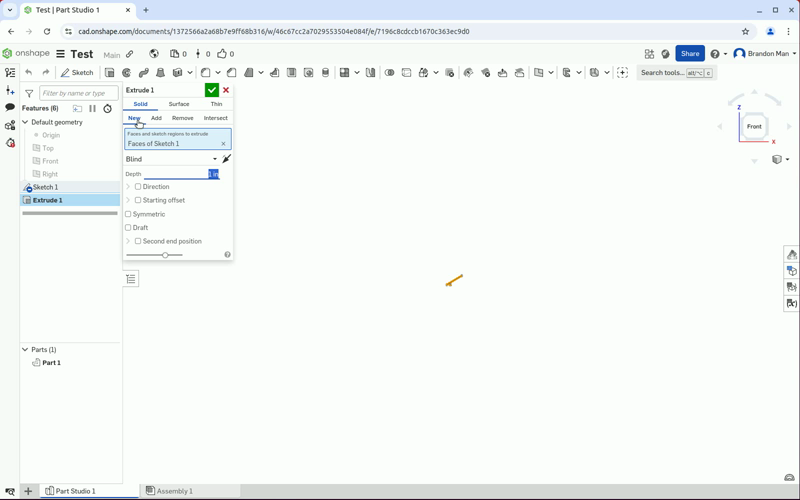
text(-9.147)
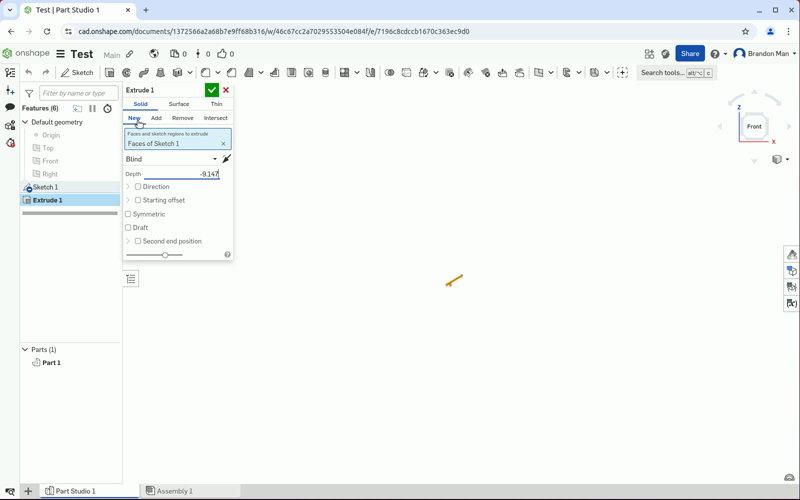
key(enter)
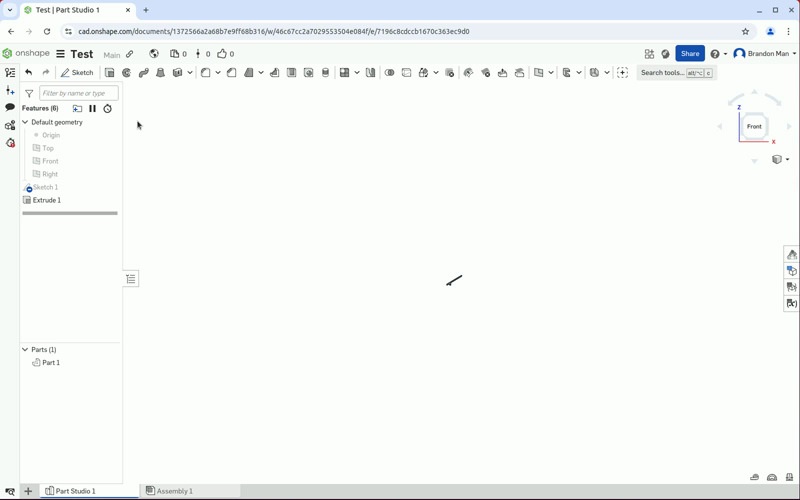
key(shift+h)
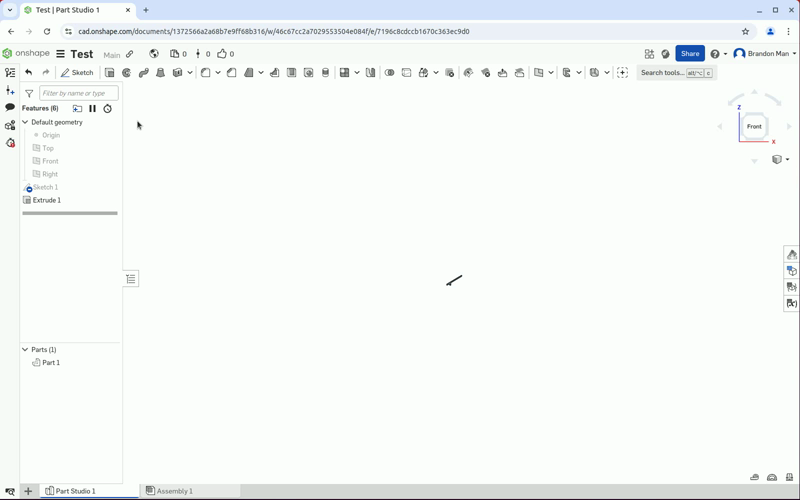
key(shift+h)
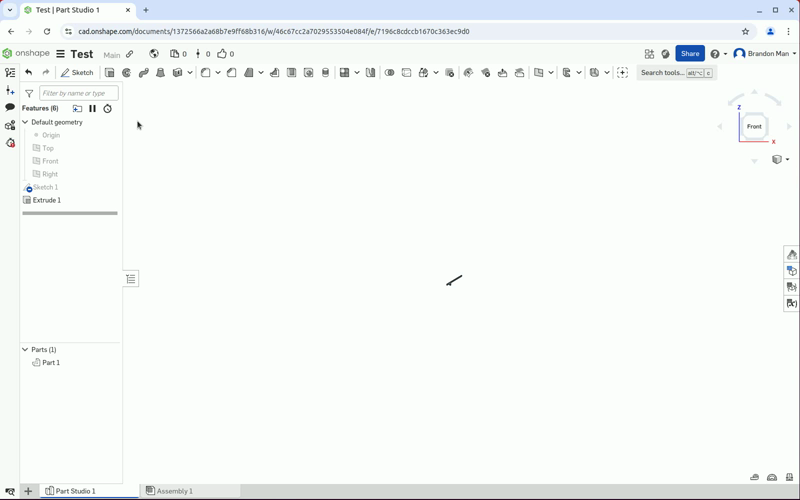
mouse_move(73, 189)
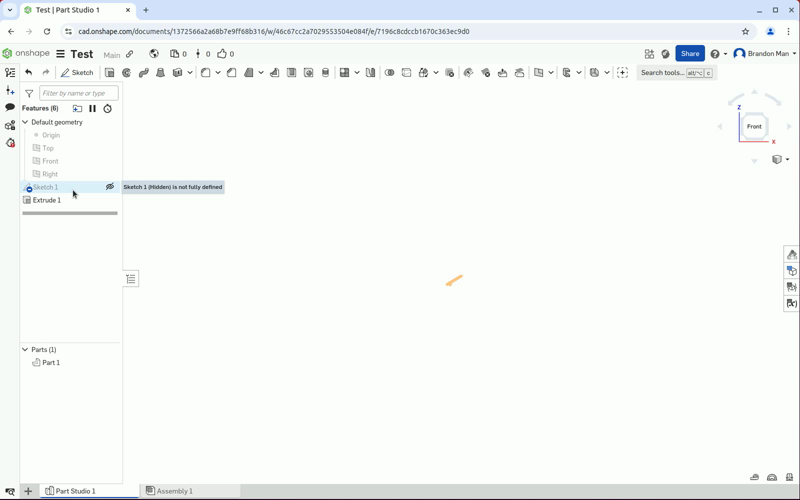
click(73, 189)
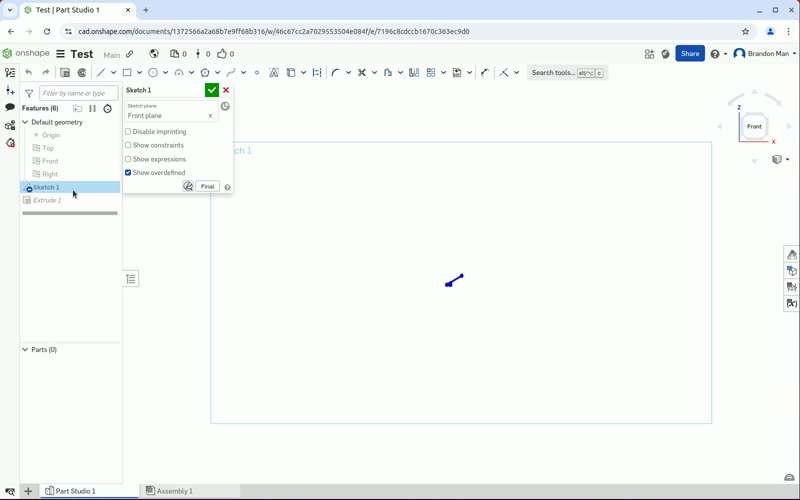
mouse_move(229, 92)
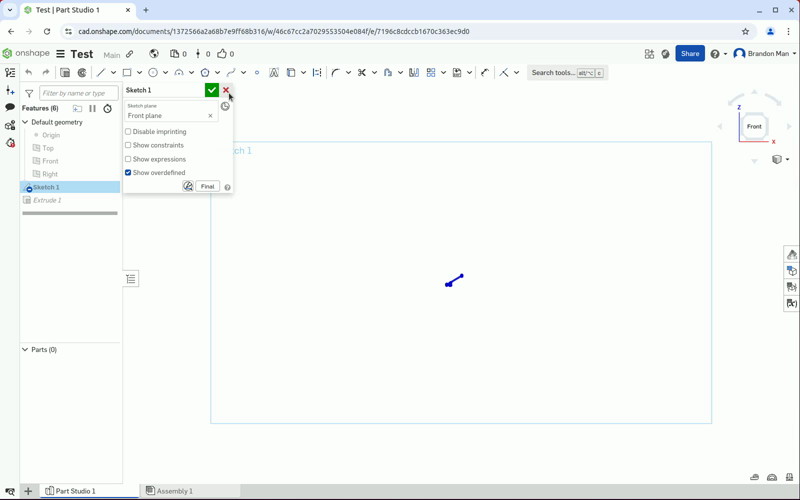
click(229, 92)
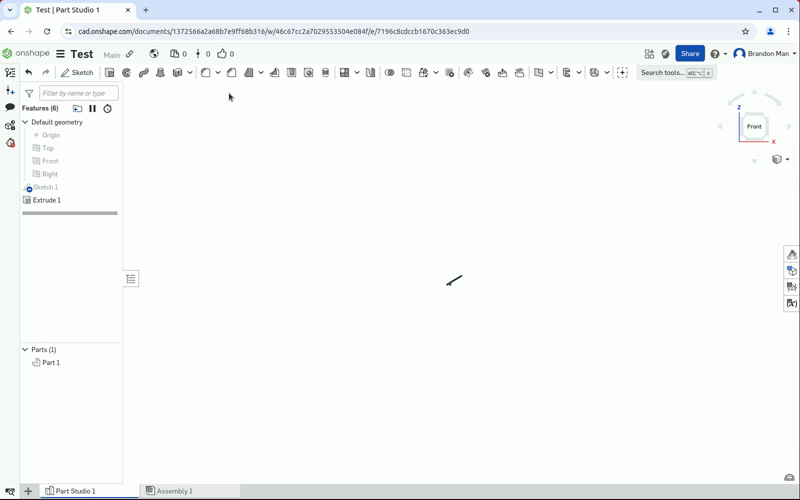
mouse_move(73, 352)
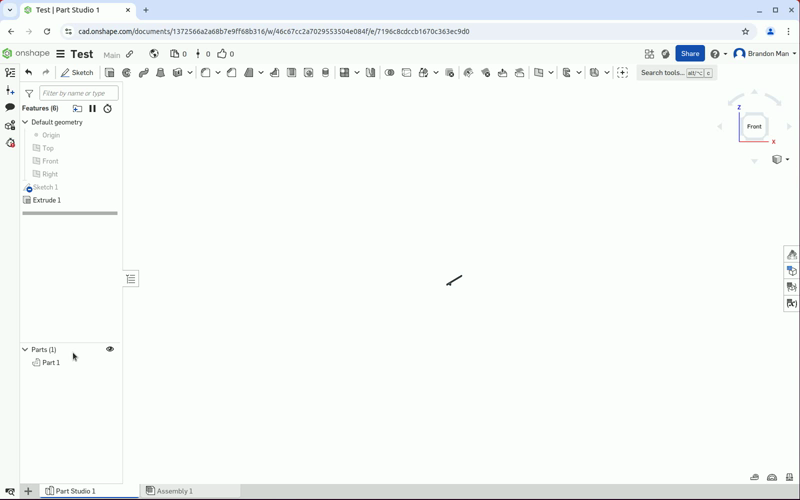
key(y)
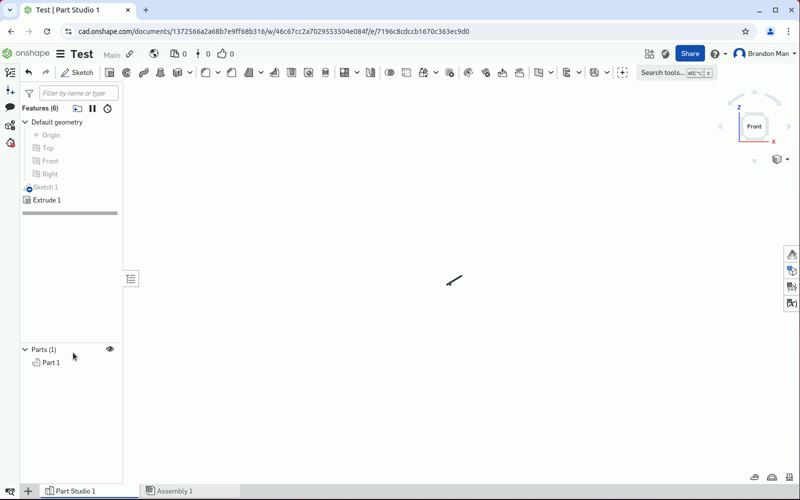
key(shift+p)
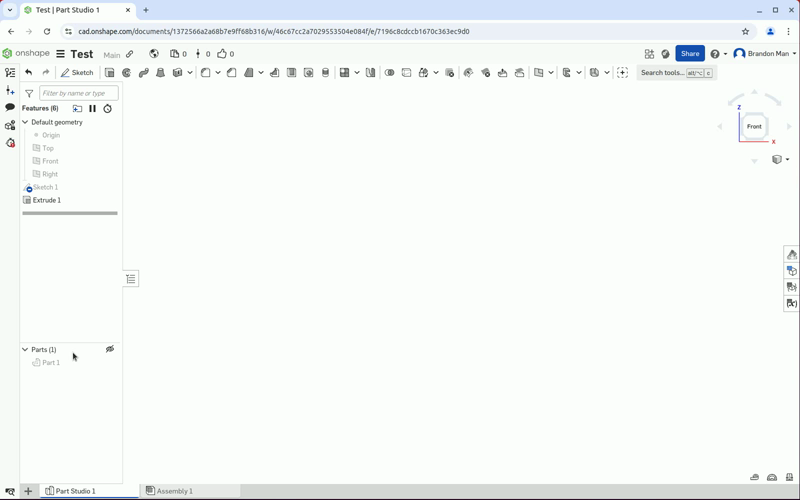
key(space)
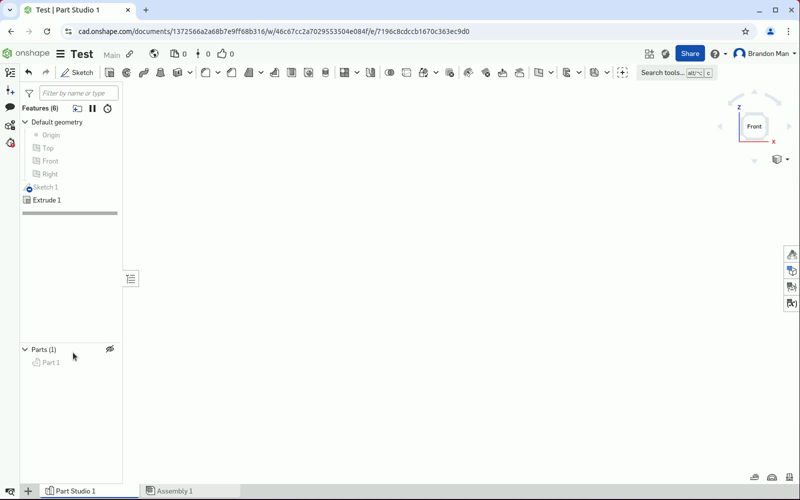
key_down(shift)
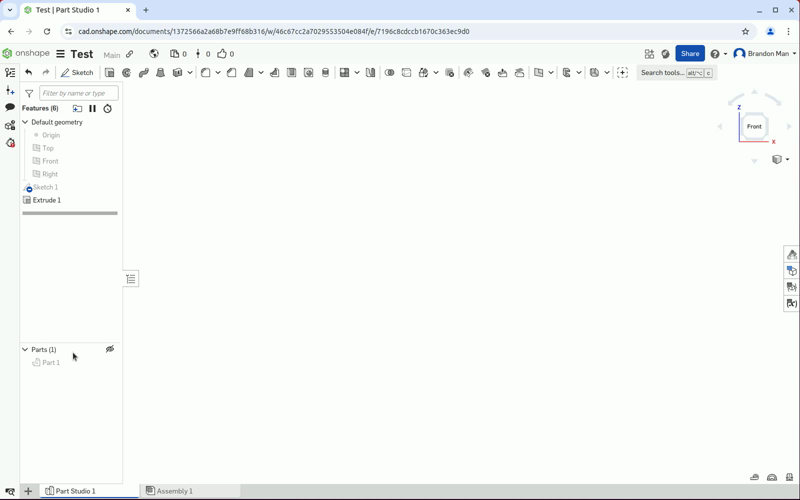
key(left)
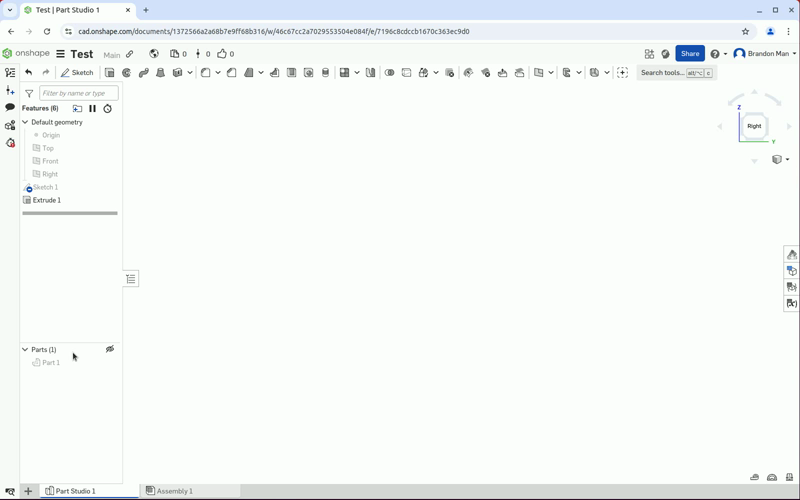
key_up(shift)
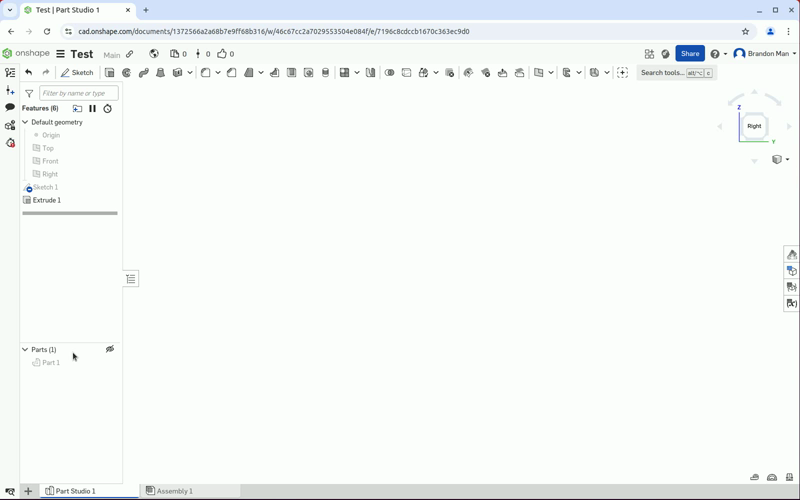
mouse_move(73, 352)
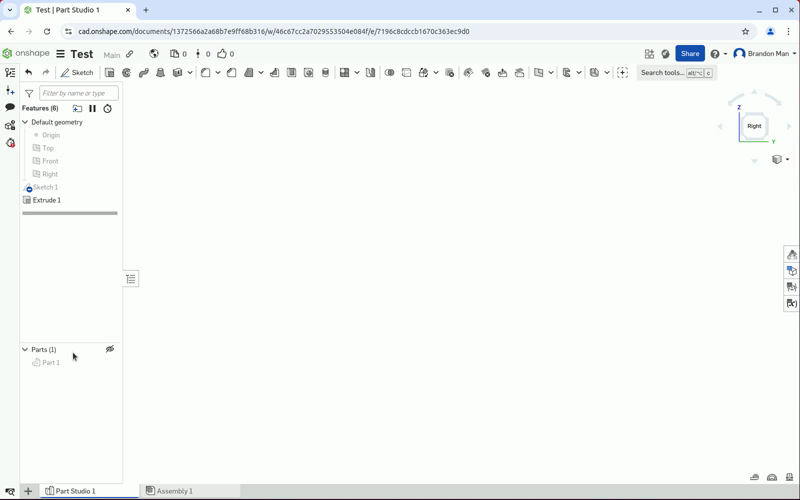
key(shift+y)
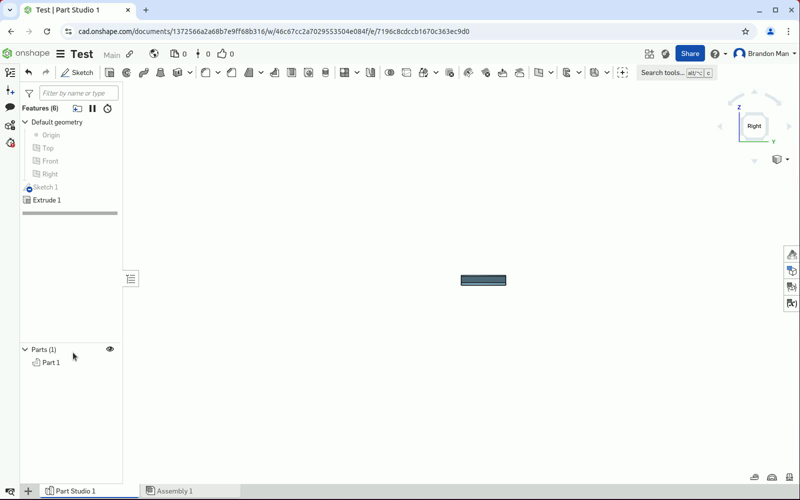
mouse_move(541, 75)
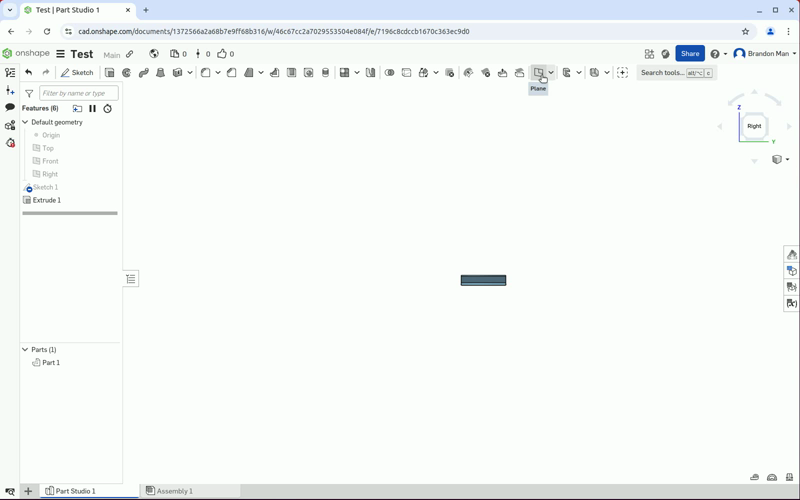
click(541, 75)
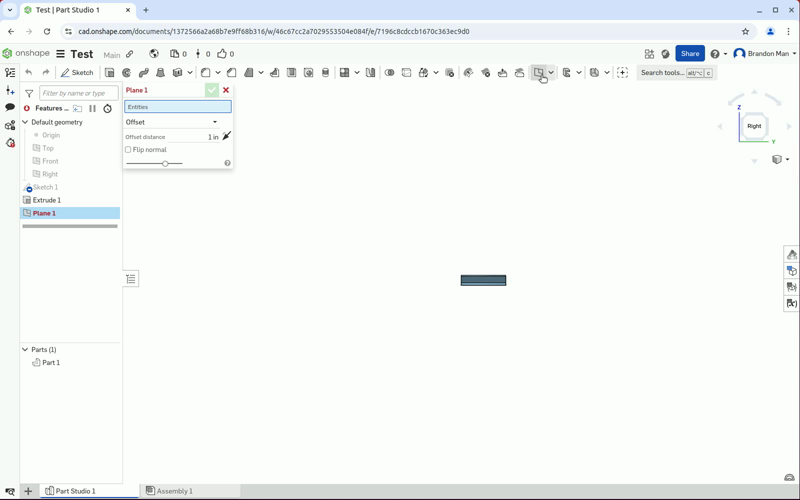
mouse_move(73, 176)
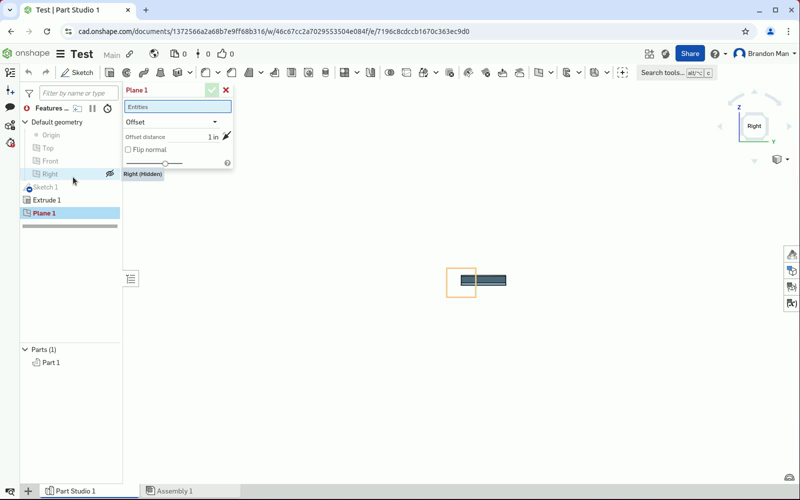
click(73, 176)
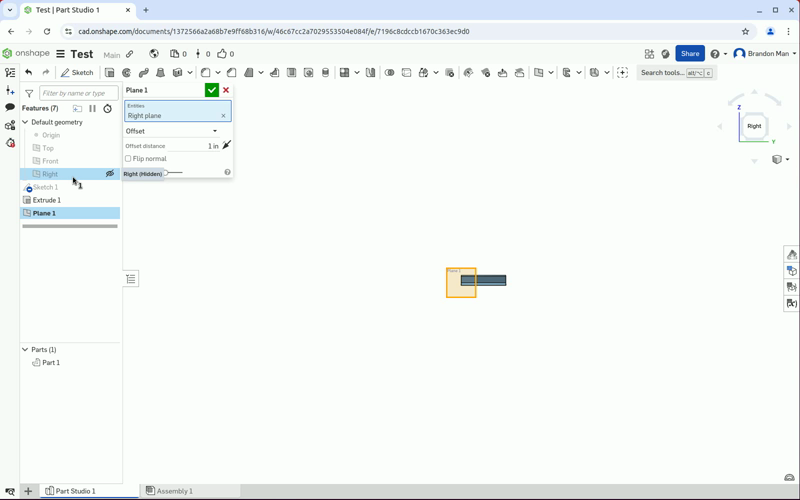
key(tab, 2)
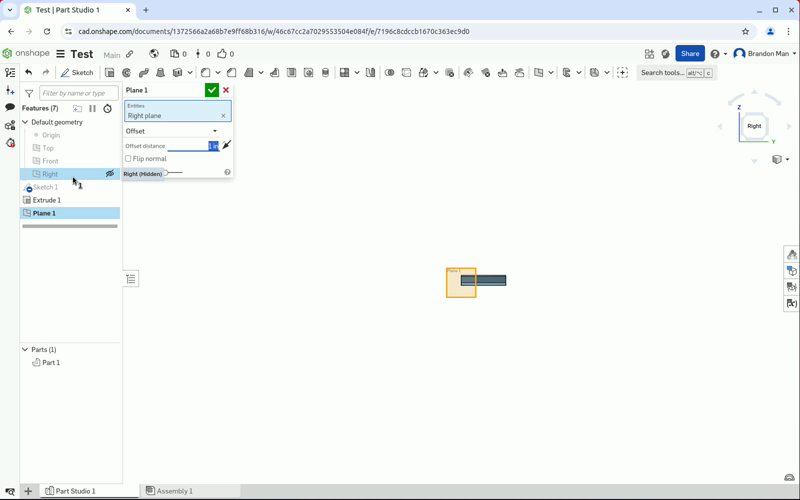
text(2.896)
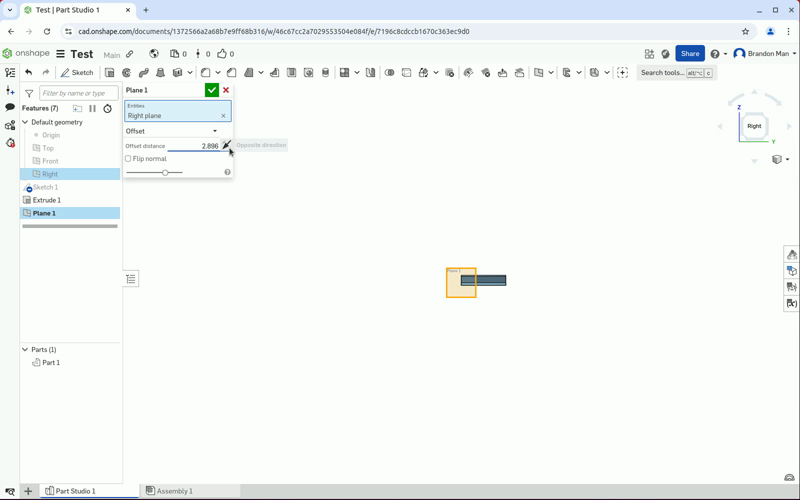
mouse_move(229, 147)
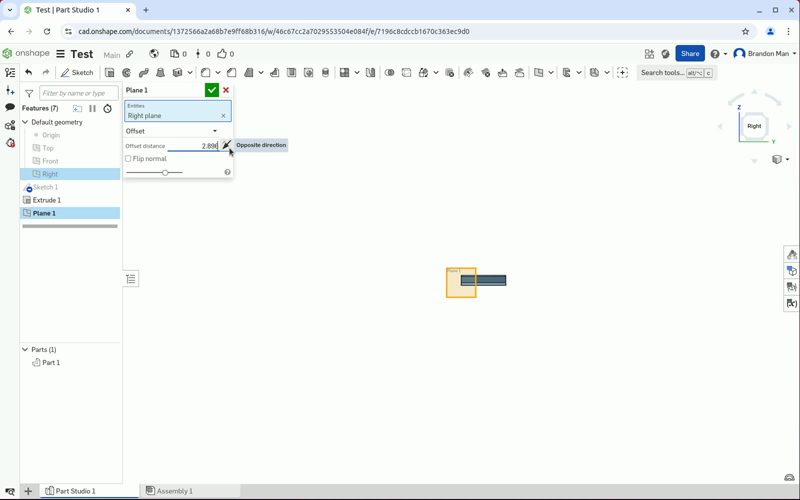
click(229, 147)
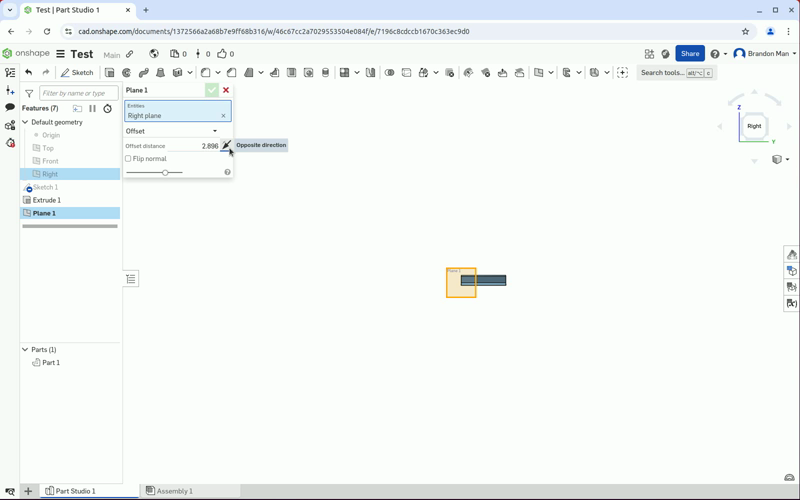
key(enter, 2)
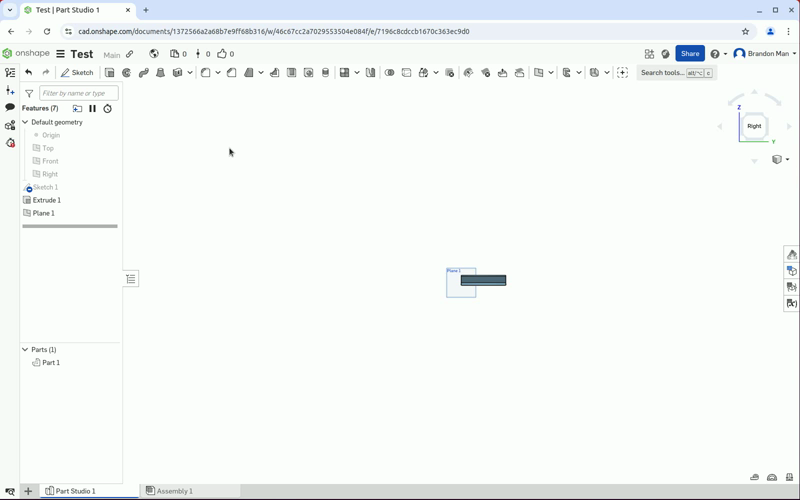
key(shift+s)
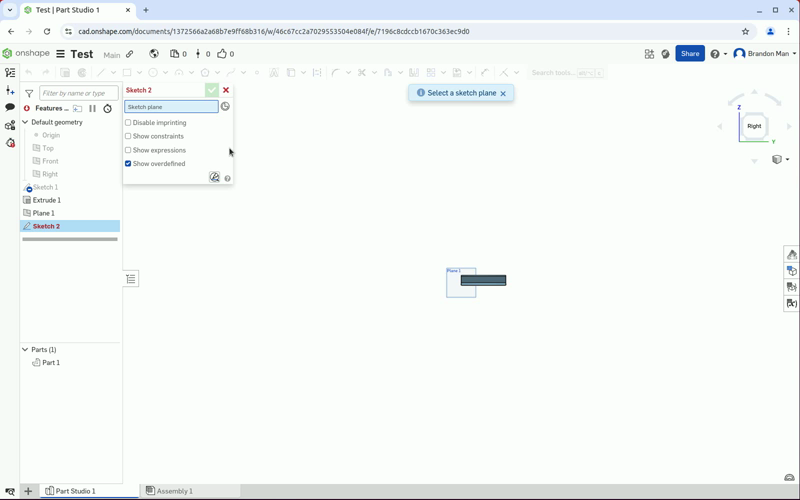
mouse_move(73, 215)
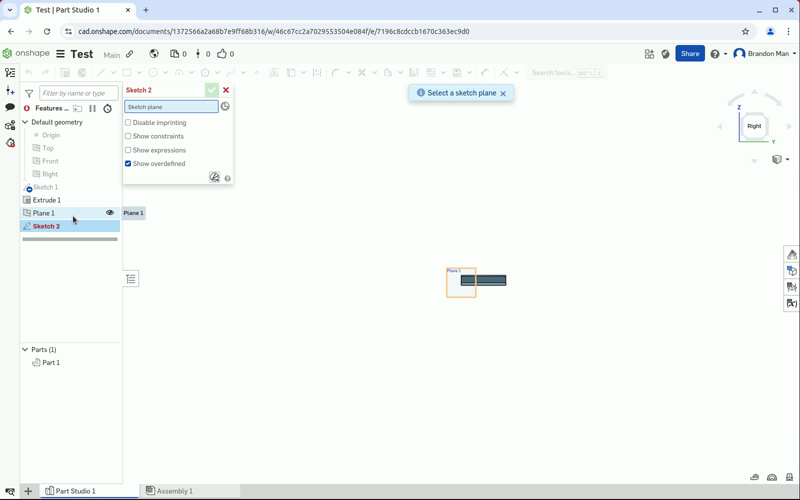
click(73, 215)
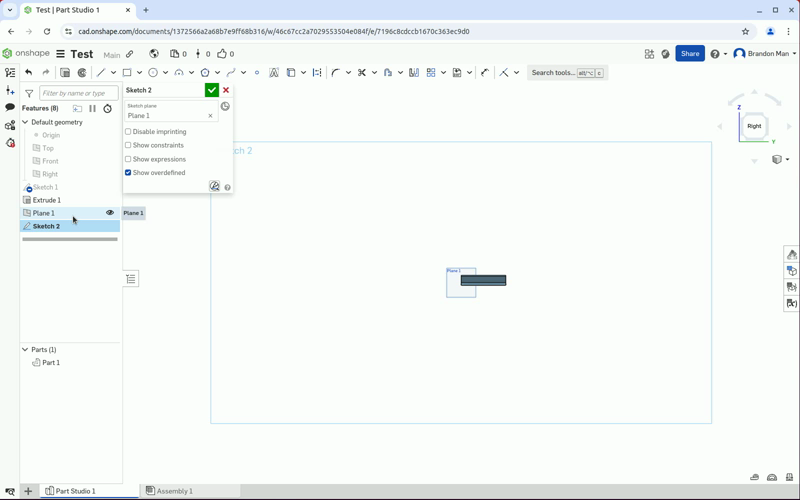
mouse_move(73, 352)
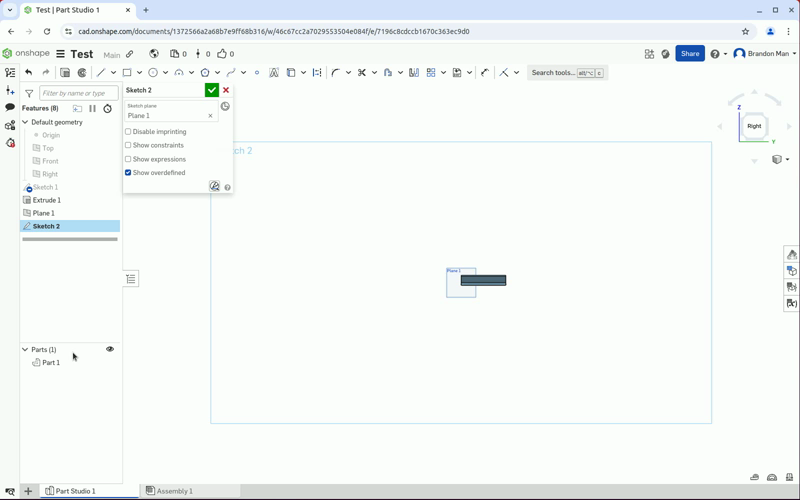
key(y)
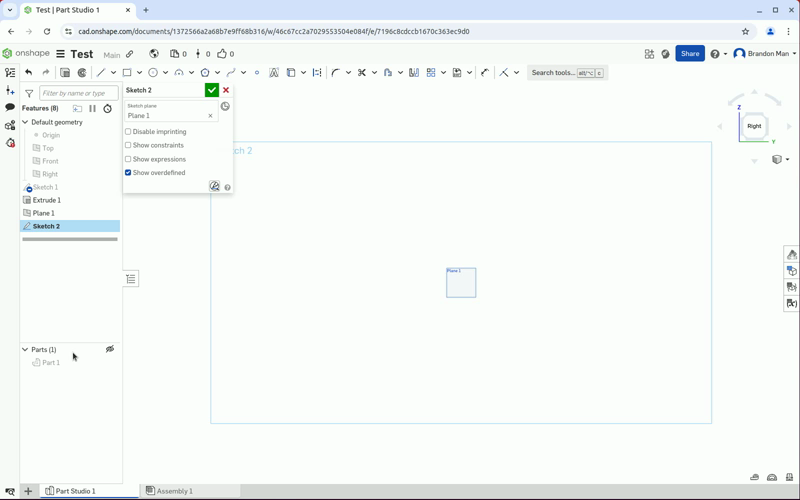
key(l)
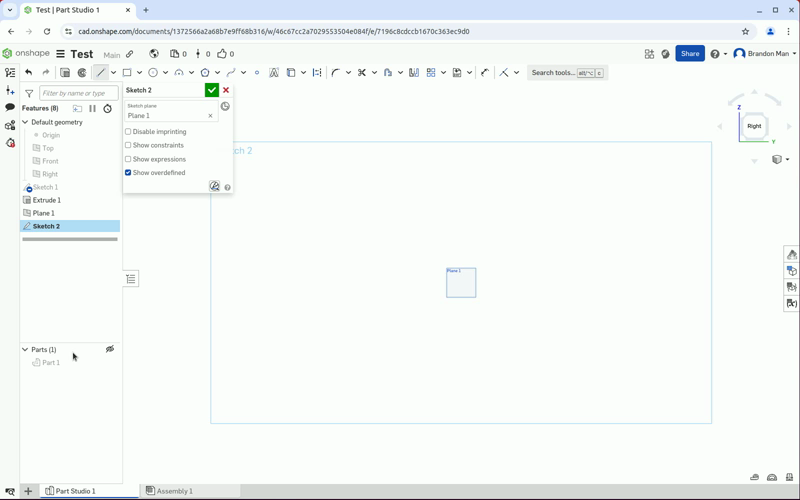
key_down(shift)
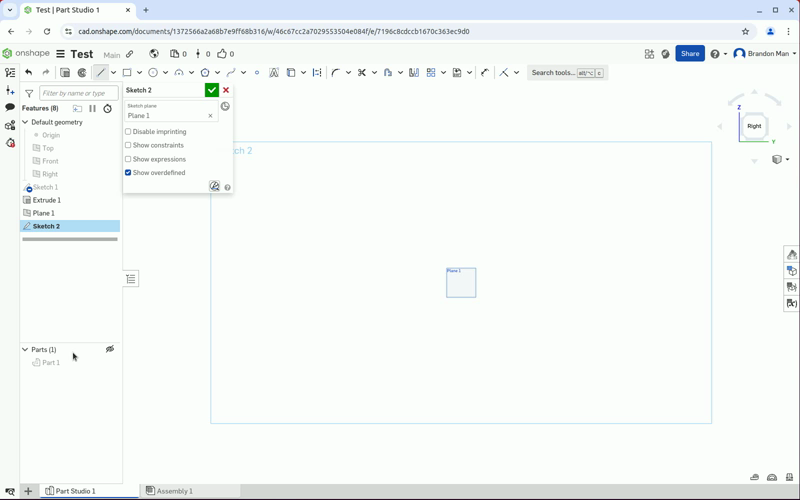
mouse_move(460, 285)
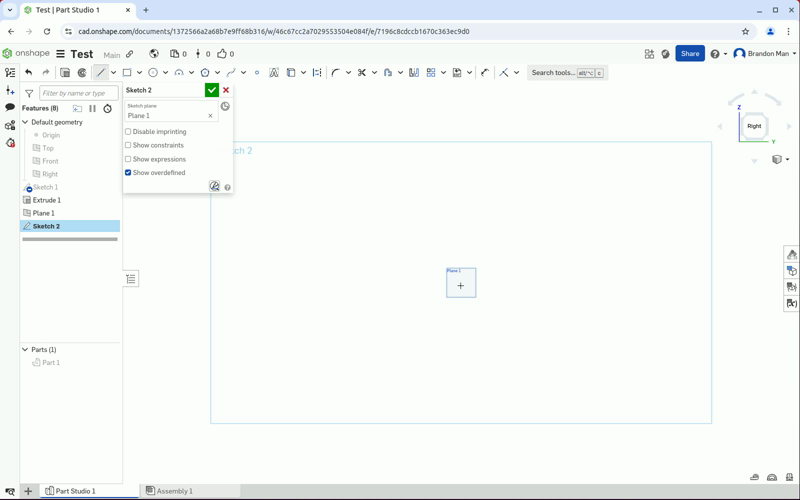
click(460, 285)
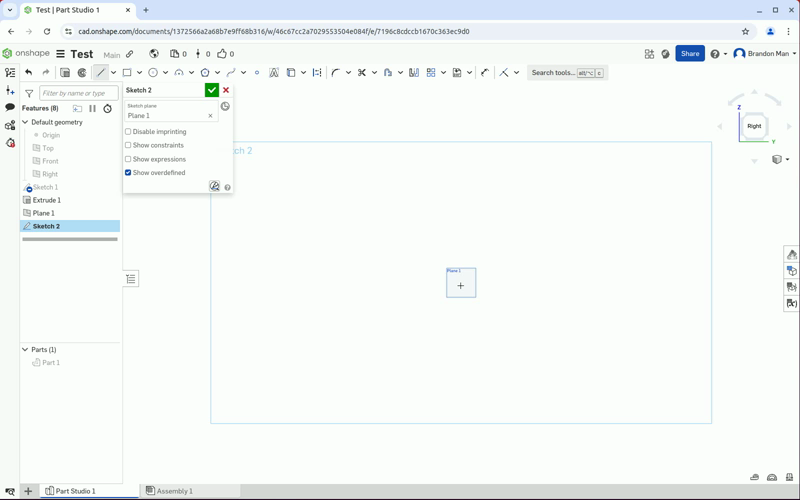
key_up(shift)
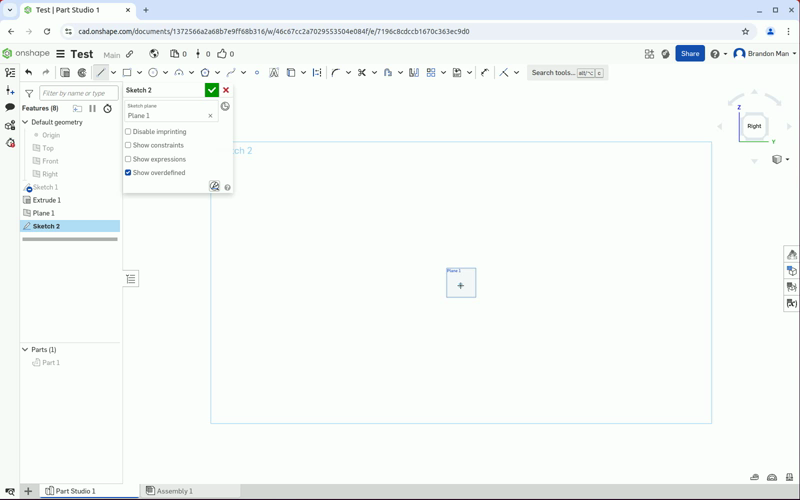
key_down(shift)
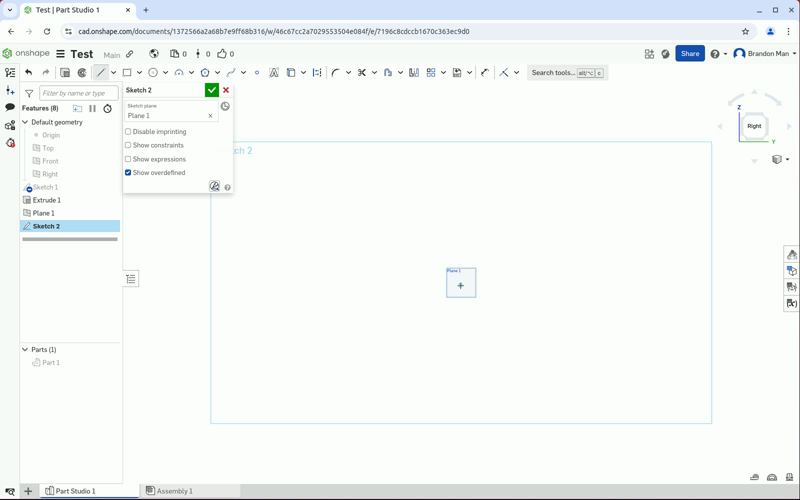
mouse_move(490, 285)
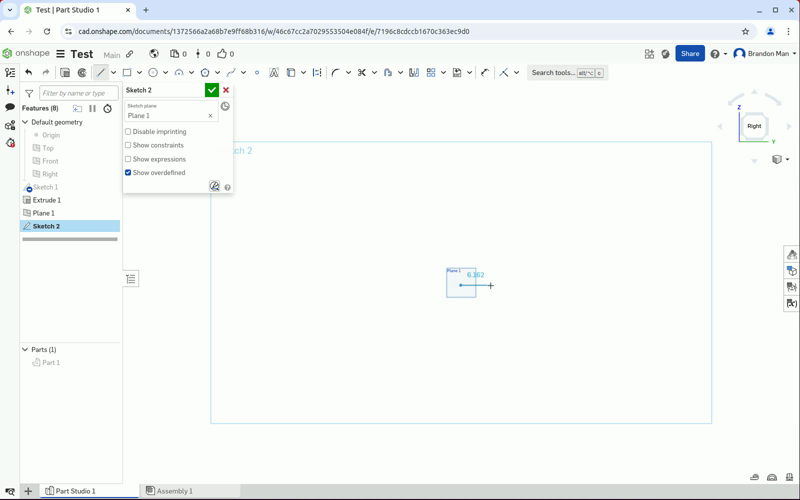
mouse_move(463, 283)
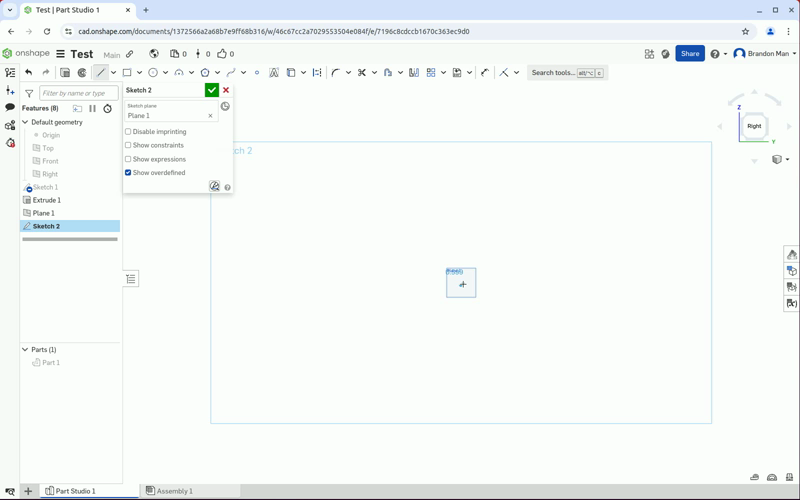
scroll(6)
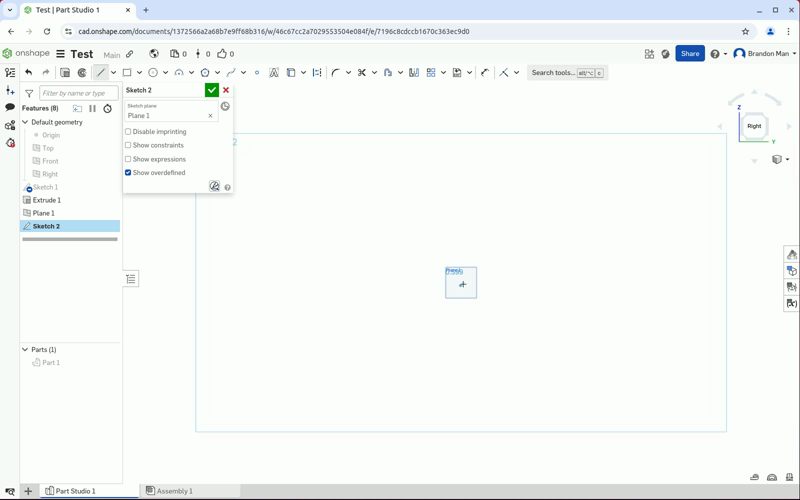
scroll(6)
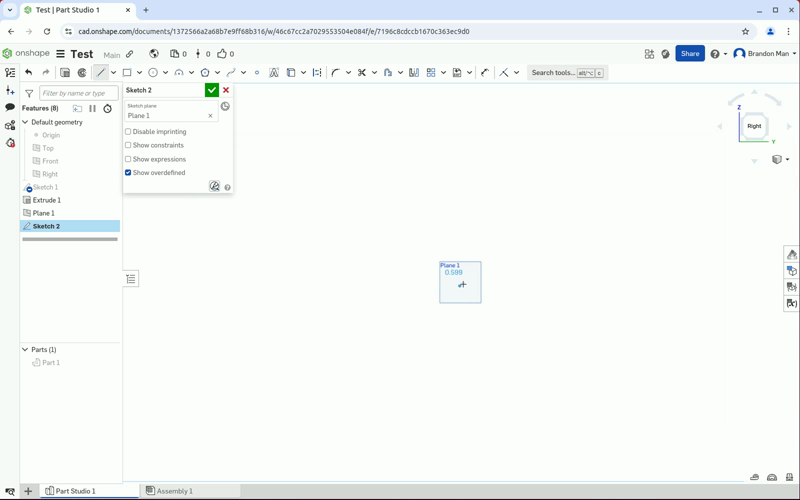
scroll(6)
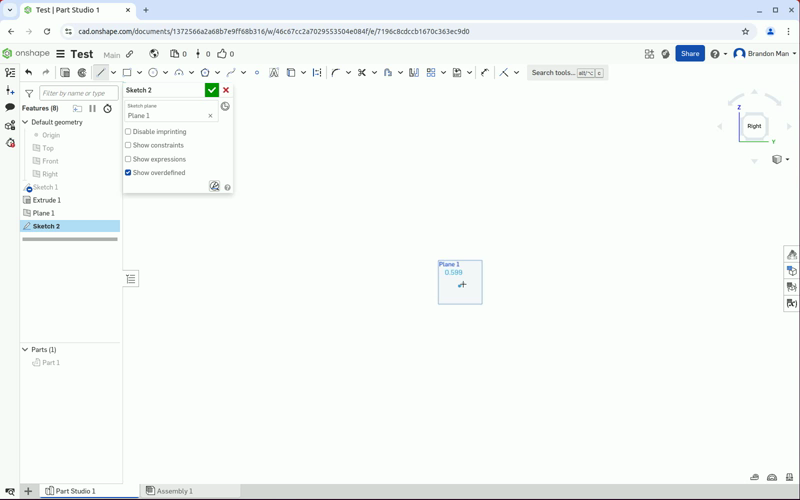
scroll(6)
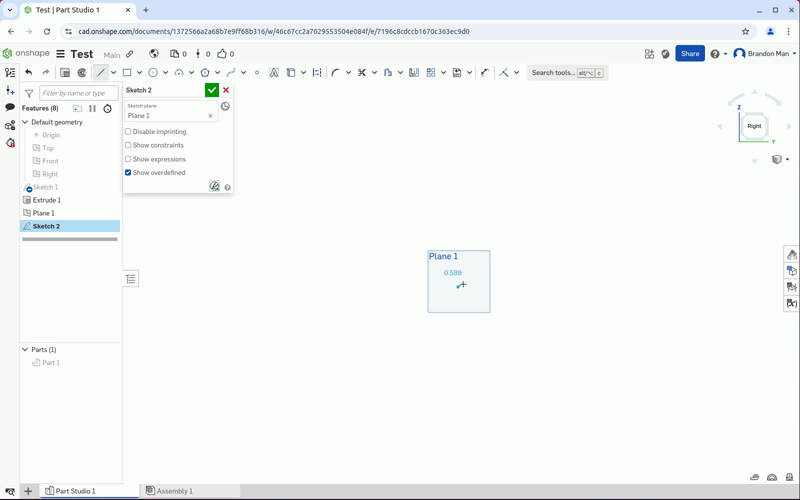
scroll(6)
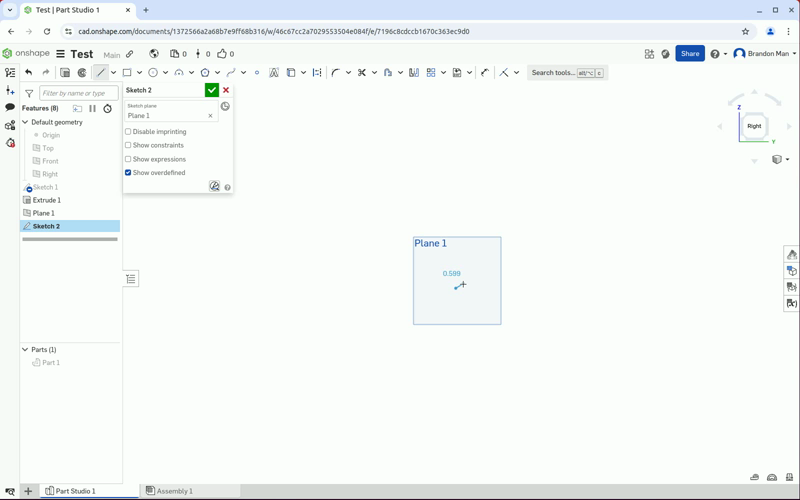
scroll(6)
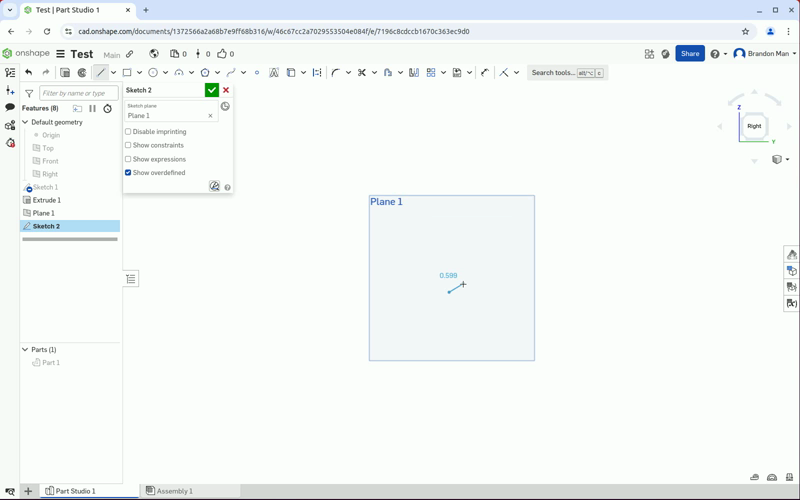
scroll(6)
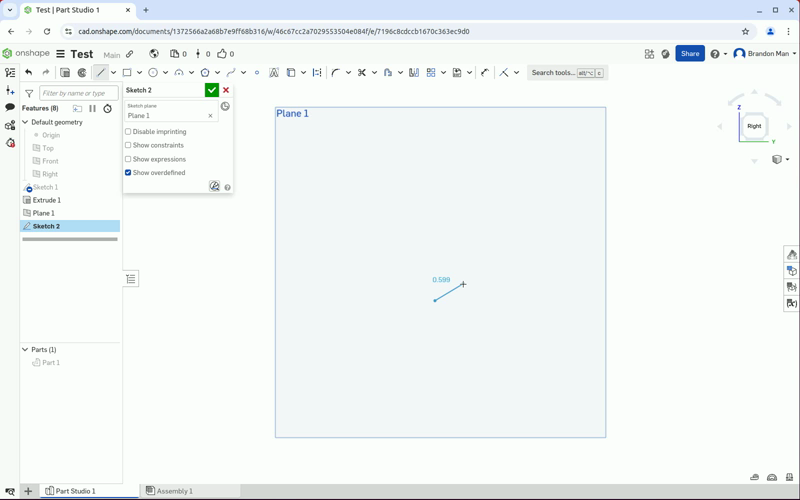
click(463, 283)
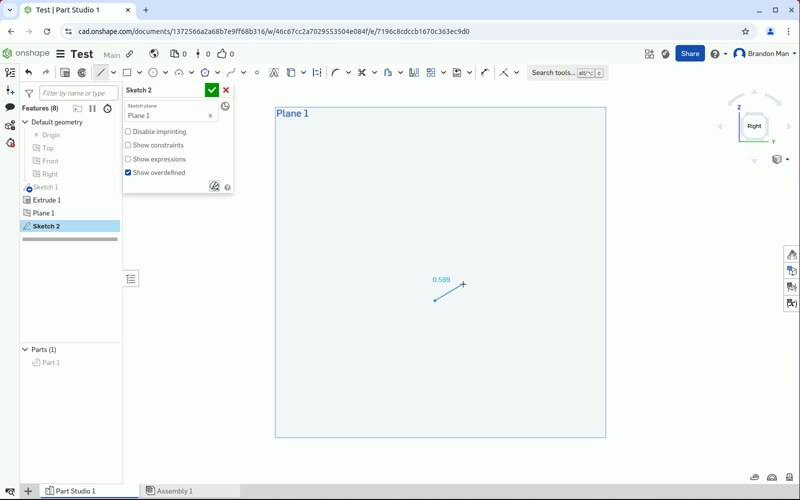
scroll(-6)
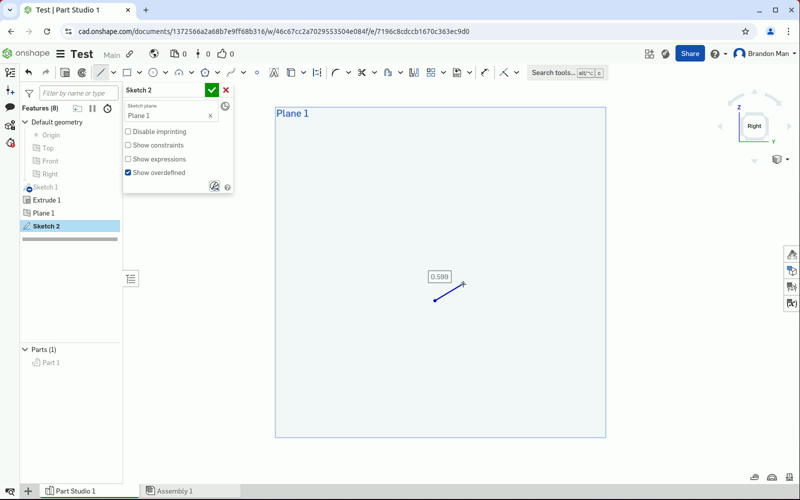
scroll(-6)
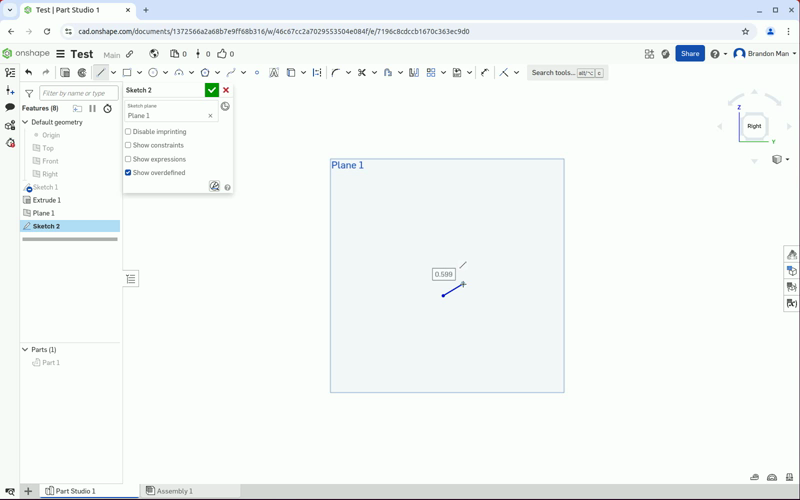
scroll(-6)
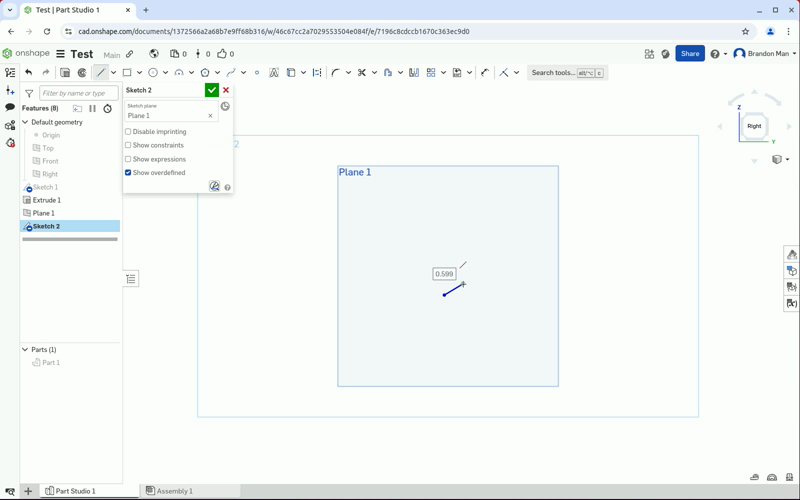
scroll(-6)
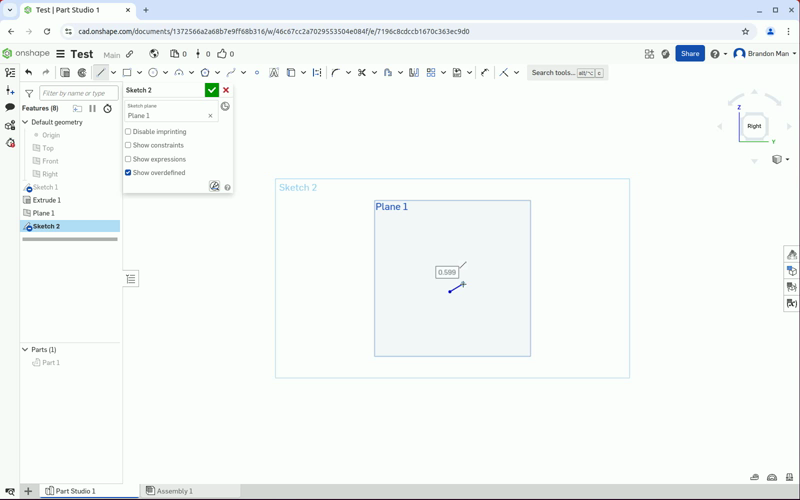
scroll(-6)
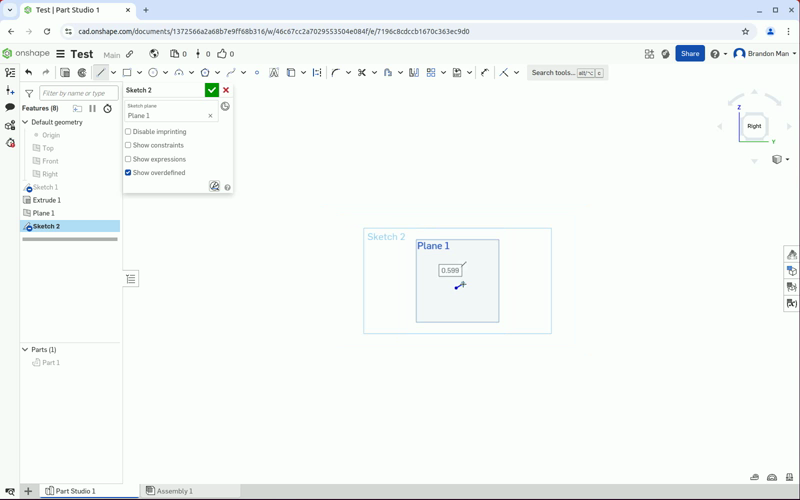
scroll(-6)
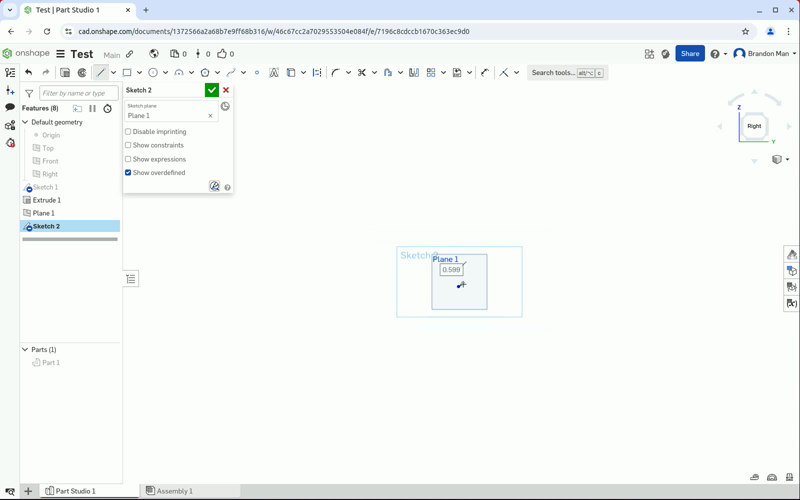
scroll(-6)
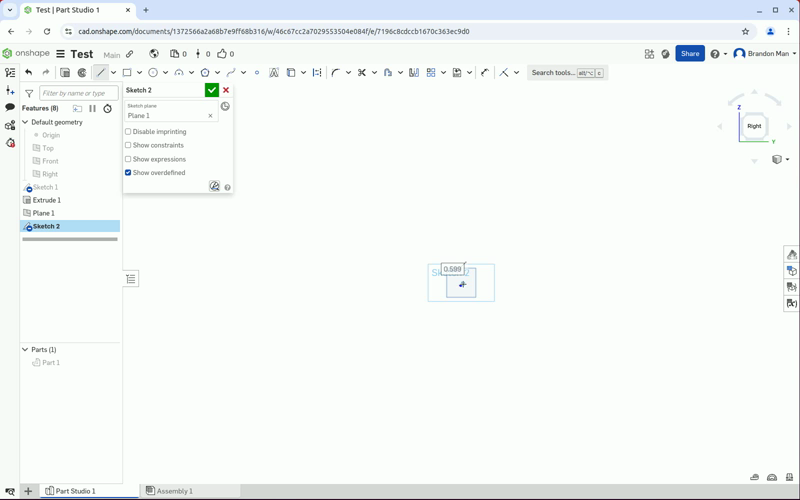
key_up(shift)
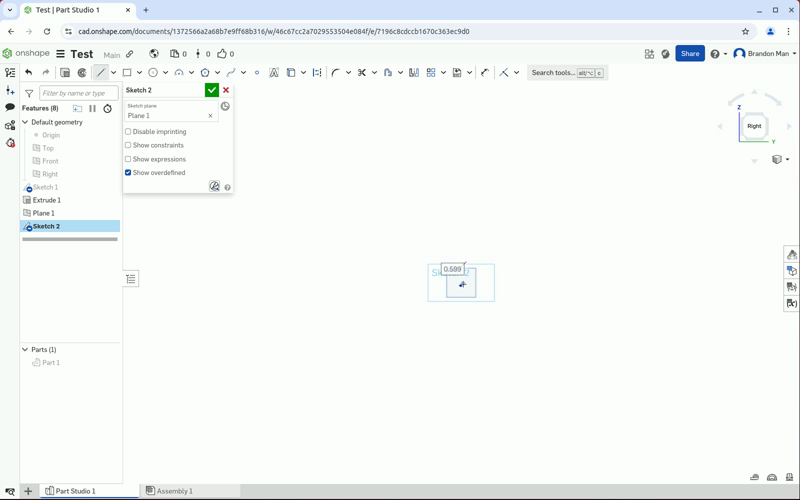
key_down(shift)
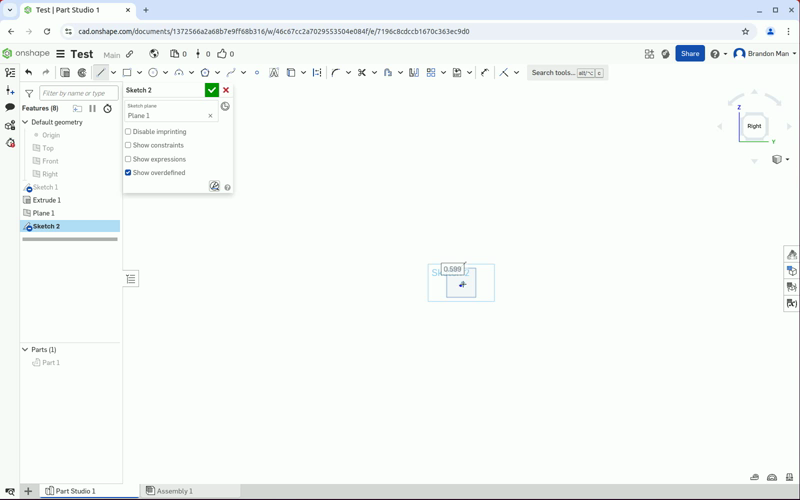
mouse_move(493, 283)
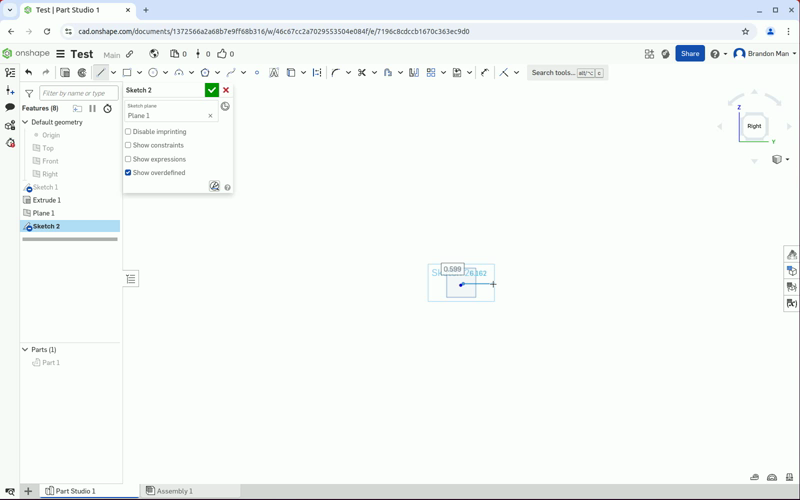
mouse_move(460, 283)
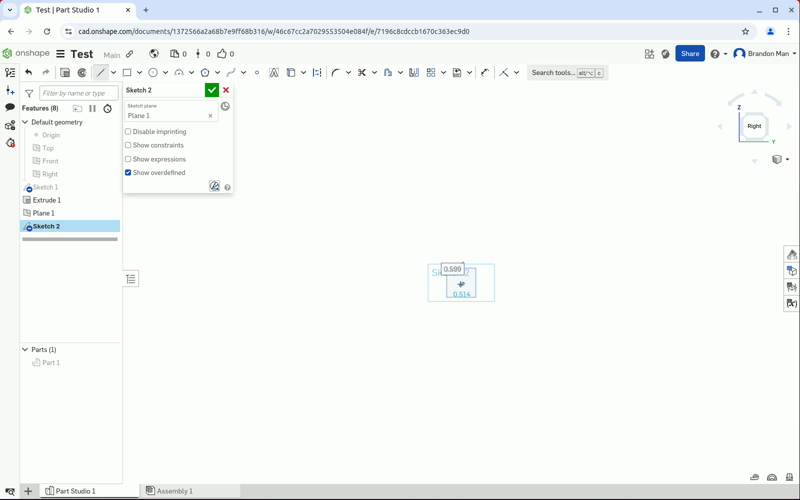
scroll(6)
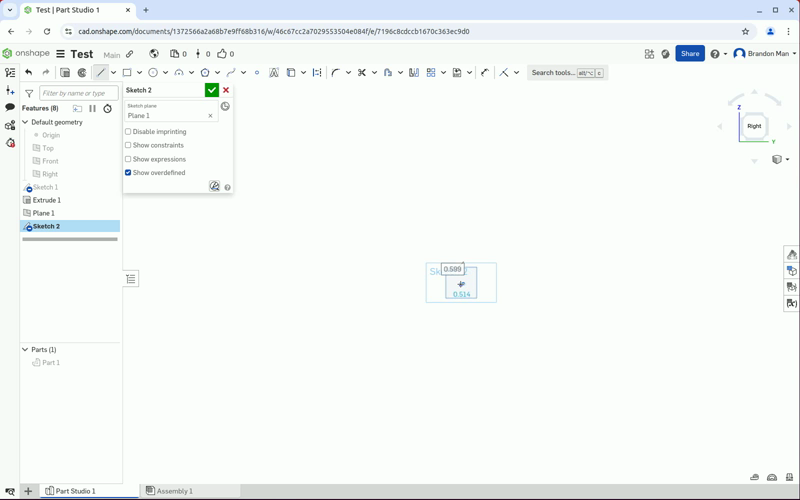
scroll(6)
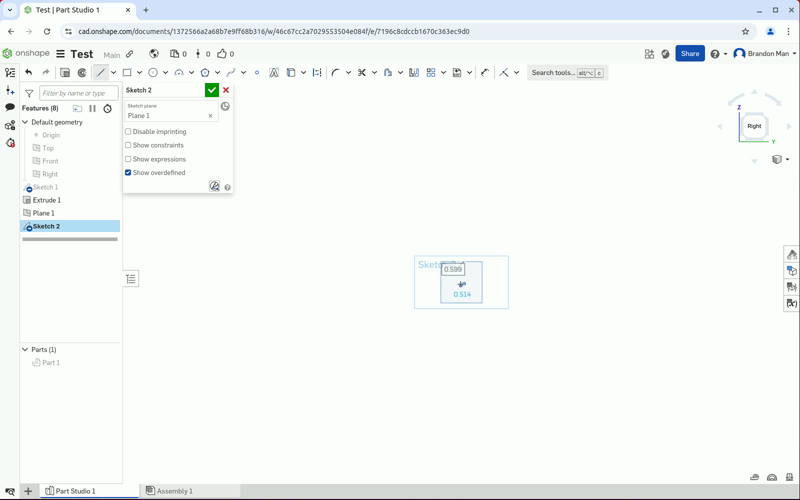
scroll(6)
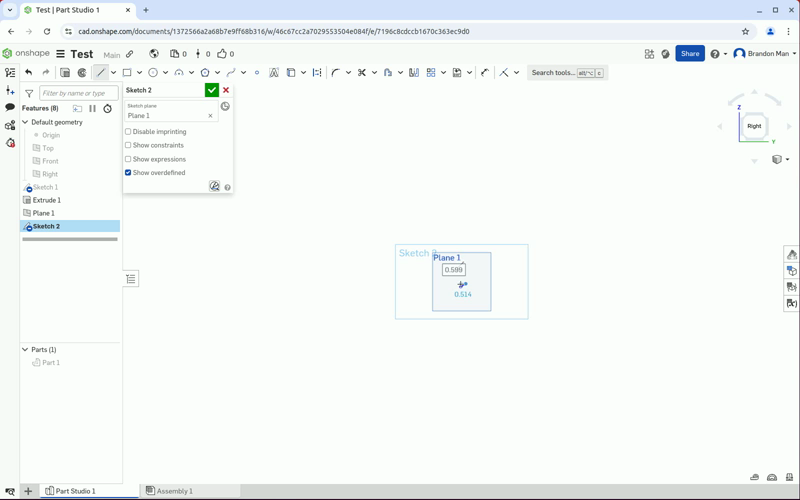
scroll(6)
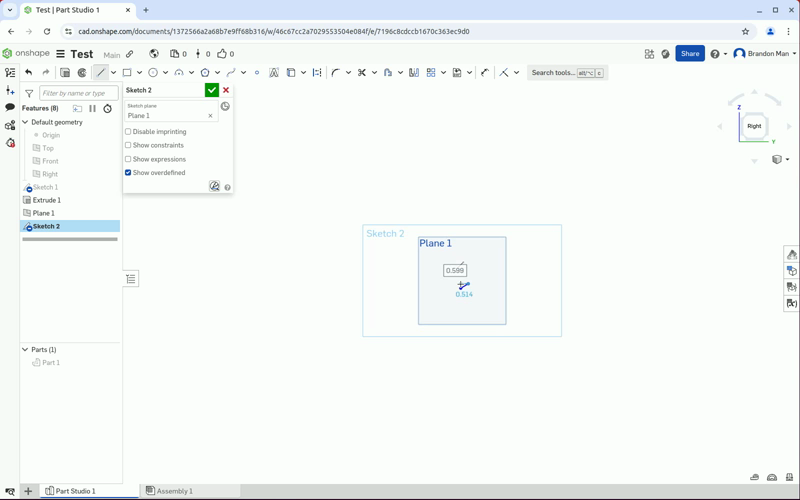
scroll(6)
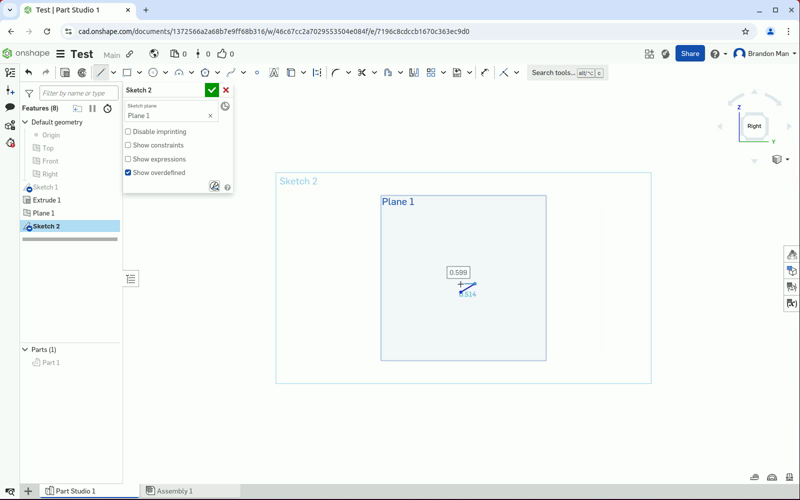
scroll(6)
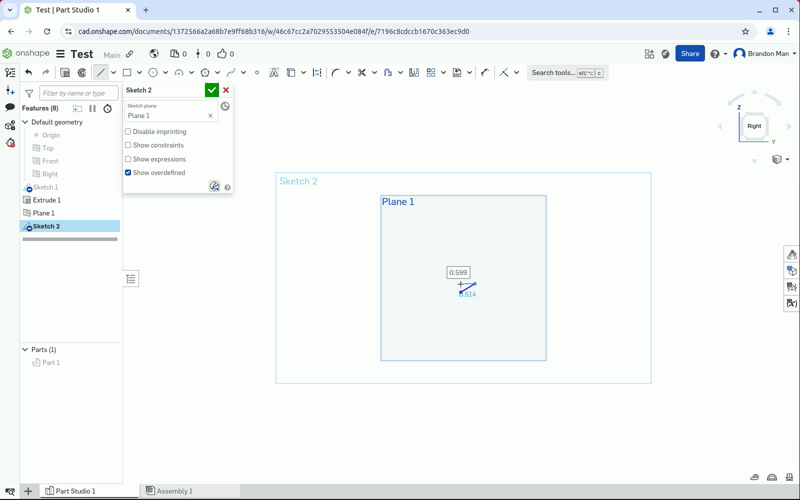
scroll(6)
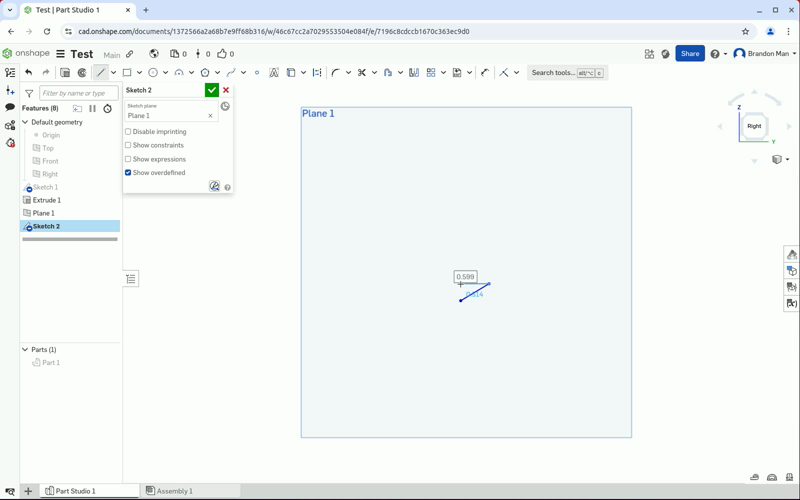
click(460, 283)
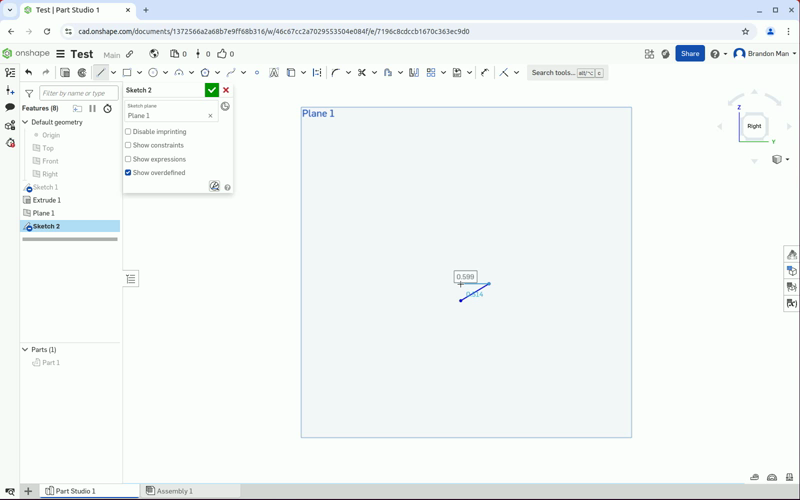
scroll(-6)
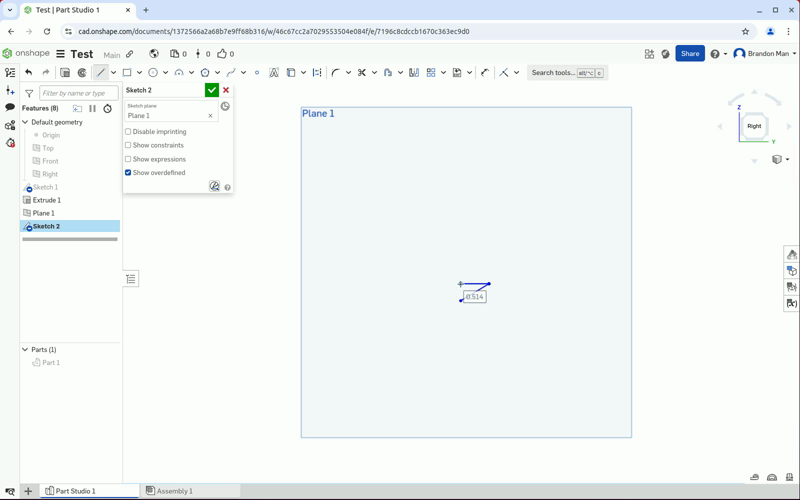
scroll(-6)
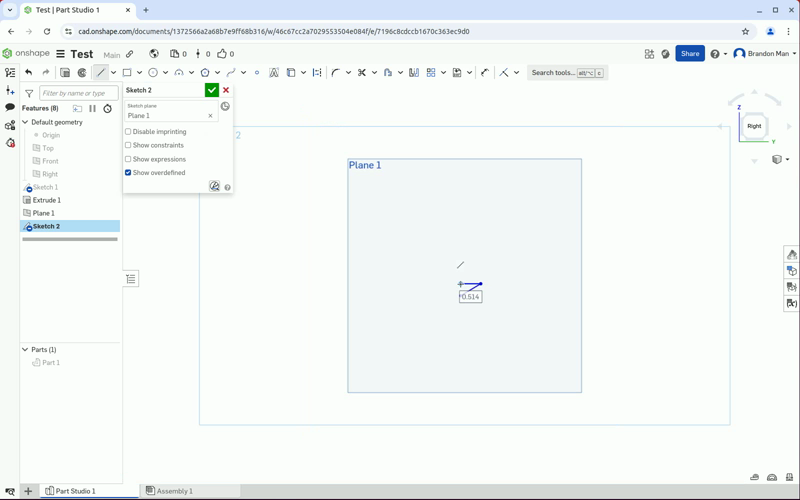
scroll(-6)
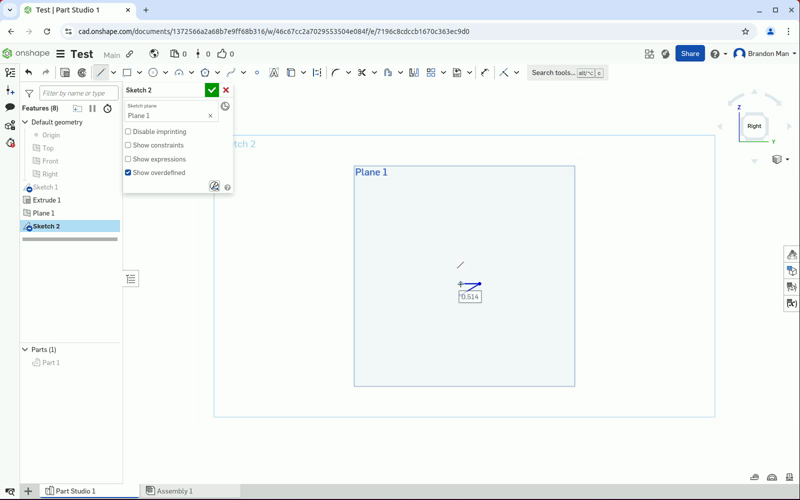
scroll(-6)
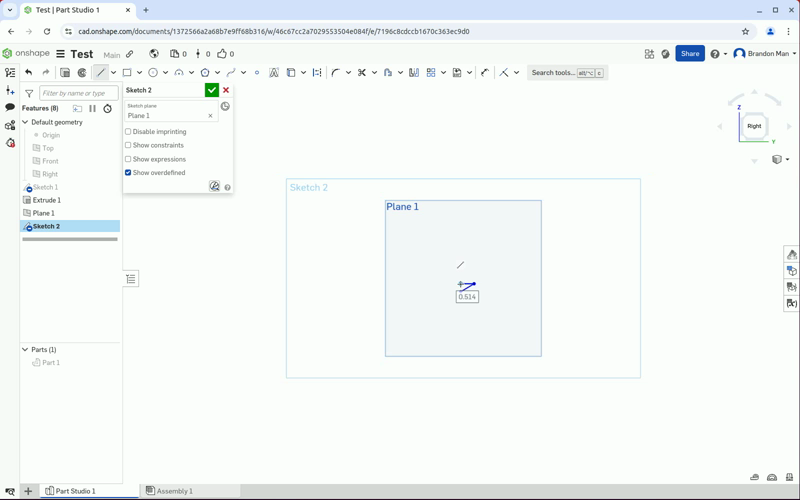
scroll(-6)
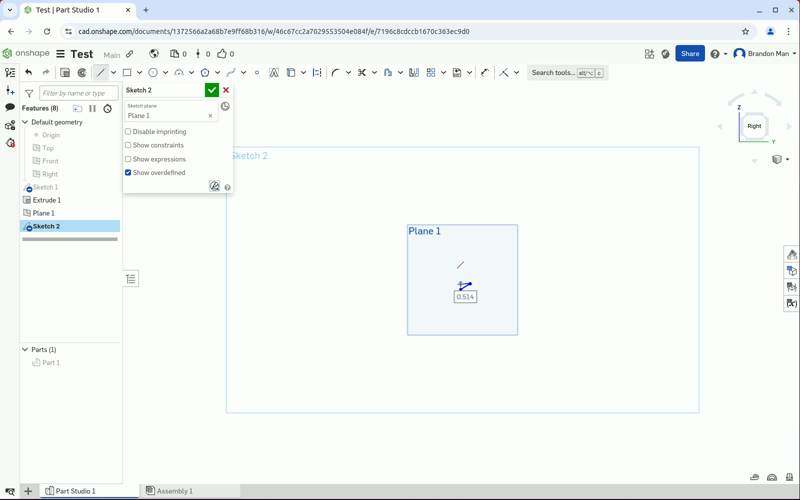
scroll(-6)
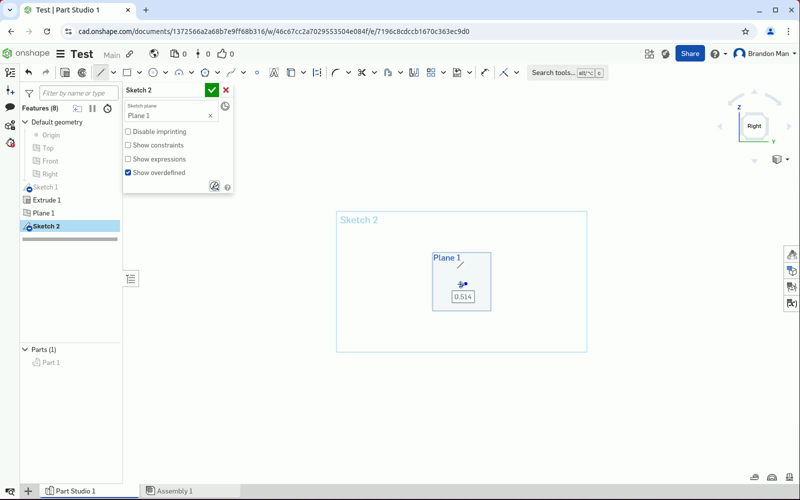
scroll(-6)
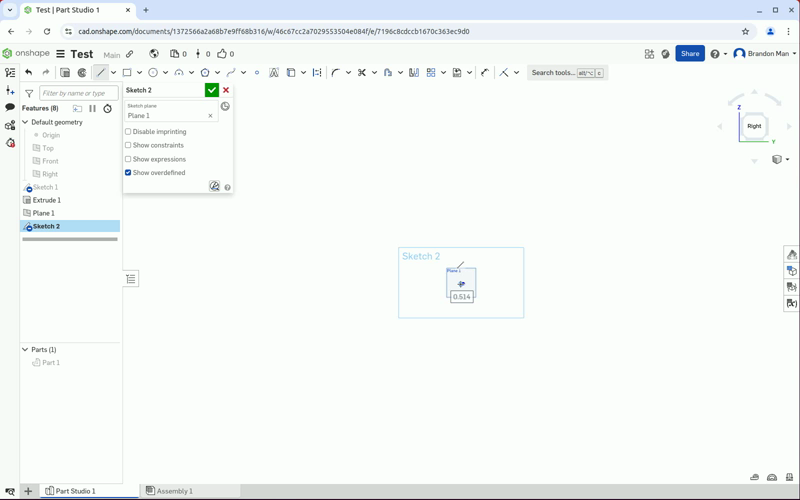
key_up(shift)
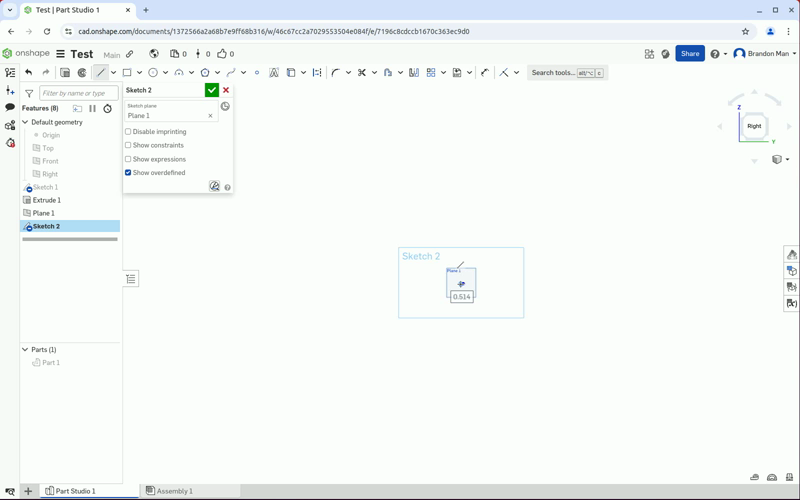
mouse_move(490, 283)
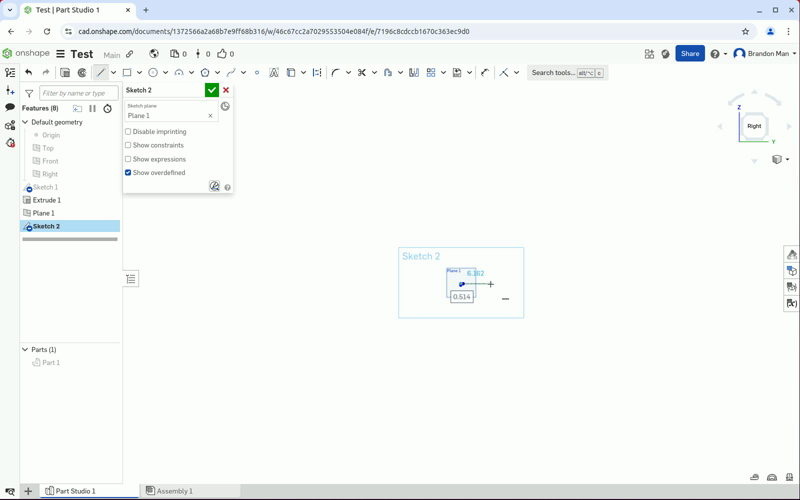
key_down(shift)
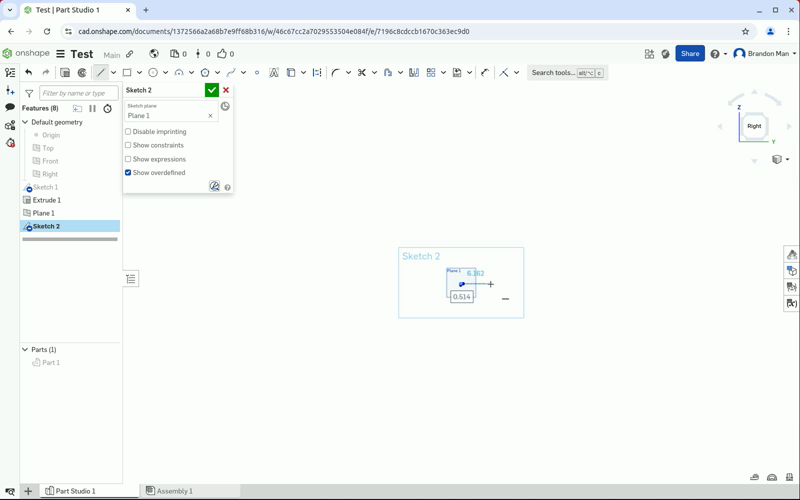
mouse_move(460, 285)
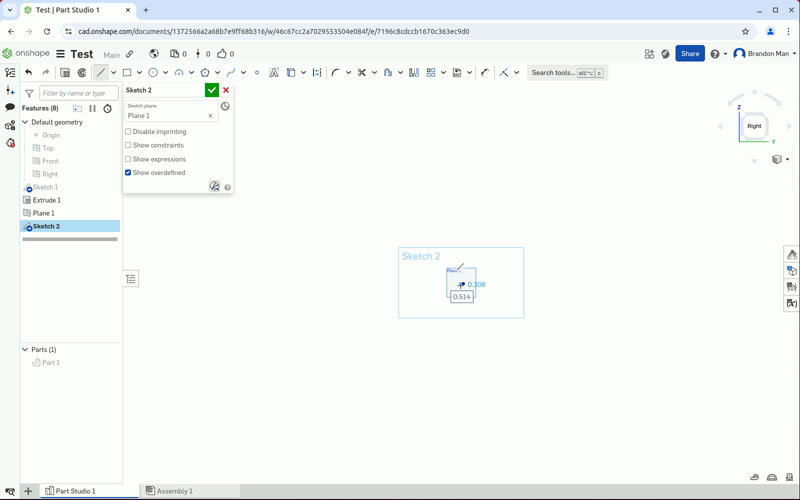
scroll(6)
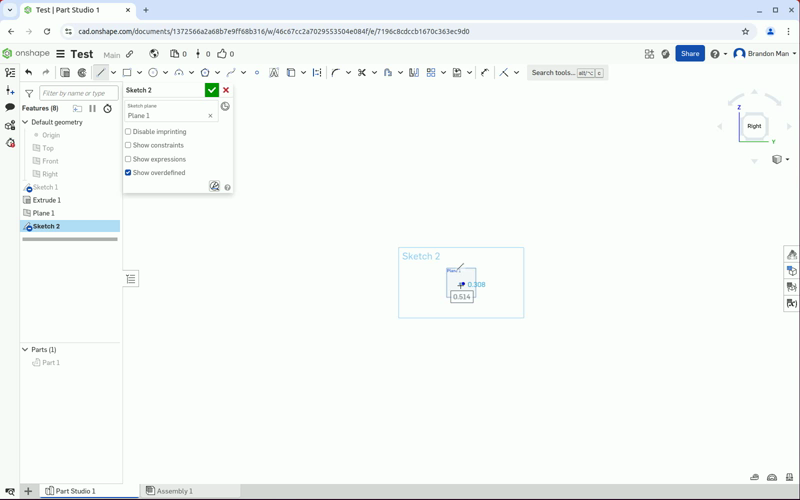
scroll(6)
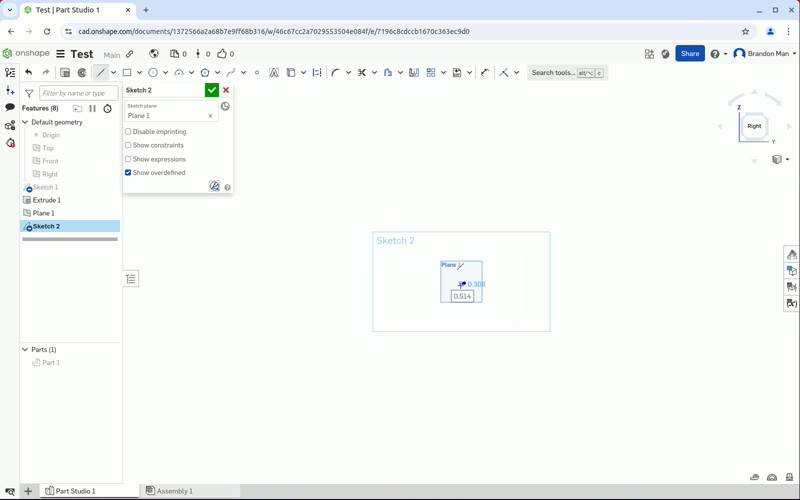
scroll(6)
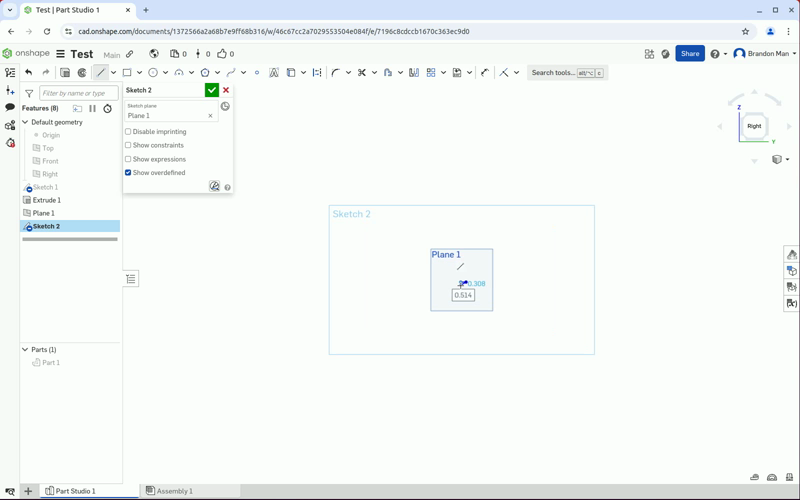
scroll(6)
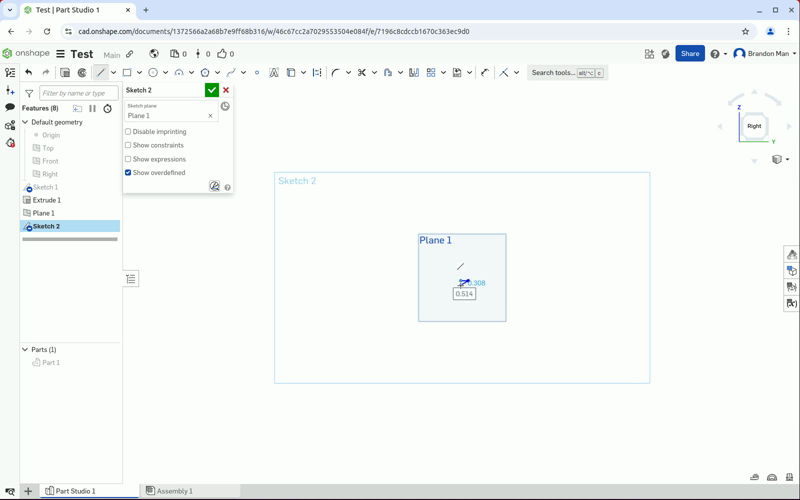
scroll(6)
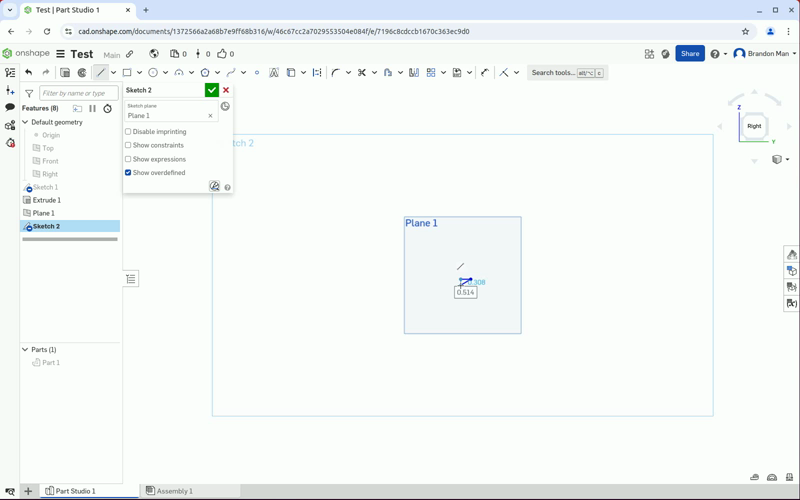
scroll(6)
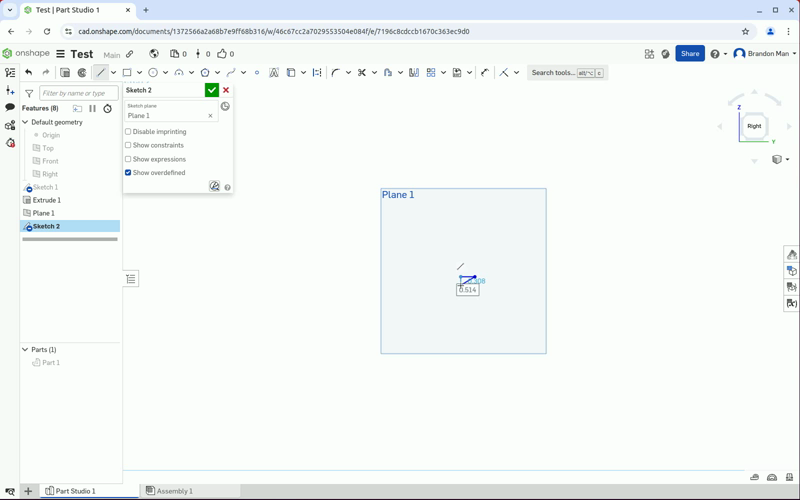
scroll(6)
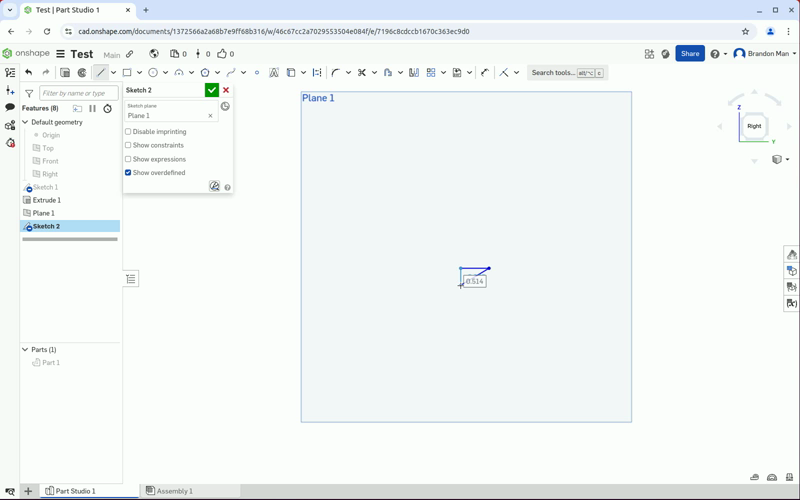
key_up(shift)
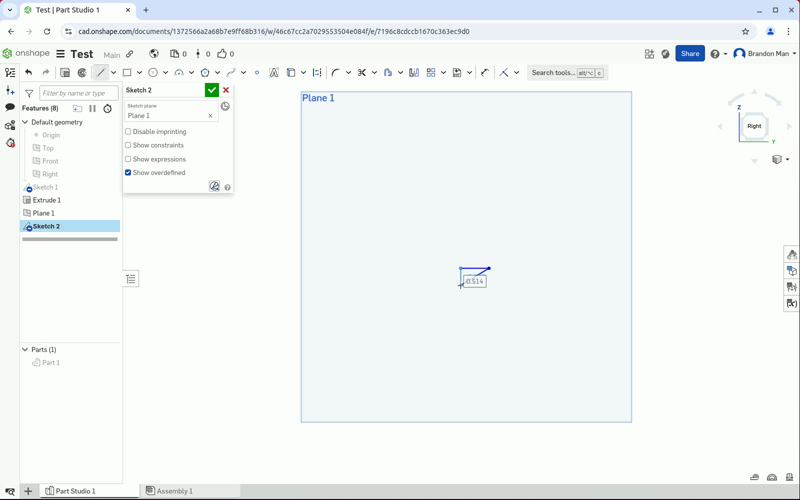
click(460, 285)
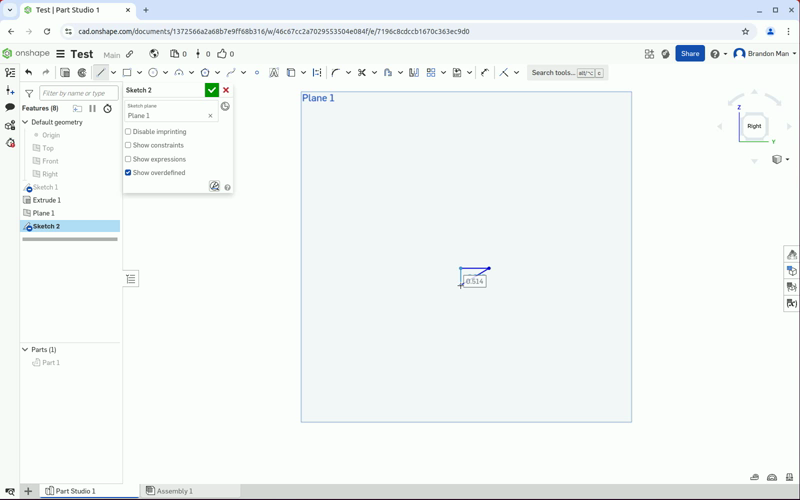
scroll(-6)
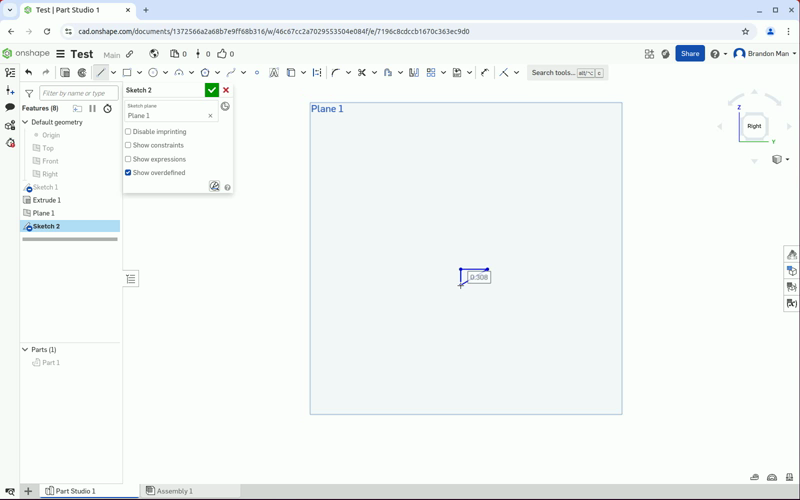
scroll(-6)
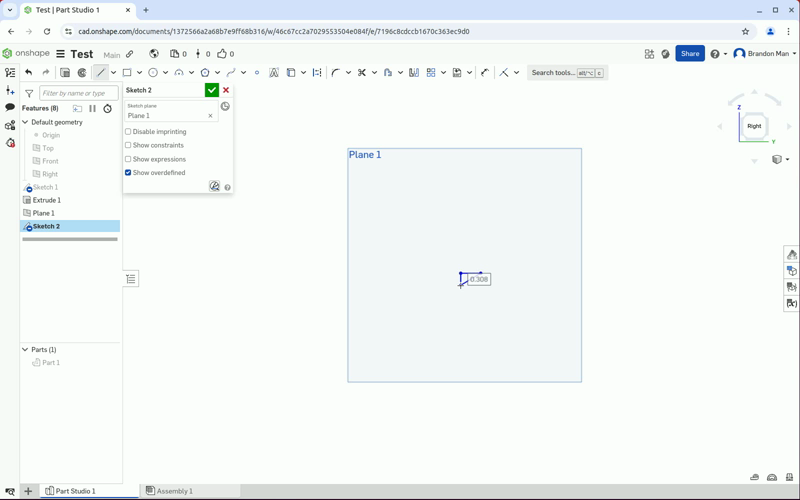
scroll(-6)
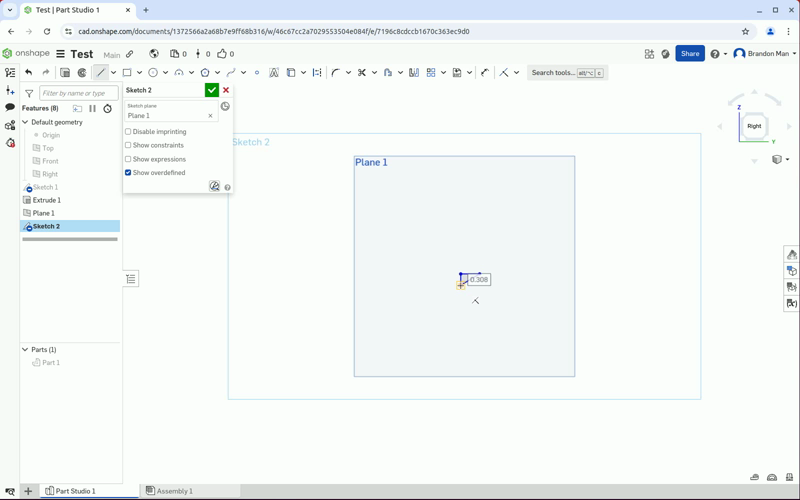
scroll(-6)
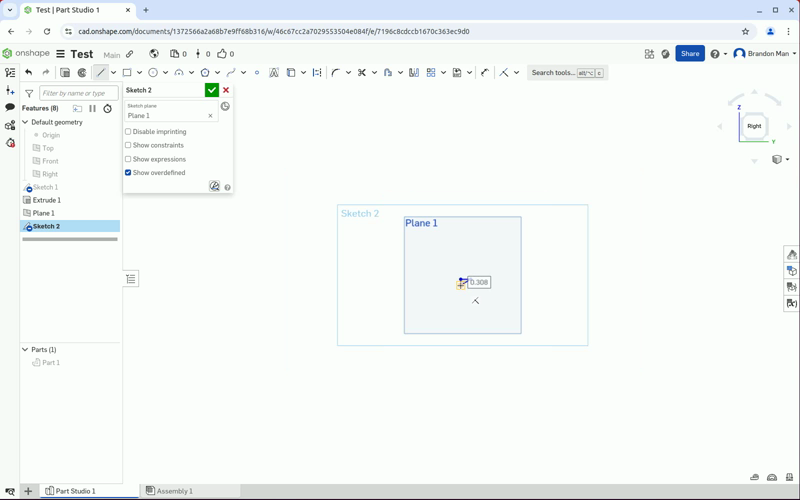
scroll(-6)
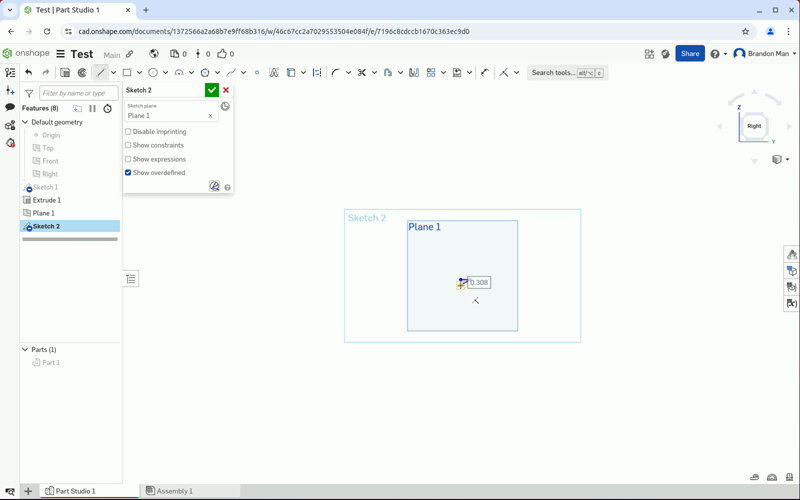
scroll(-6)
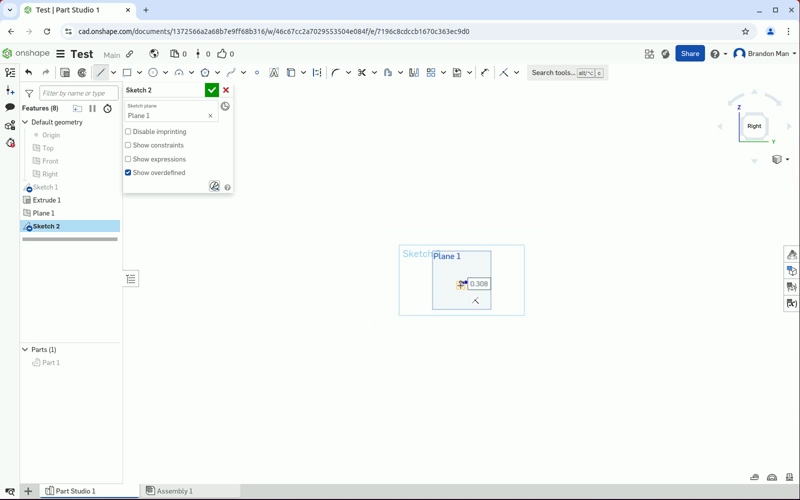
scroll(-6)
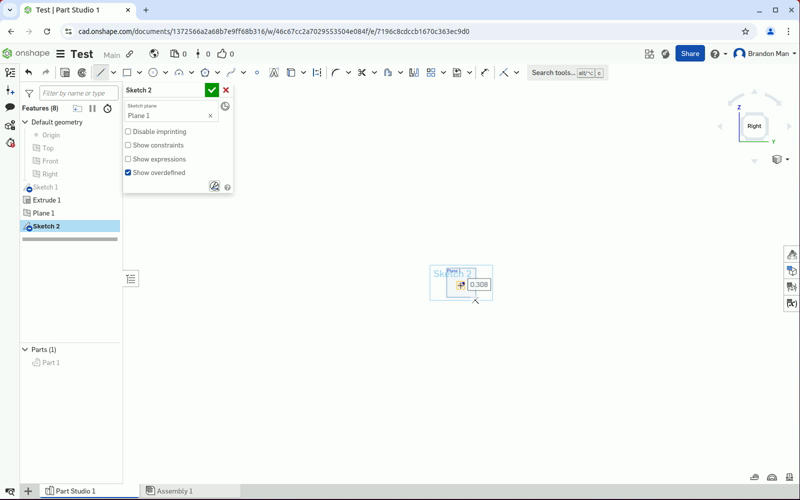
key(esc)
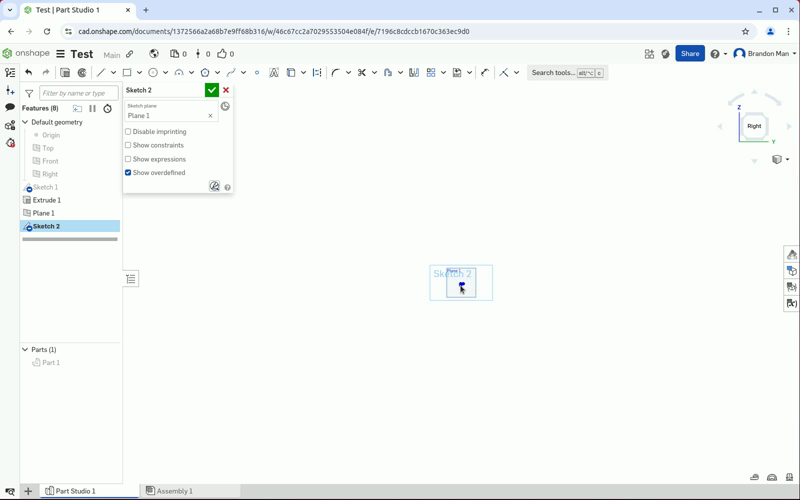
mouse_move(460, 284)
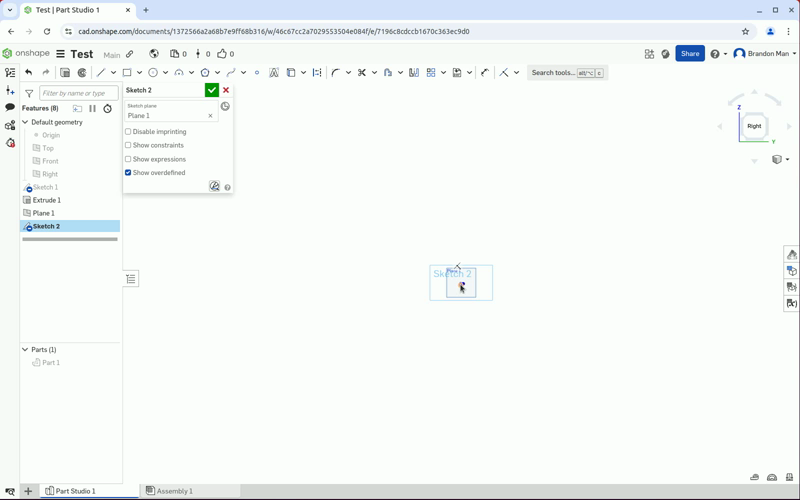
scroll(6)
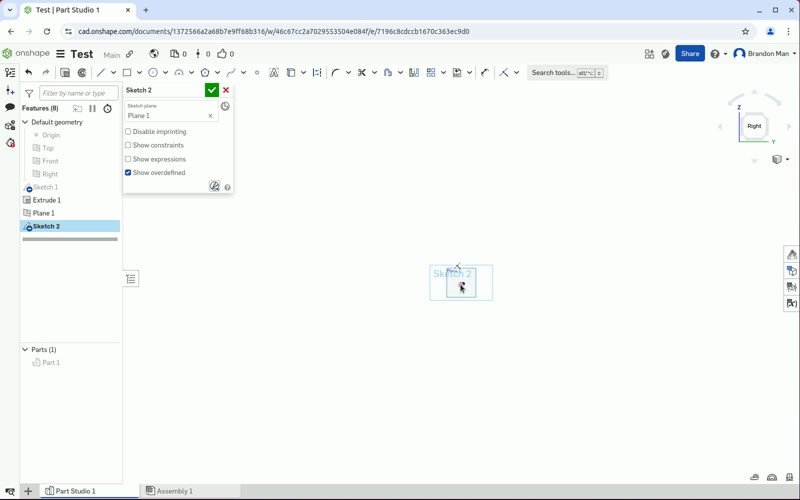
scroll(6)
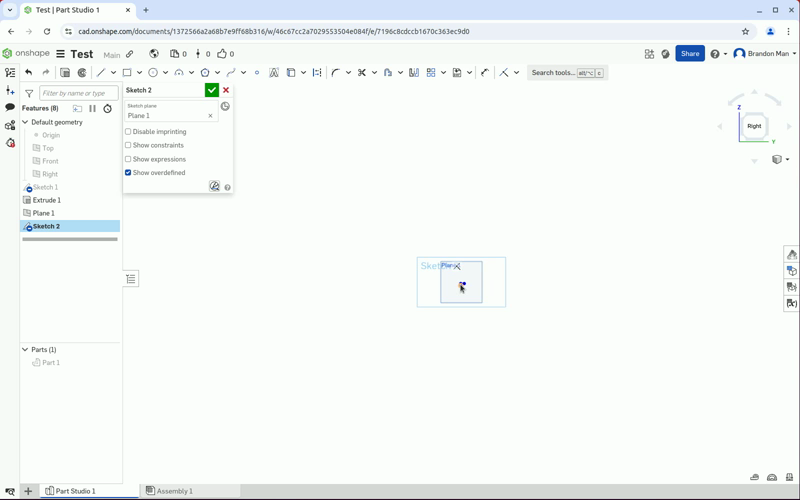
scroll(6)
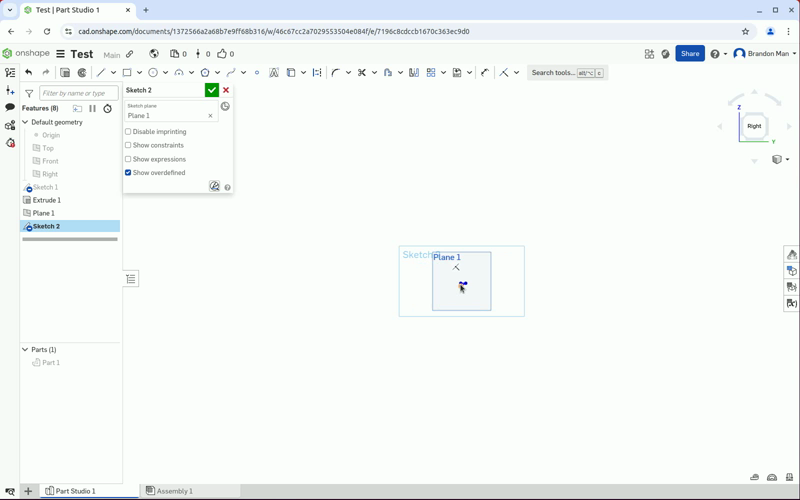
scroll(6)
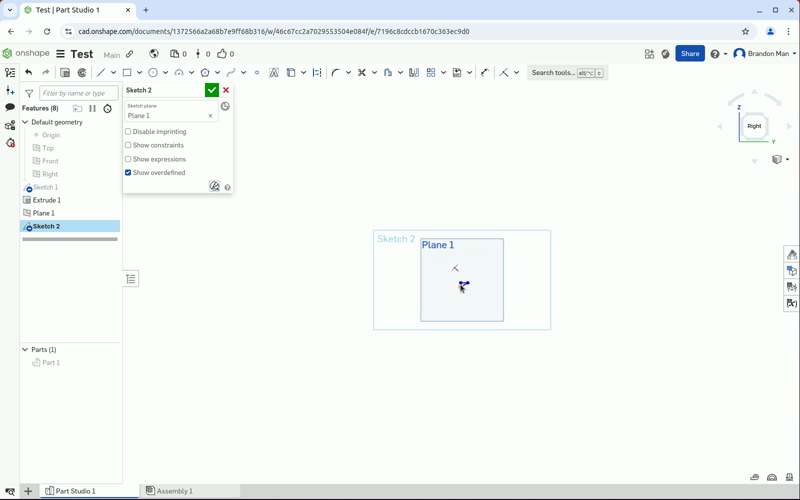
scroll(6)
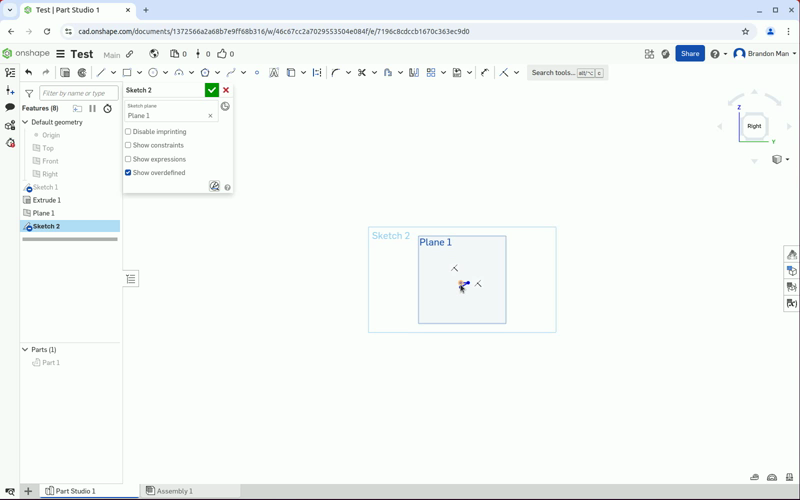
scroll(6)
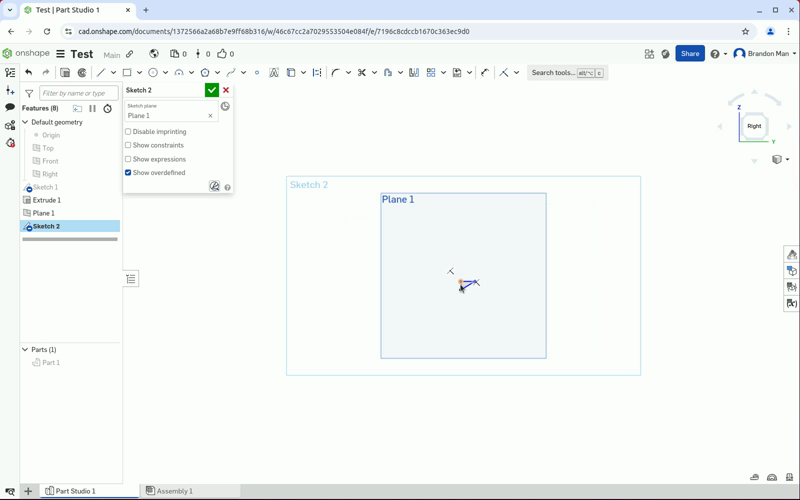
scroll(6)
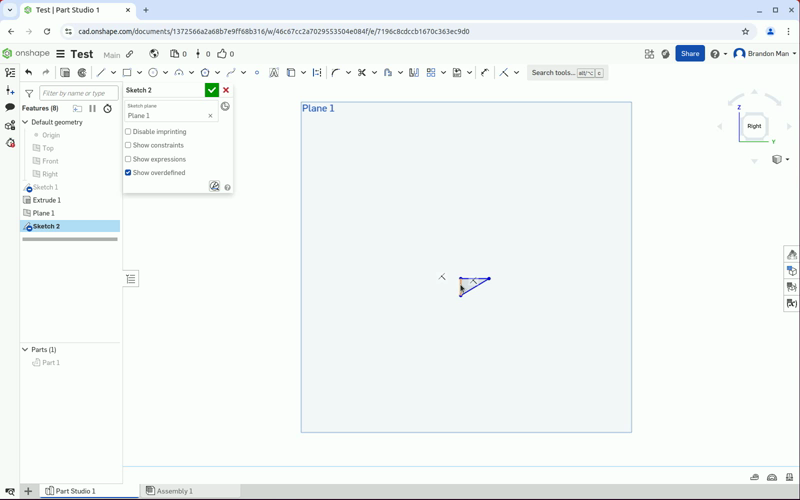
click(460, 284)
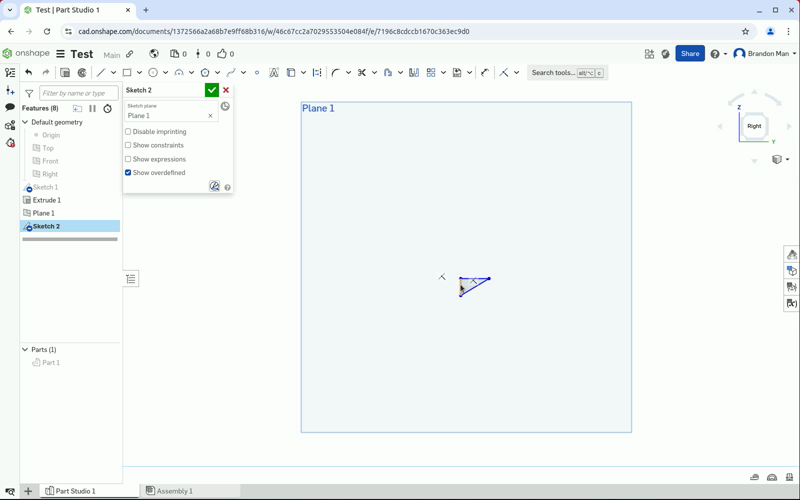
scroll(-6)
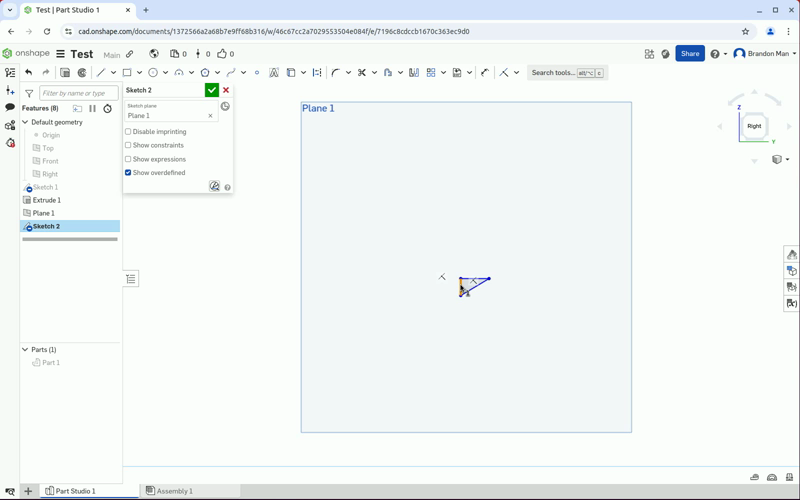
scroll(-6)
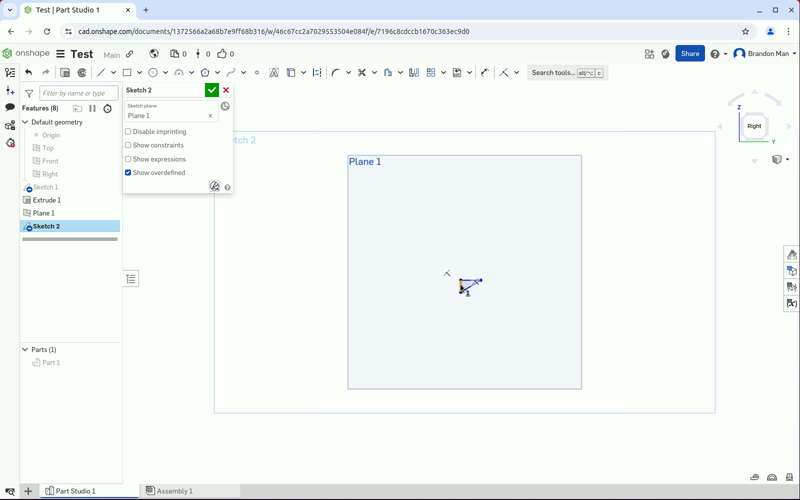
scroll(-6)
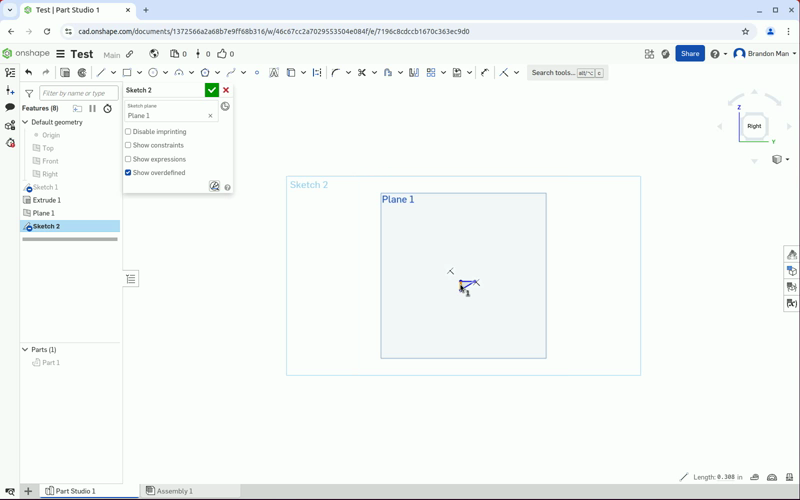
scroll(-6)
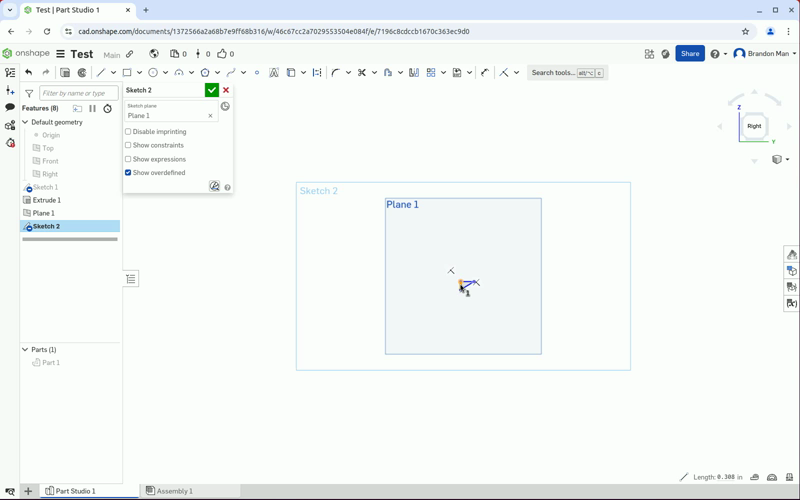
scroll(-6)
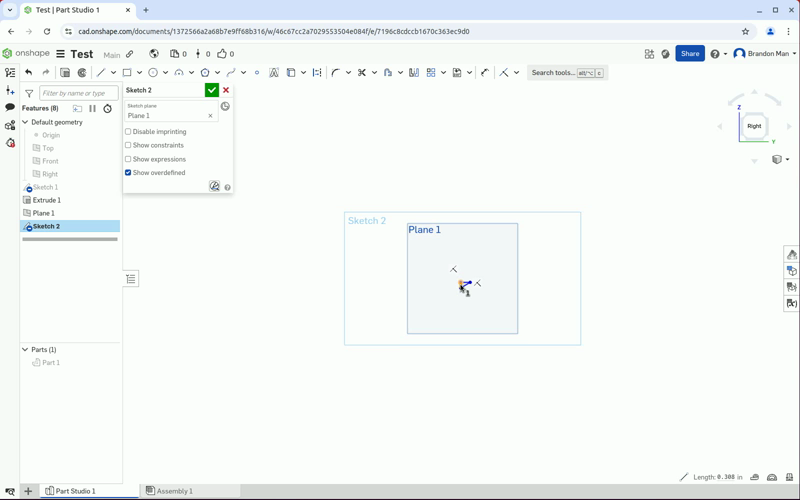
scroll(-6)
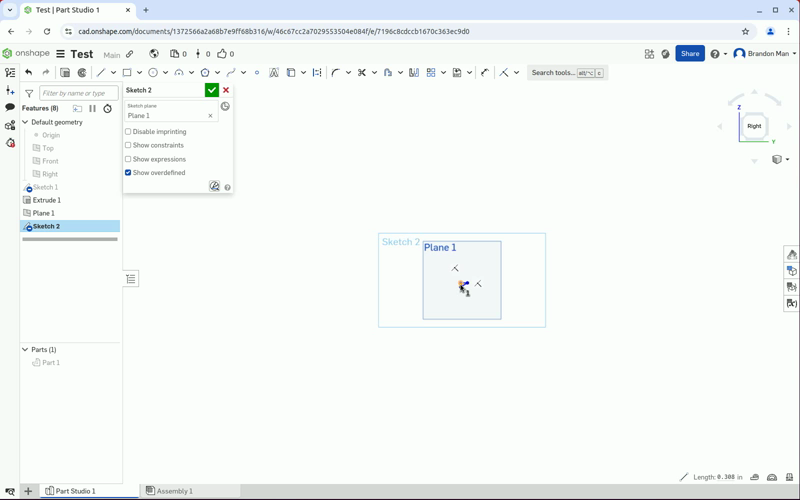
scroll(-6)
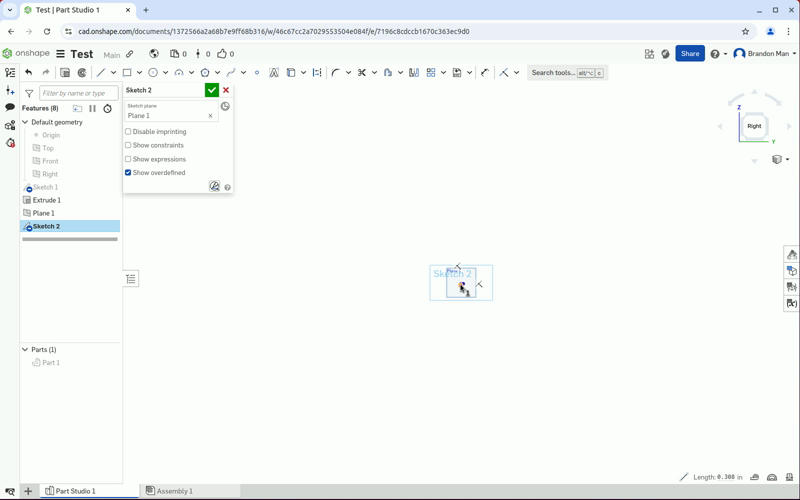
mouse_move(73, 352)
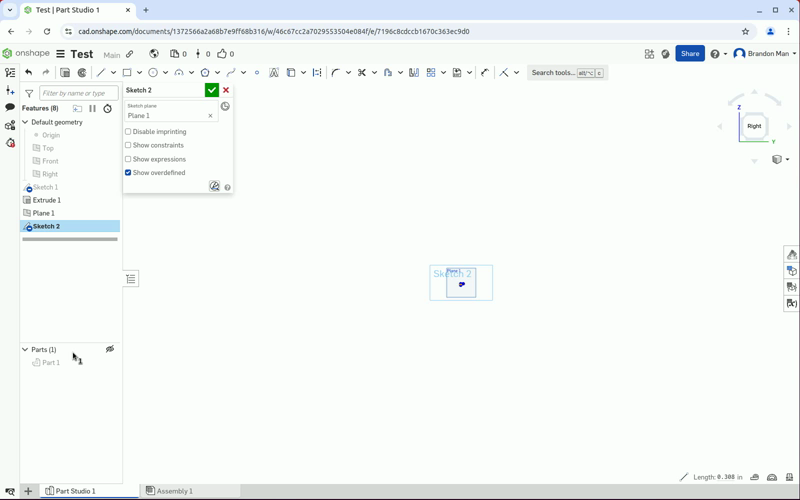
key(shift+y)
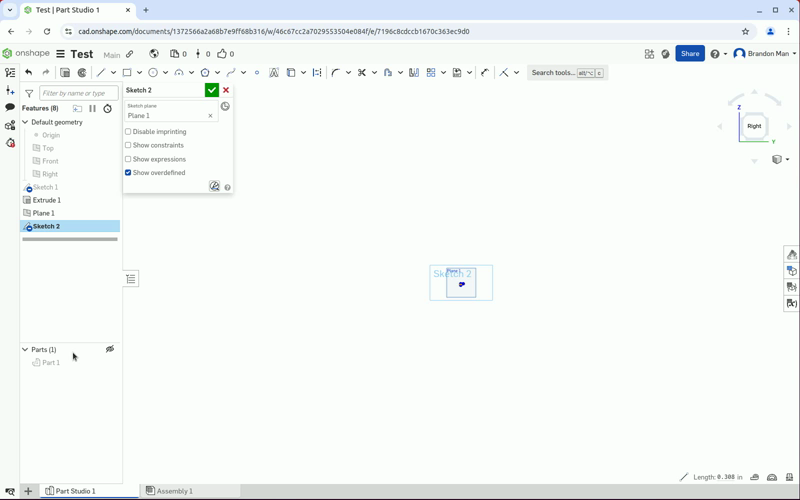
key(shift+e)
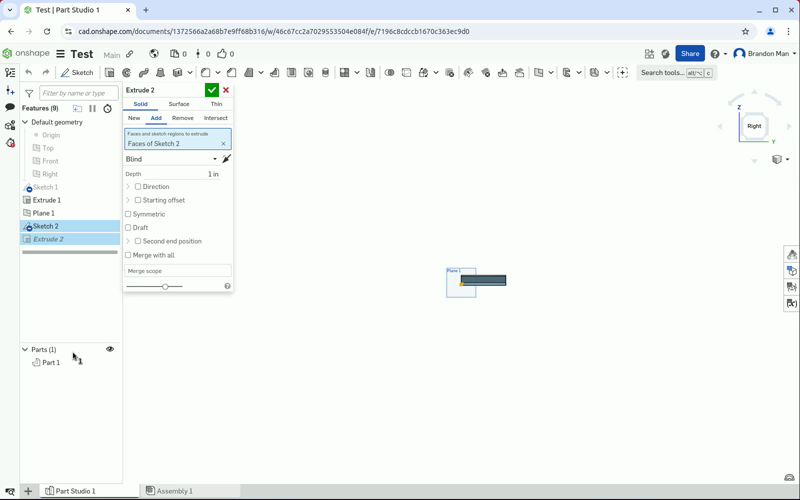
mouse_move(143, 106)
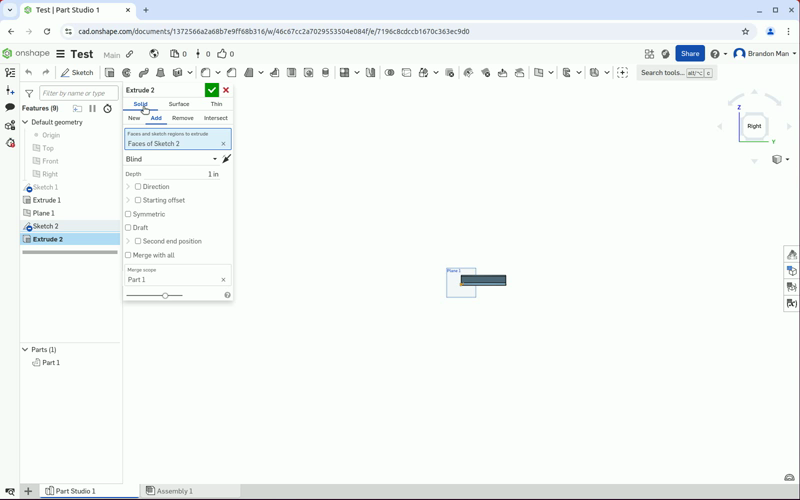
click(143, 106)
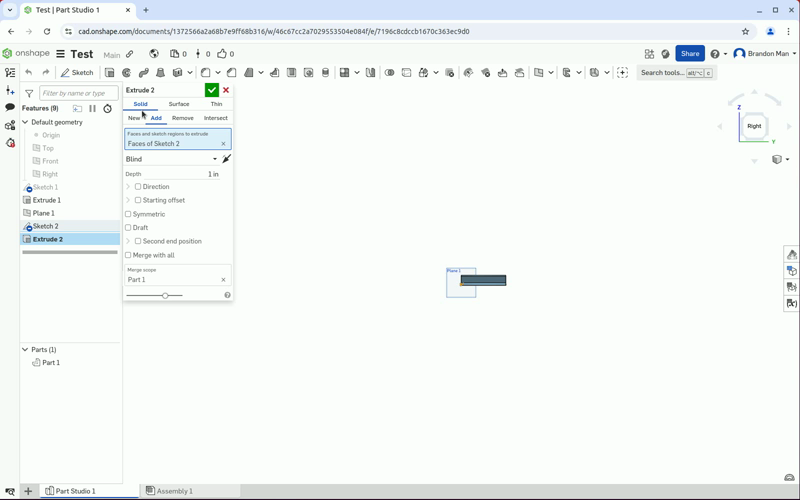
mouse_move(137, 120)
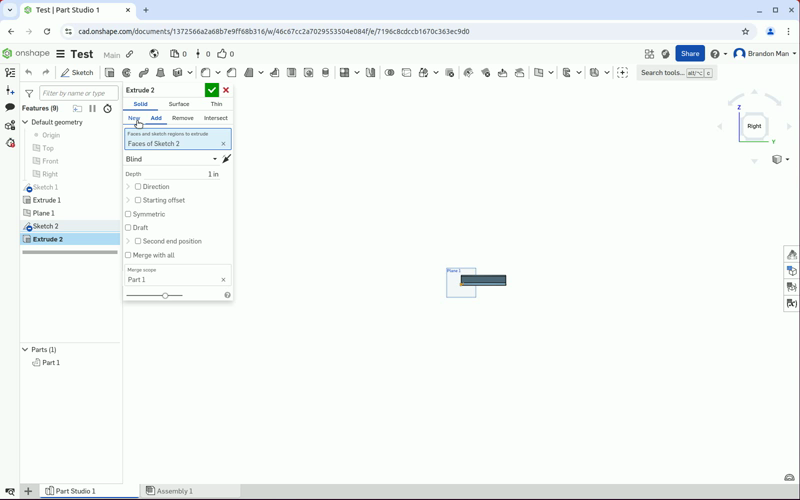
click(137, 120)
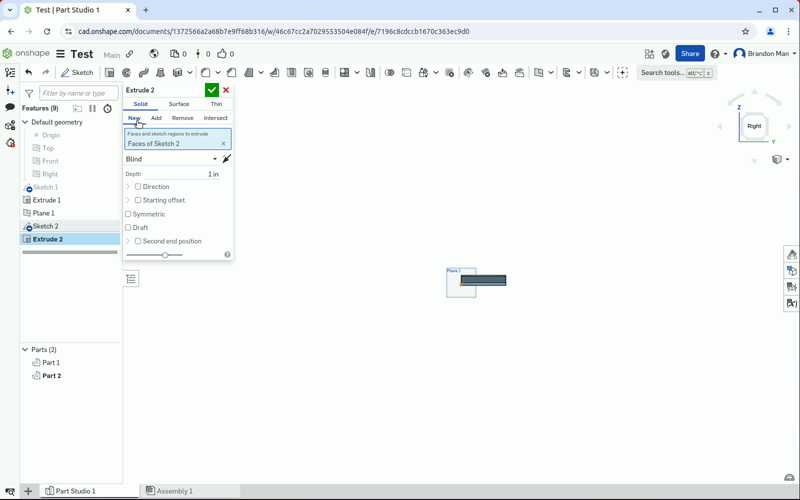
key(tab, 4)
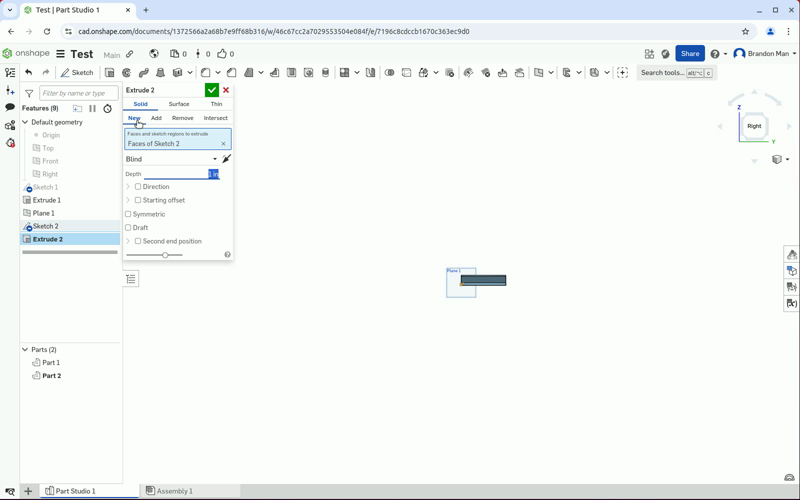
text(-25.997)
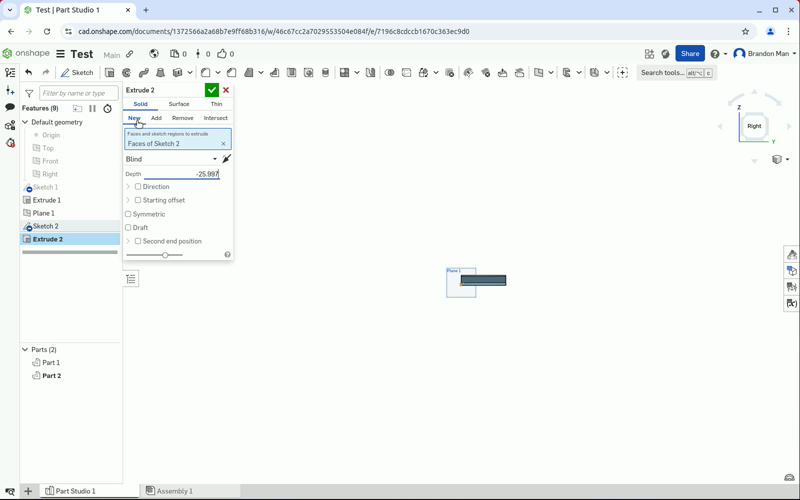
key(enter)
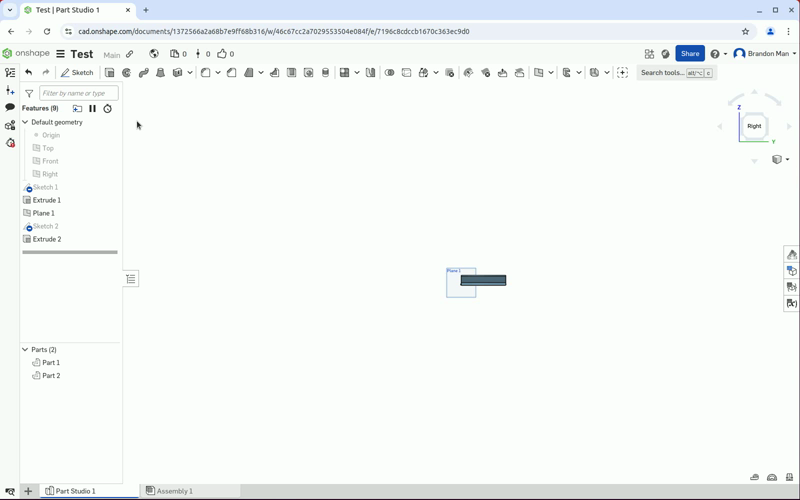
key(shift+h)
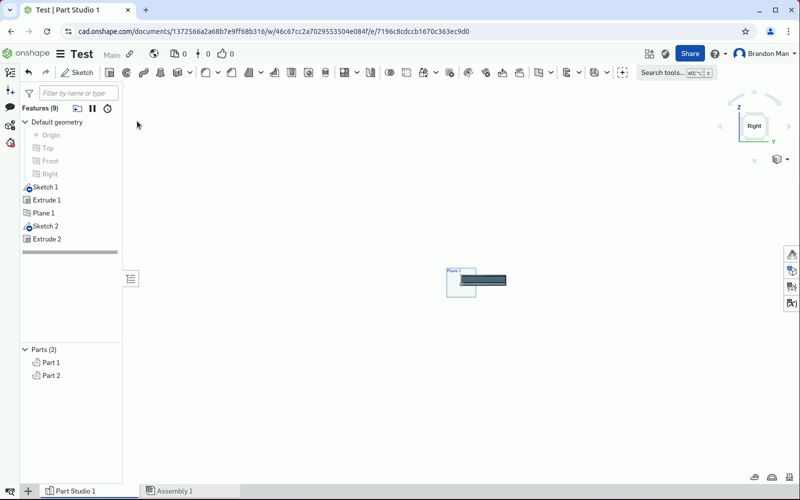
key(shift+h)
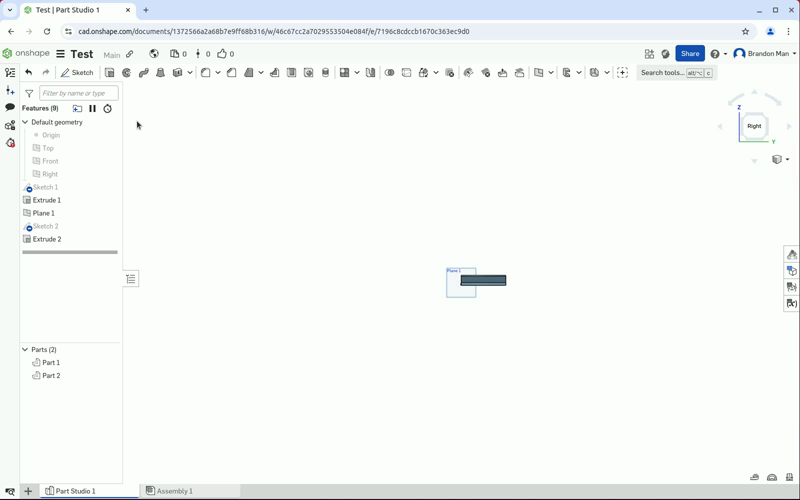
mouse_move(73, 189)
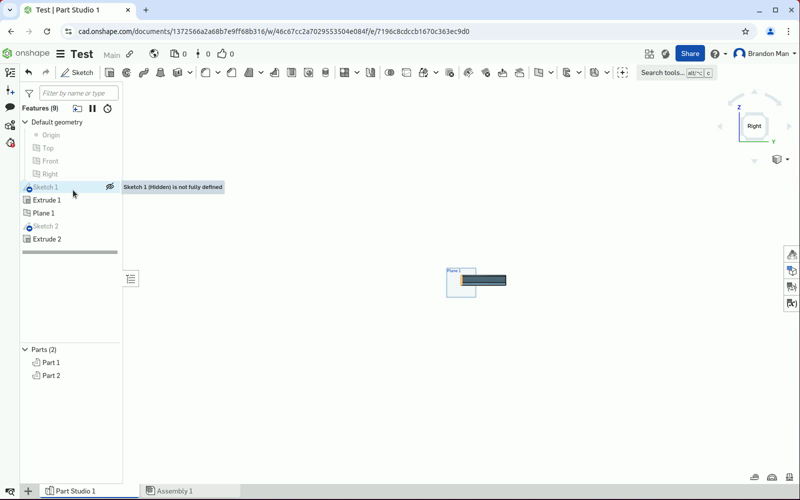
click(73, 189)
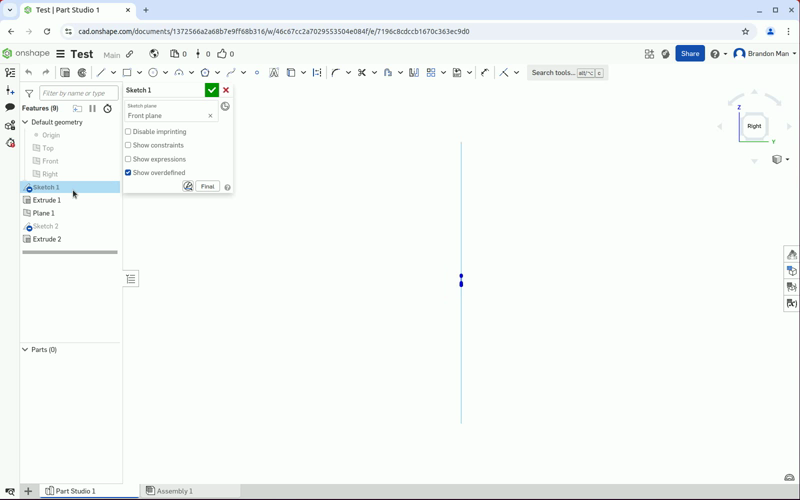
mouse_move(229, 92)
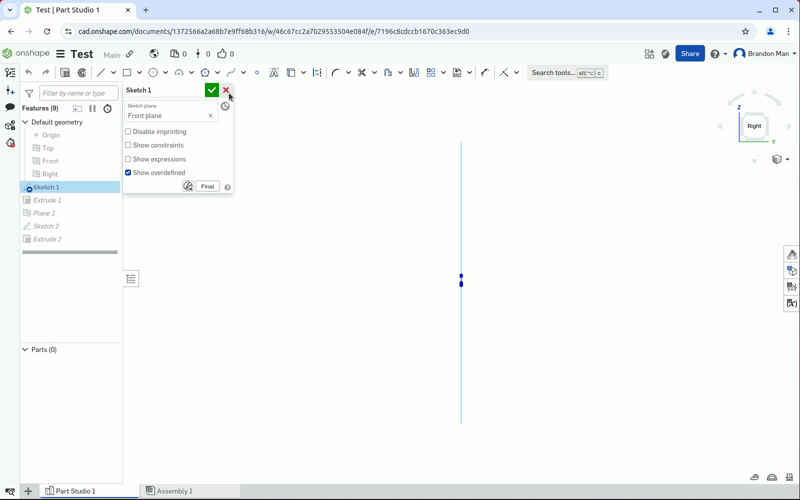
click(229, 92)
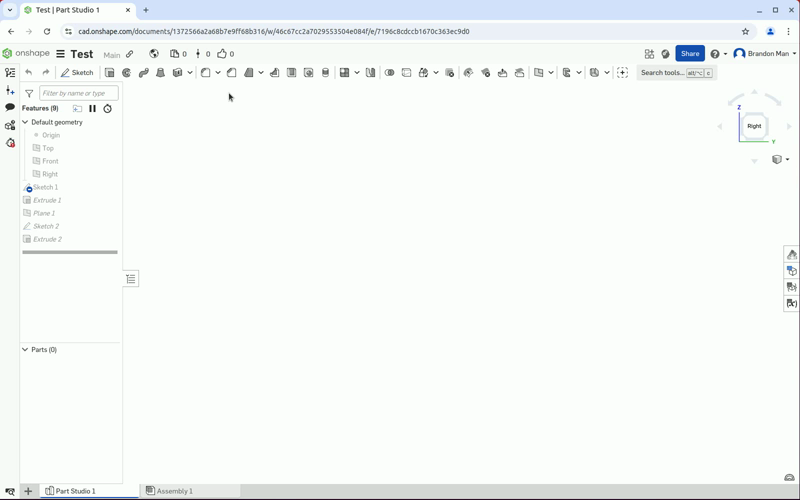
key(shift+s)
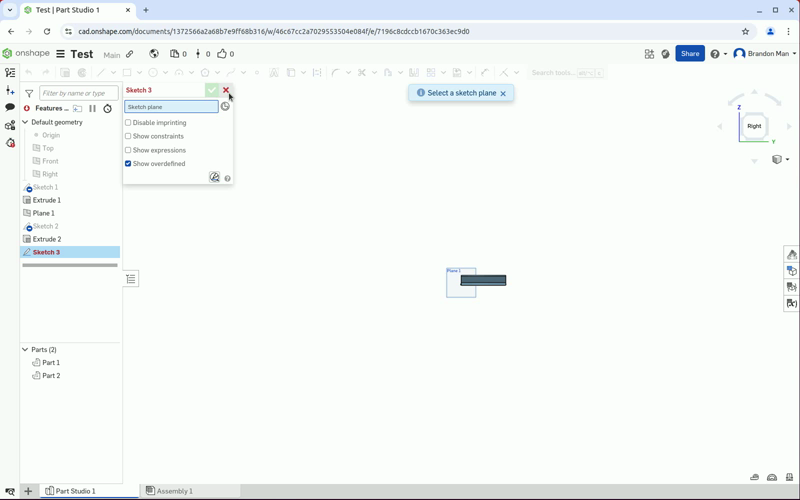
mouse_move(73, 215)
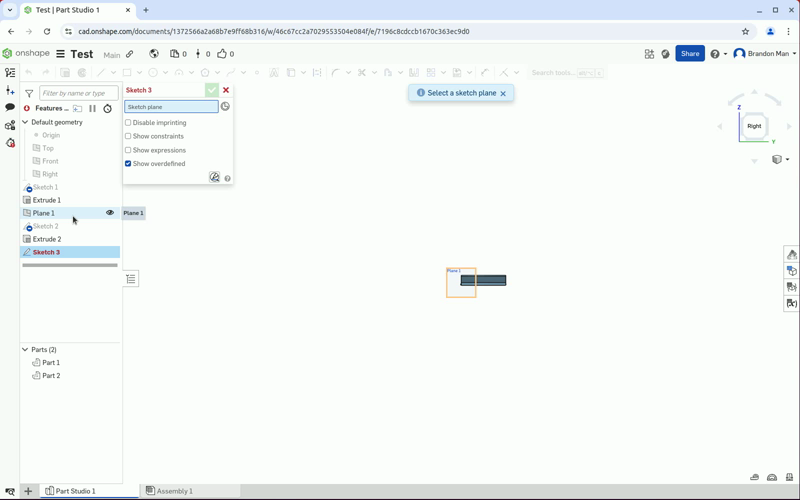
click(73, 215)
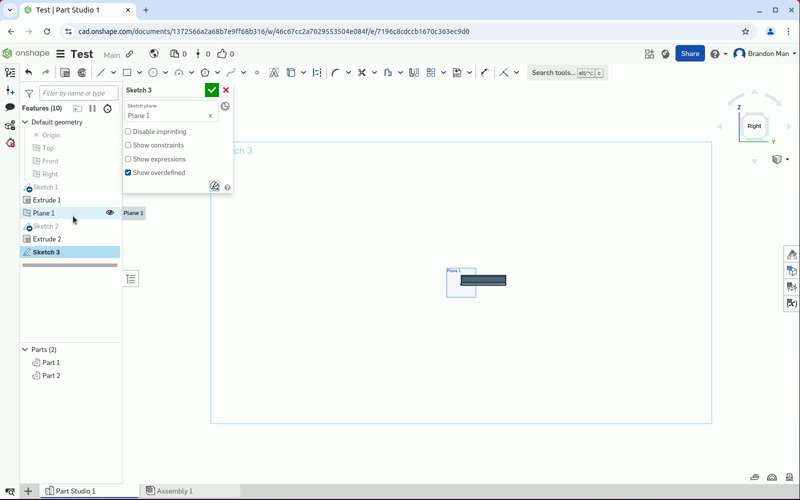
mouse_move(73, 352)
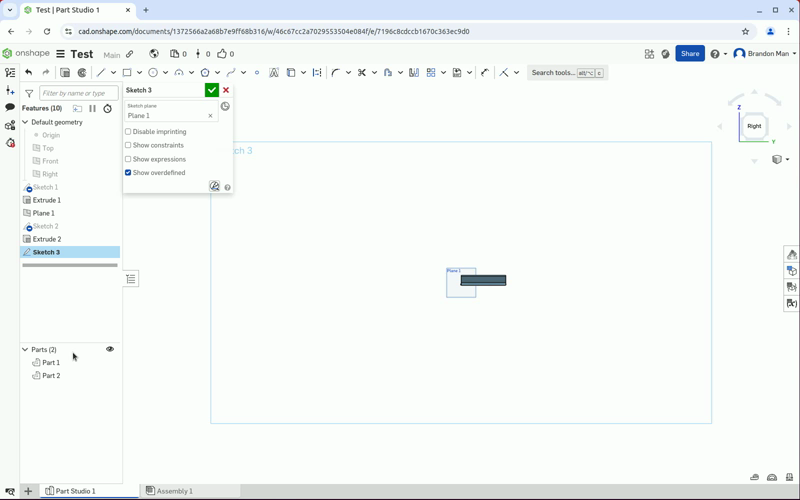
key(y)
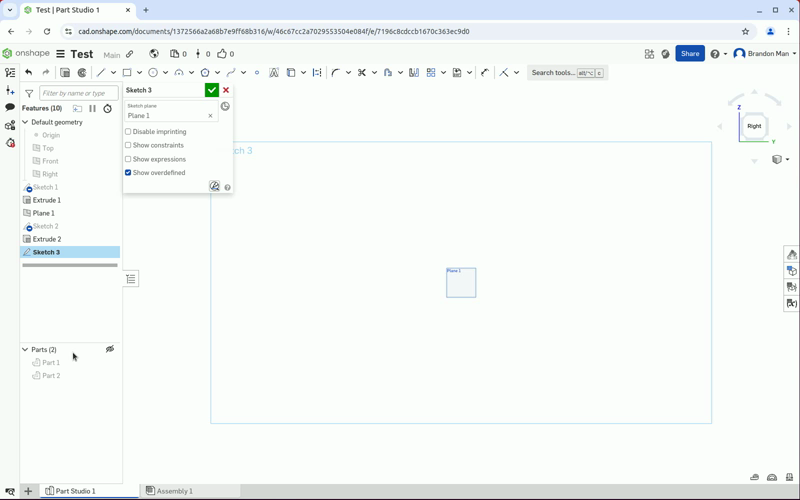
key(l)
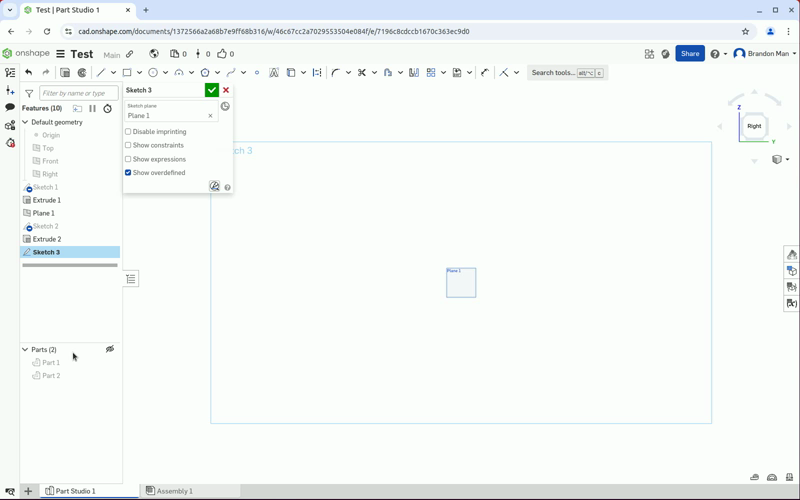
key_down(shift)
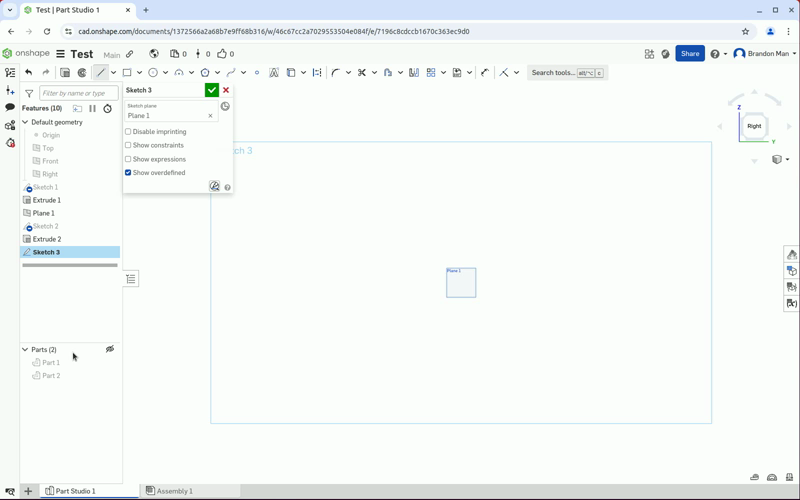
mouse_move(463, 285)
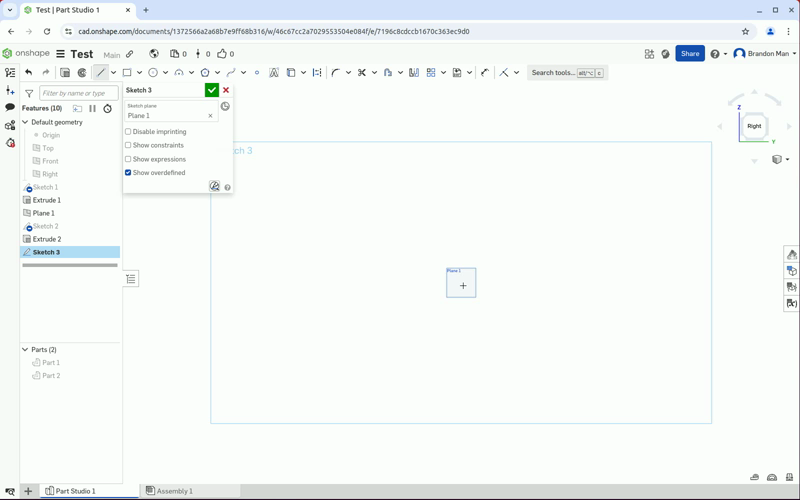
click(463, 285)
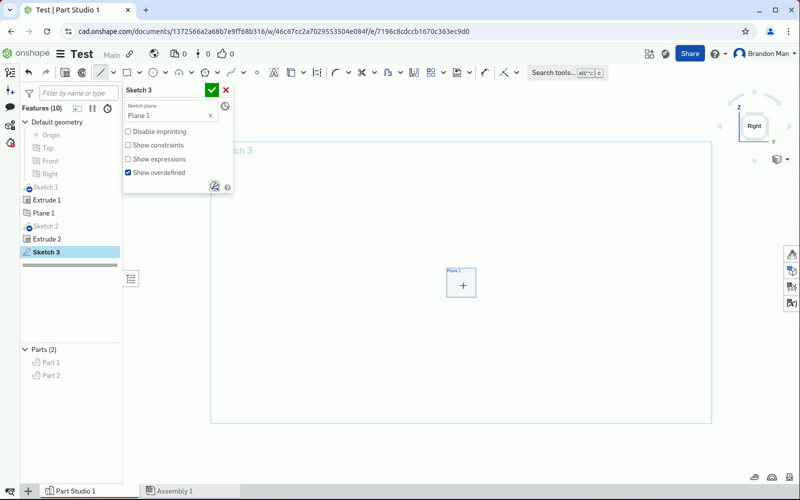
key_up(shift)
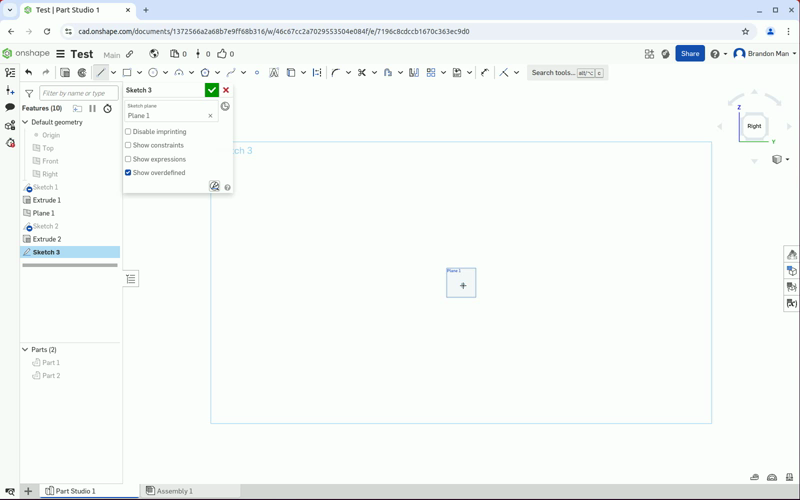
key_down(shift)
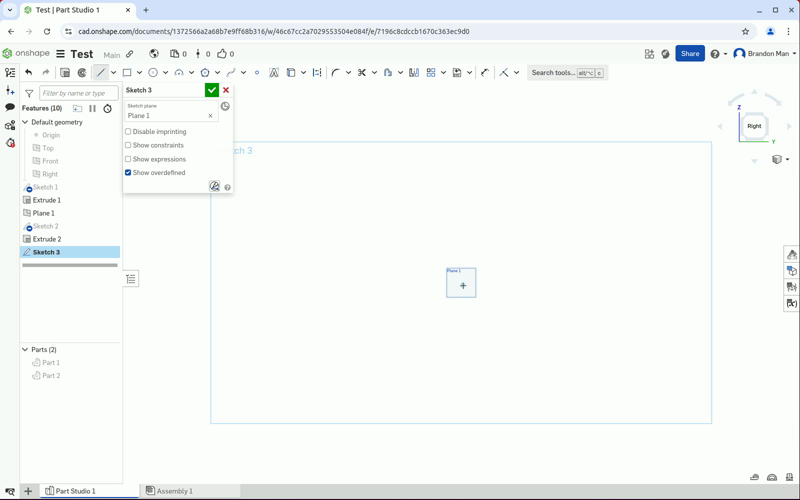
mouse_move(493, 285)
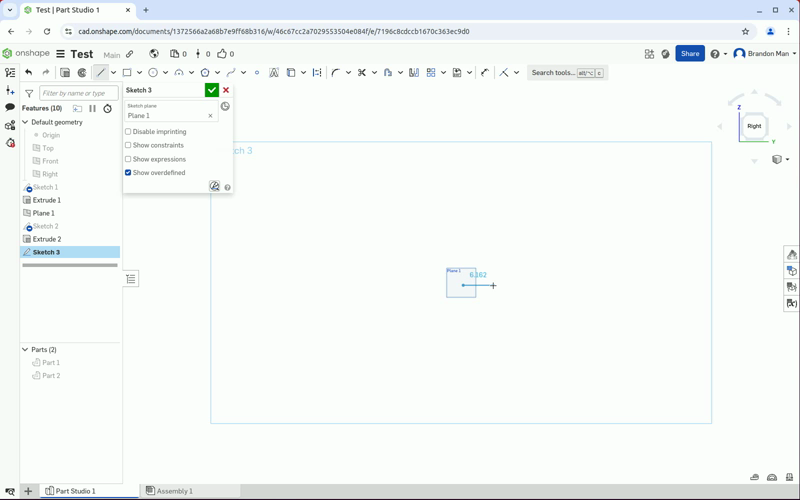
mouse_move(465, 285)
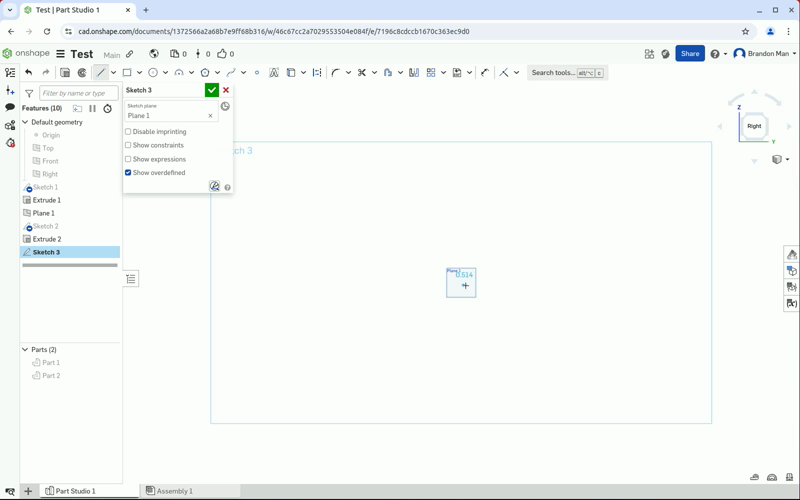
scroll(6)
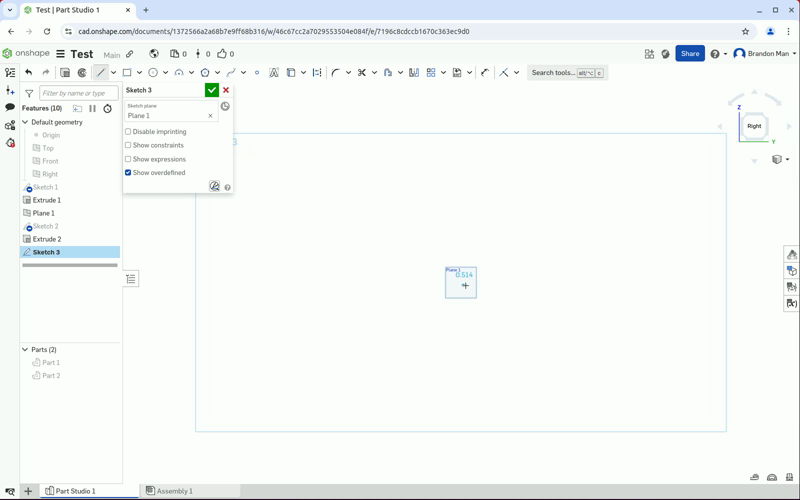
scroll(6)
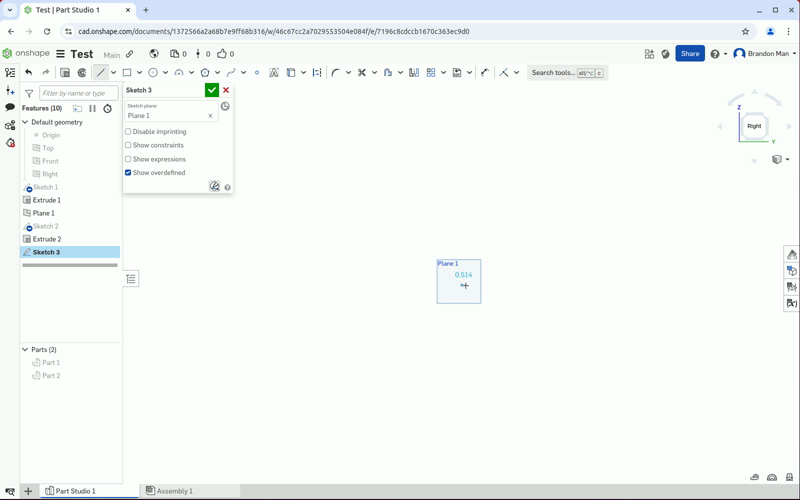
scroll(6)
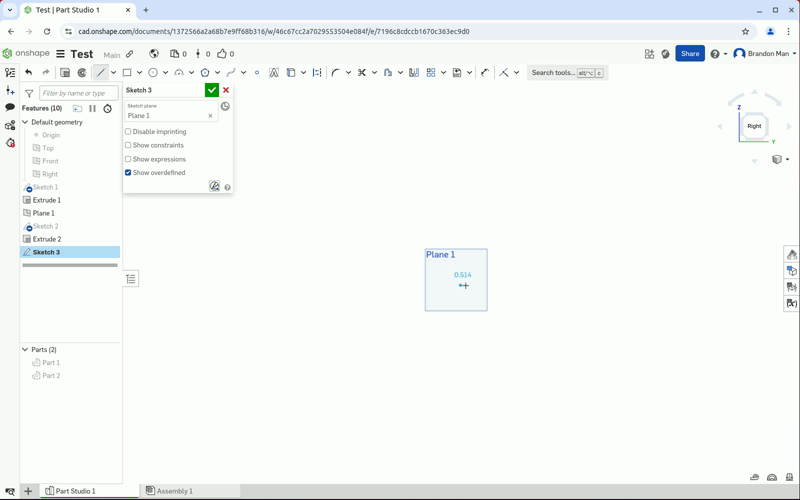
scroll(6)
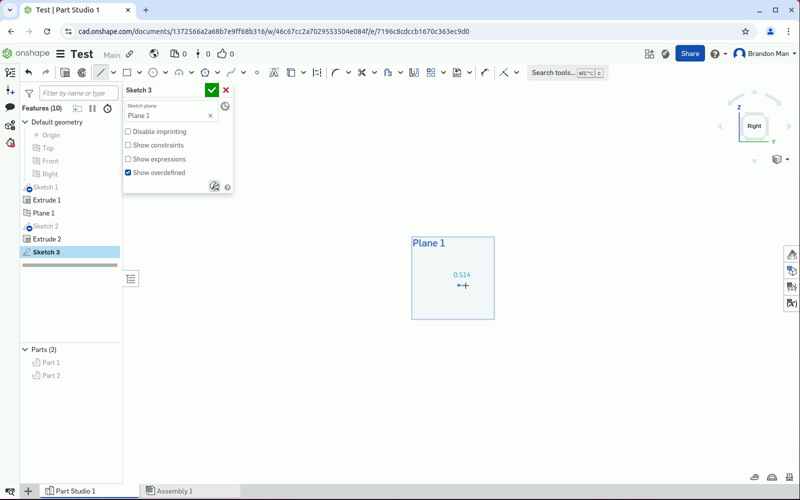
scroll(6)
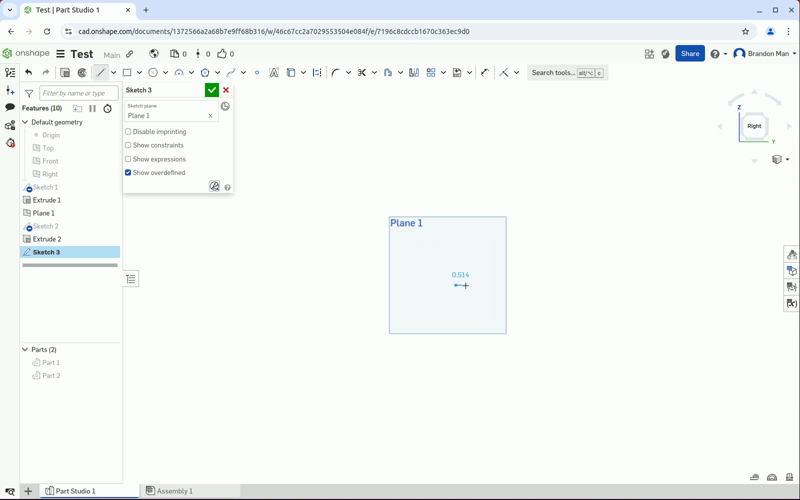
scroll(6)
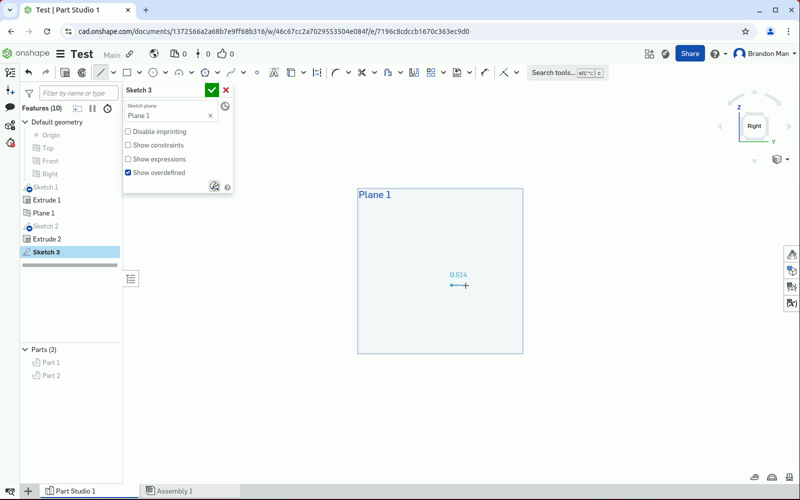
scroll(6)
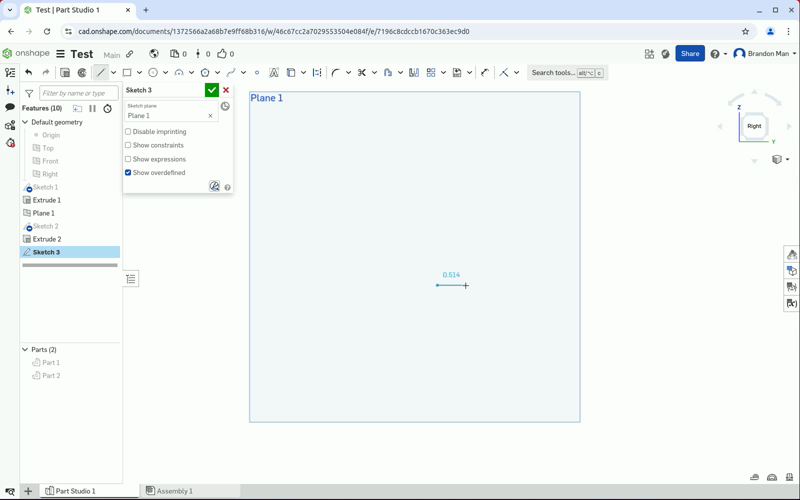
click(465, 285)
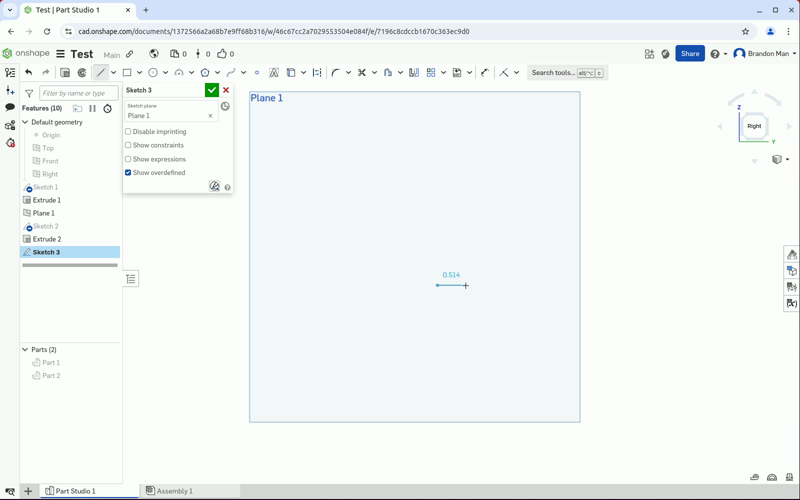
scroll(-6)
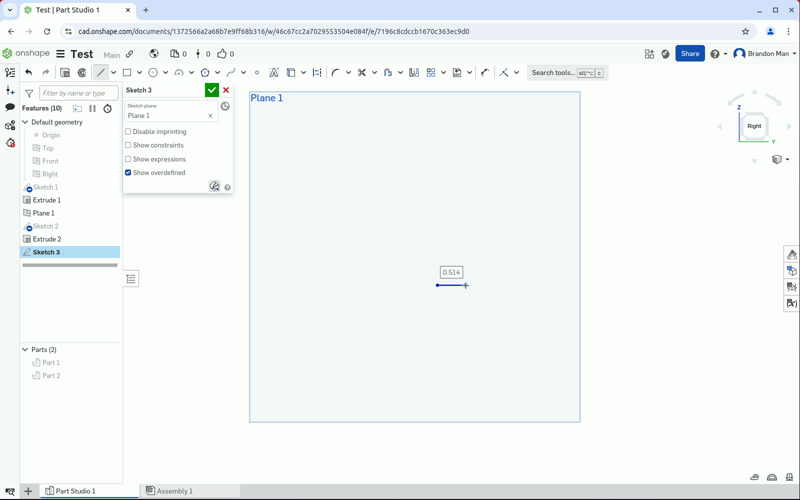
scroll(-6)
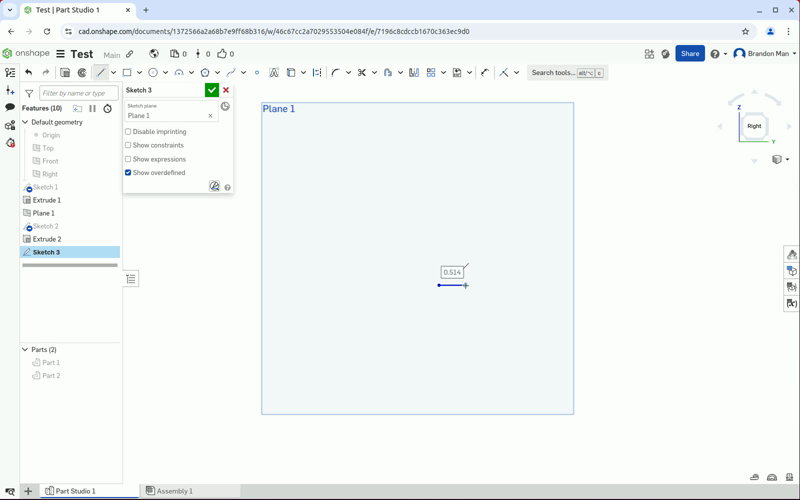
scroll(-6)
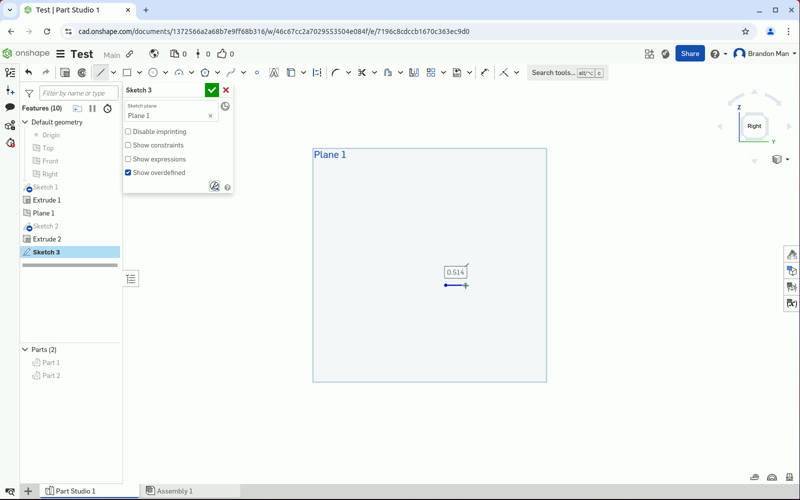
scroll(-6)
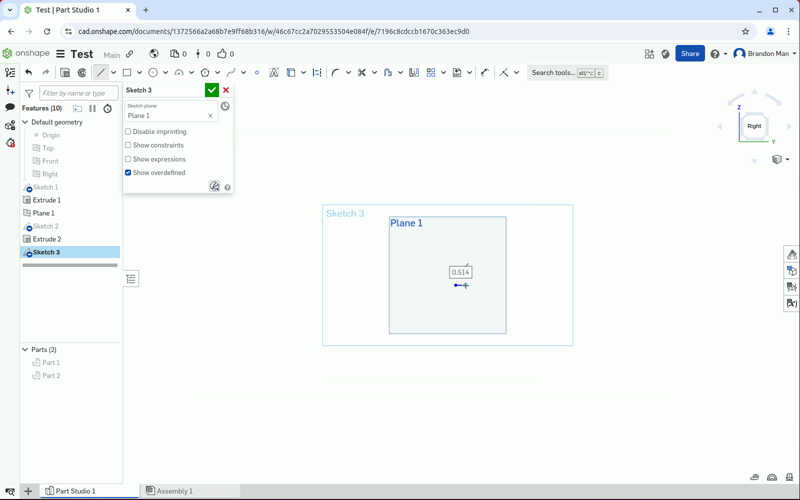
scroll(-6)
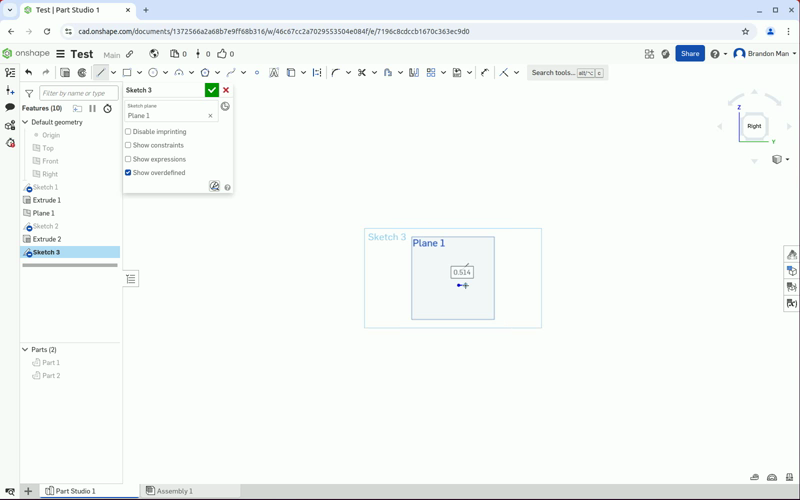
scroll(-6)
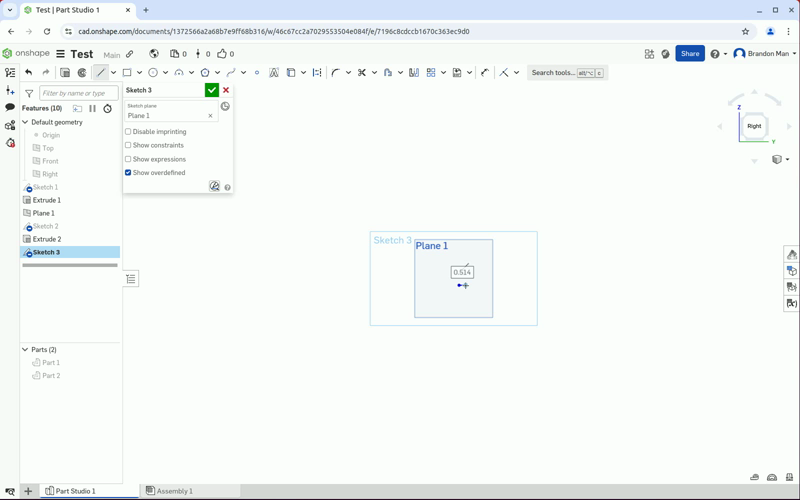
scroll(-6)
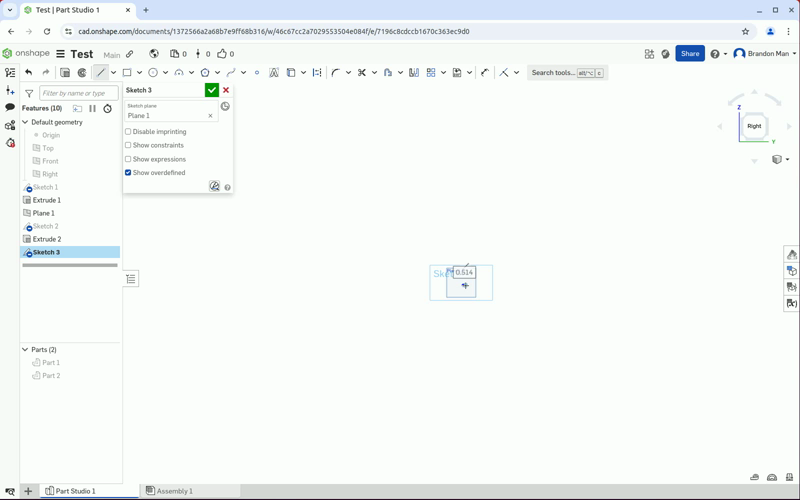
key_up(shift)
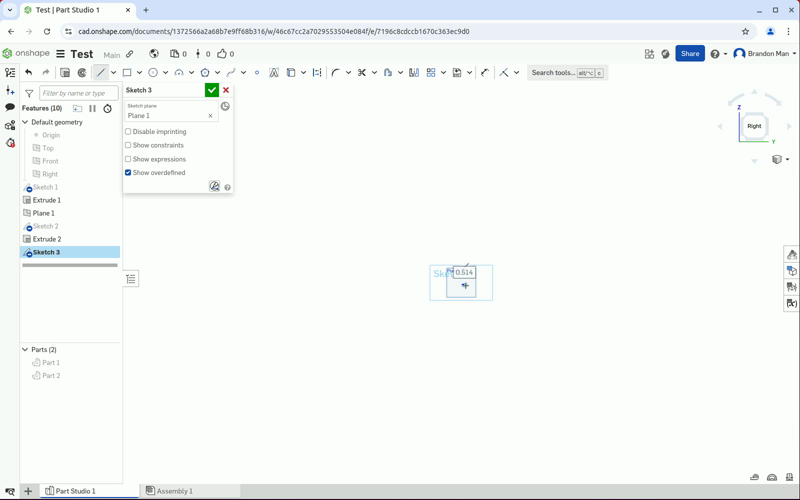
key_down(shift)
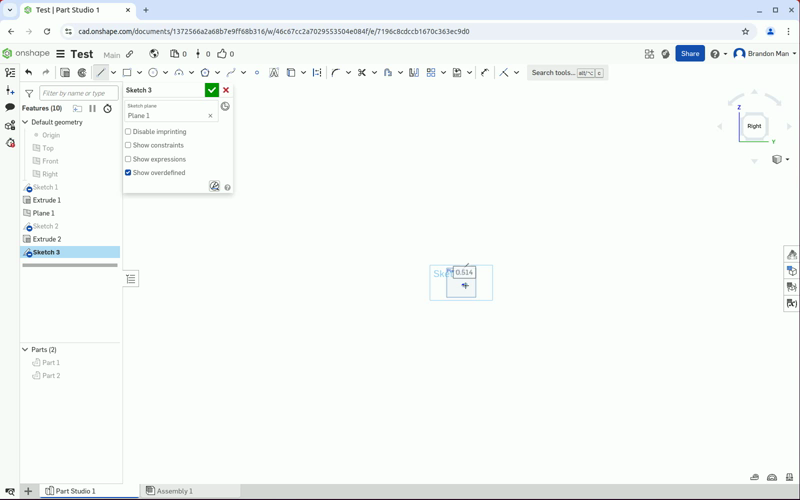
mouse_move(495, 285)
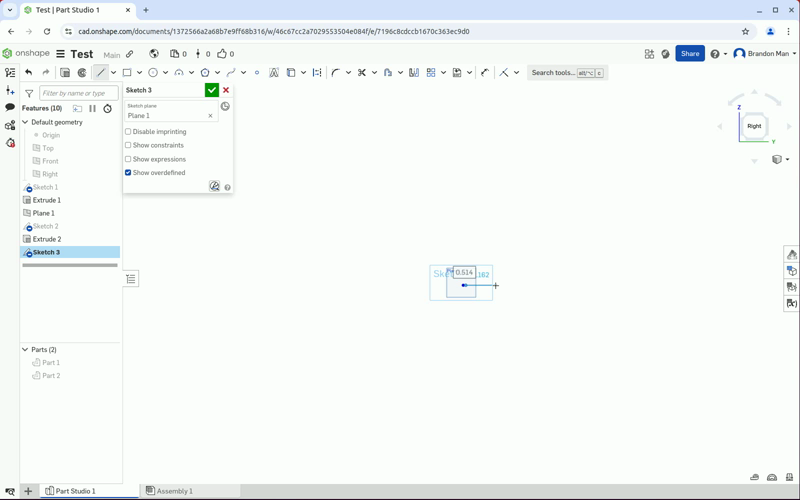
mouse_move(465, 283)
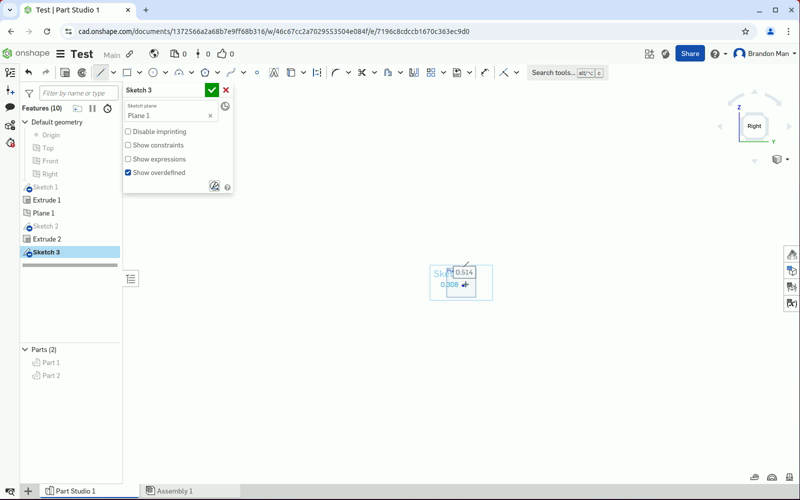
scroll(6)
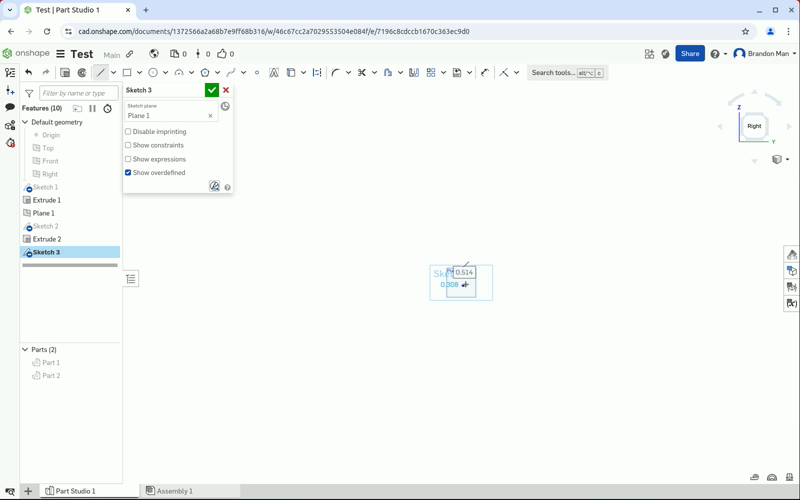
scroll(6)
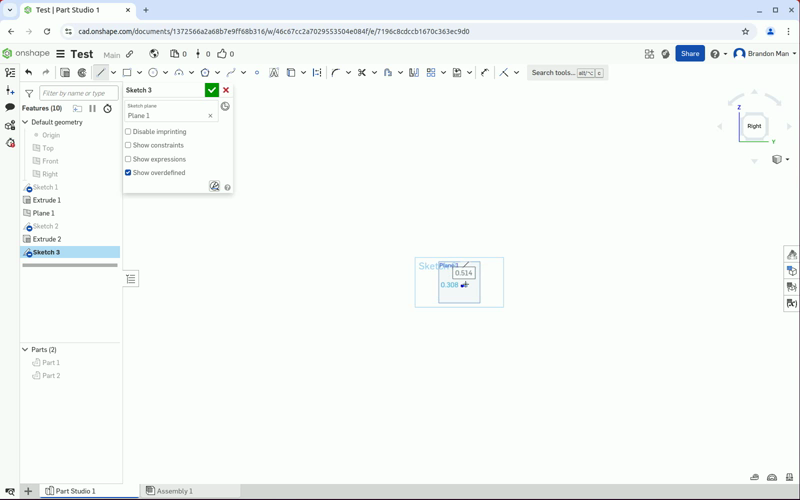
scroll(6)
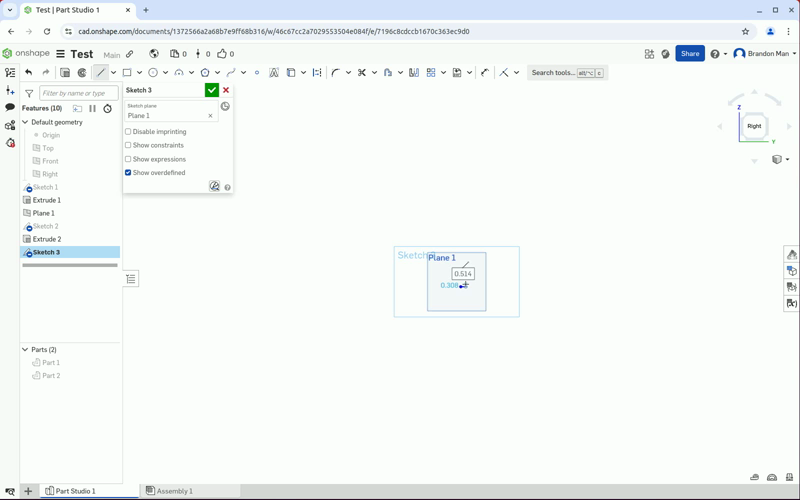
scroll(6)
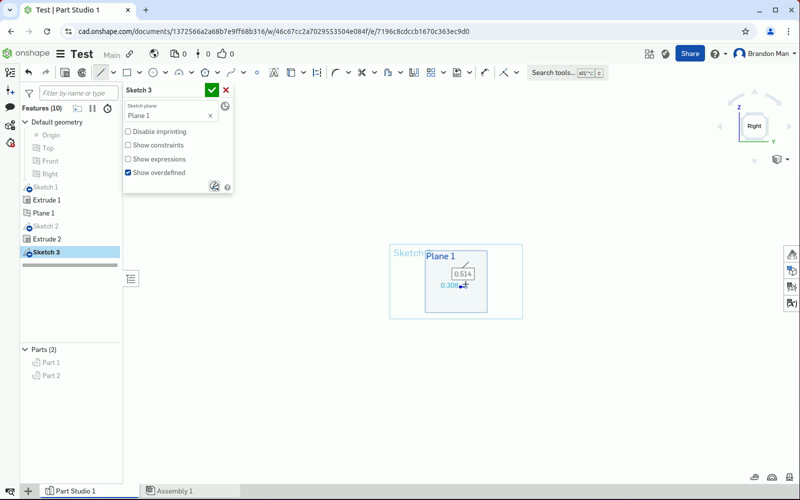
scroll(6)
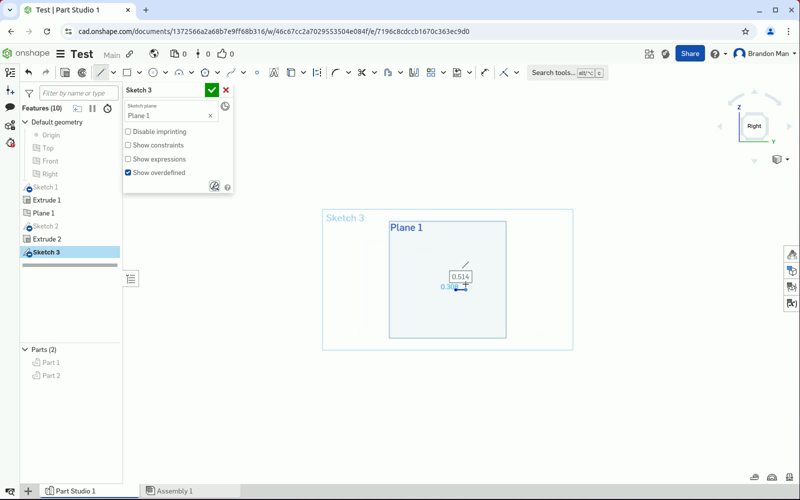
scroll(6)
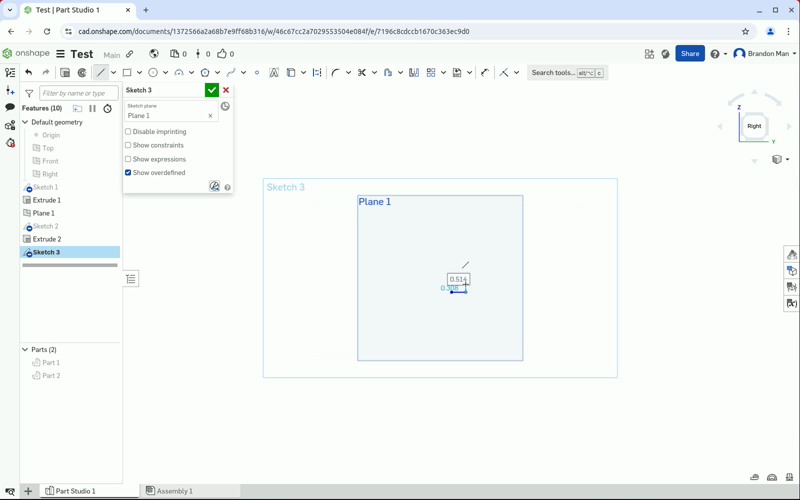
scroll(6)
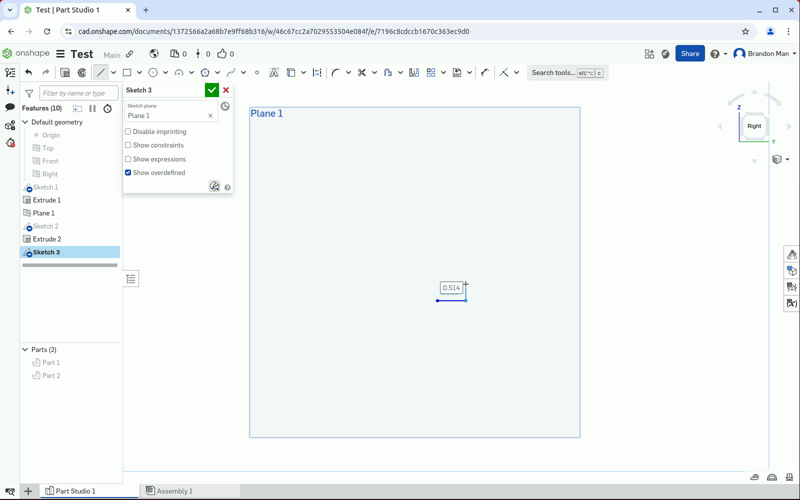
click(465, 283)
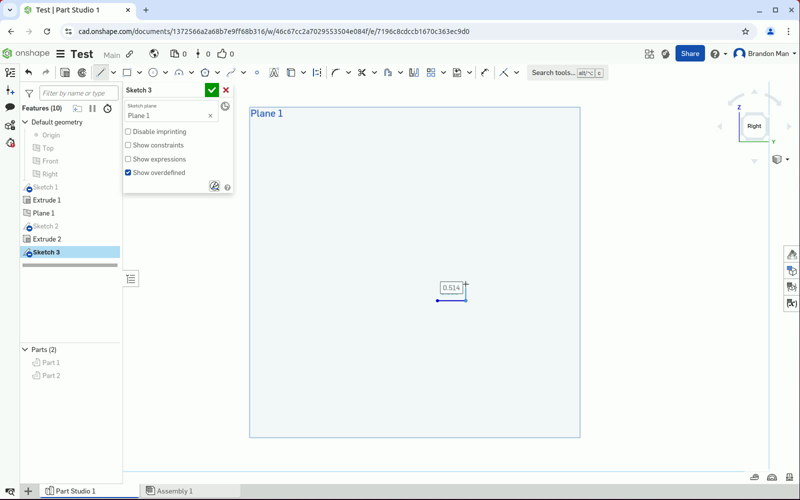
scroll(-6)
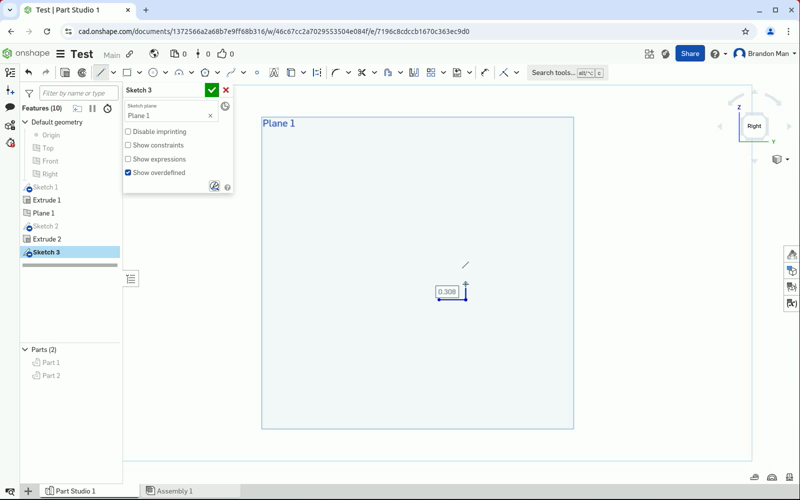
scroll(-6)
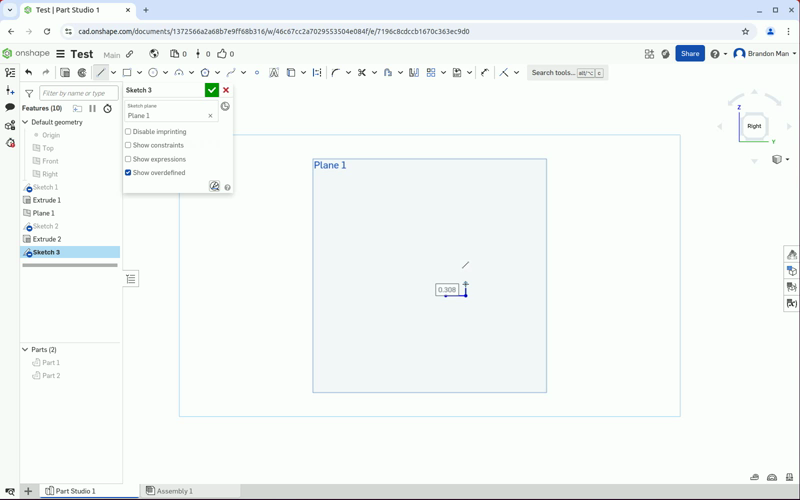
scroll(-6)
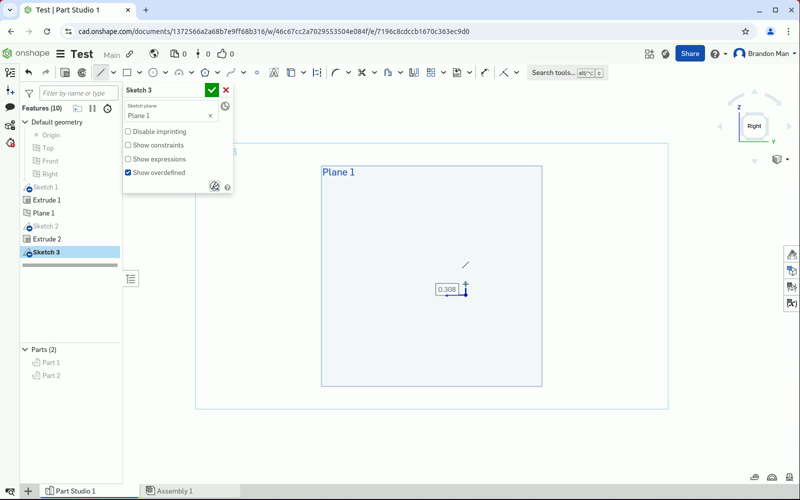
scroll(-6)
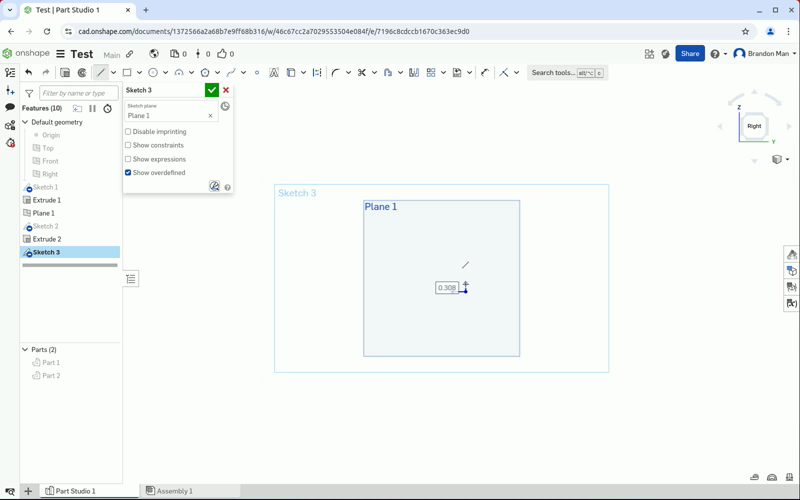
scroll(-6)
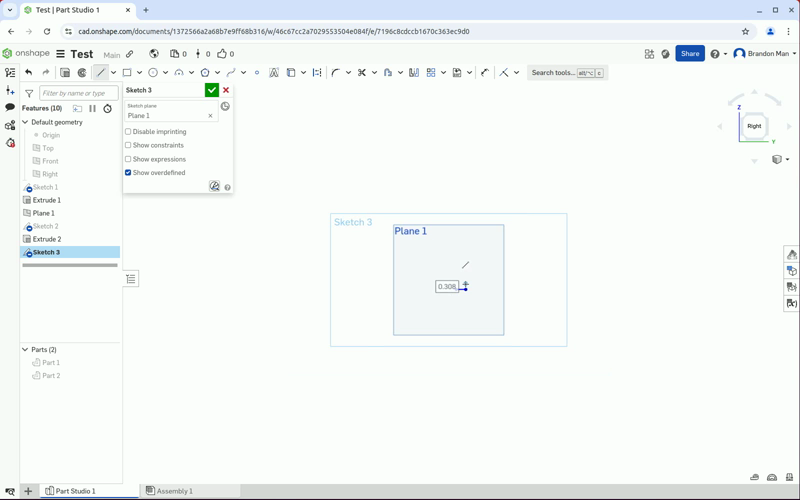
scroll(-6)
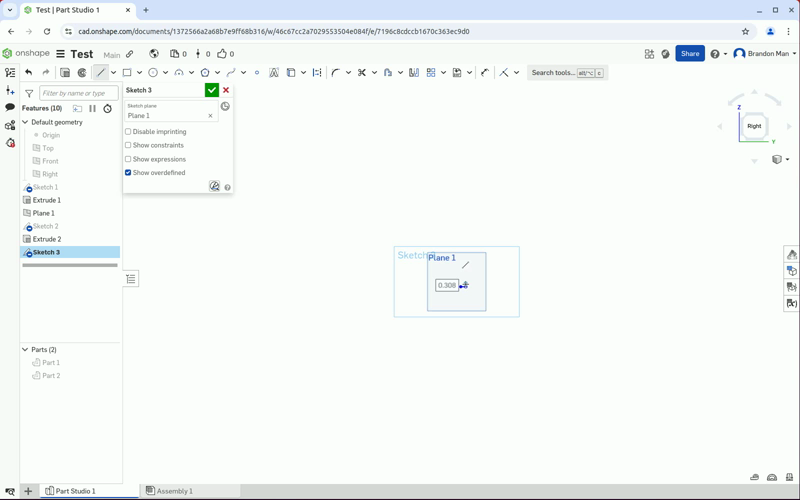
scroll(-6)
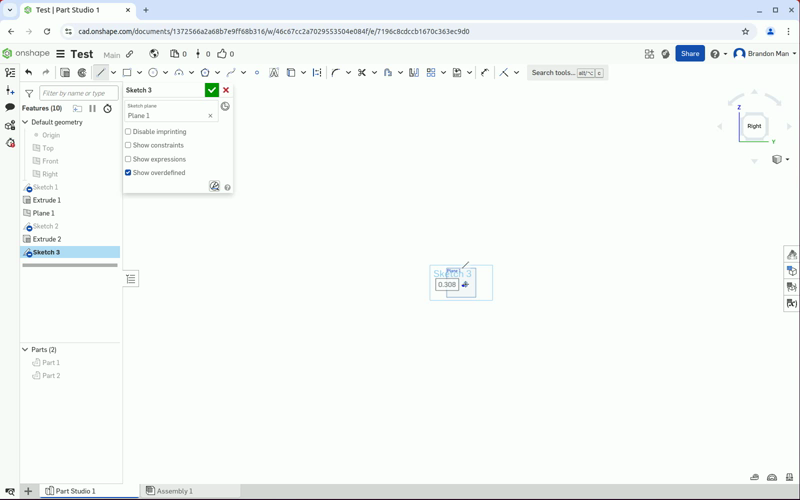
key_up(shift)
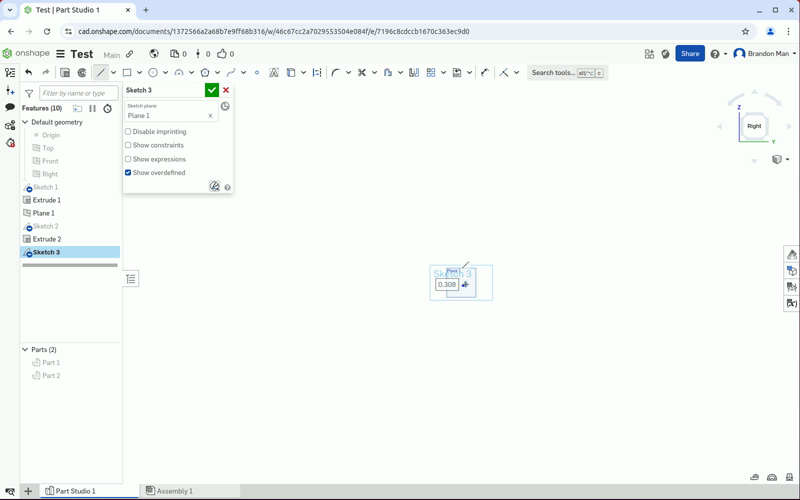
key_down(shift)
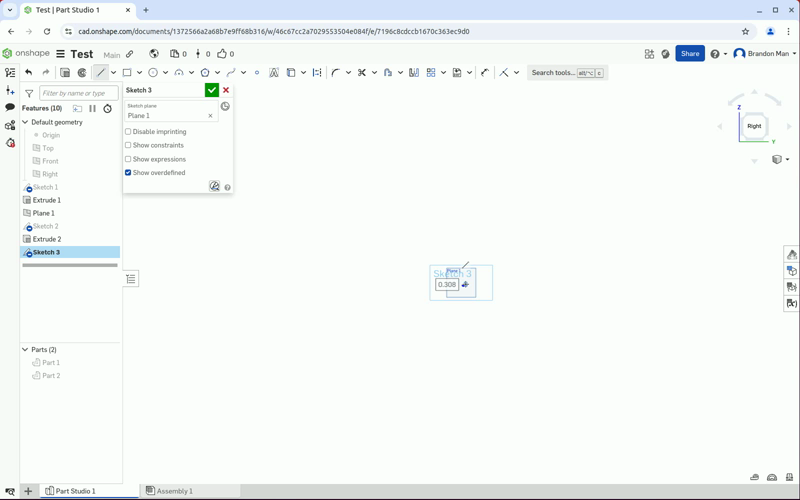
mouse_move(495, 283)
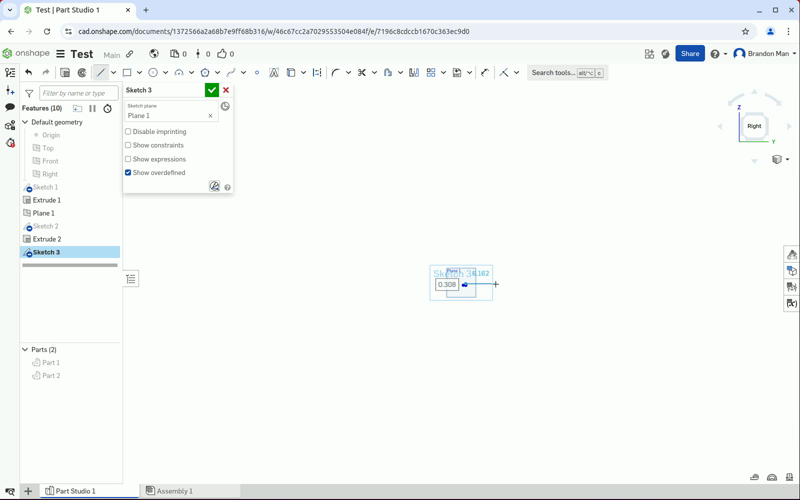
mouse_move(463, 283)
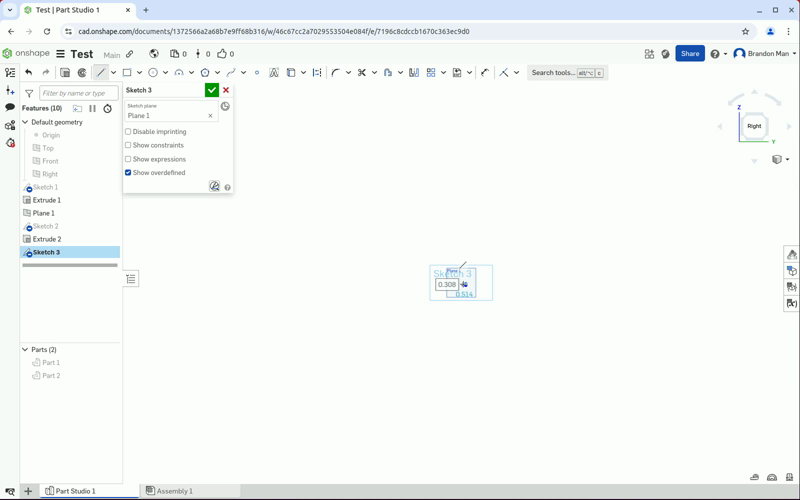
scroll(6)
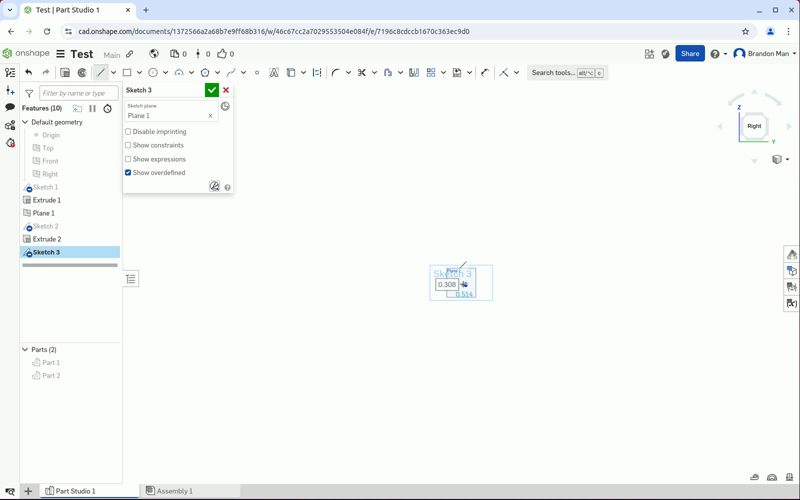
scroll(6)
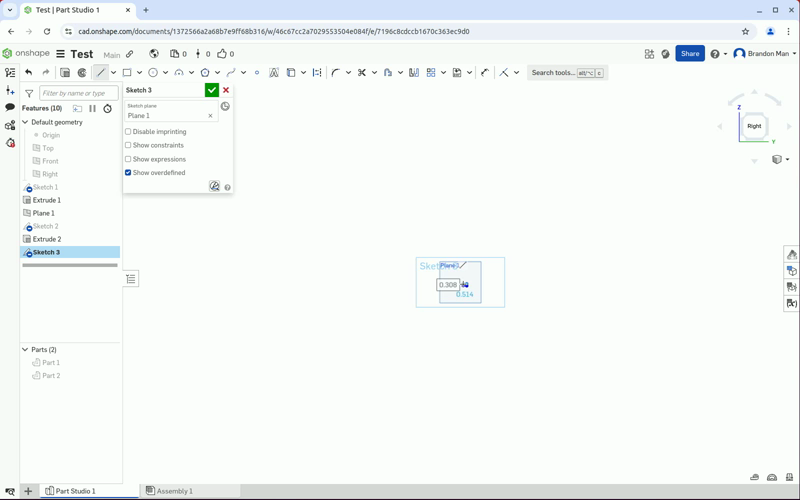
scroll(6)
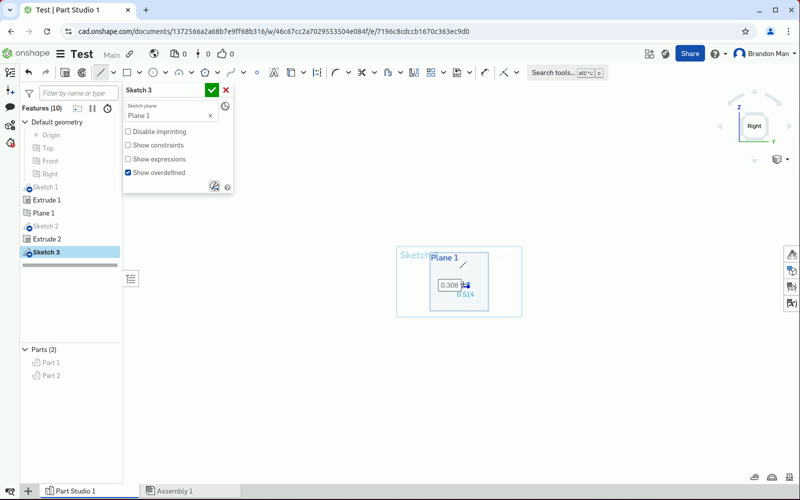
scroll(6)
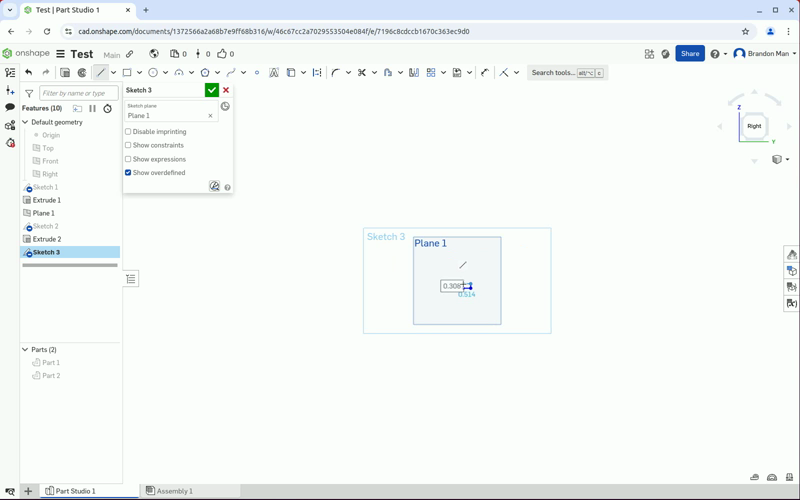
scroll(6)
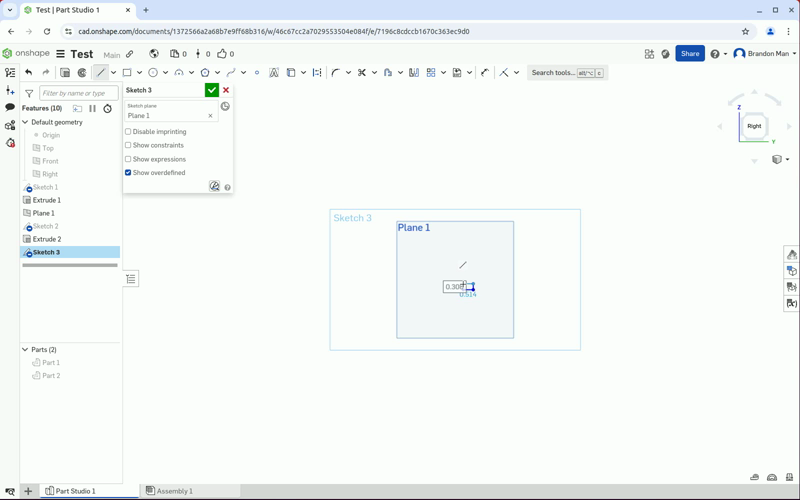
scroll(6)
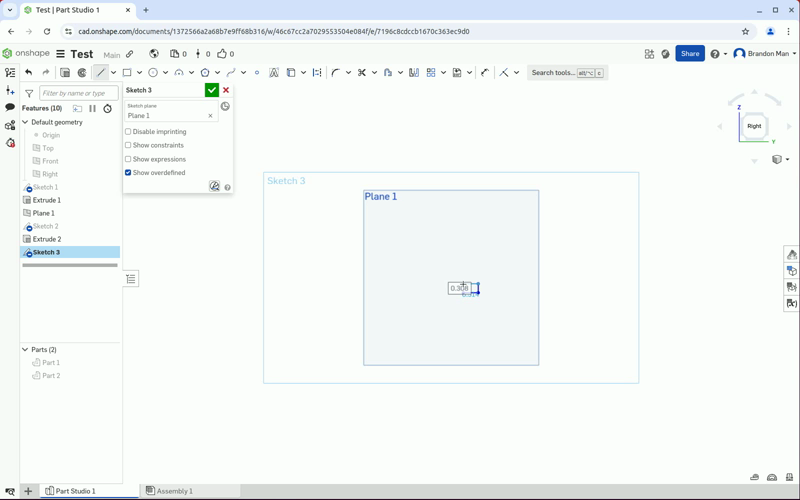
scroll(6)
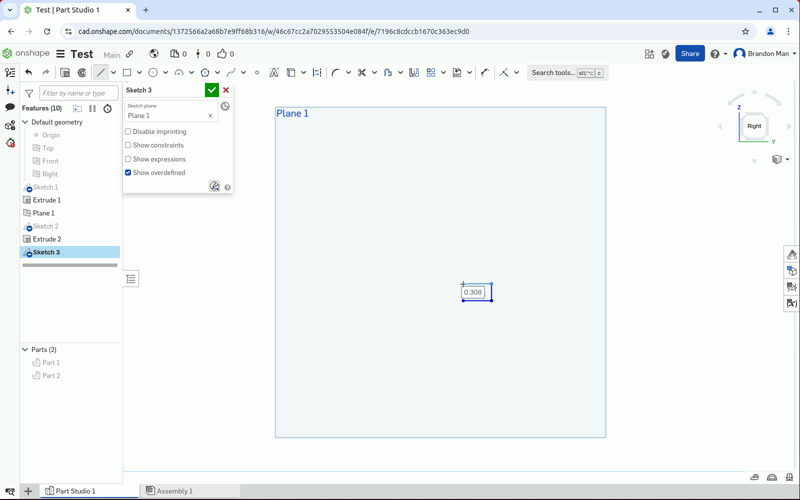
click(463, 283)
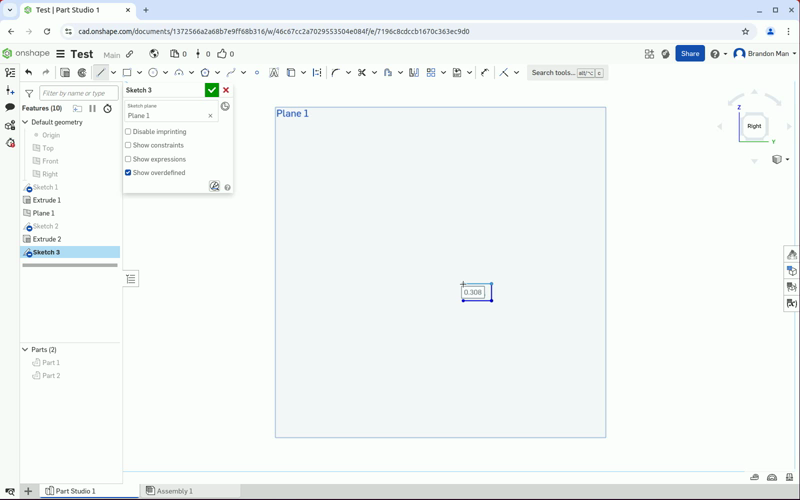
scroll(-6)
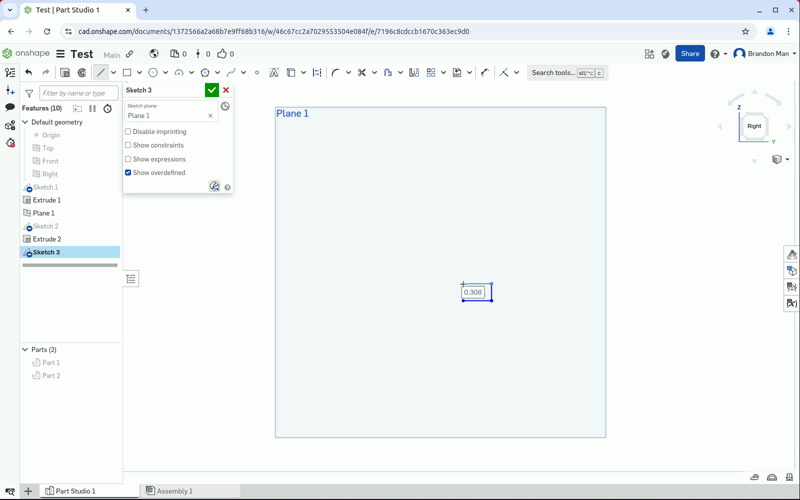
scroll(-6)
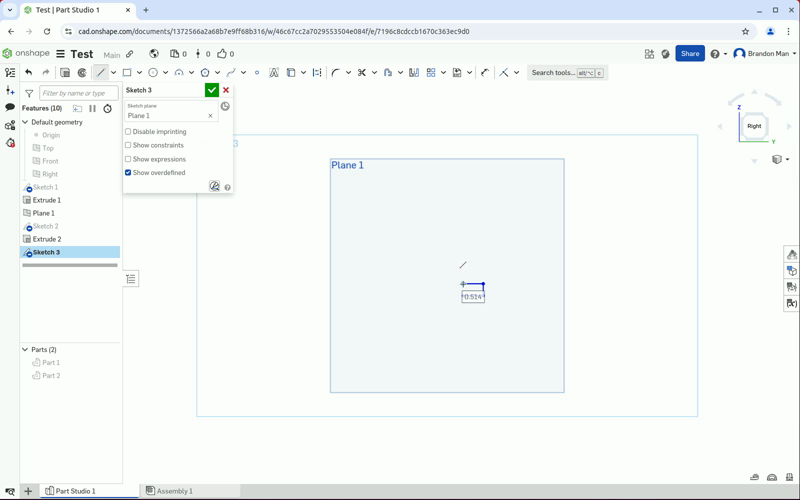
scroll(-6)
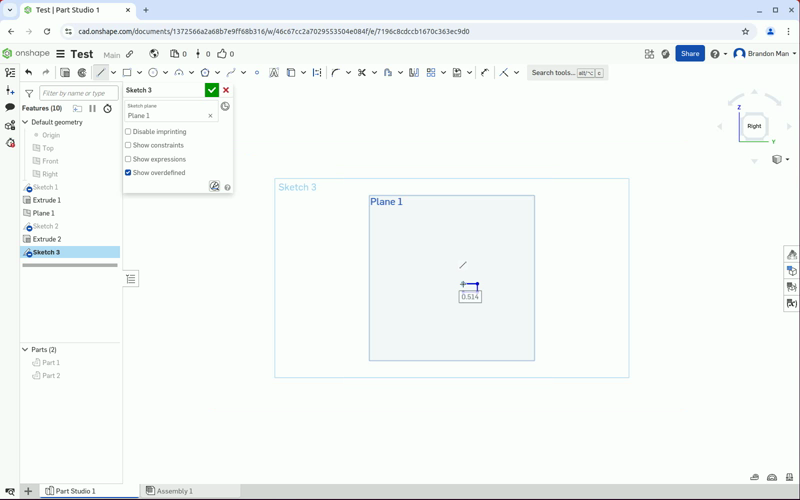
scroll(-6)
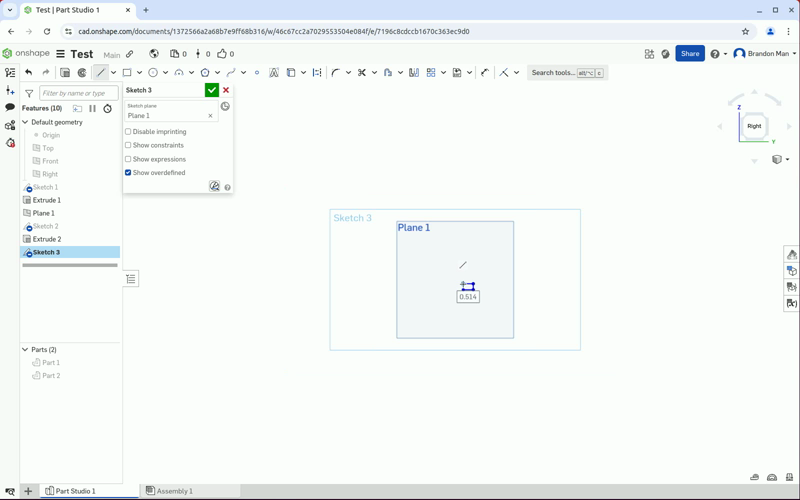
scroll(-6)
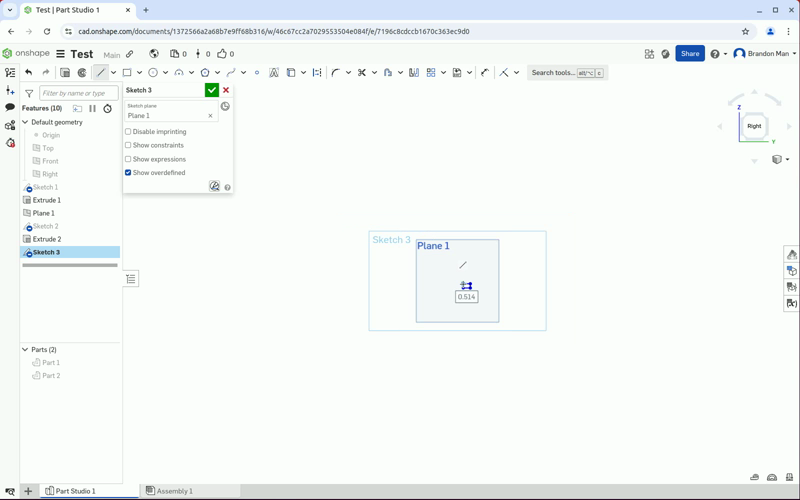
scroll(-6)
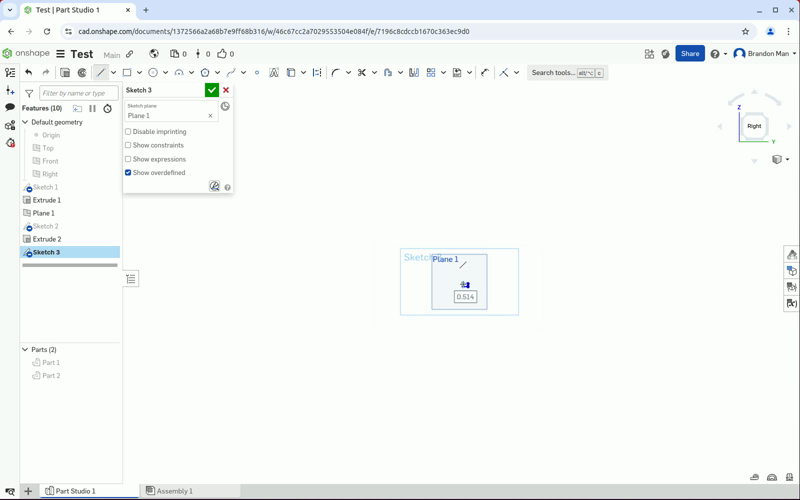
scroll(-6)
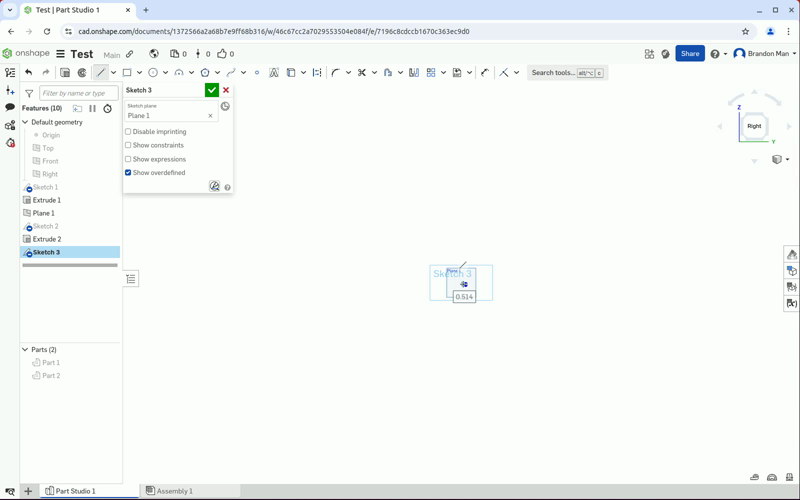
key_up(shift)
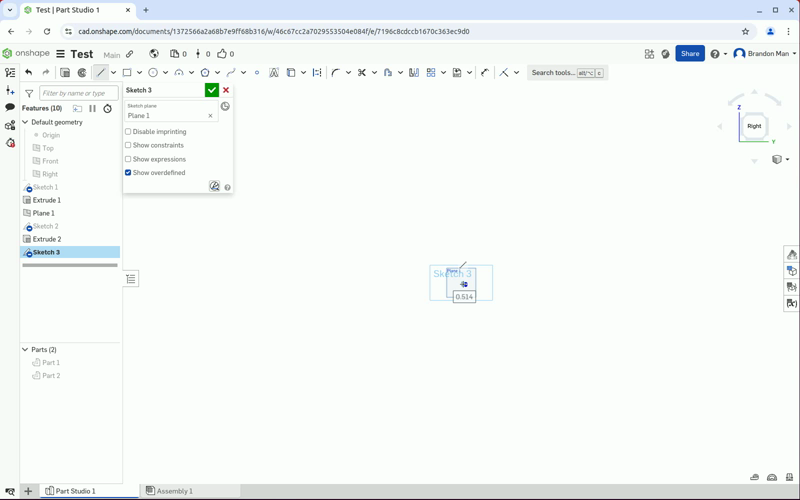
mouse_move(493, 283)
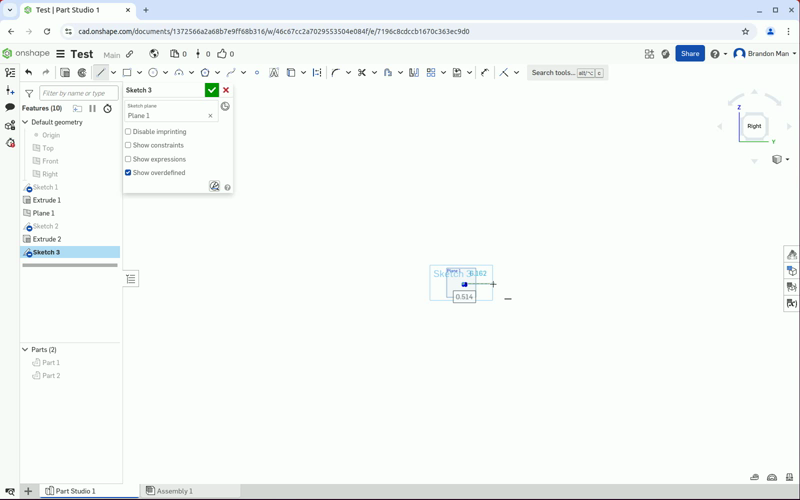
key_down(shift)
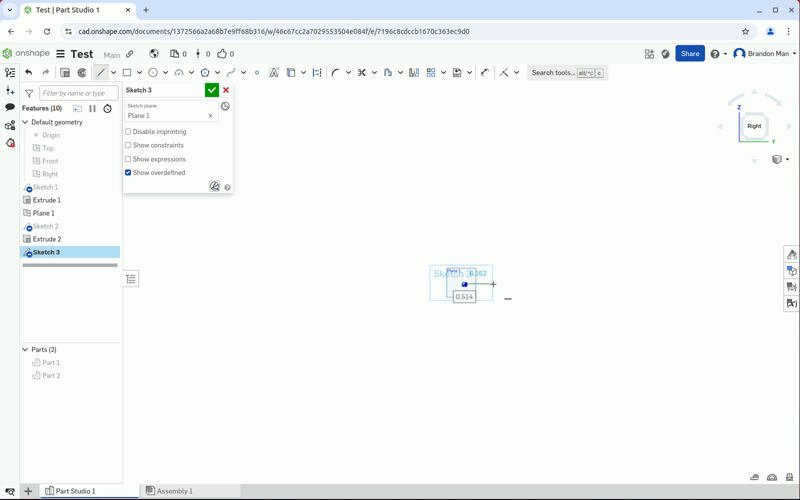
mouse_move(463, 285)
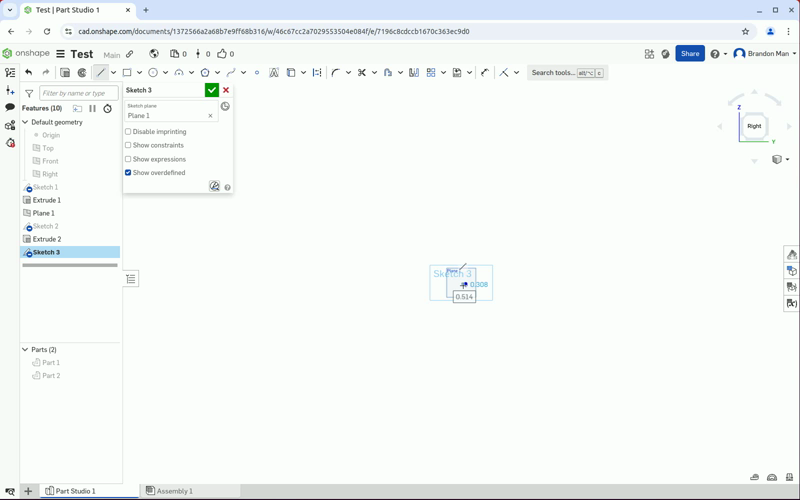
scroll(6)
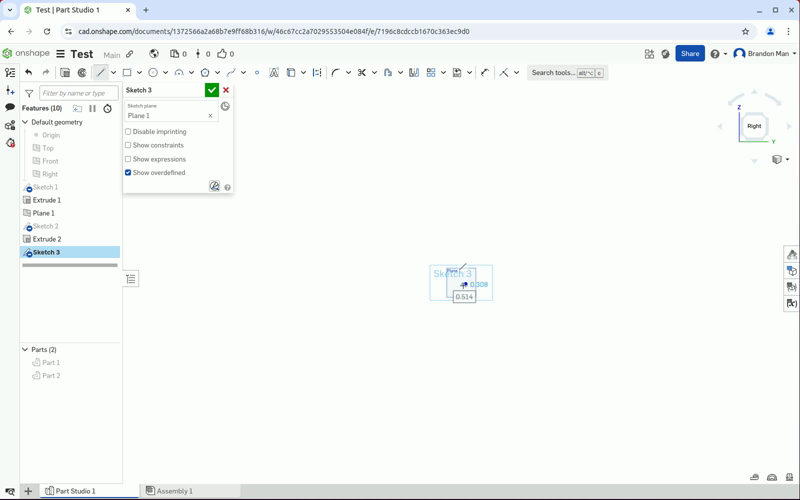
scroll(6)
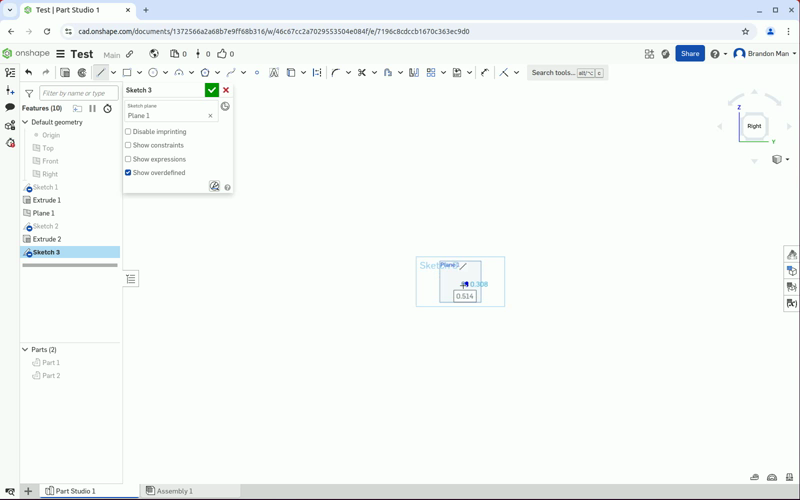
scroll(6)
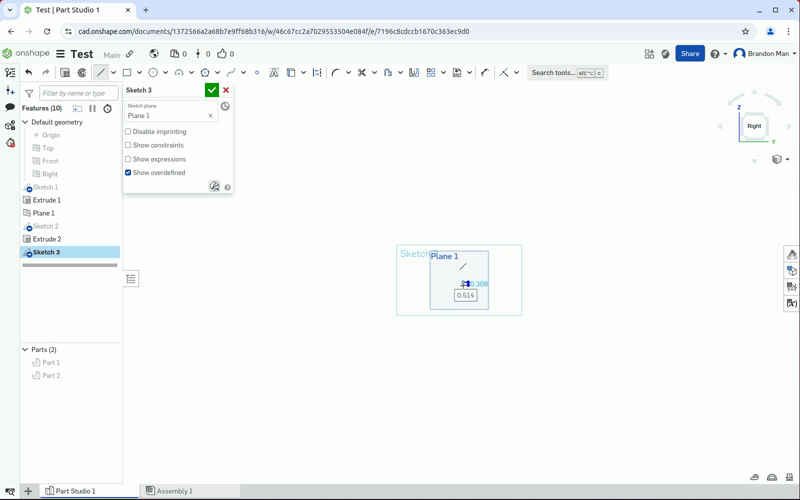
scroll(6)
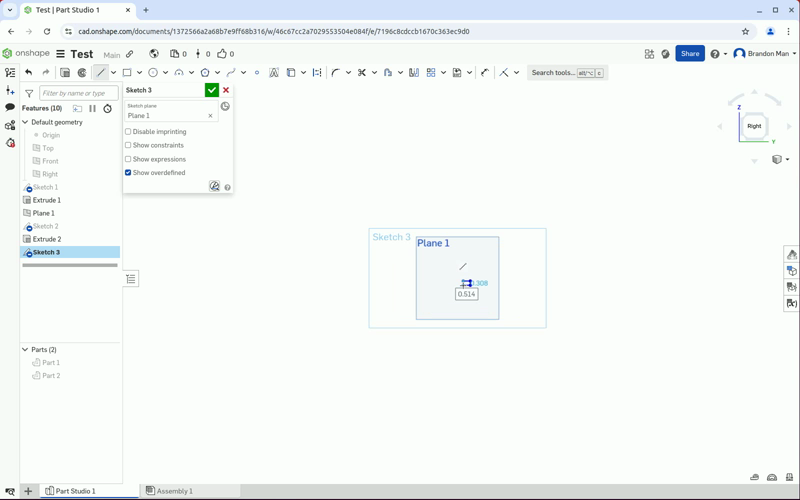
scroll(6)
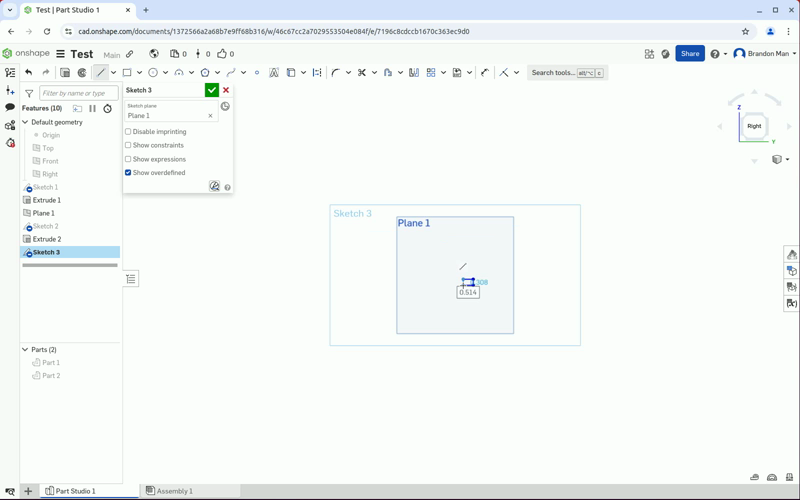
scroll(6)
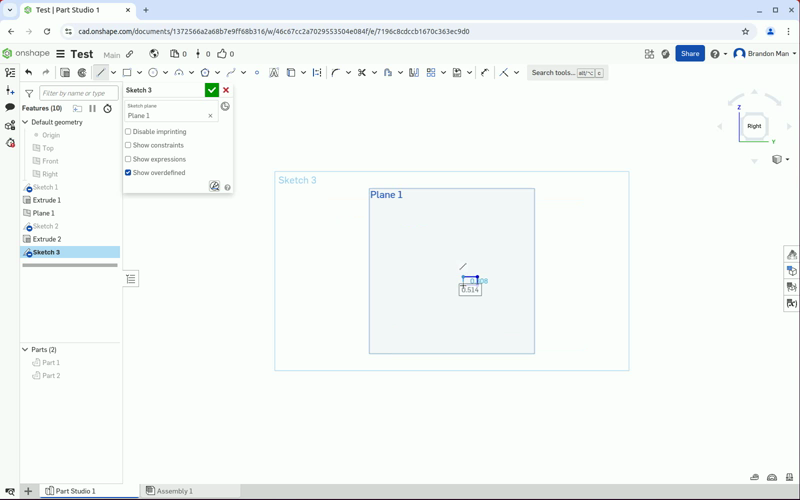
scroll(6)
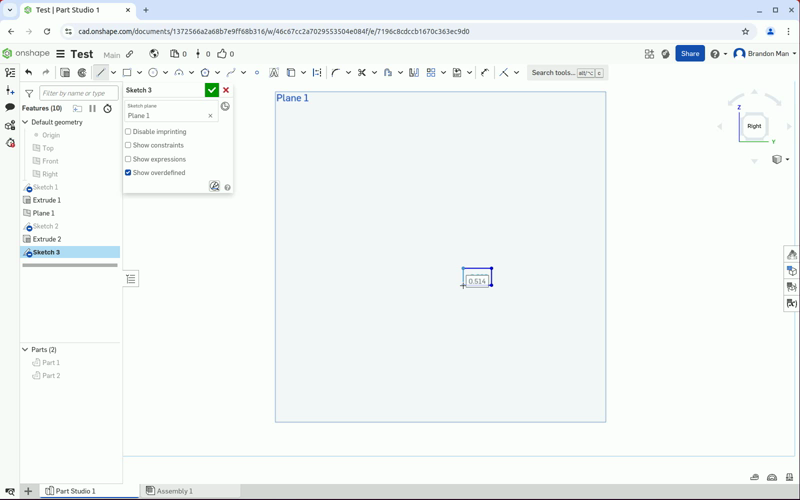
key_up(shift)
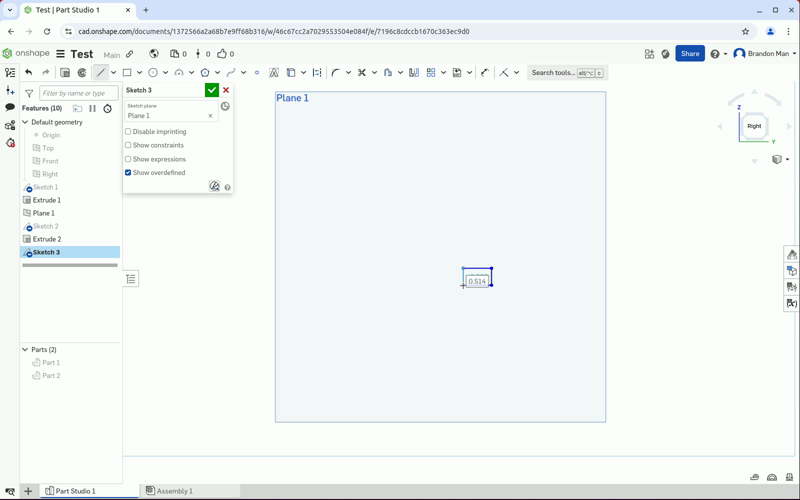
click(463, 285)
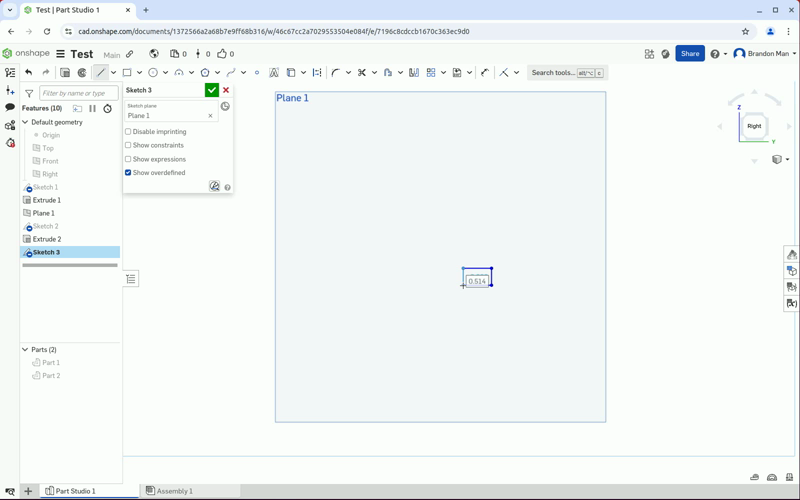
scroll(-6)
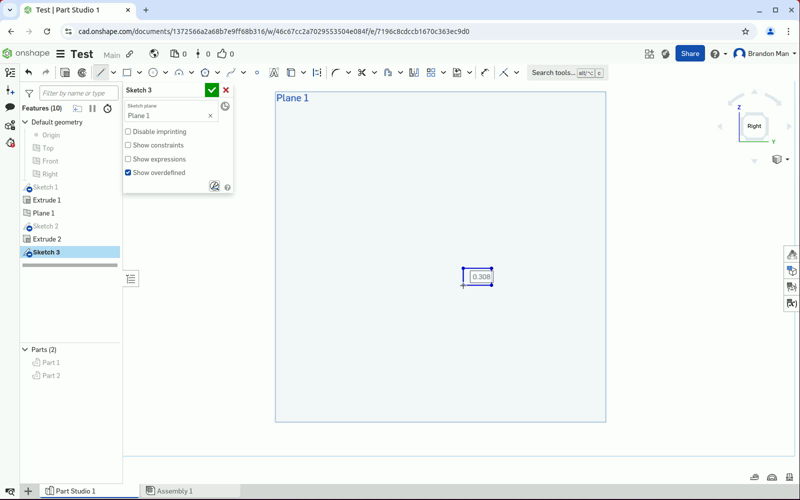
scroll(-6)
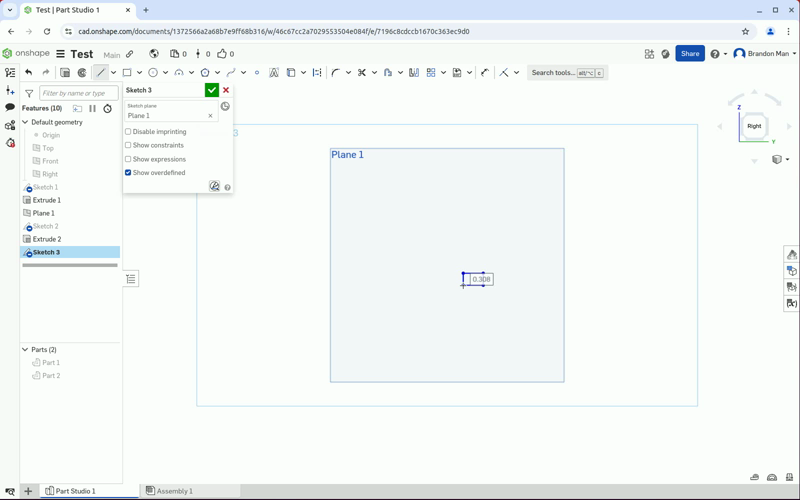
scroll(-6)
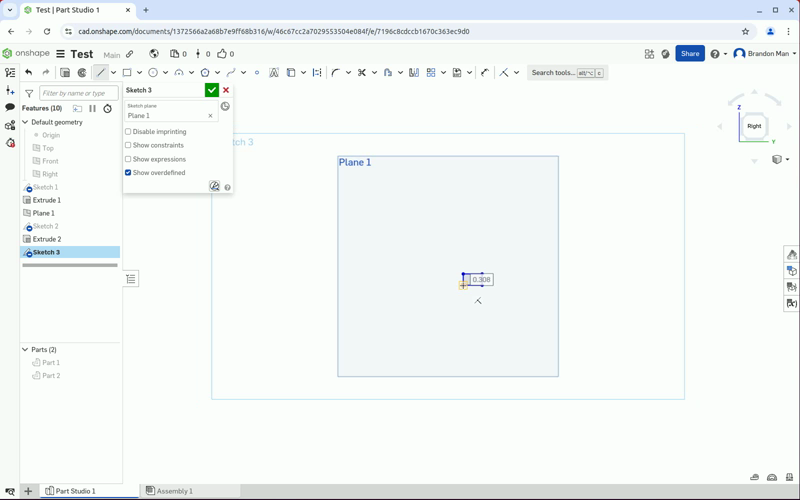
scroll(-6)
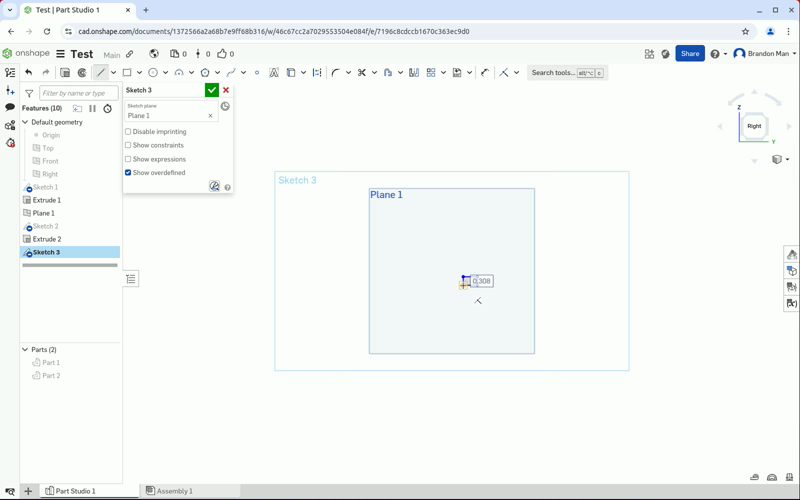
scroll(-6)
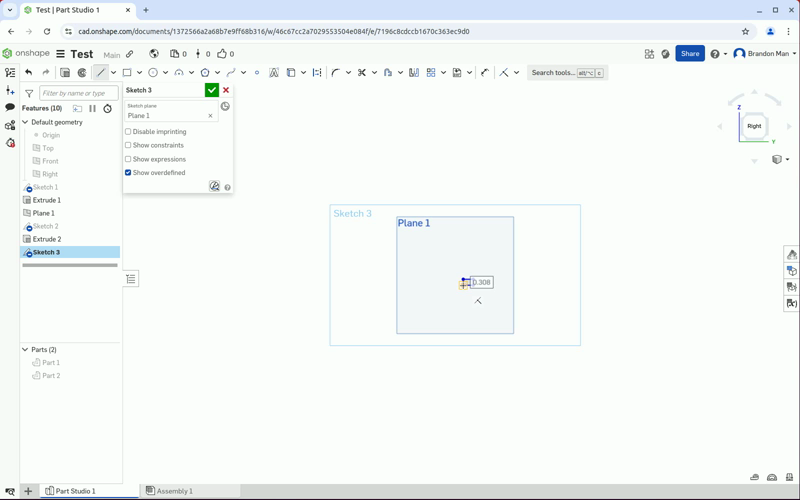
scroll(-6)
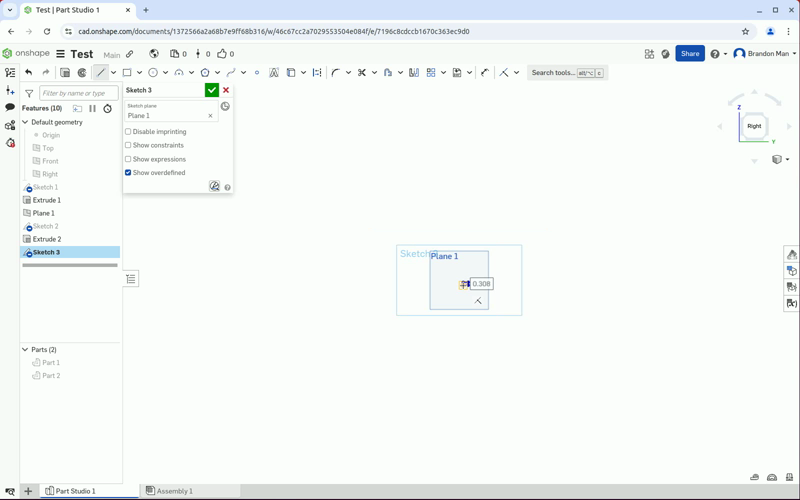
scroll(-6)
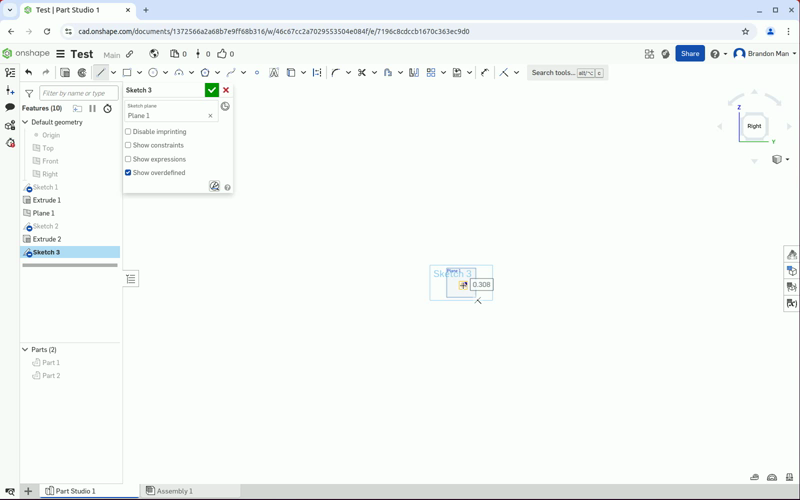
key(esc)
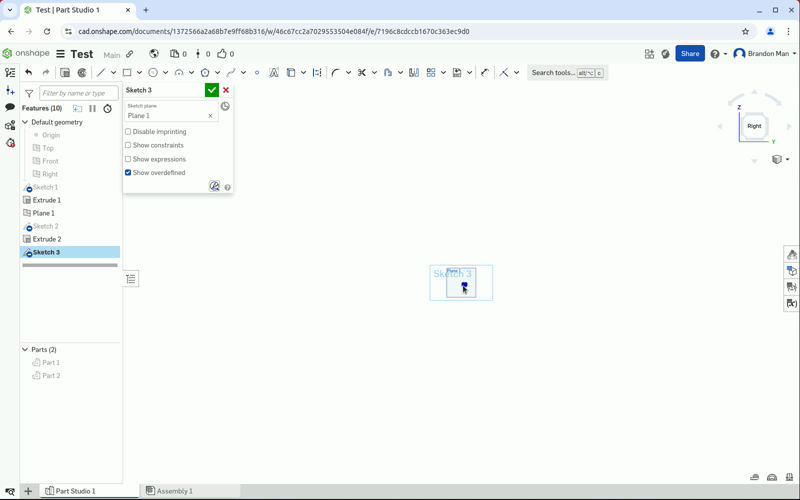
mouse_move(464, 283)
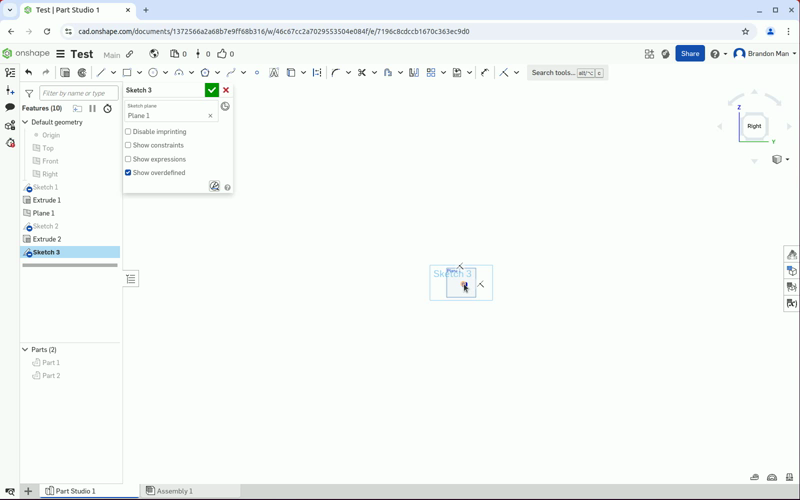
scroll(6)
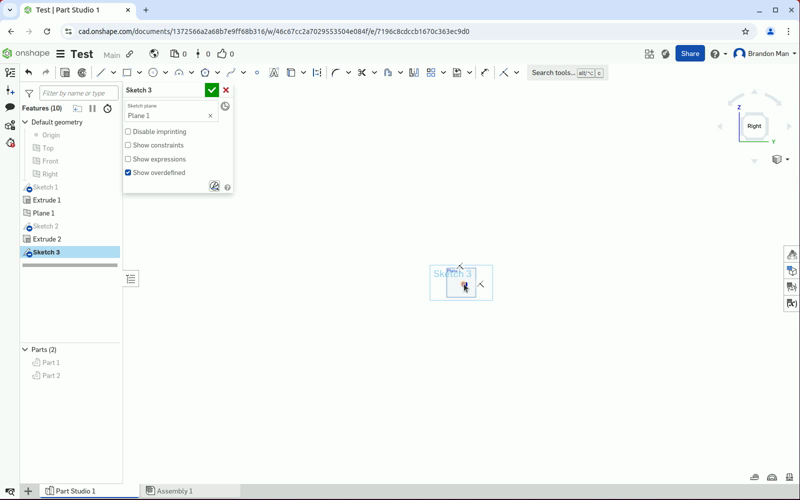
scroll(6)
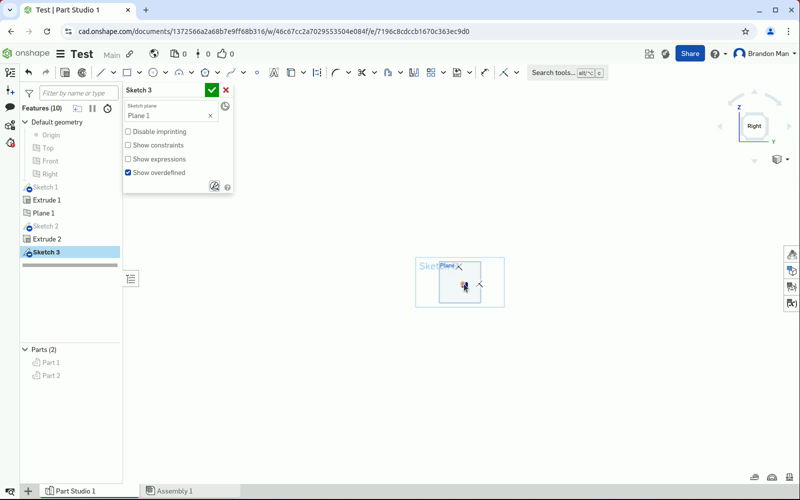
scroll(6)
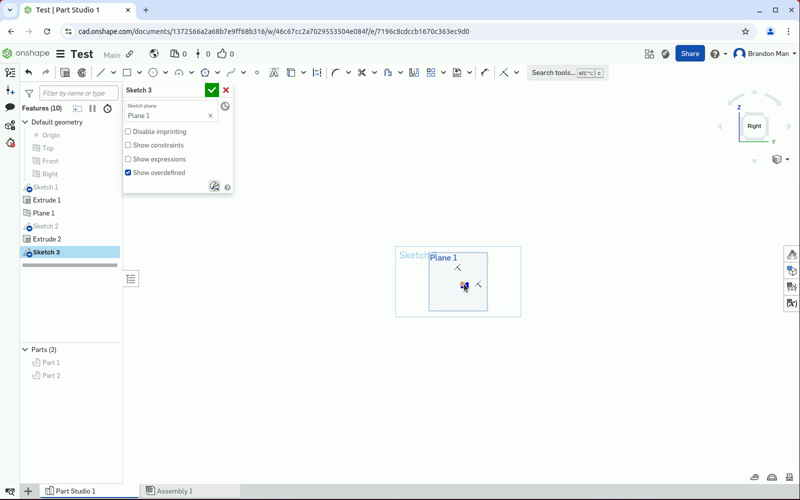
scroll(6)
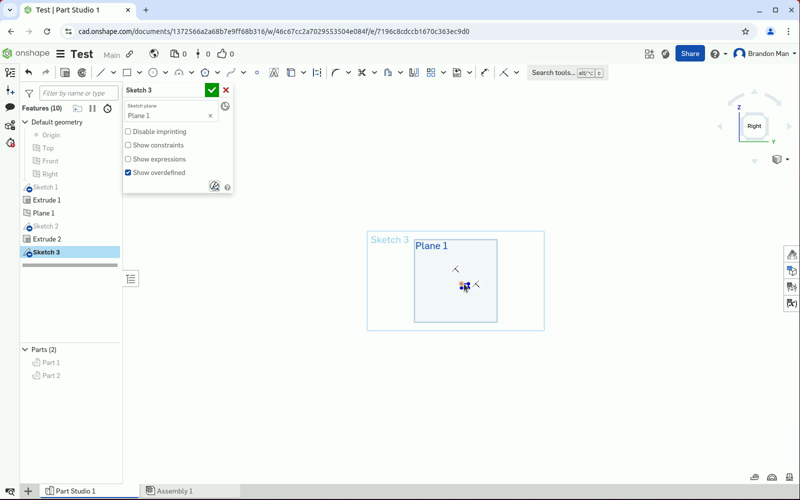
scroll(6)
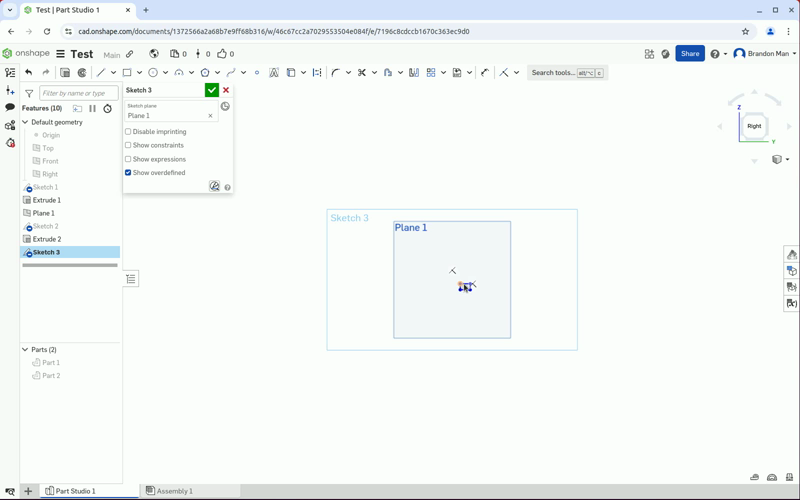
scroll(6)
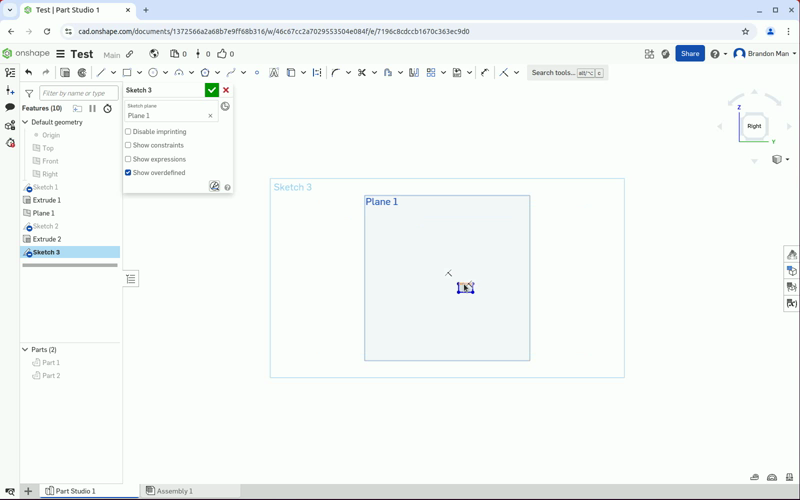
scroll(6)
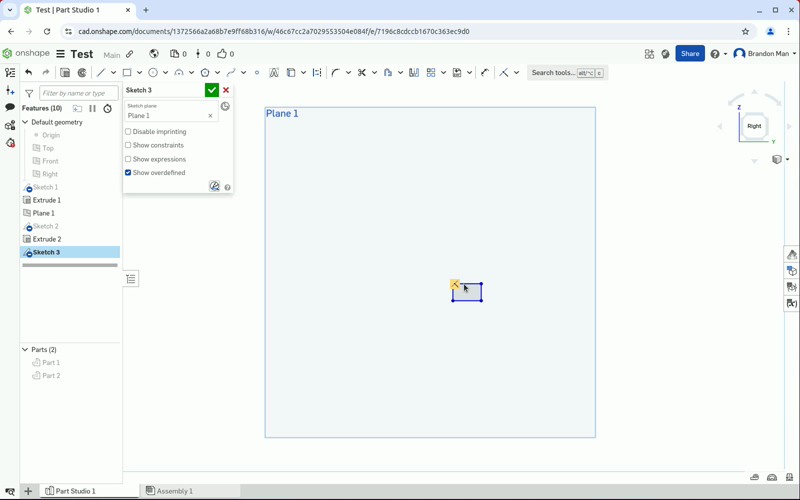
click(464, 283)
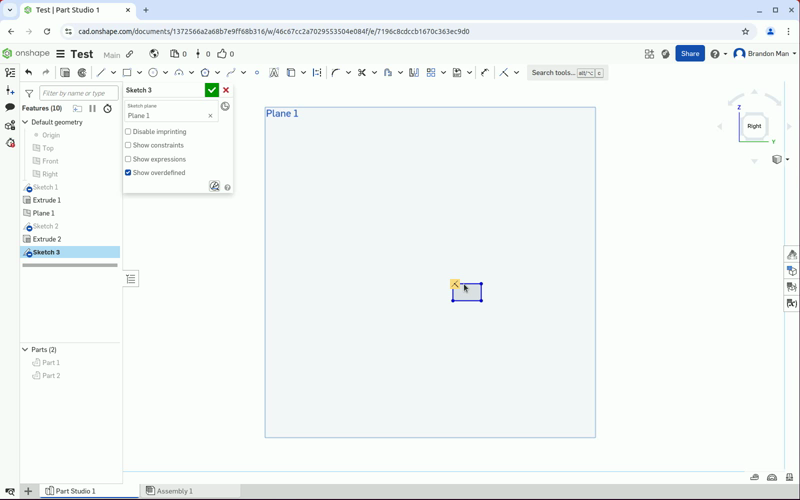
scroll(-6)
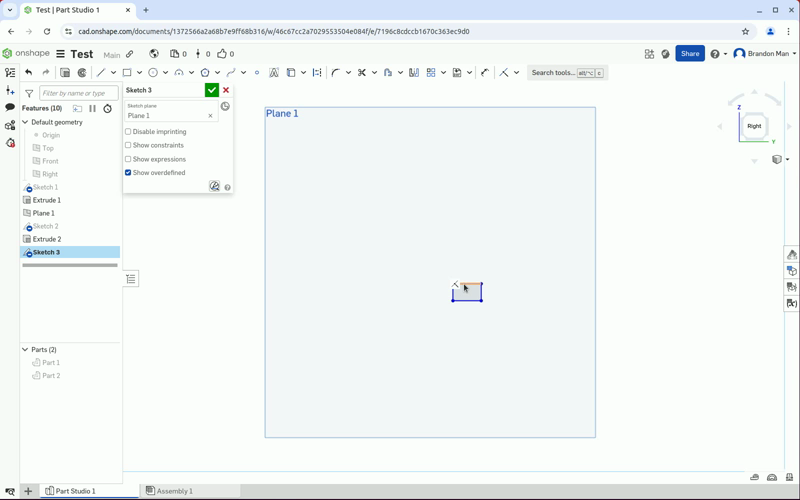
scroll(-6)
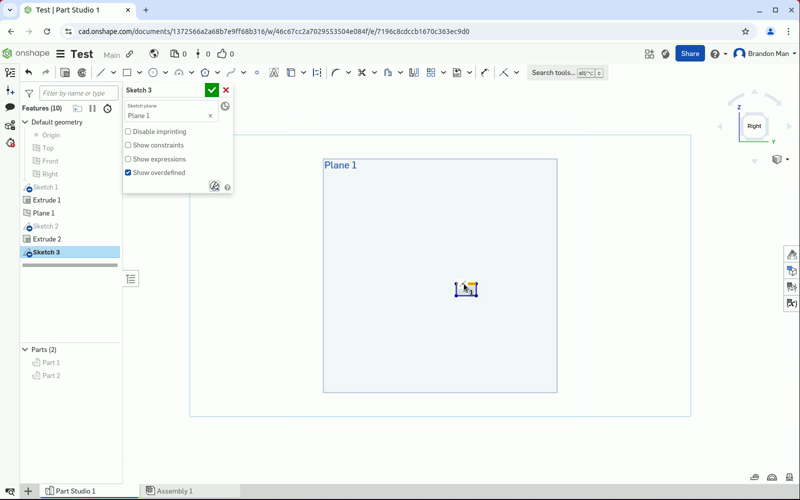
scroll(-6)
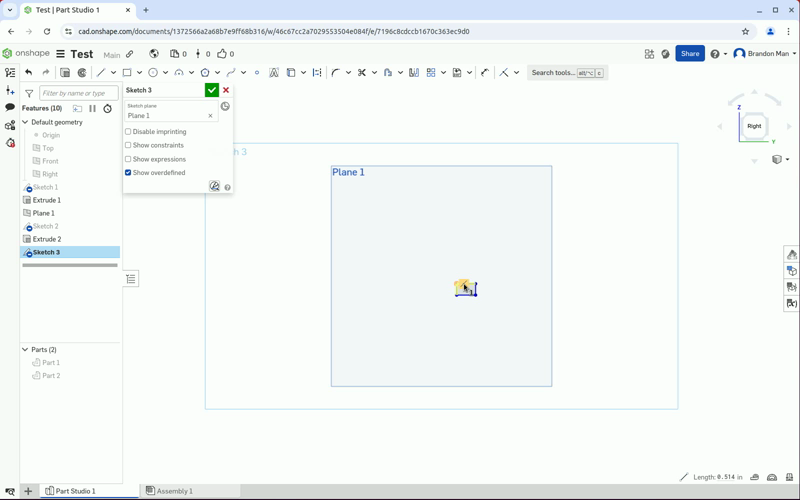
scroll(-6)
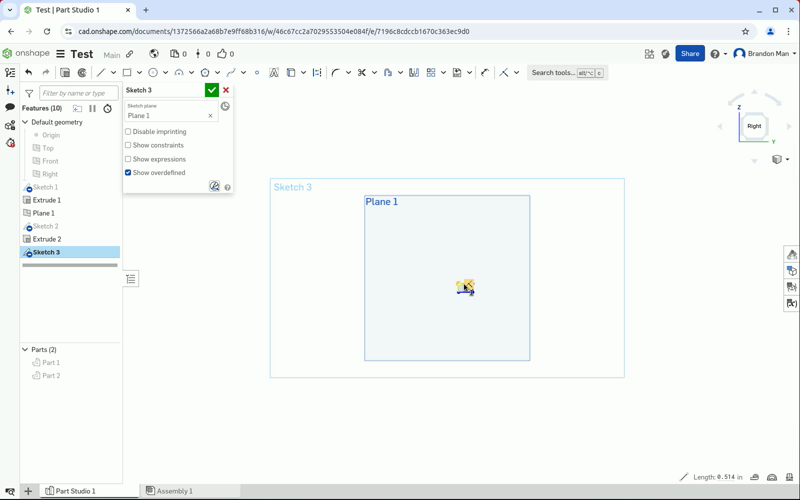
scroll(-6)
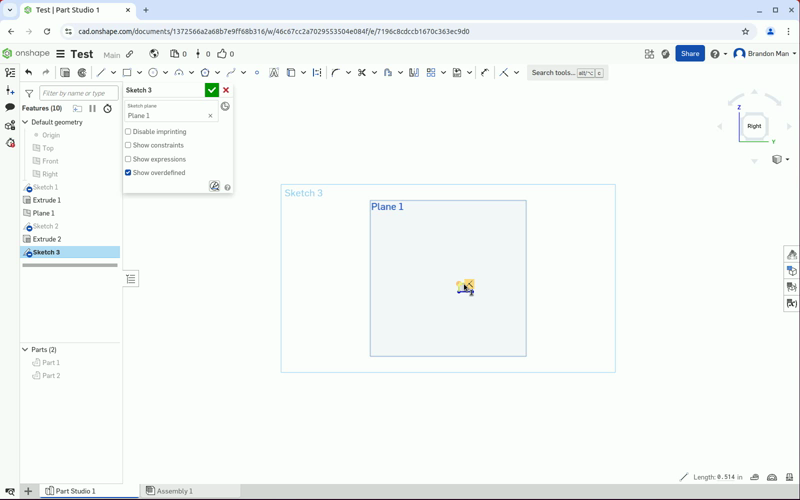
scroll(-6)
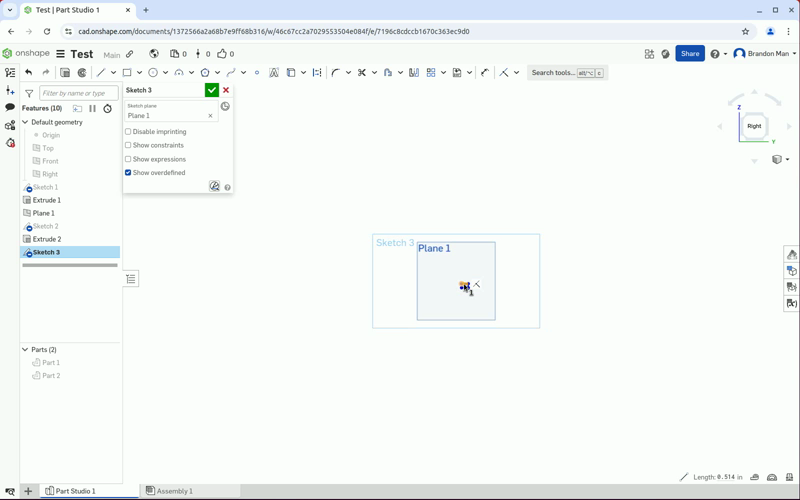
scroll(-6)
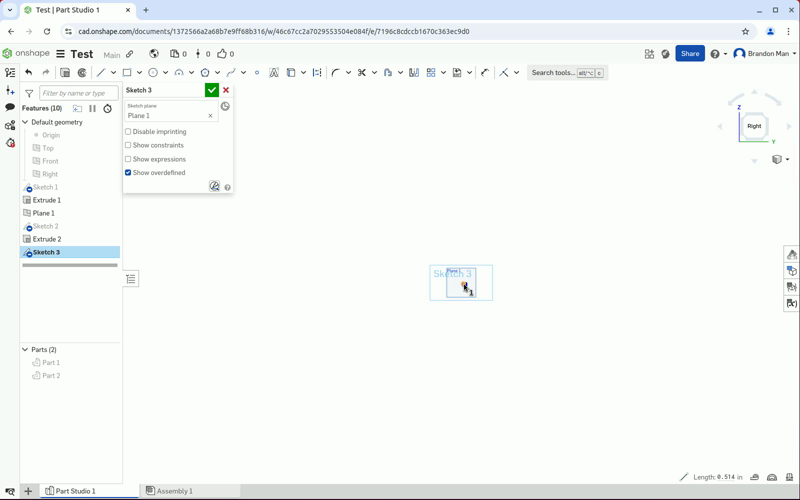
mouse_move(73, 352)
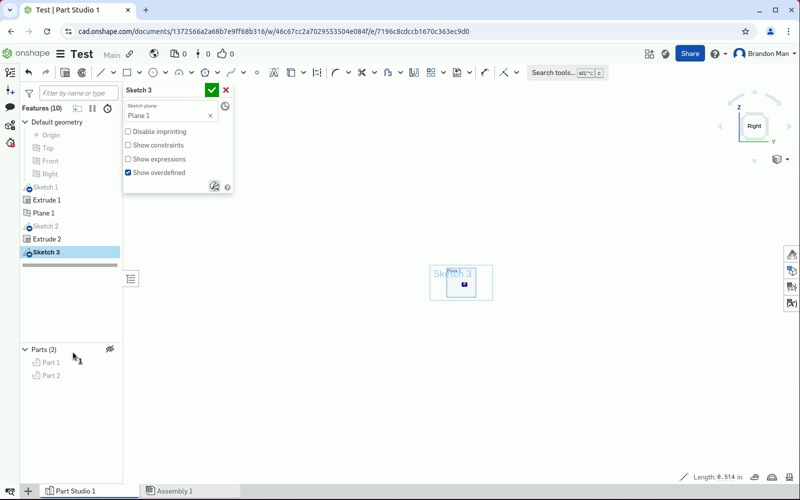
key(shift+y)
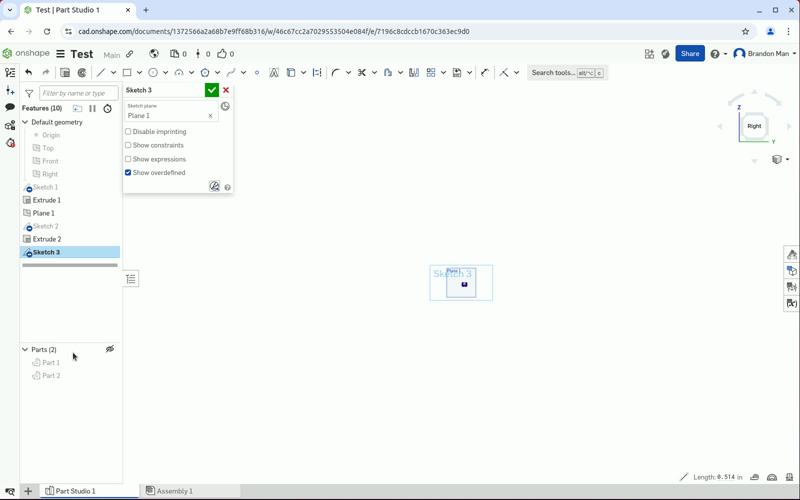
key(shift+e)
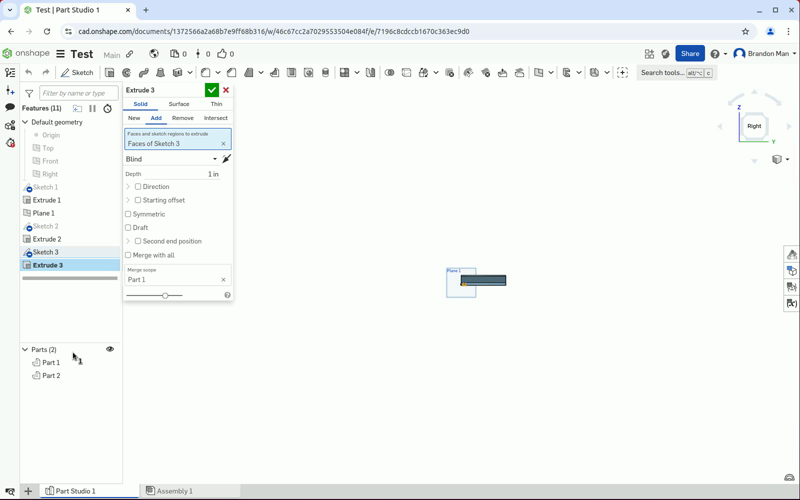
mouse_move(143, 106)
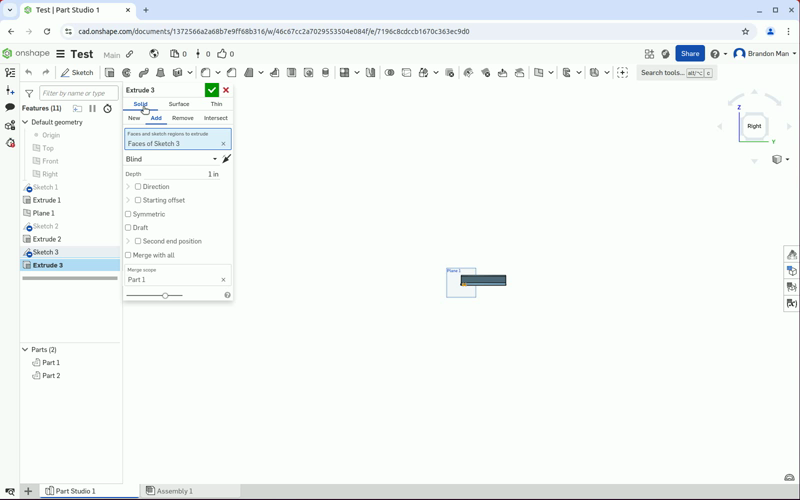
click(143, 106)
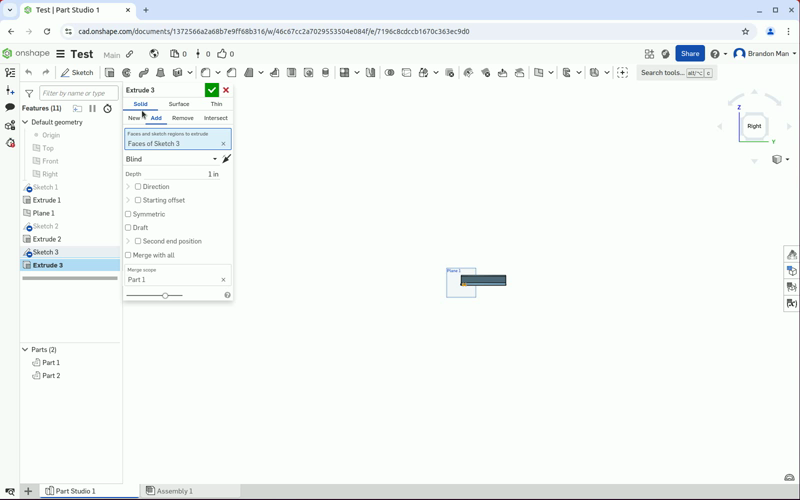
mouse_move(137, 120)
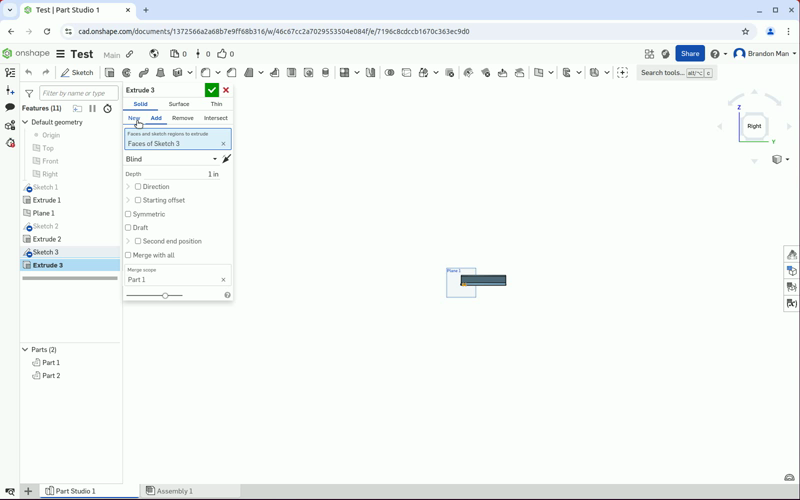
click(137, 120)
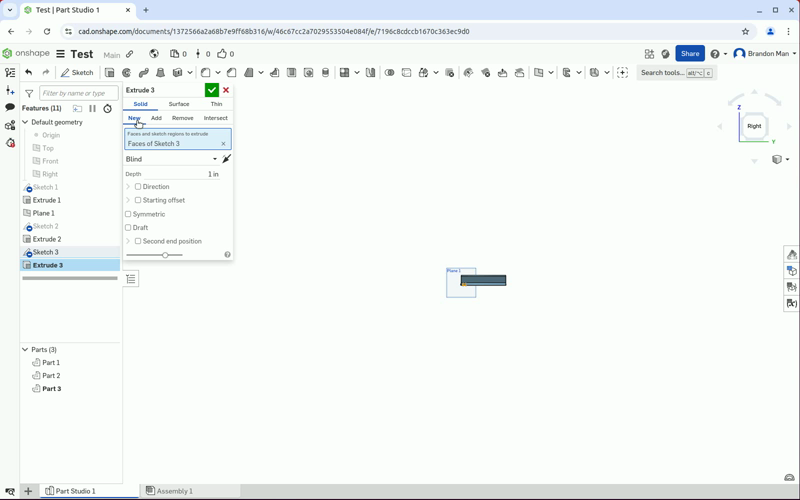
key(tab, 4)
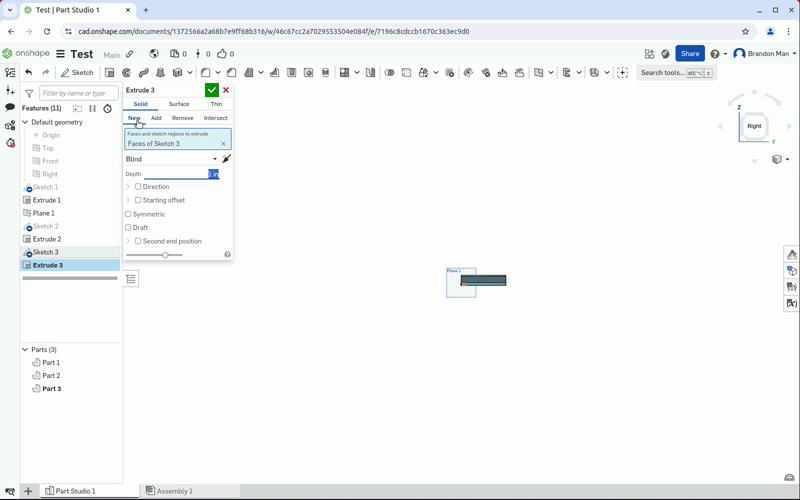
text(-25.997)
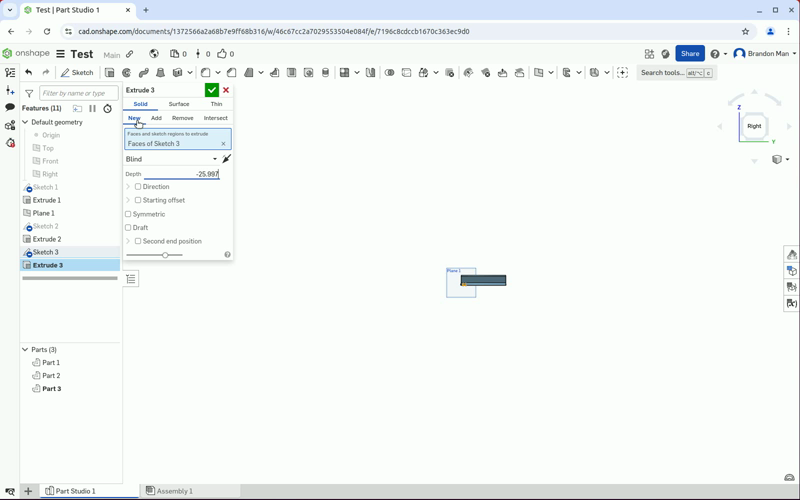
key(enter)
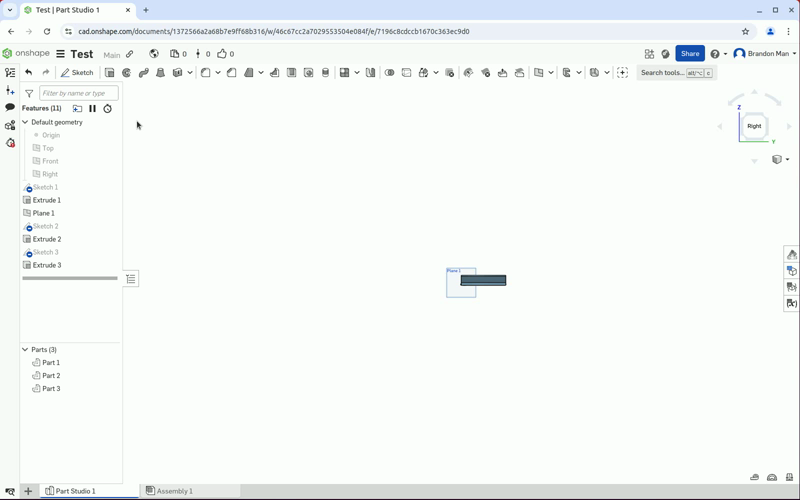
key(shift+h)
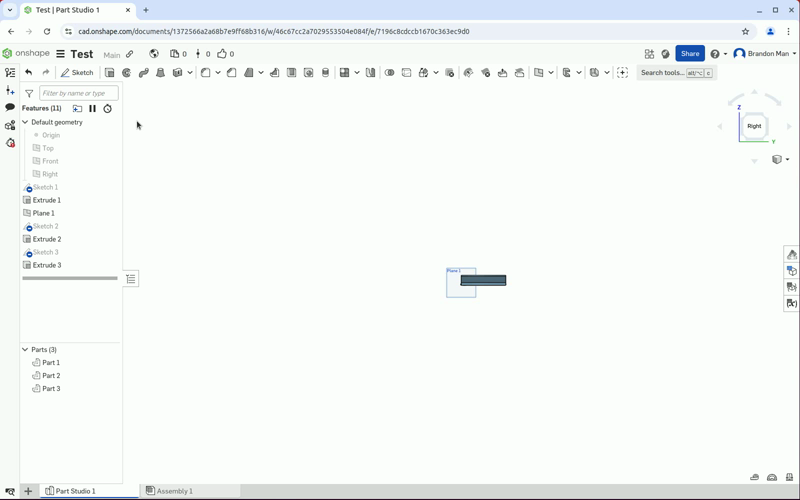
key(shift+h)
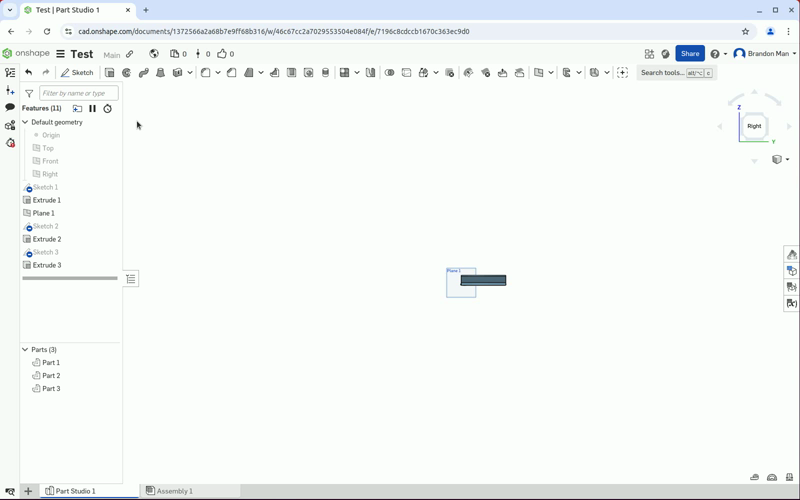
mouse_move(73, 189)
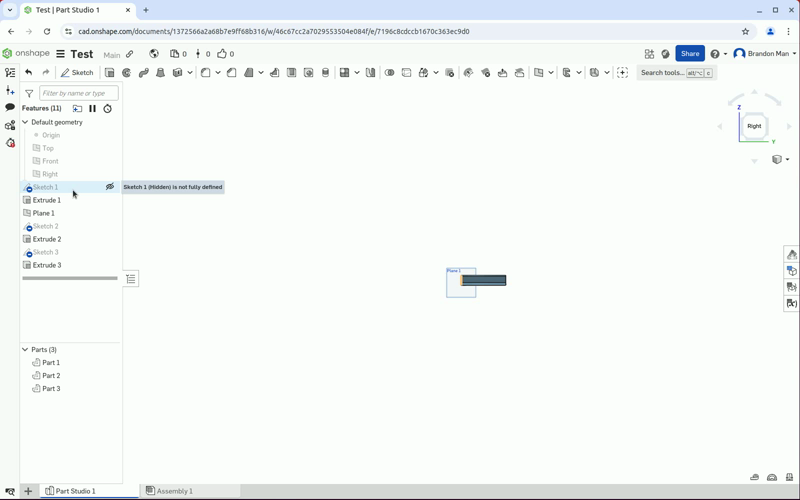
click(73, 189)
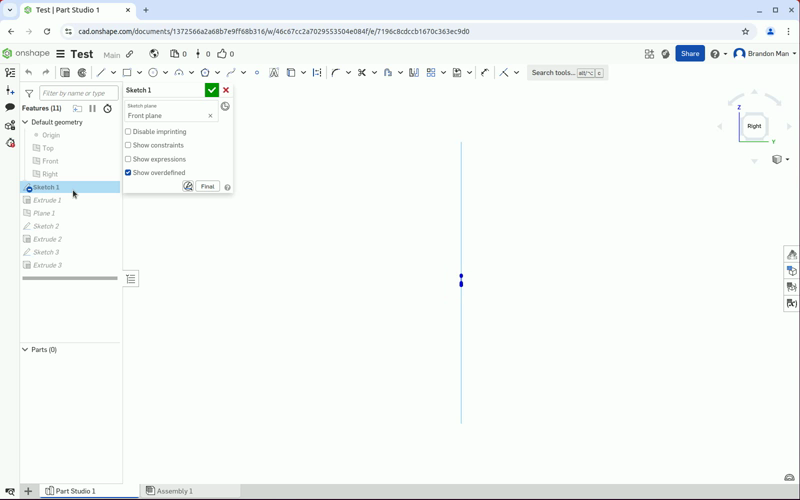
mouse_move(229, 92)
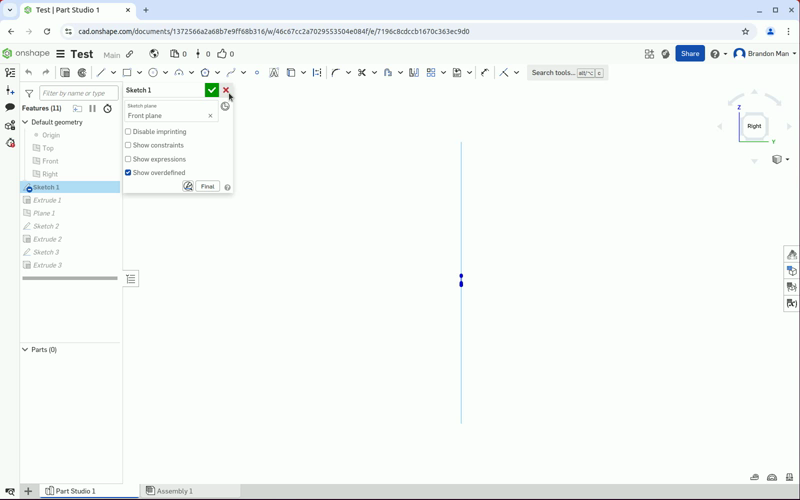
click(229, 92)
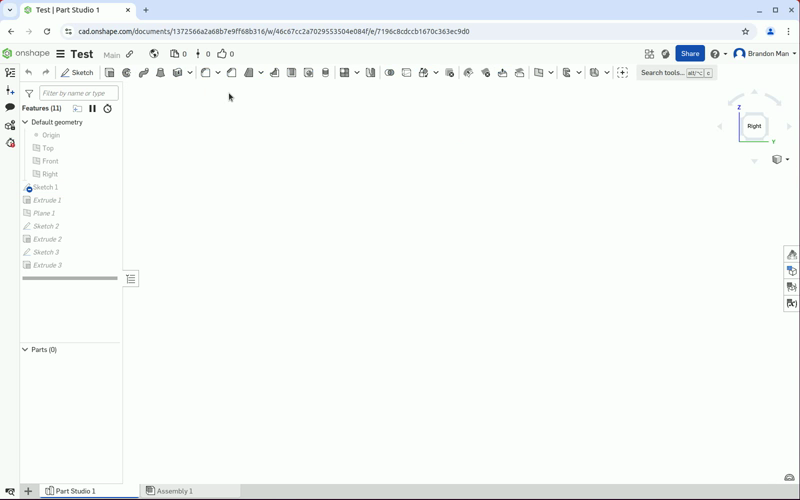
key(shift+s)
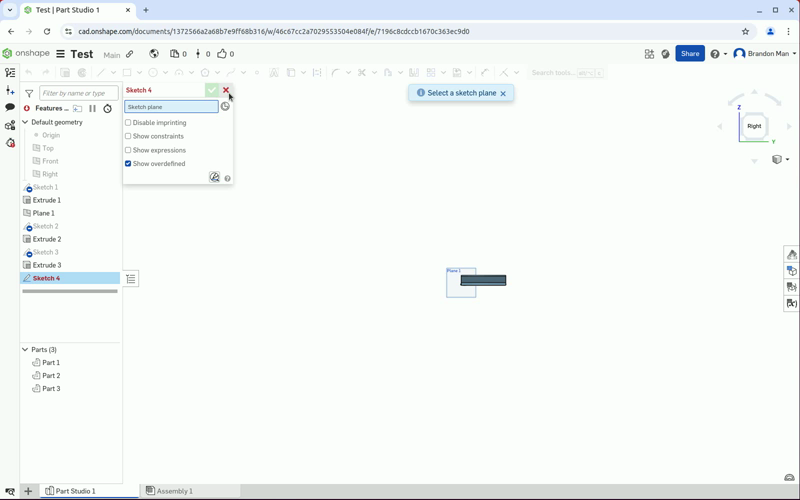
mouse_move(73, 215)
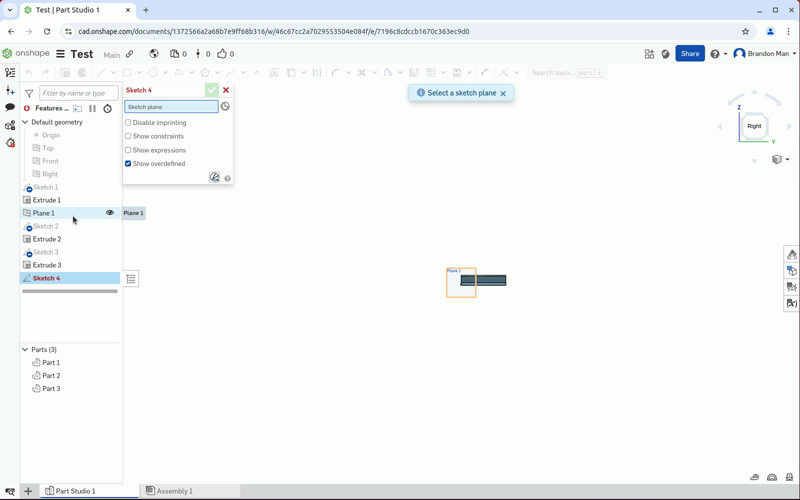
click(73, 215)
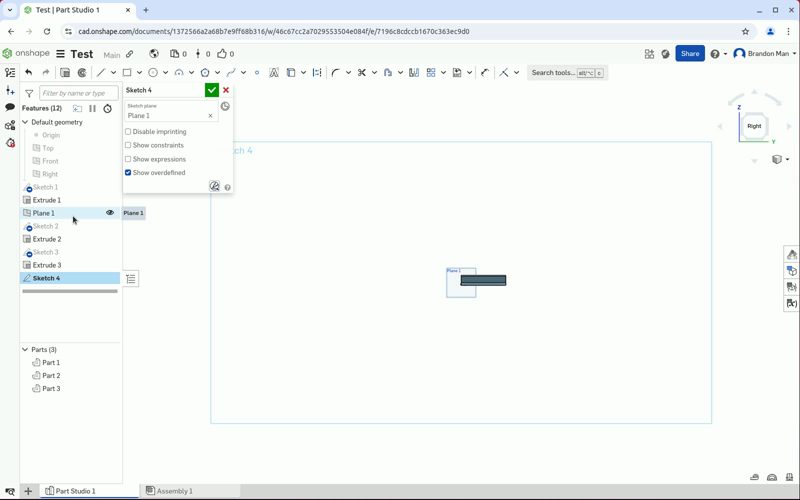
mouse_move(73, 352)
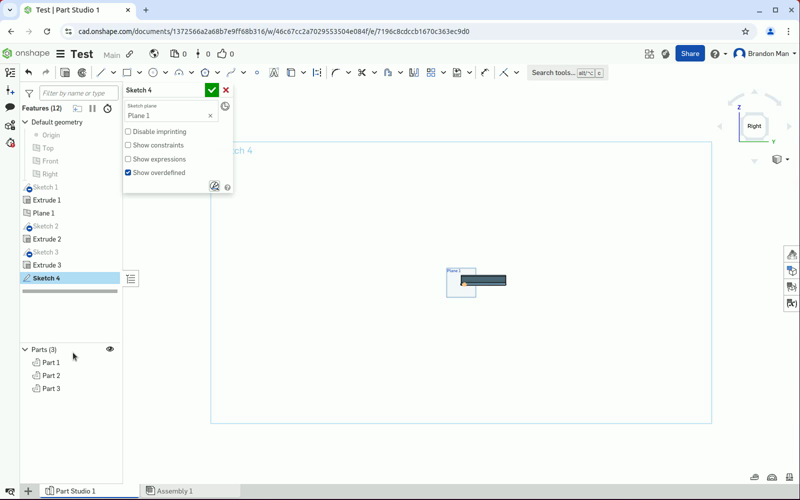
key(y)
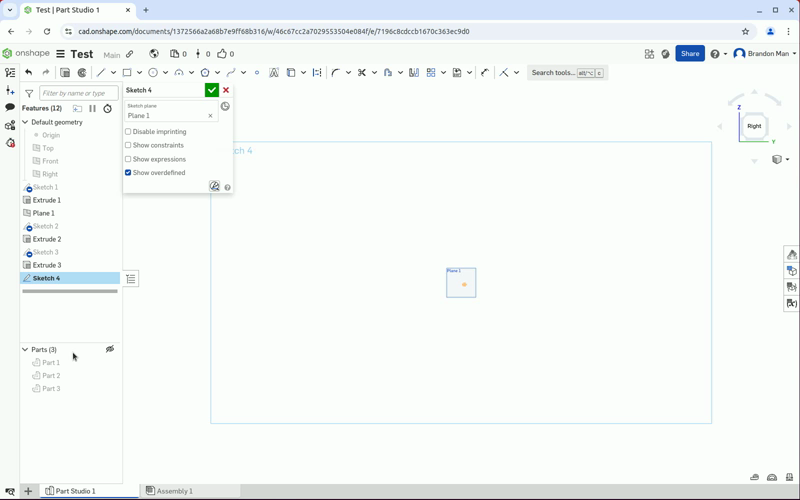
key(l)
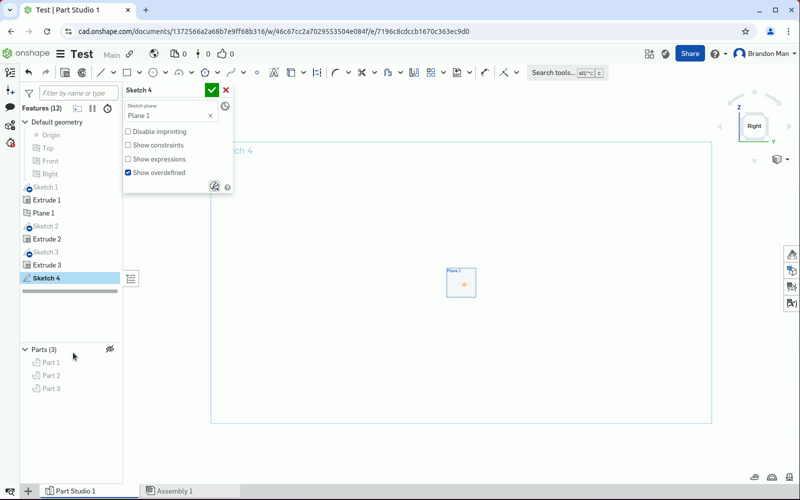
key_down(shift)
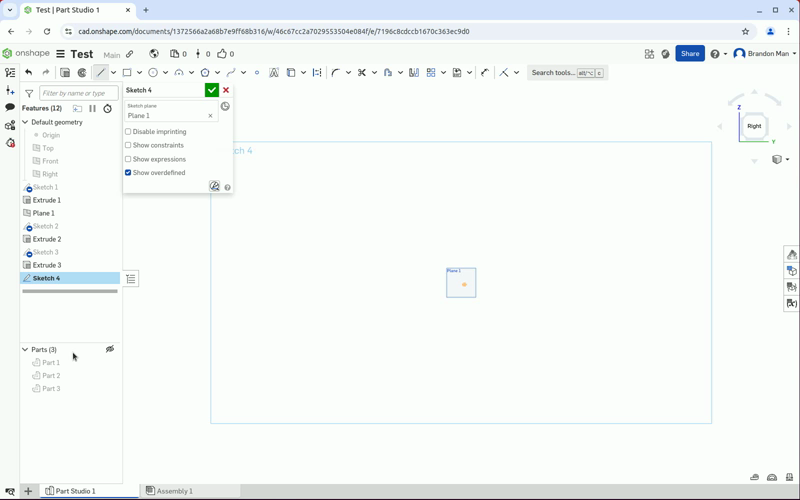
mouse_move(460, 284)
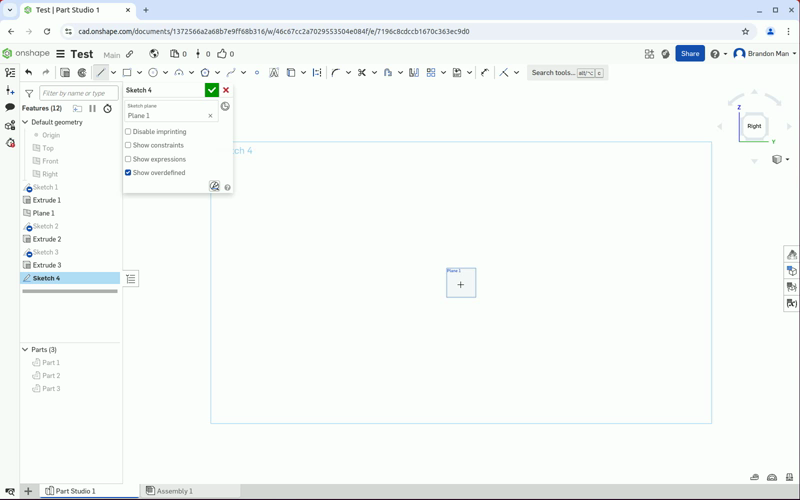
click(460, 284)
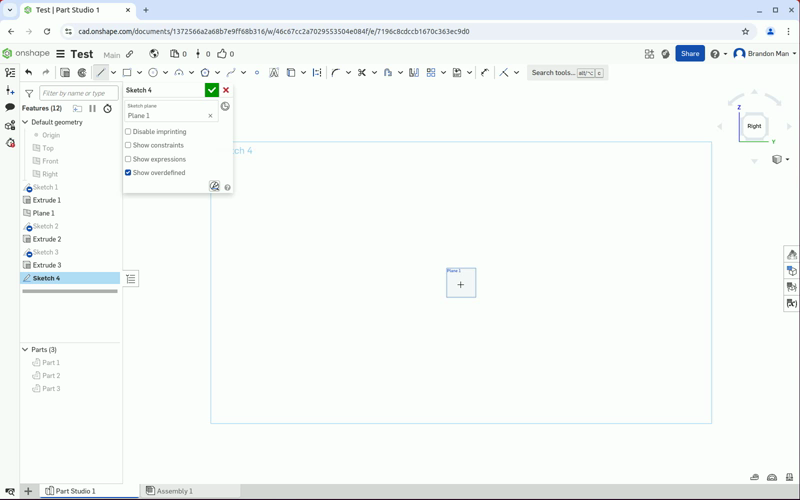
key_up(shift)
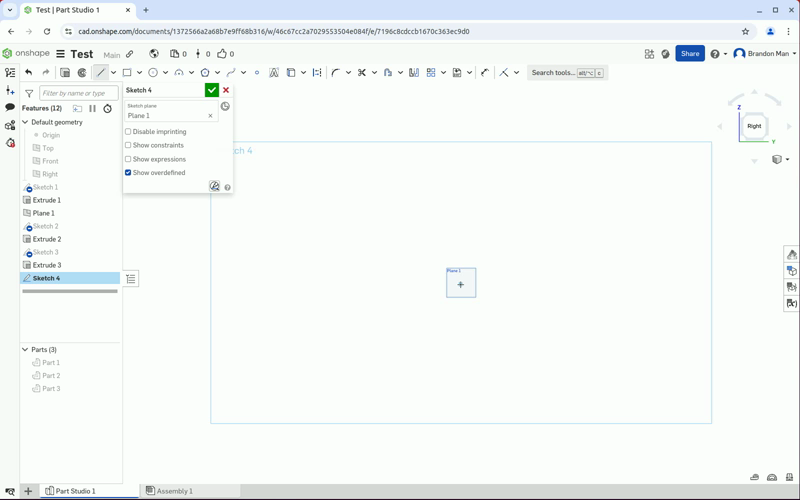
key_down(shift)
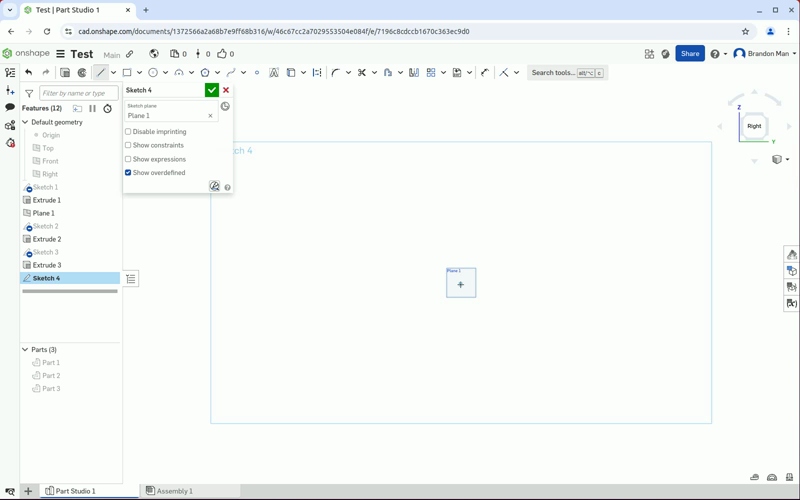
mouse_move(490, 284)
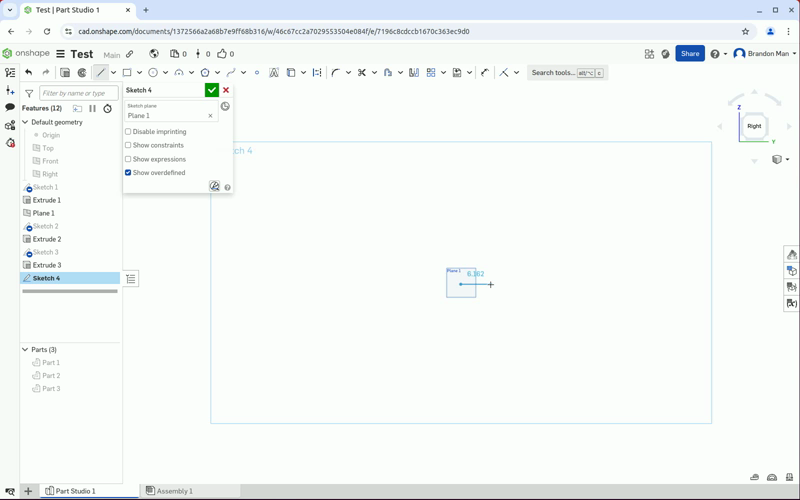
mouse_move(461, 284)
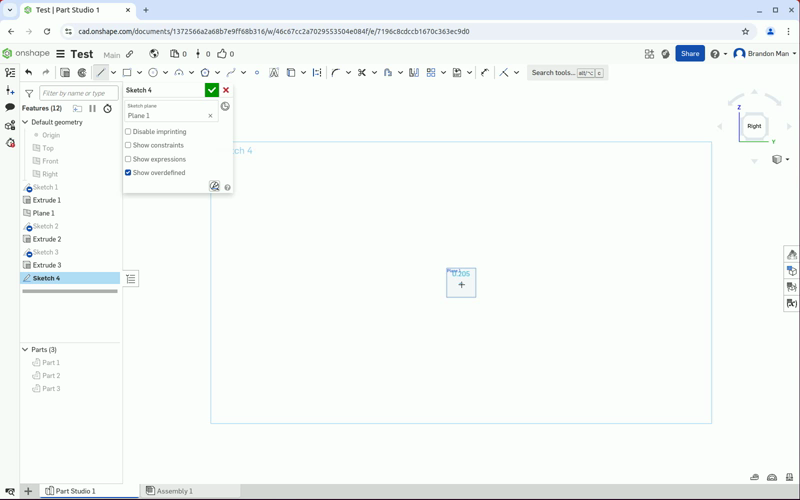
scroll(6)
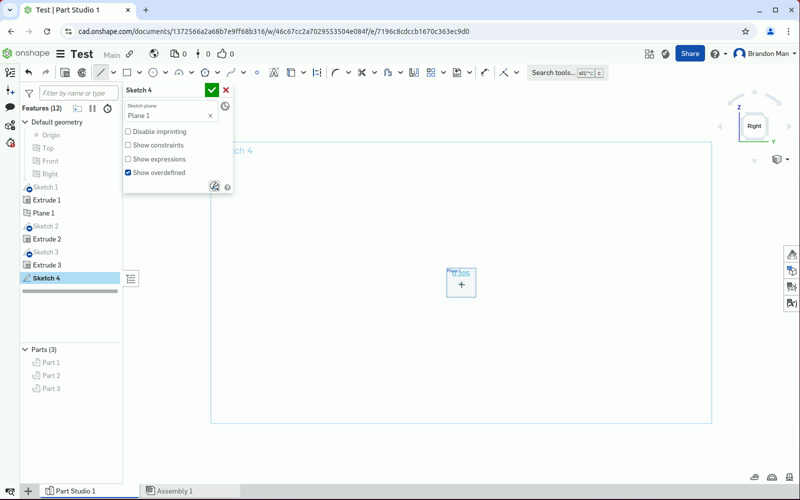
scroll(6)
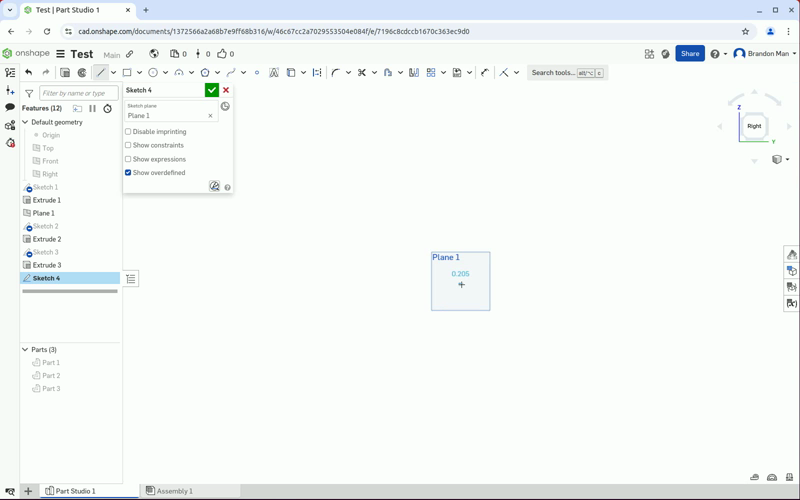
scroll(6)
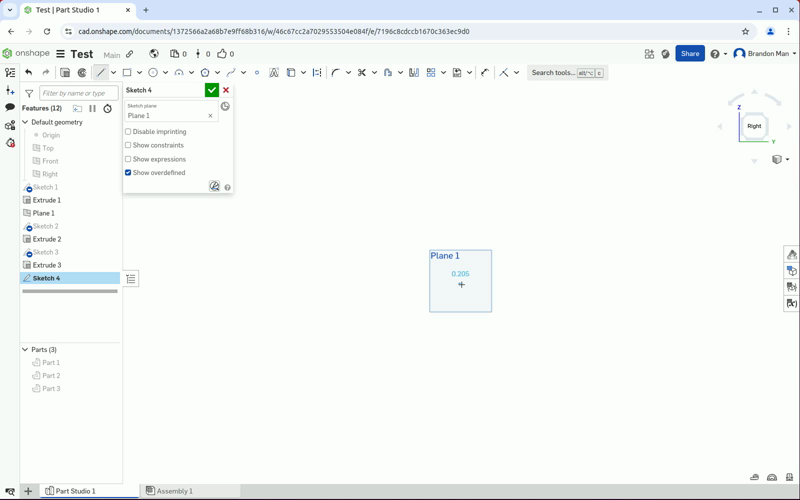
scroll(6)
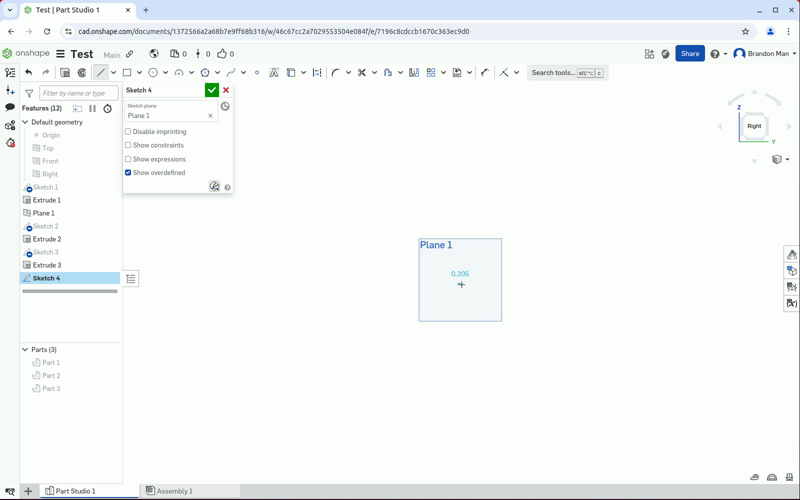
scroll(6)
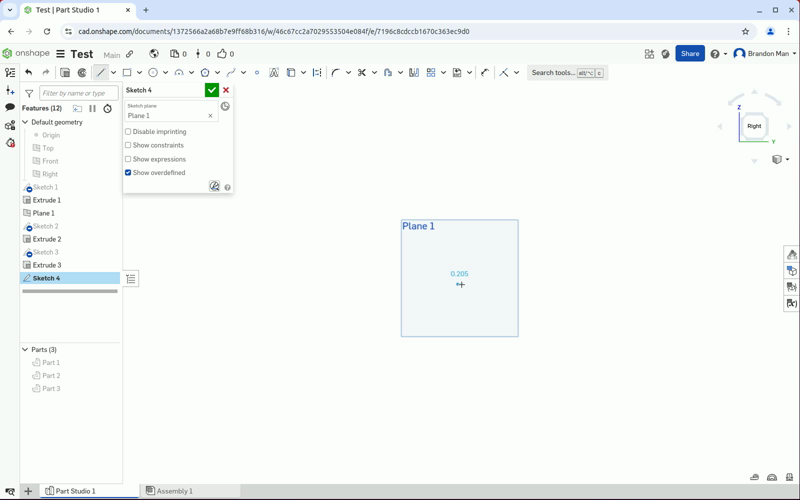
scroll(6)
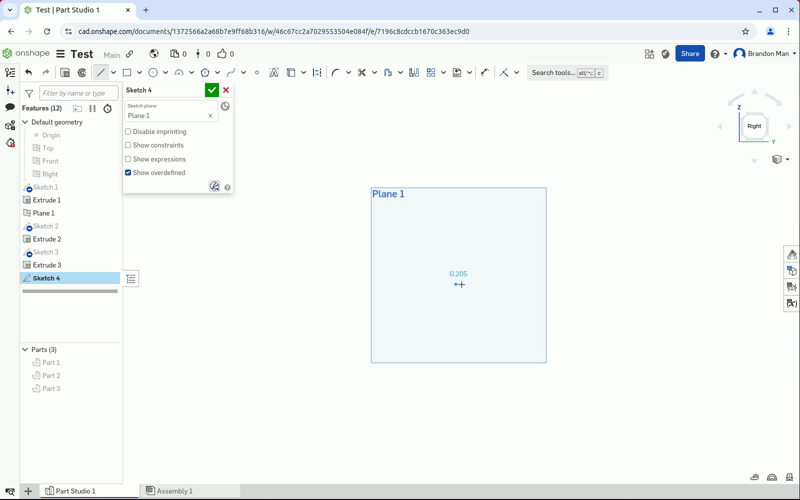
scroll(6)
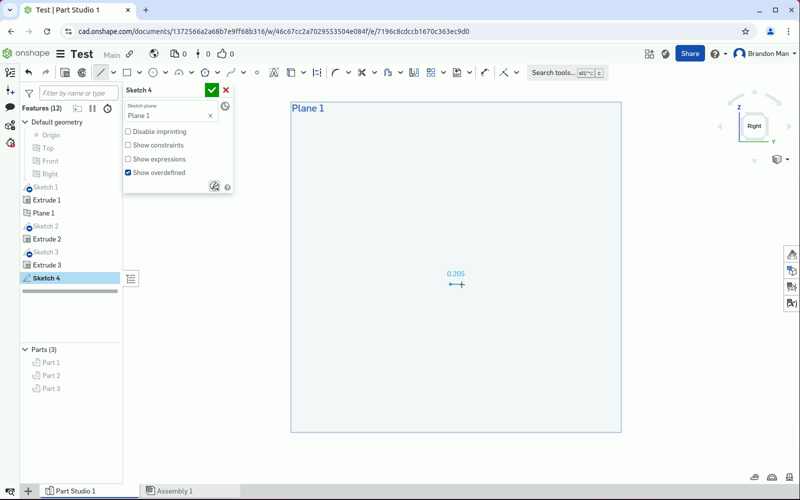
click(461, 284)
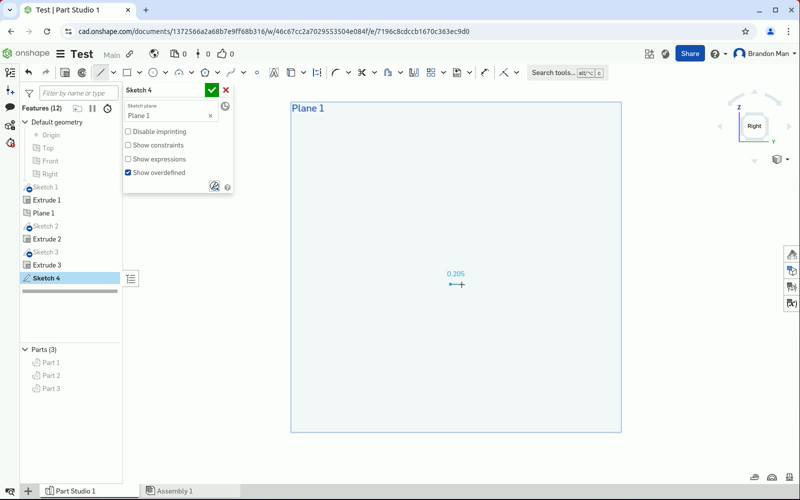
scroll(-6)
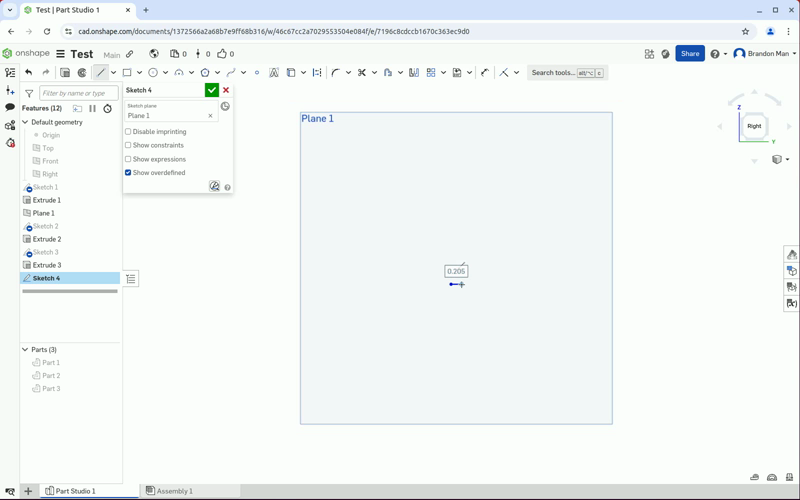
scroll(-6)
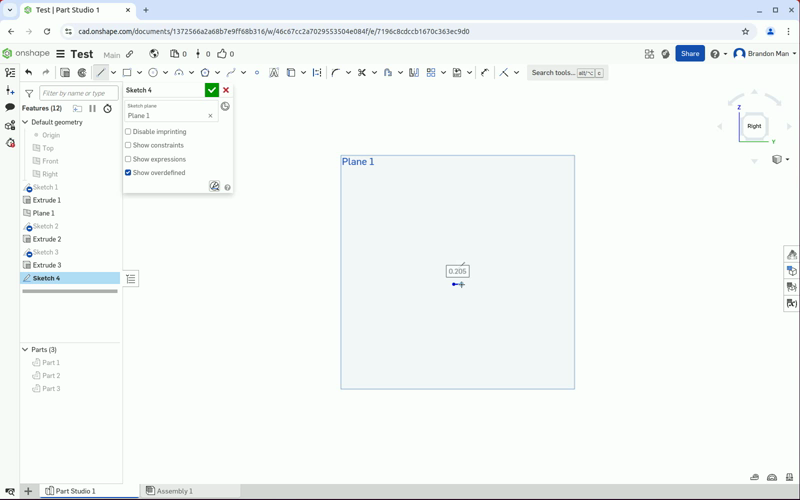
scroll(-6)
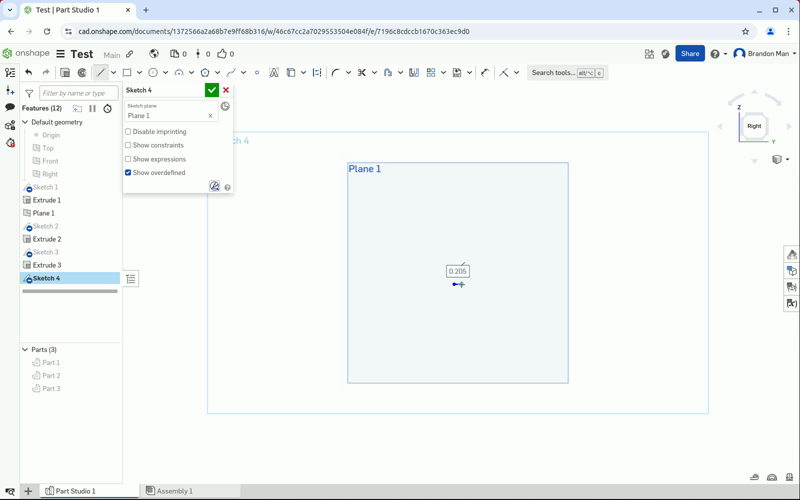
scroll(-6)
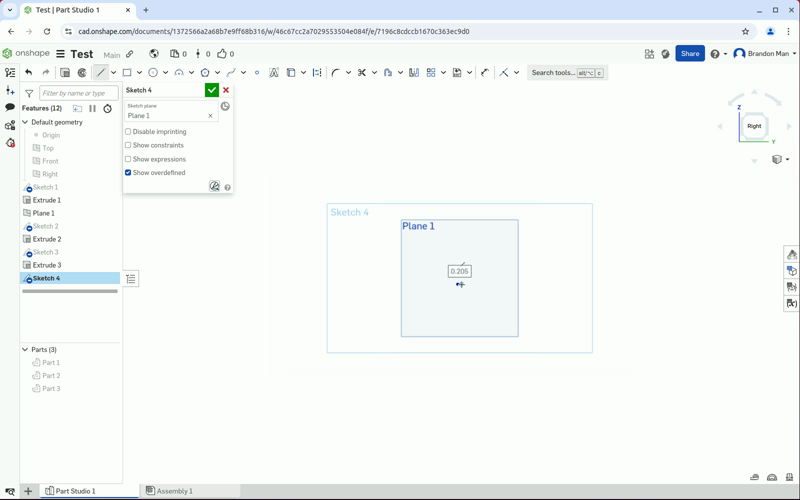
scroll(-6)
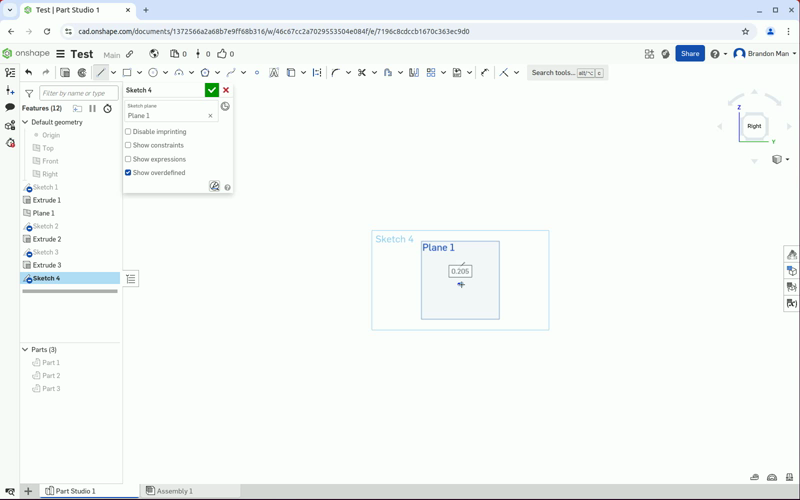
scroll(-6)
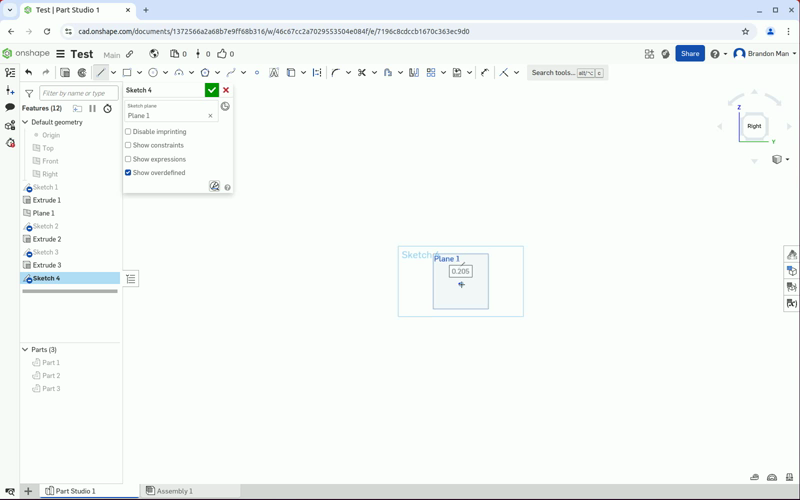
scroll(-6)
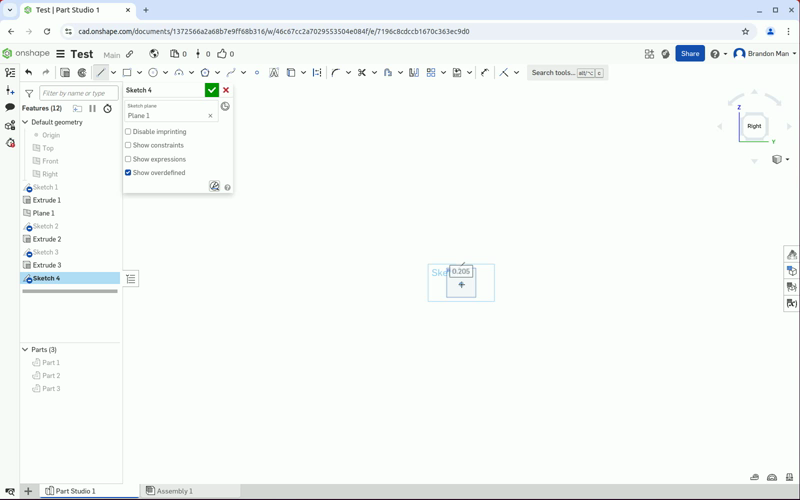
key_up(shift)
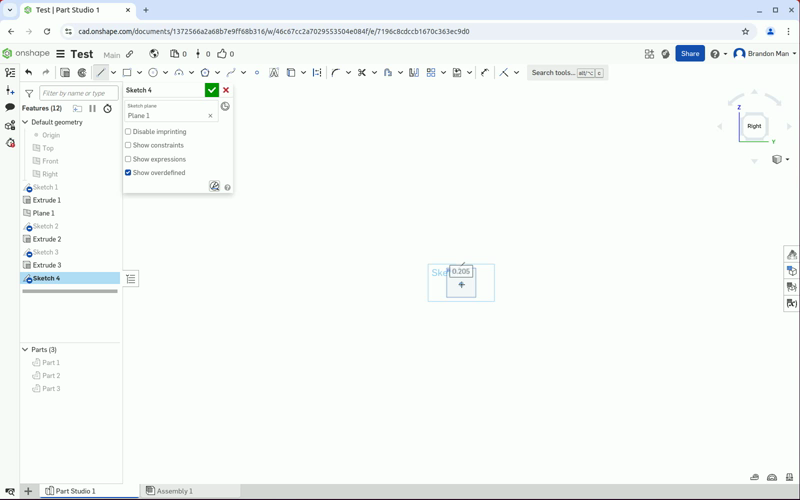
key_down(shift)
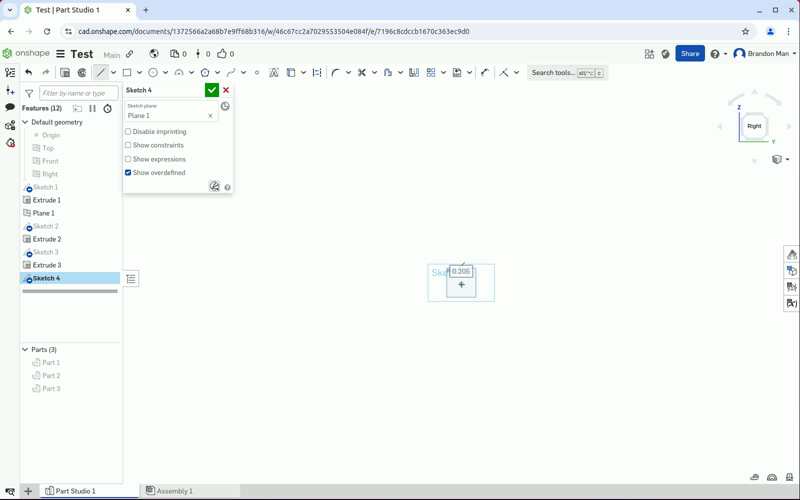
mouse_move(492, 284)
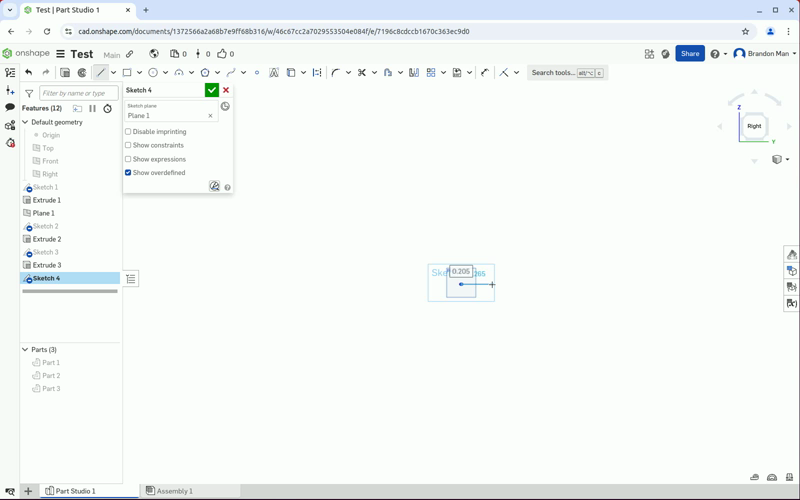
mouse_move(463, 282)
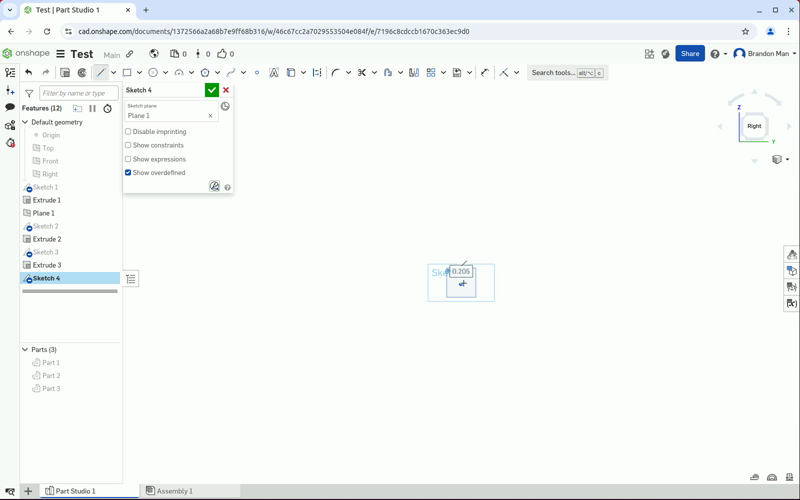
scroll(6)
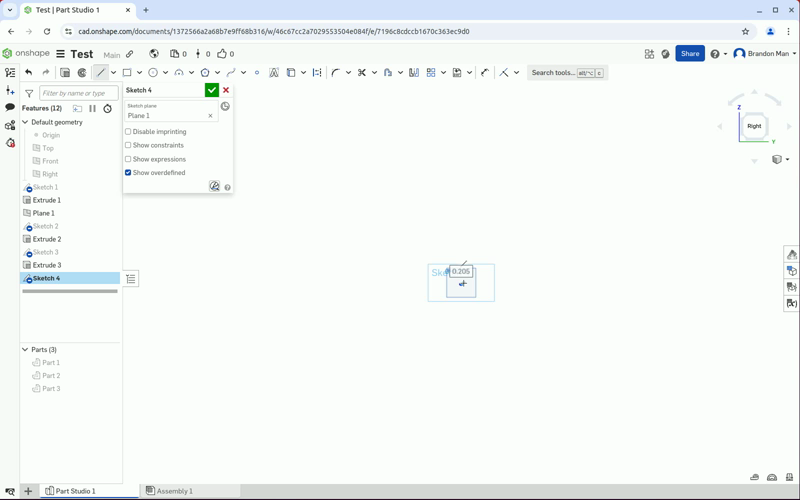
scroll(6)
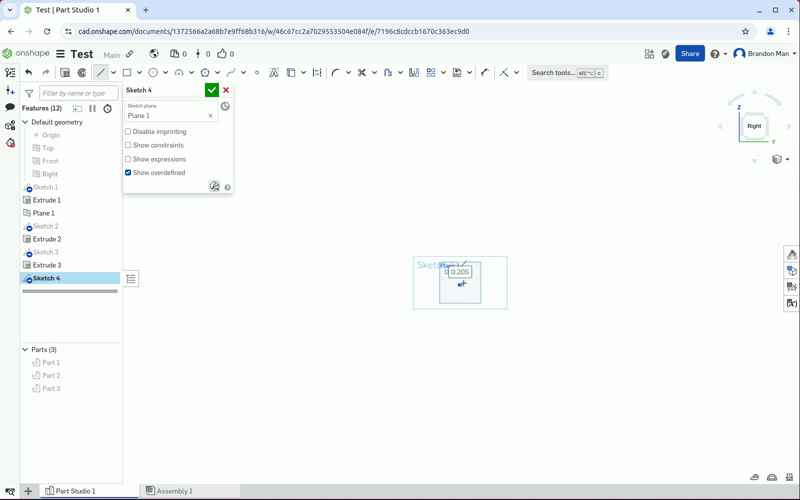
scroll(6)
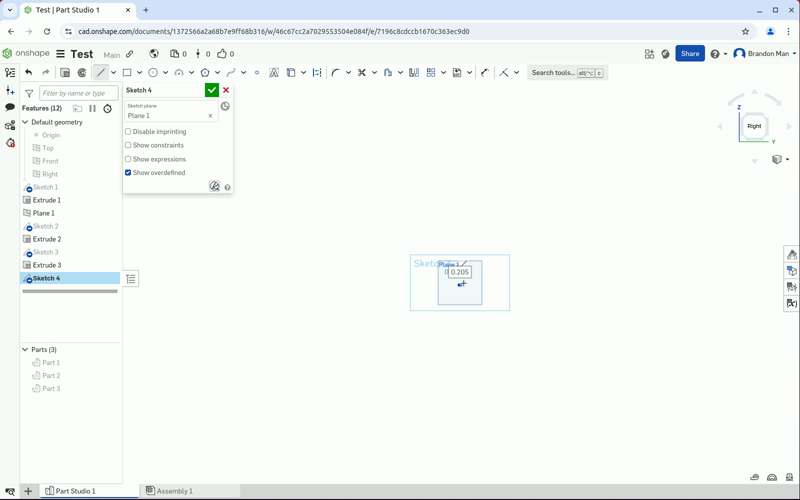
scroll(6)
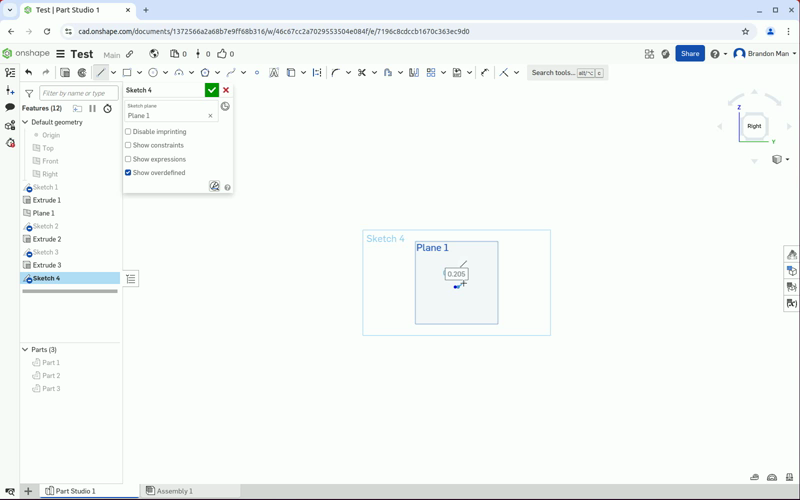
scroll(6)
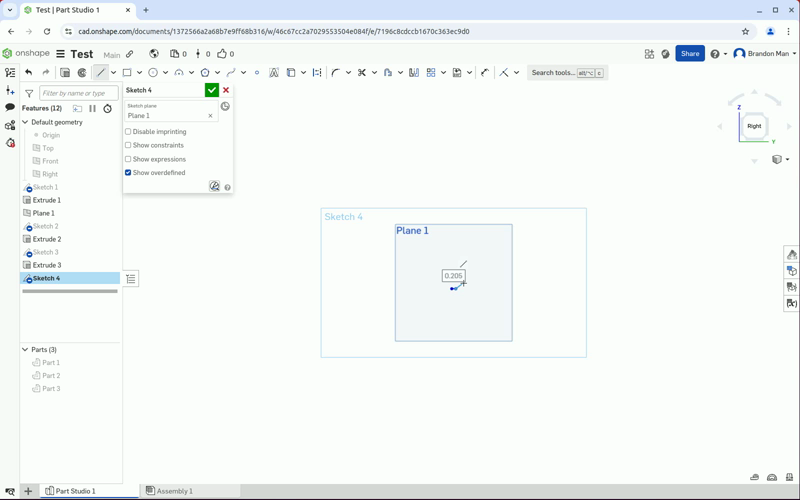
scroll(6)
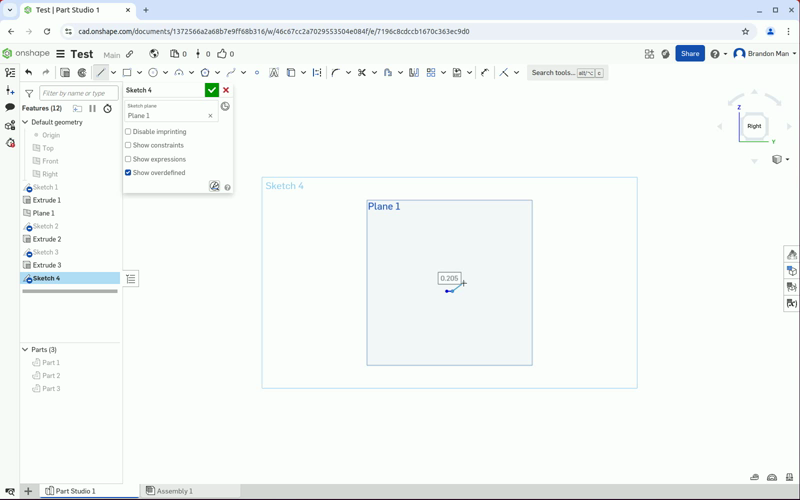
scroll(6)
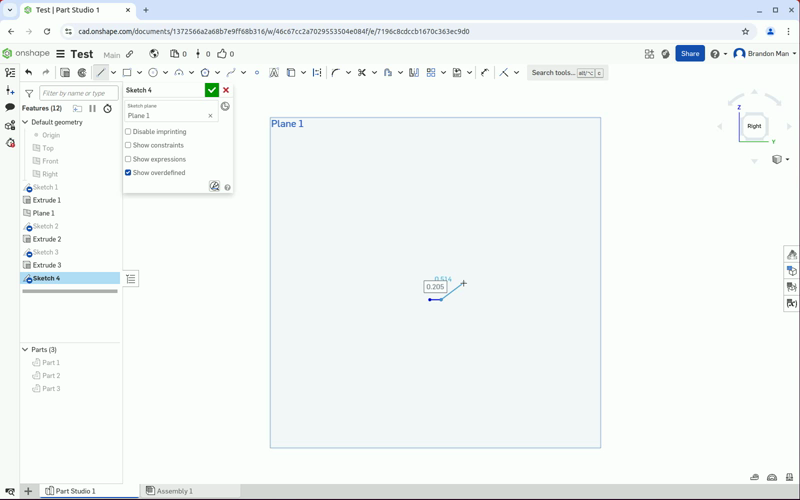
click(463, 282)
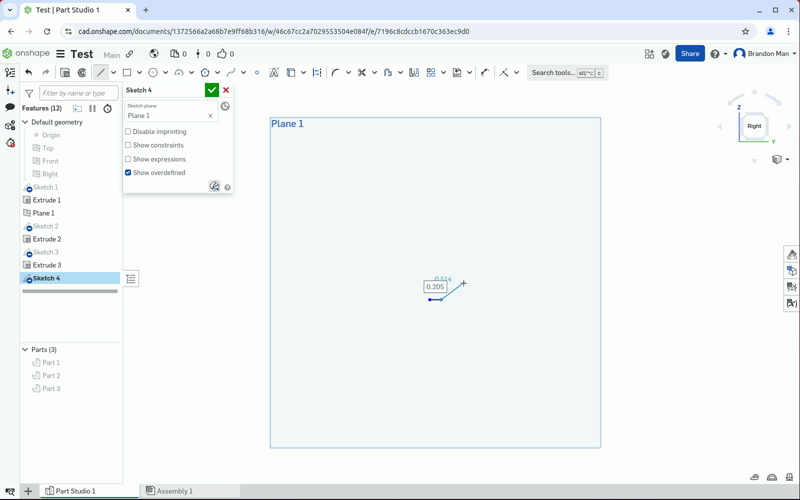
scroll(-6)
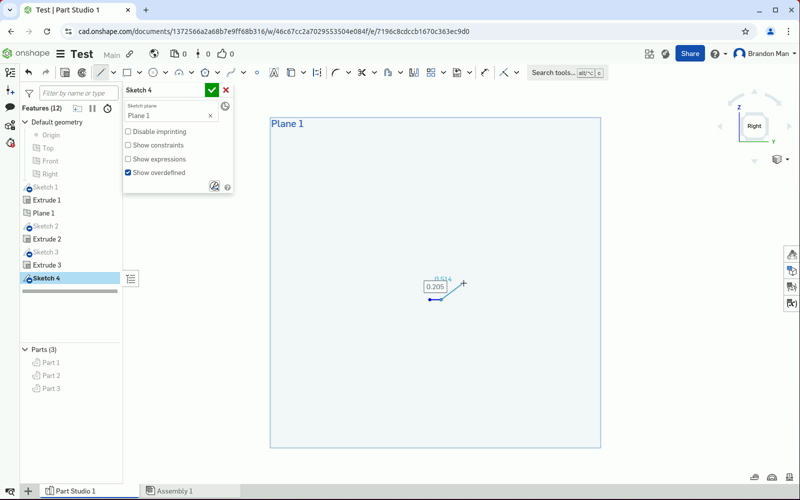
scroll(-6)
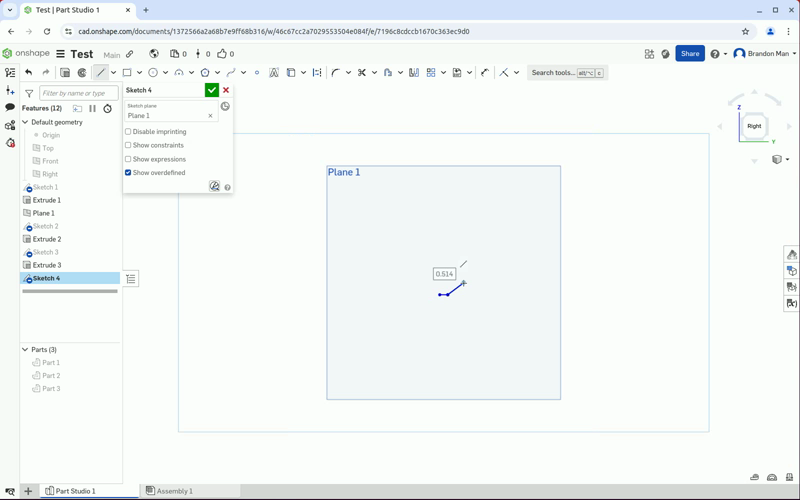
scroll(-6)
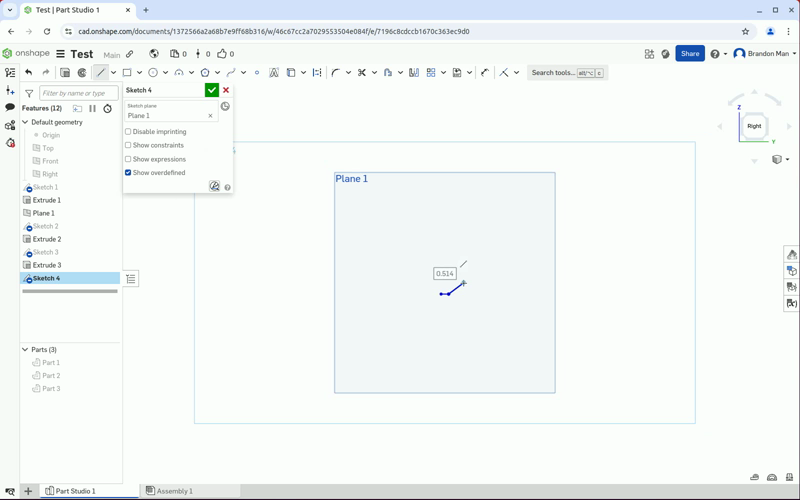
scroll(-6)
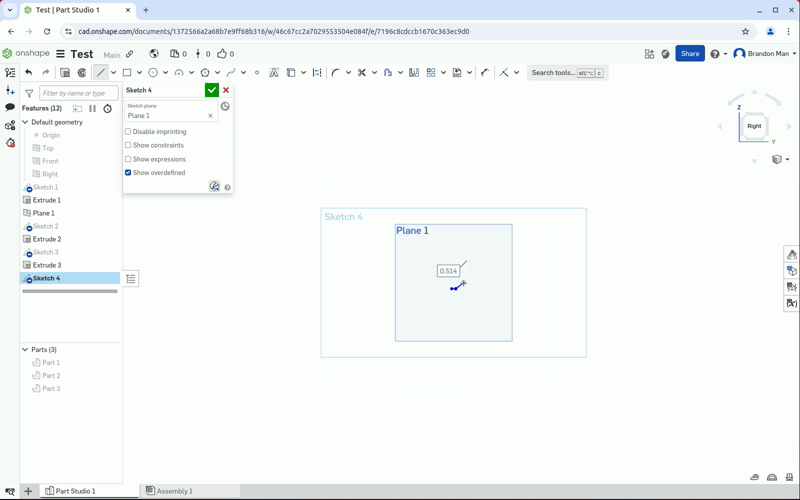
scroll(-6)
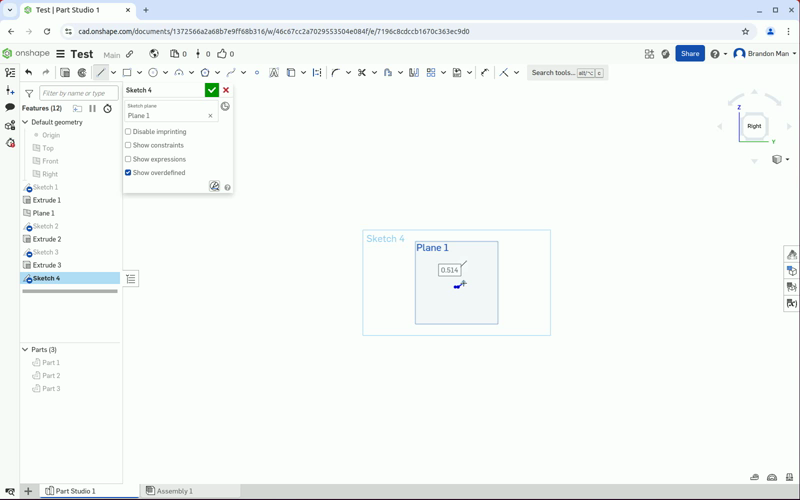
scroll(-6)
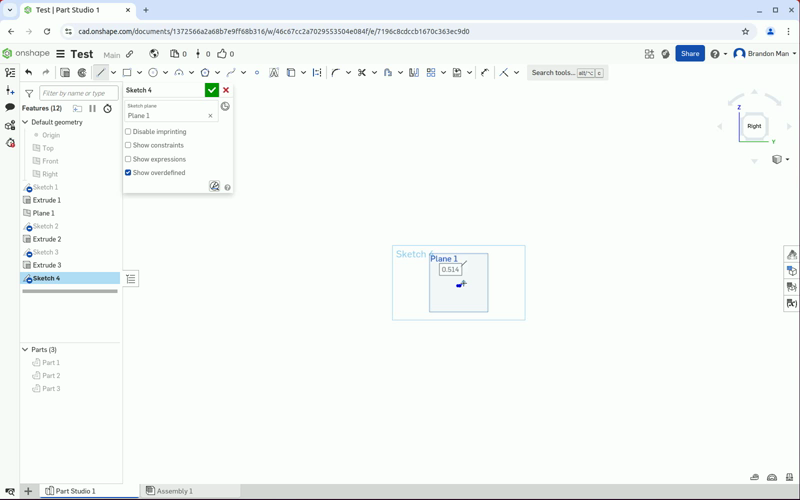
scroll(-6)
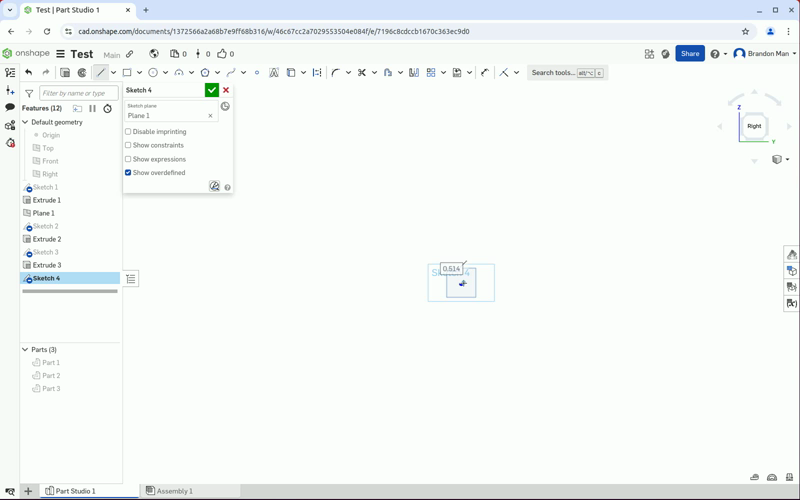
key_up(shift)
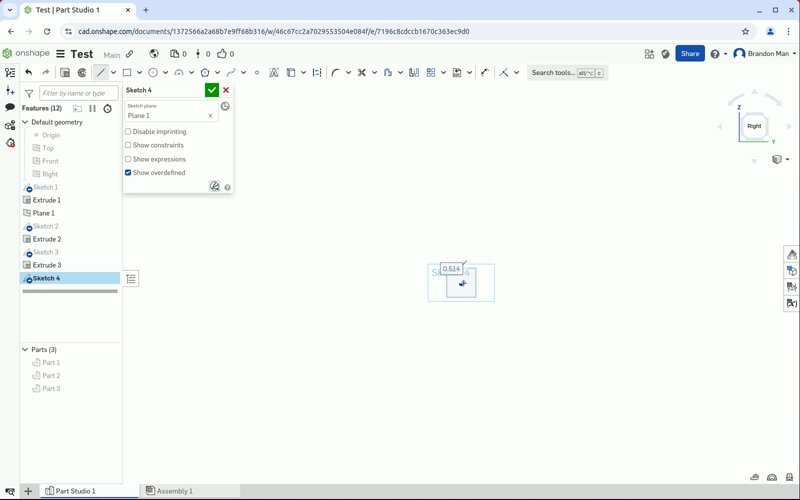
key_down(shift)
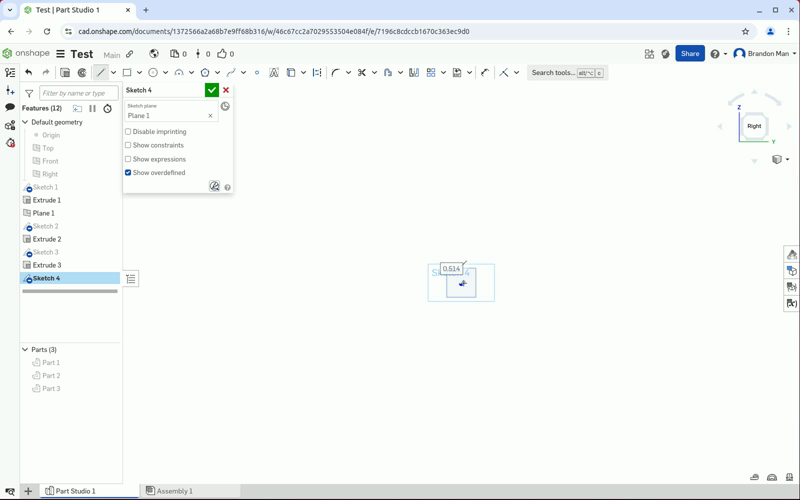
mouse_move(493, 282)
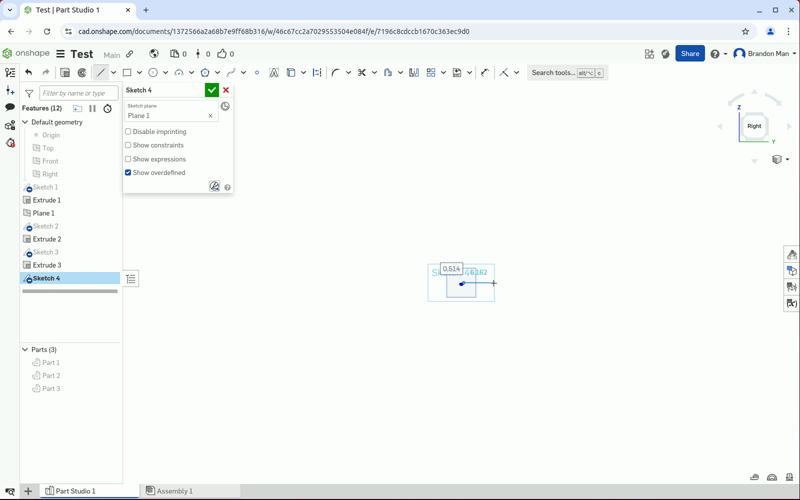
mouse_move(463, 284)
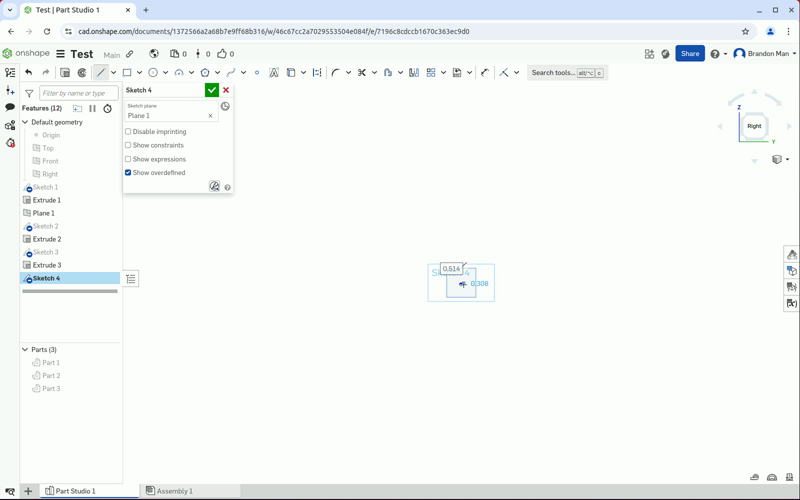
scroll(6)
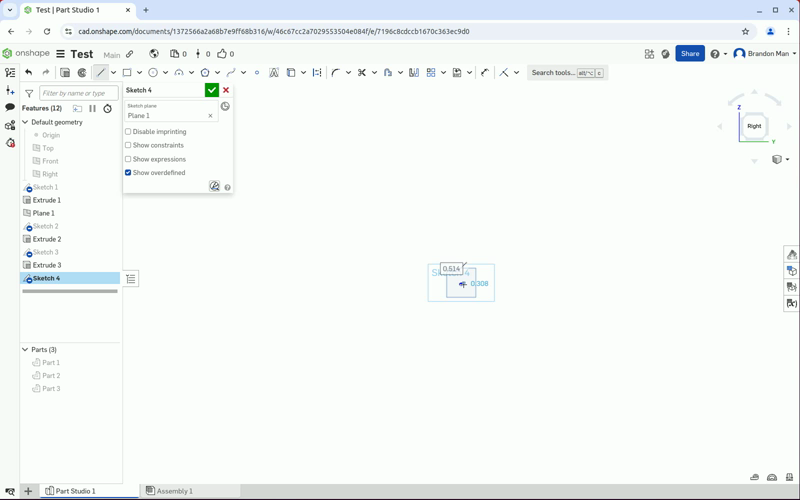
scroll(6)
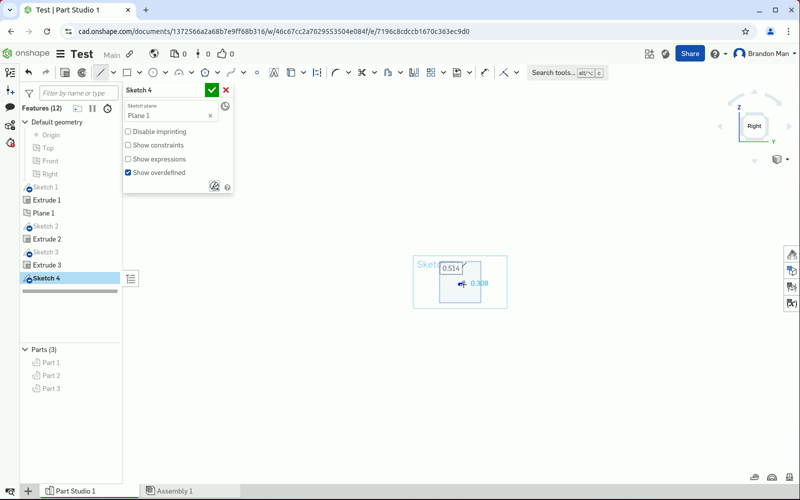
scroll(6)
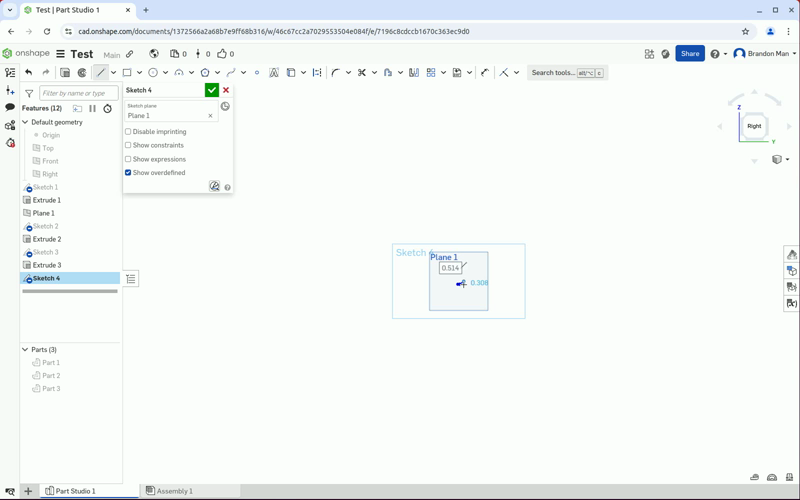
scroll(6)
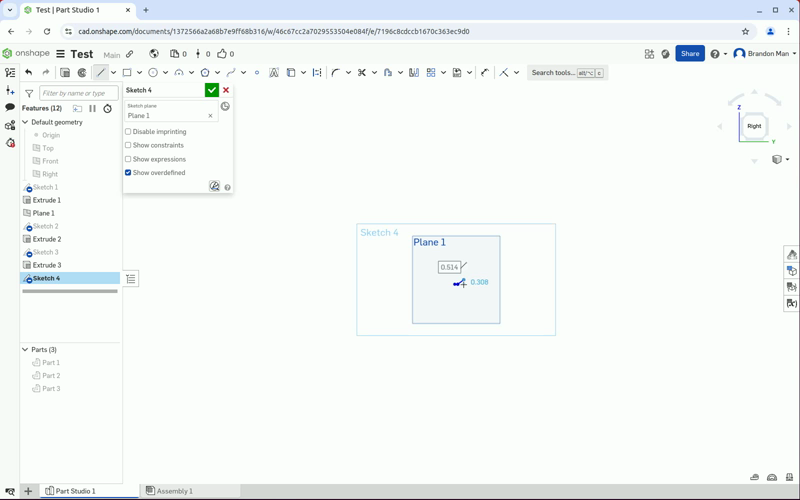
scroll(6)
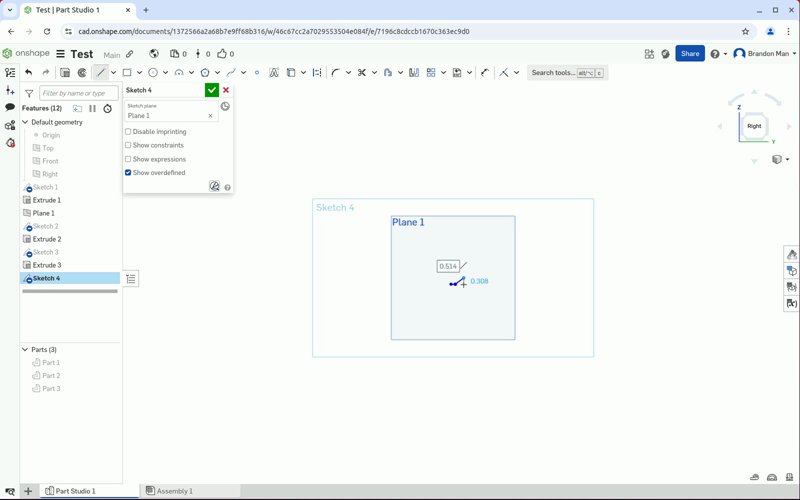
scroll(6)
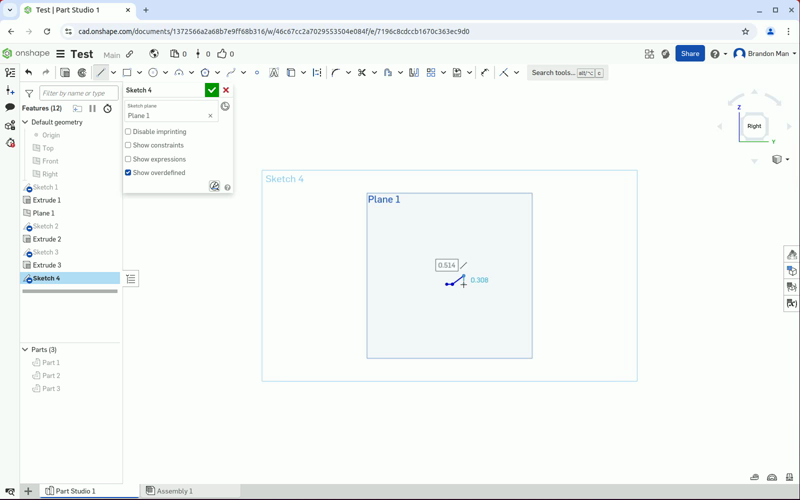
scroll(6)
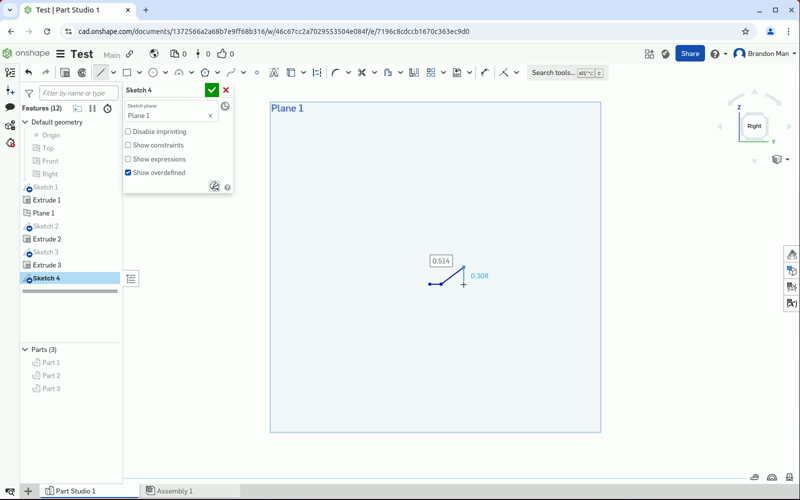
click(463, 284)
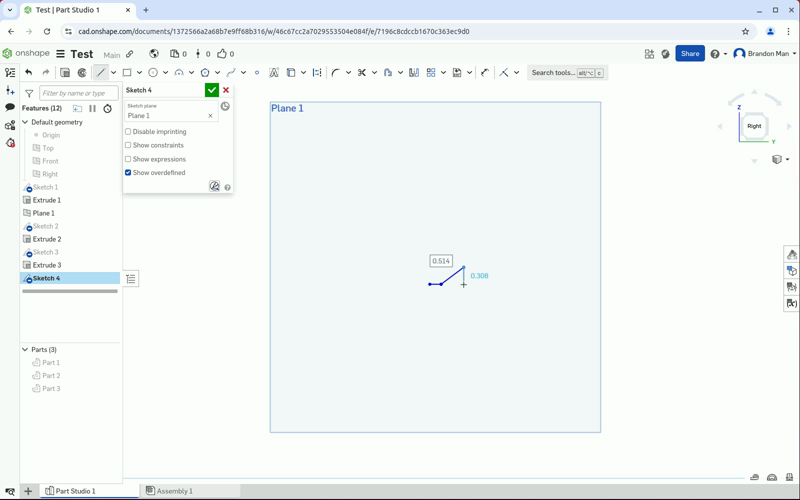
scroll(-6)
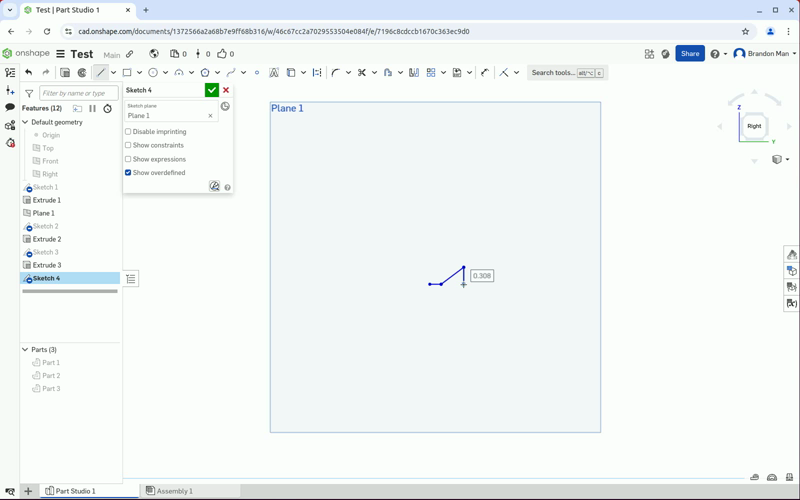
scroll(-6)
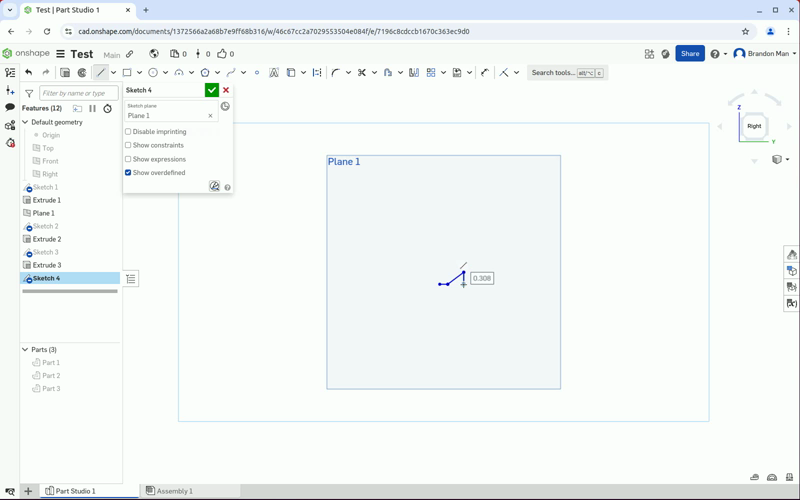
scroll(-6)
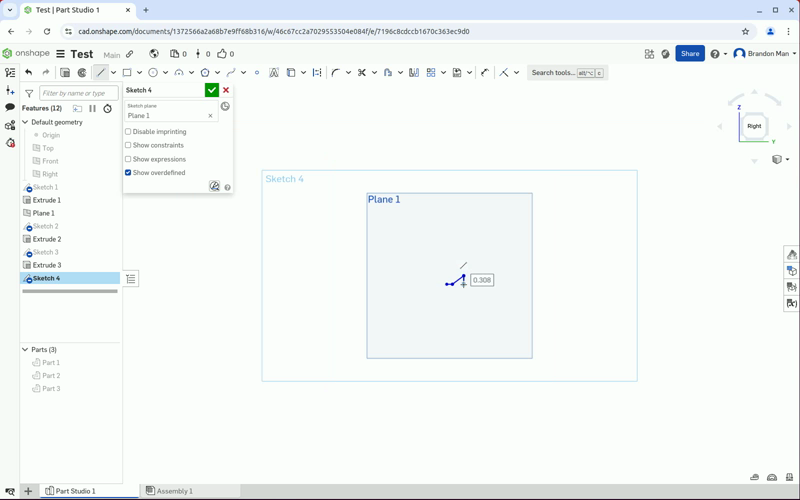
scroll(-6)
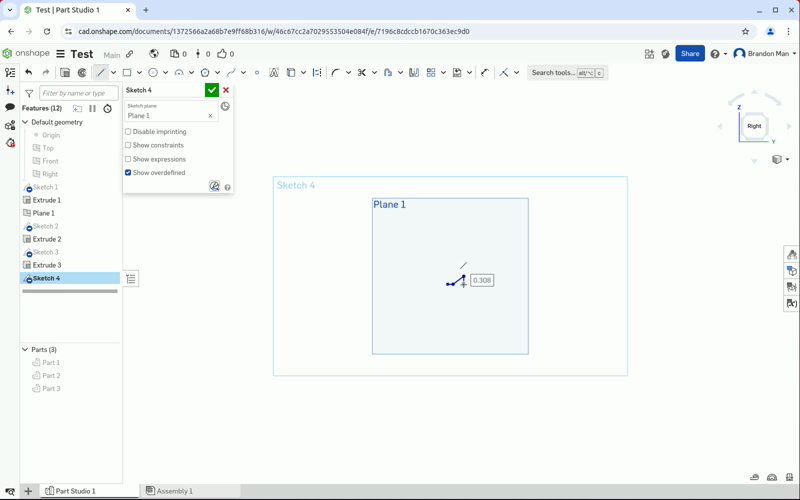
scroll(-6)
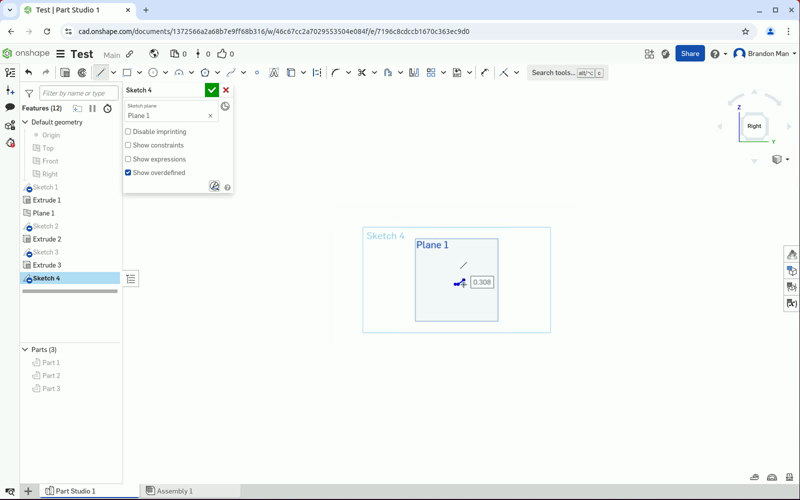
scroll(-6)
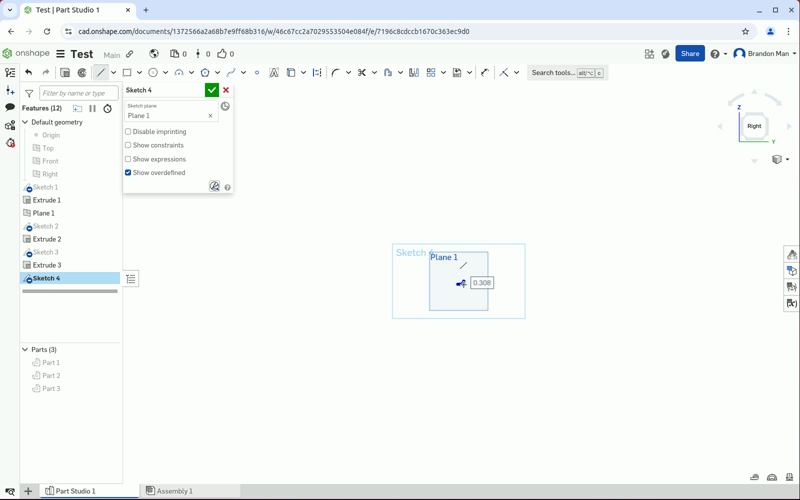
scroll(-6)
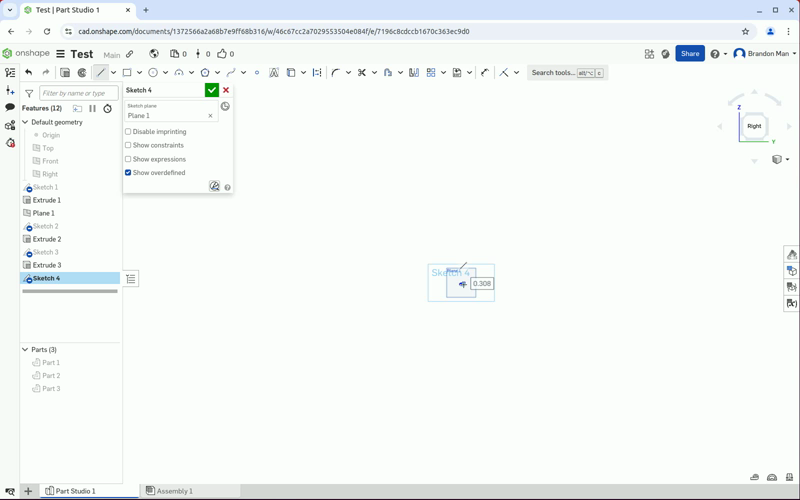
key_up(shift)
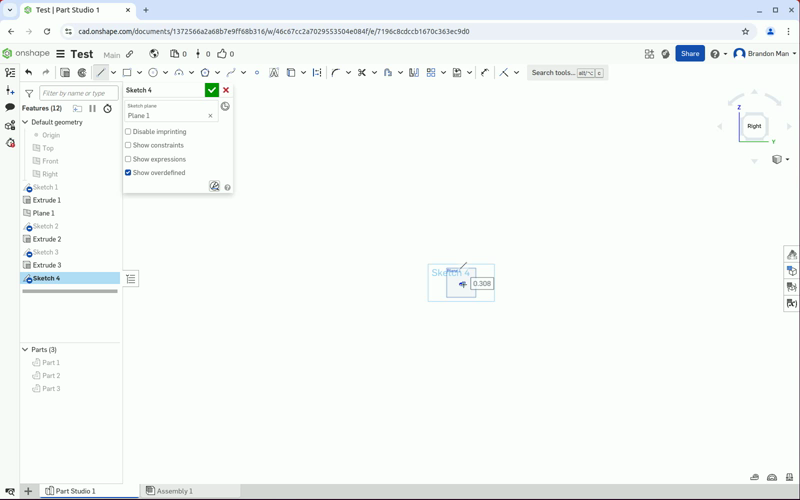
key_down(shift)
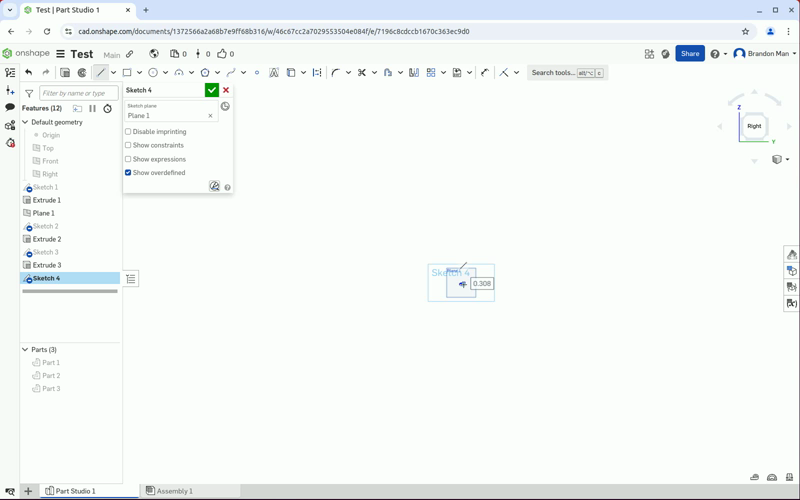
mouse_move(493, 284)
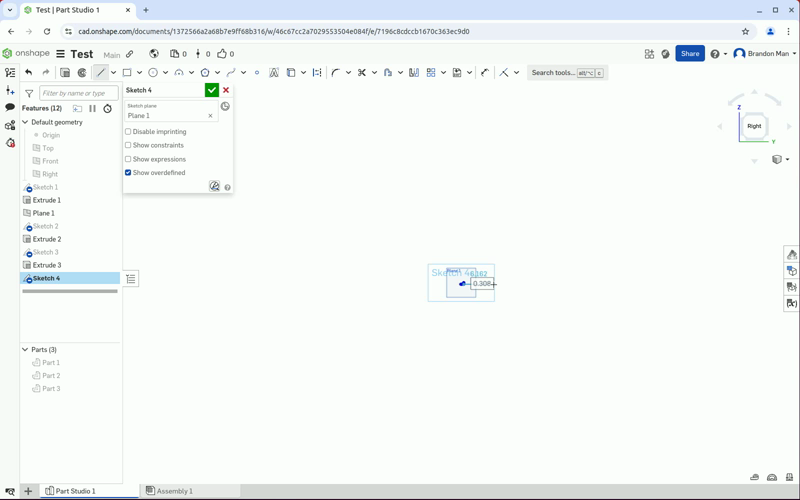
mouse_move(464, 284)
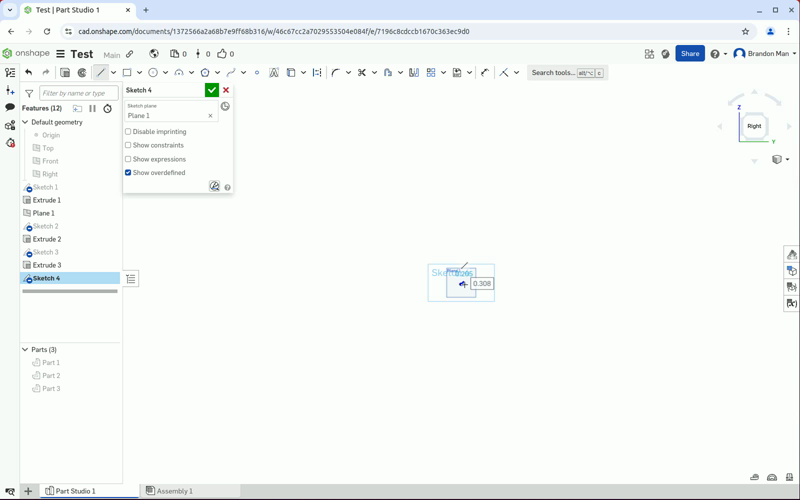
scroll(6)
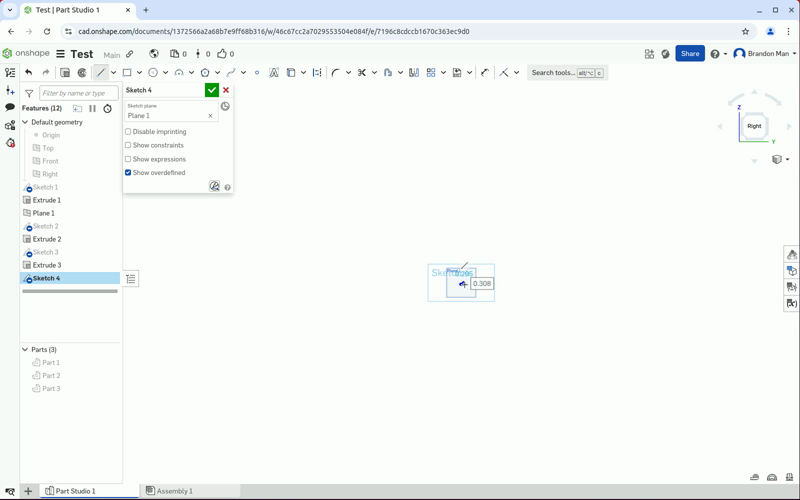
scroll(6)
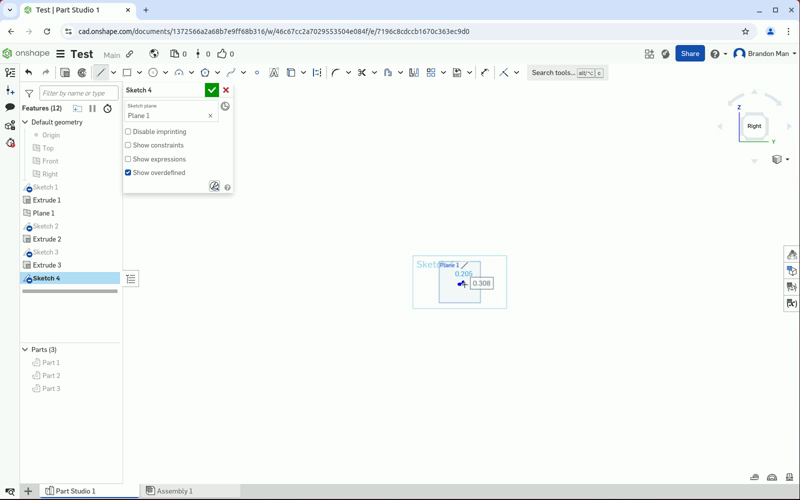
scroll(6)
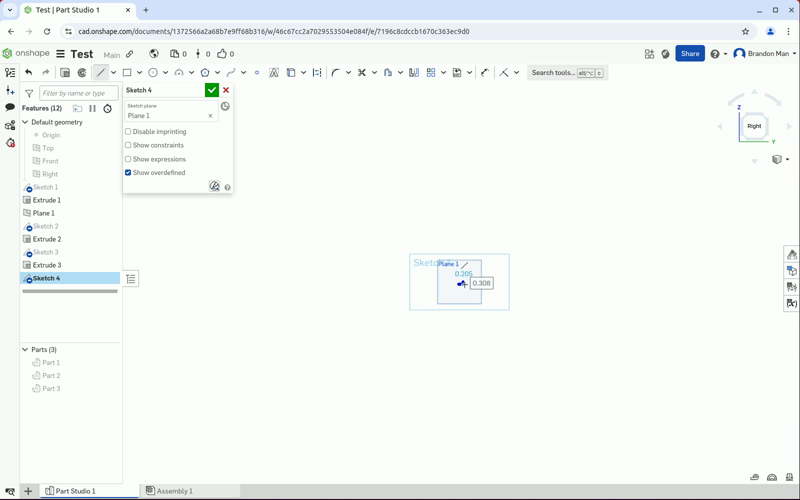
scroll(6)
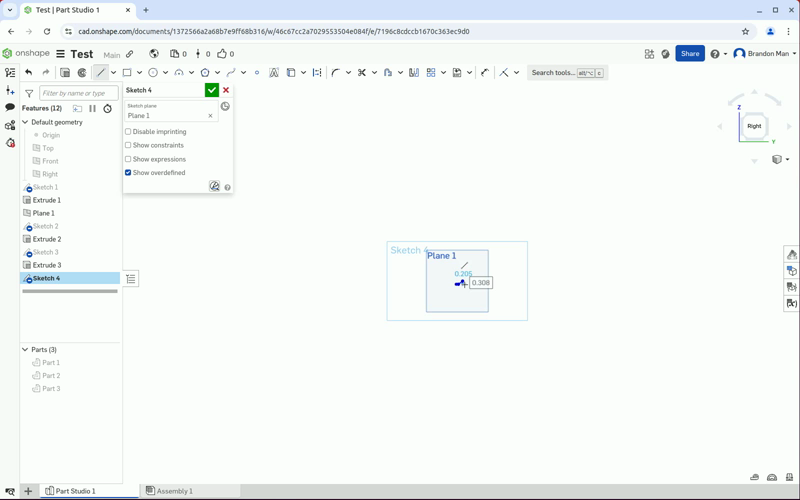
scroll(6)
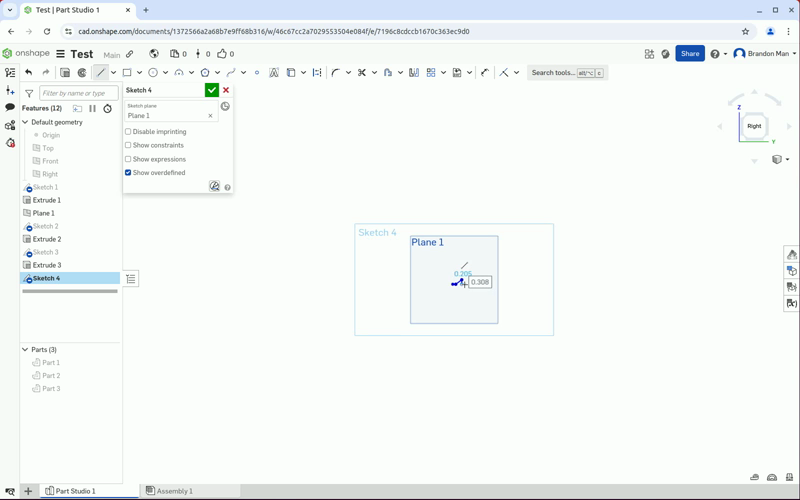
scroll(6)
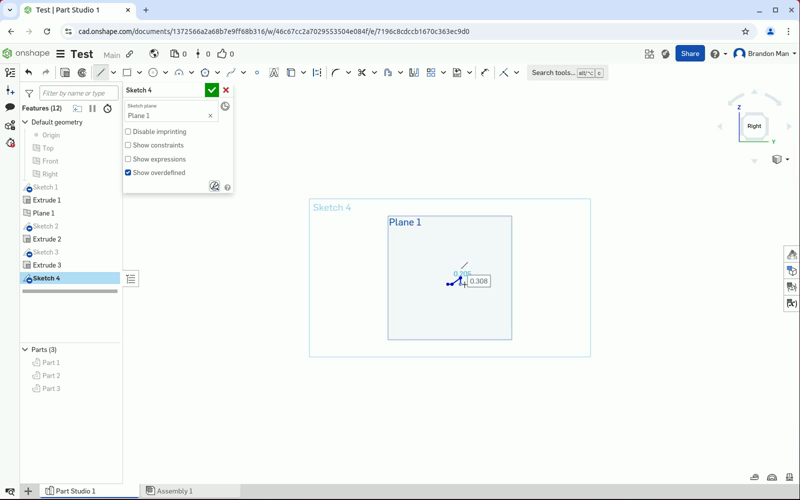
scroll(6)
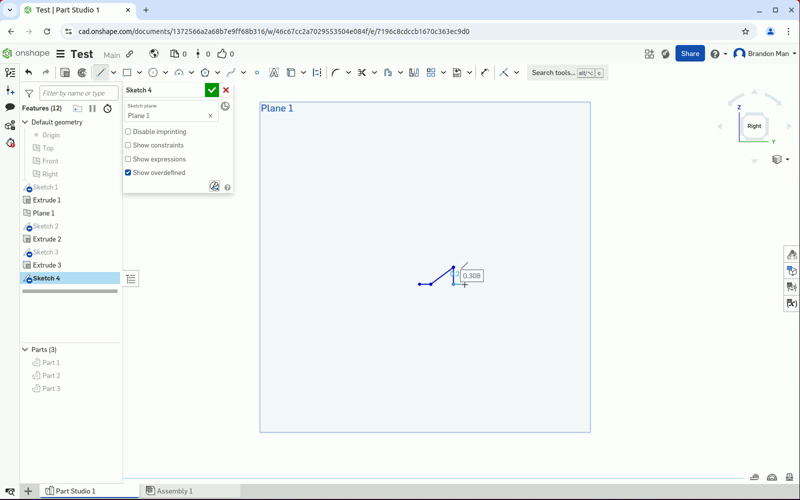
click(464, 284)
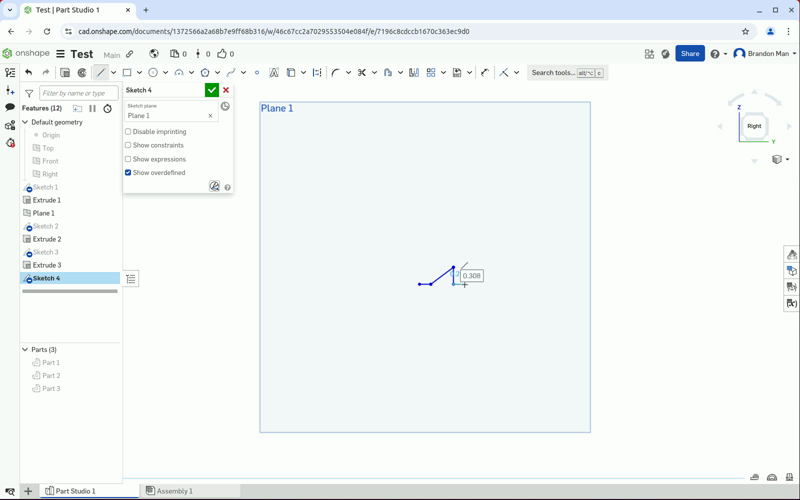
scroll(-6)
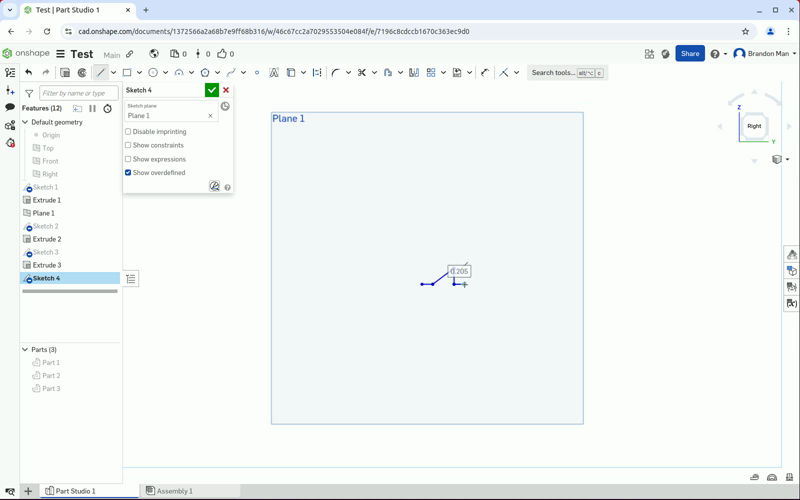
scroll(-6)
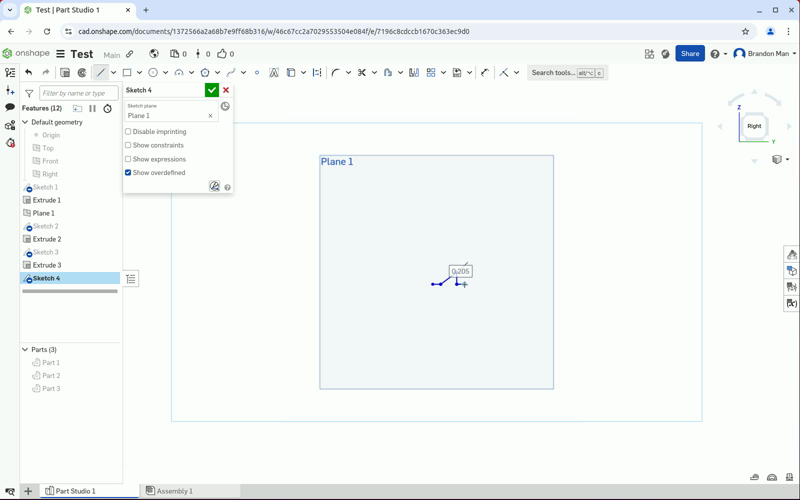
scroll(-6)
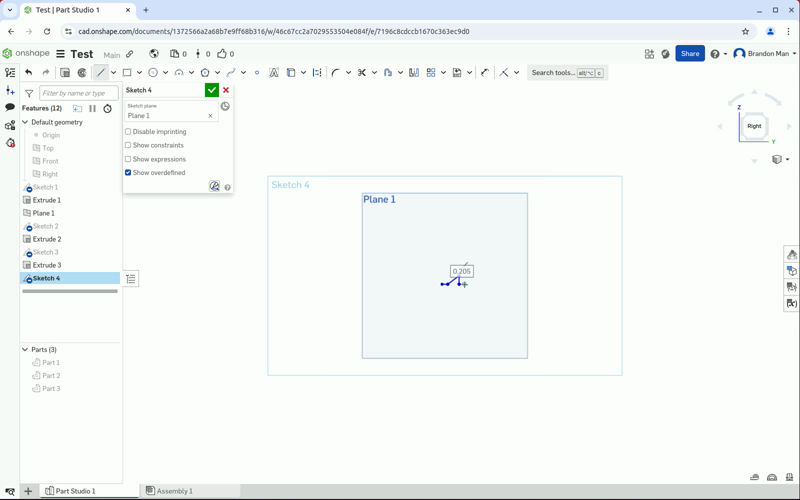
scroll(-6)
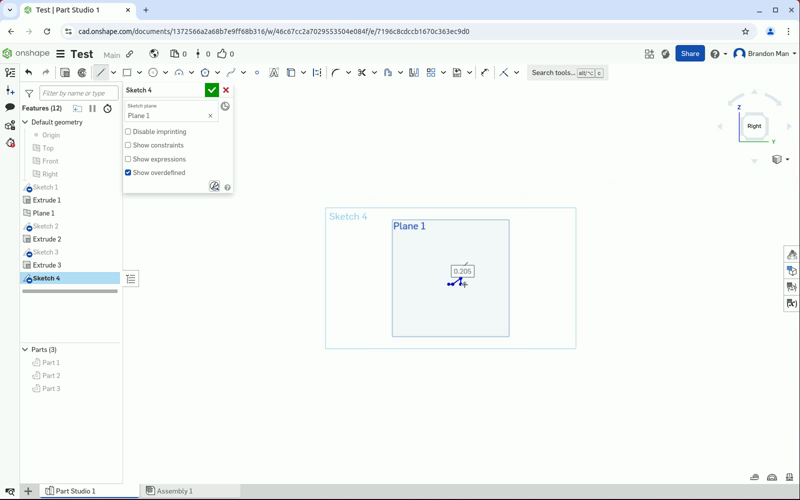
scroll(-6)
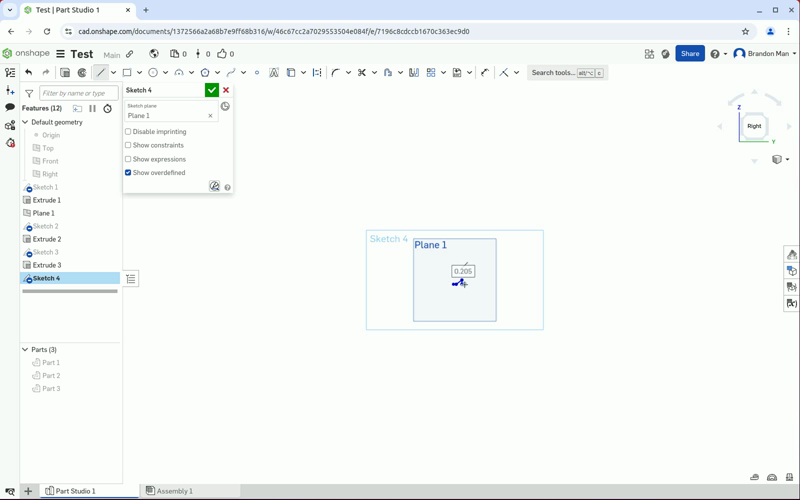
scroll(-6)
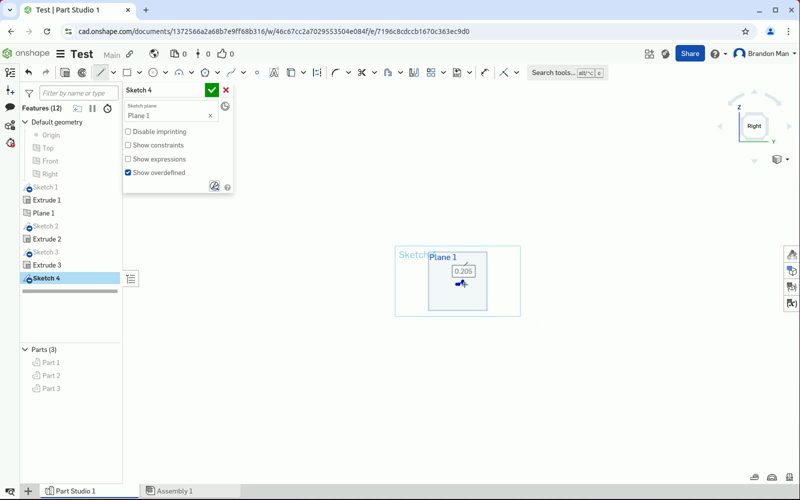
scroll(-6)
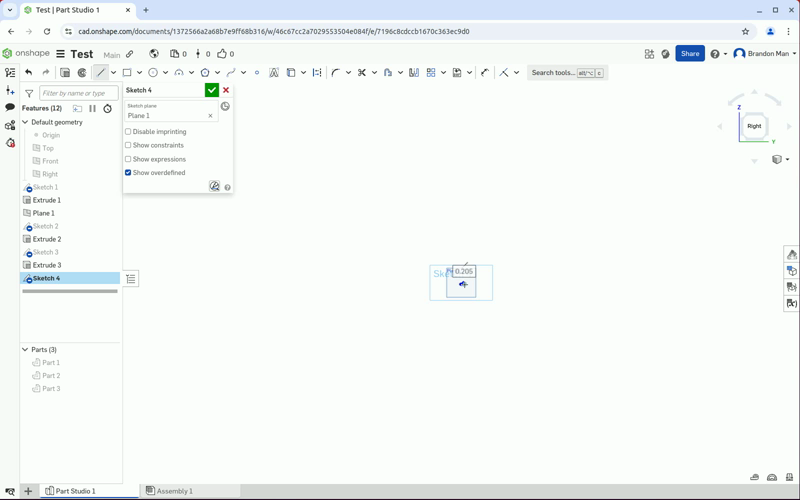
key_up(shift)
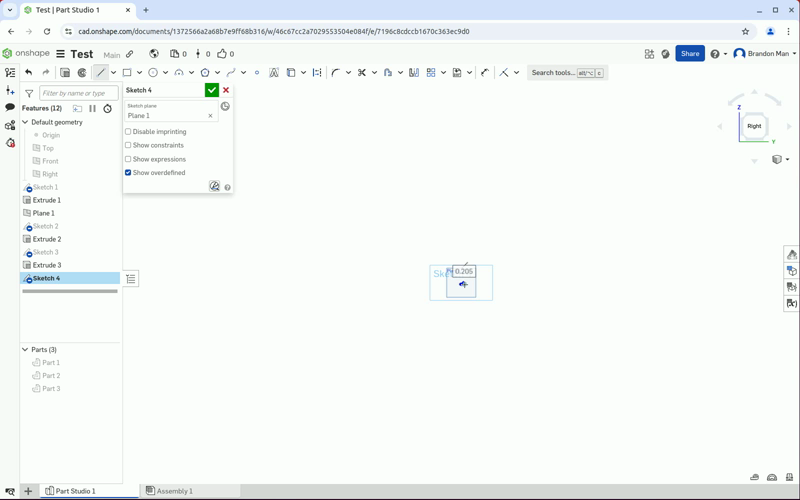
key_down(shift)
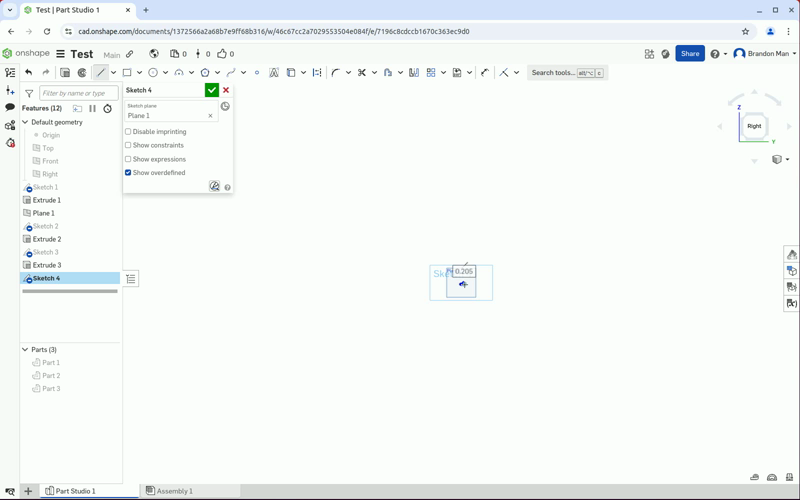
mouse_move(495, 284)
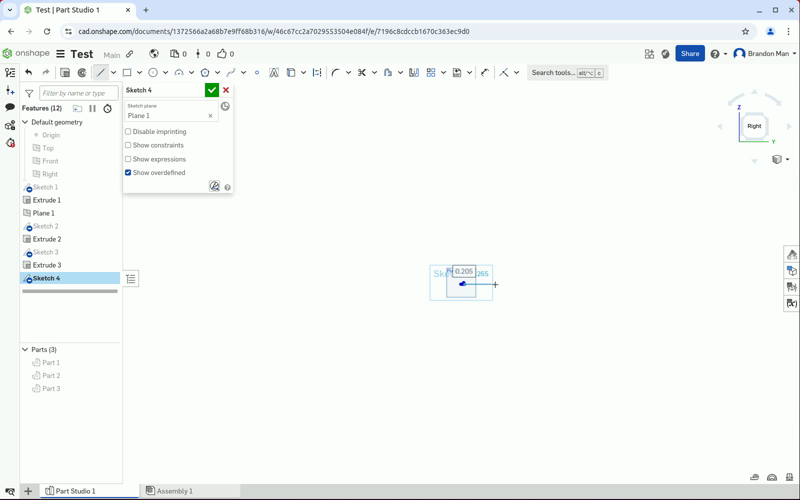
mouse_move(464, 282)
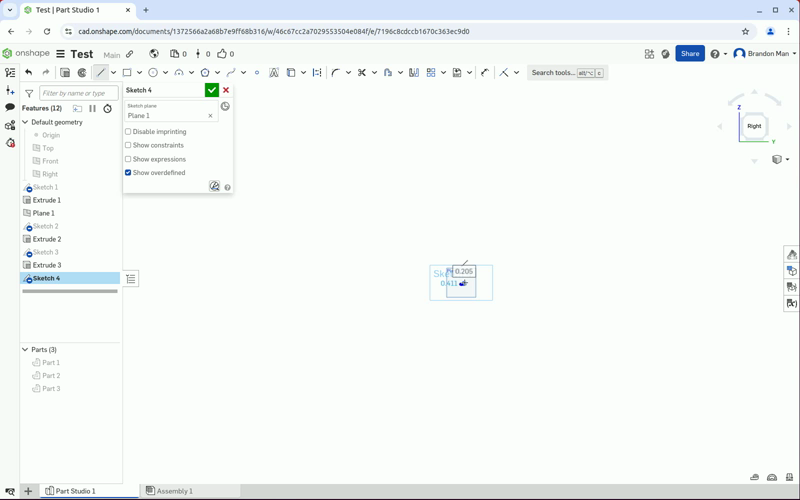
scroll(6)
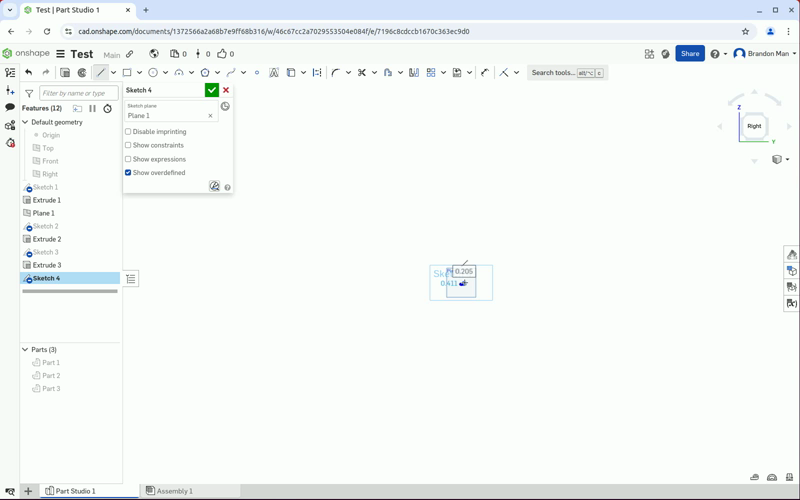
scroll(6)
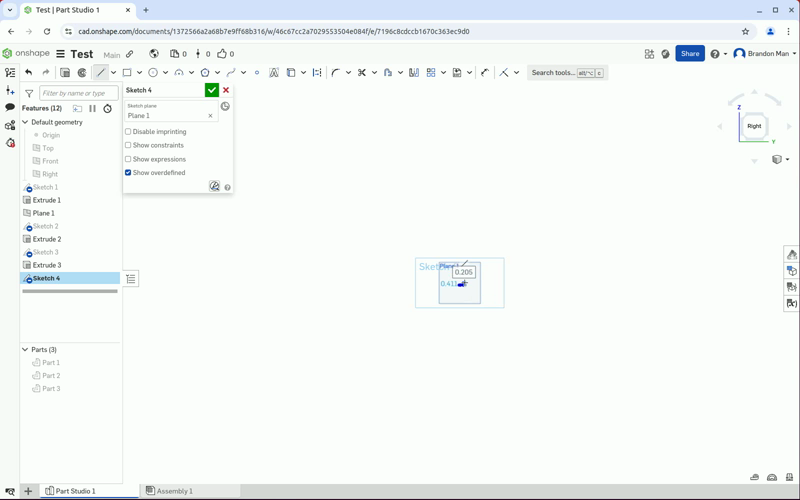
scroll(6)
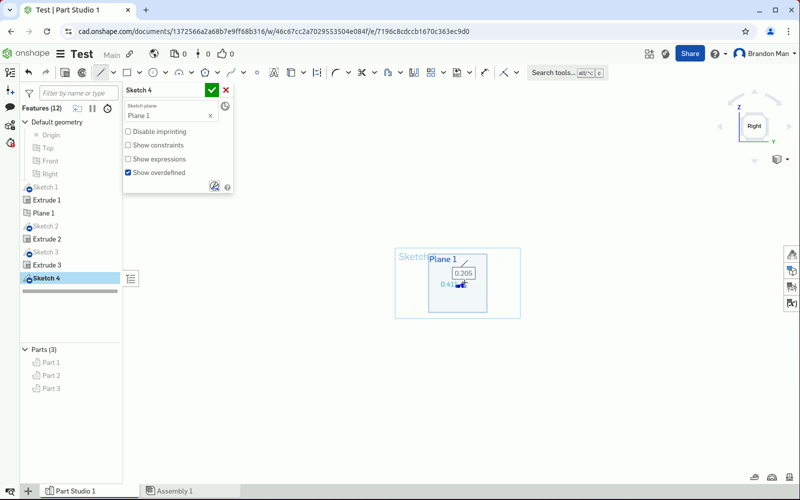
scroll(6)
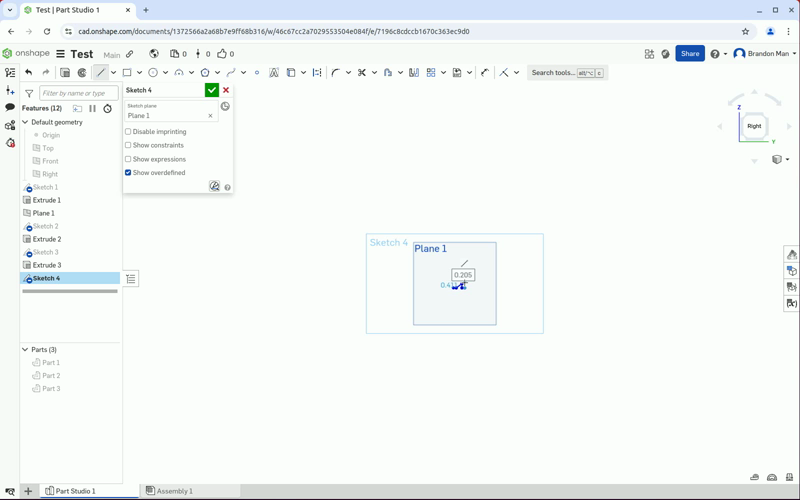
scroll(6)
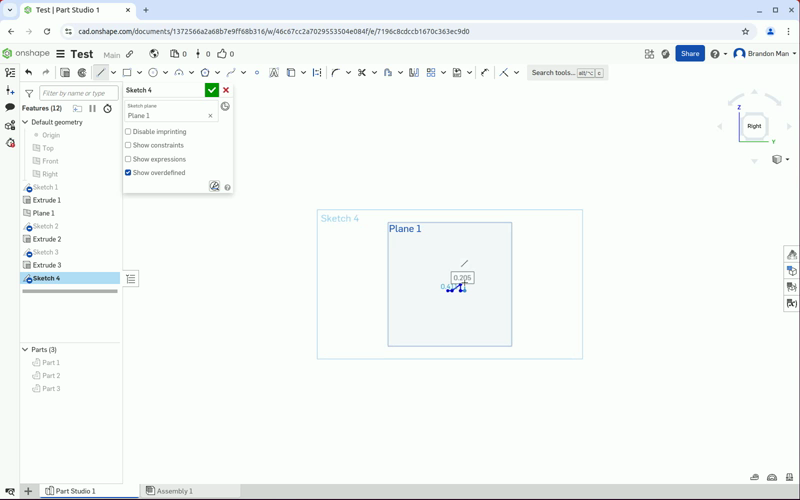
scroll(6)
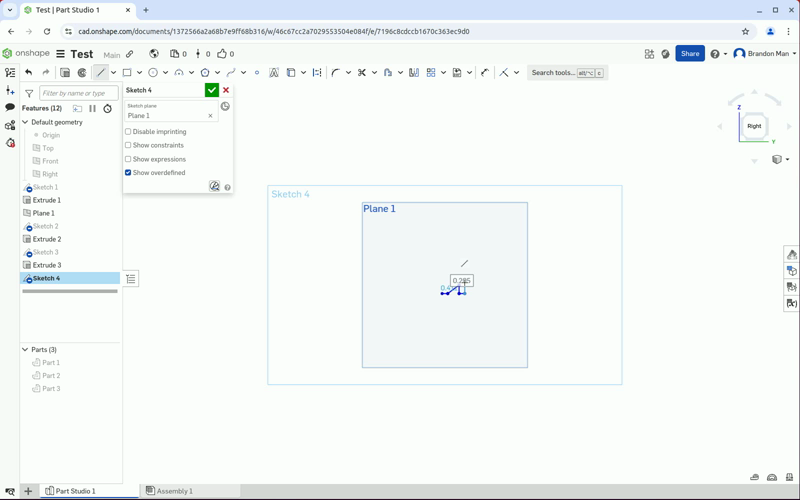
scroll(6)
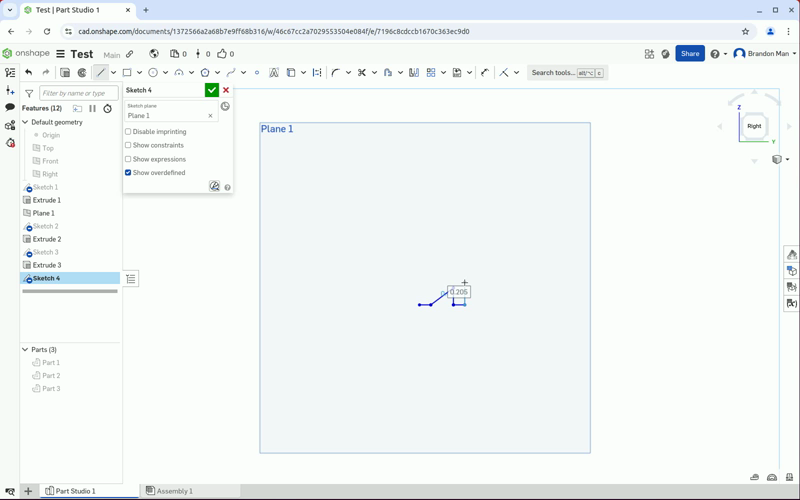
click(464, 282)
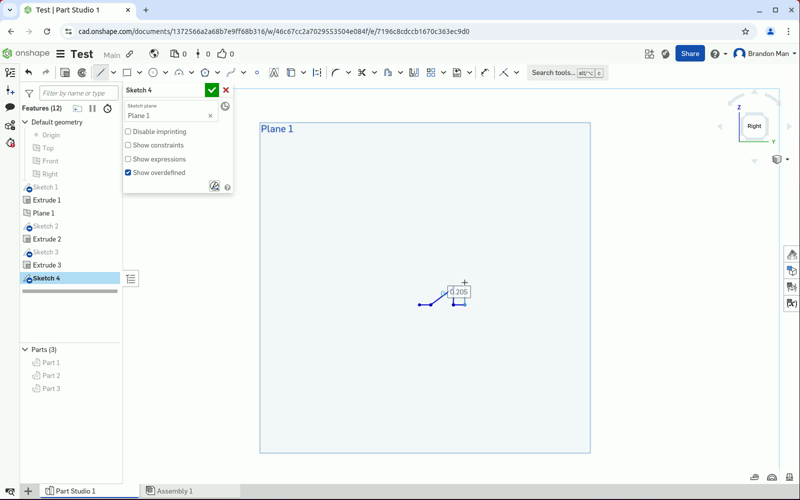
scroll(-6)
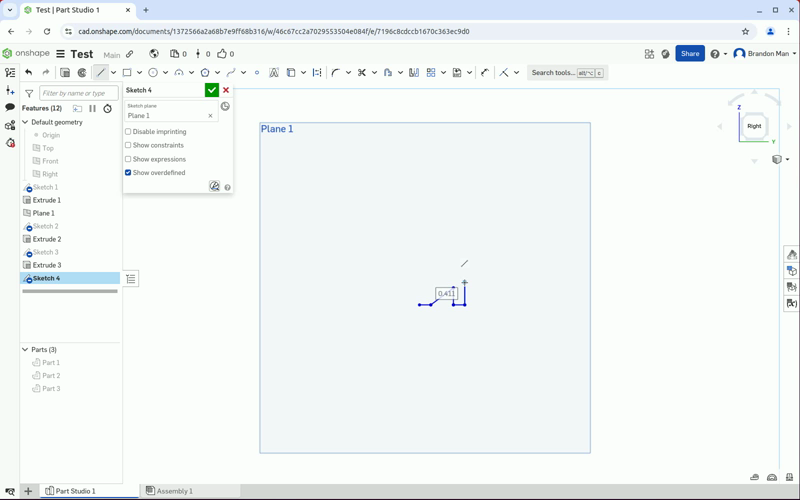
scroll(-6)
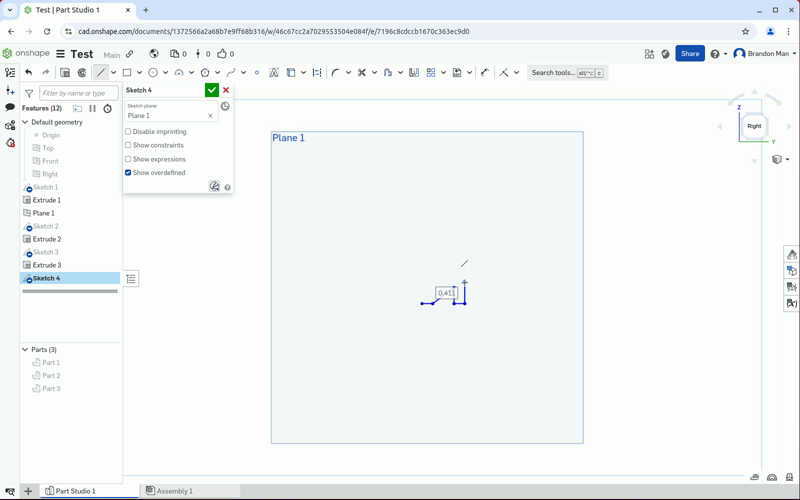
scroll(-6)
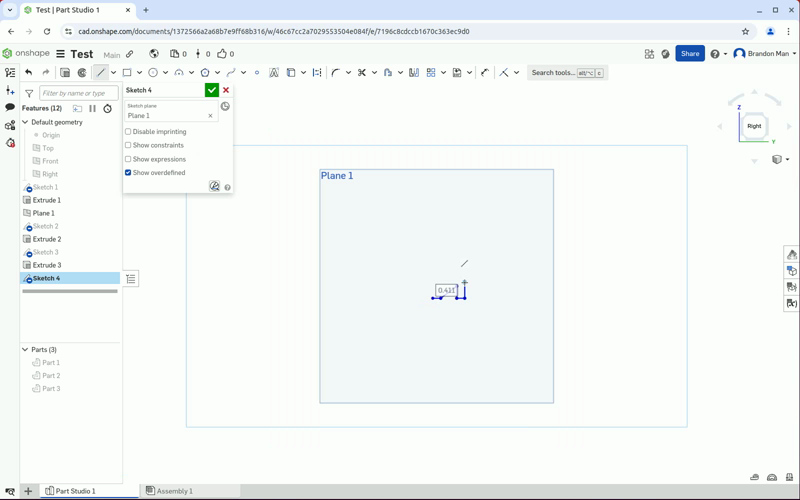
scroll(-6)
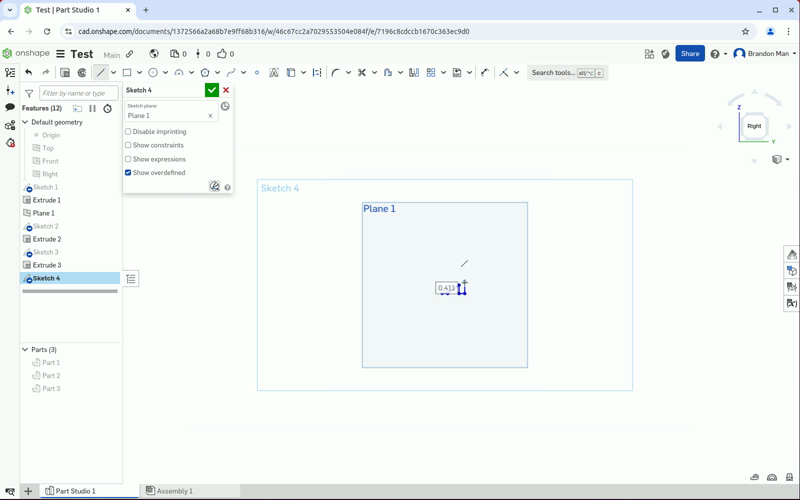
scroll(-6)
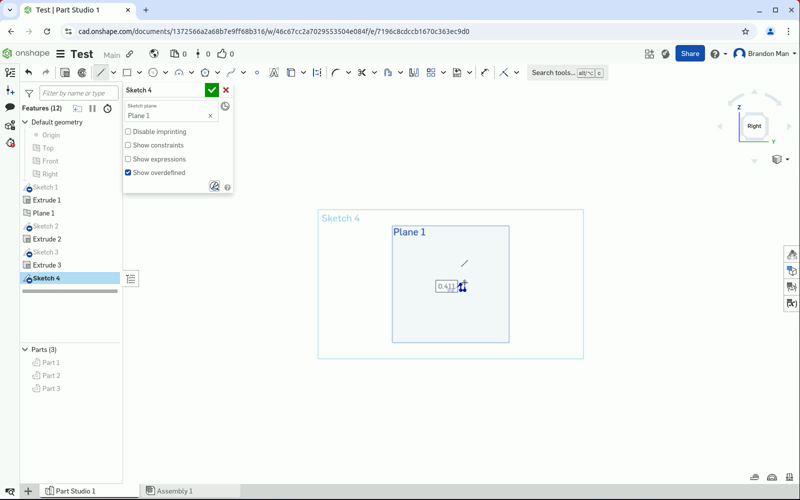
scroll(-6)
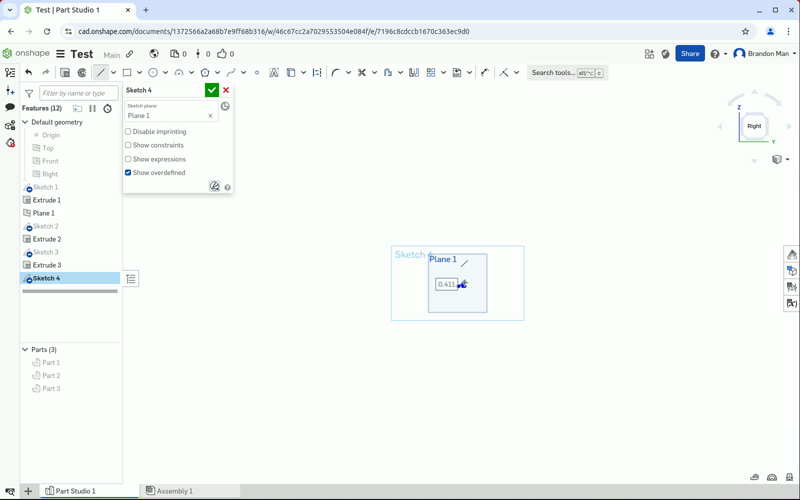
scroll(-6)
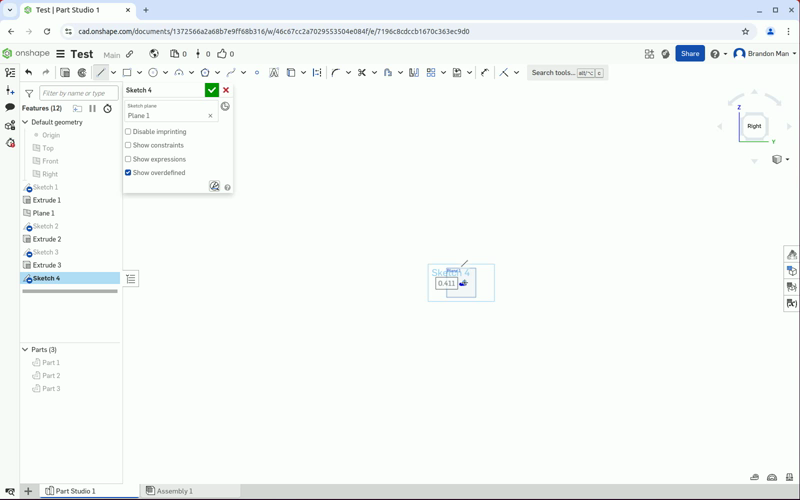
key_up(shift)
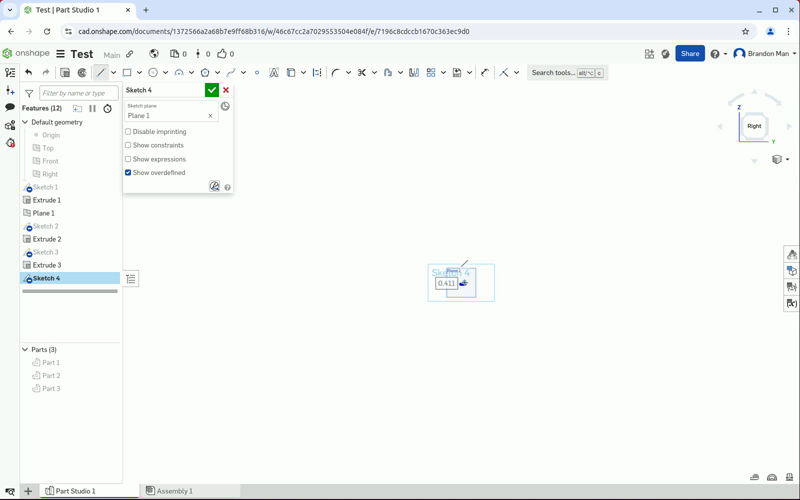
key_down(shift)
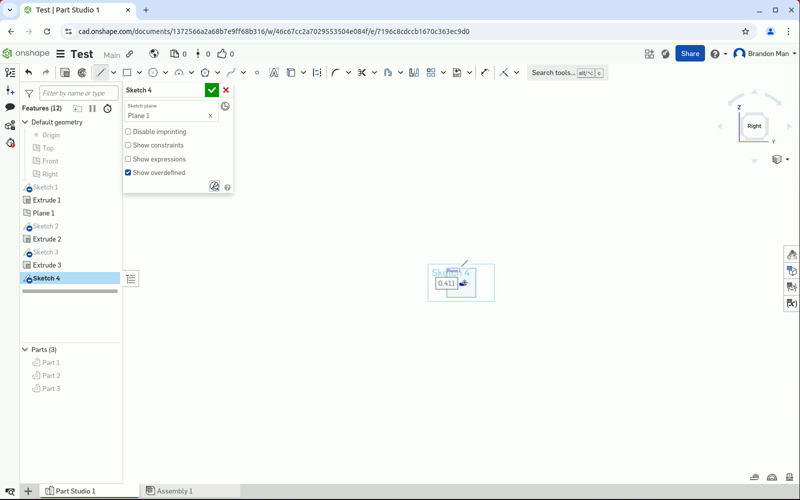
mouse_move(495, 282)
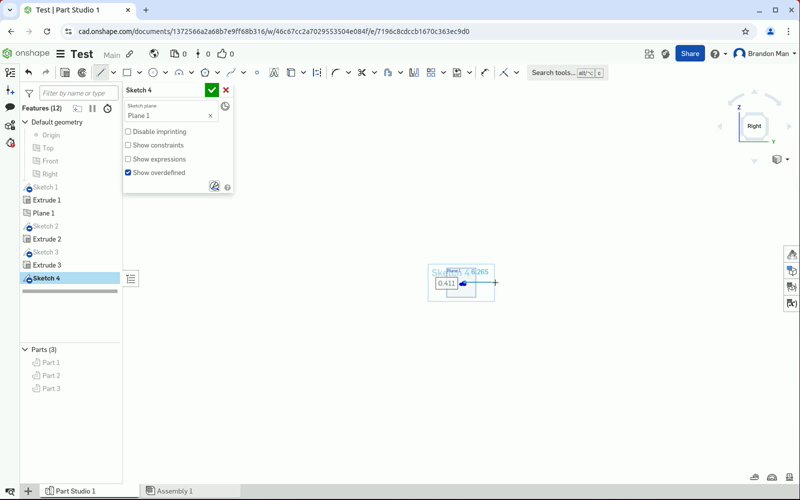
mouse_move(475, 275)
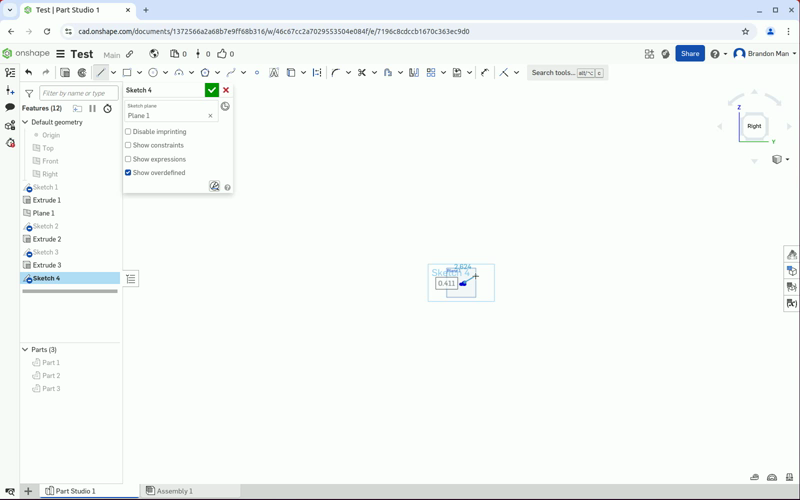
click(475, 275)
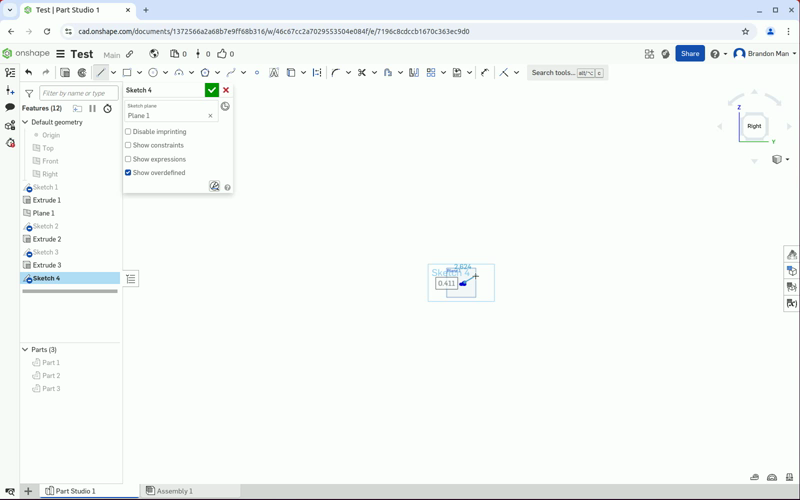
key_up(shift)
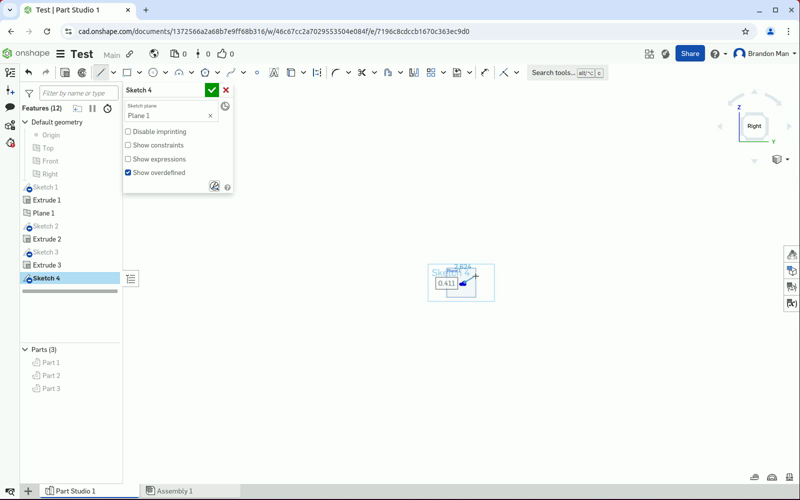
key_down(shift)
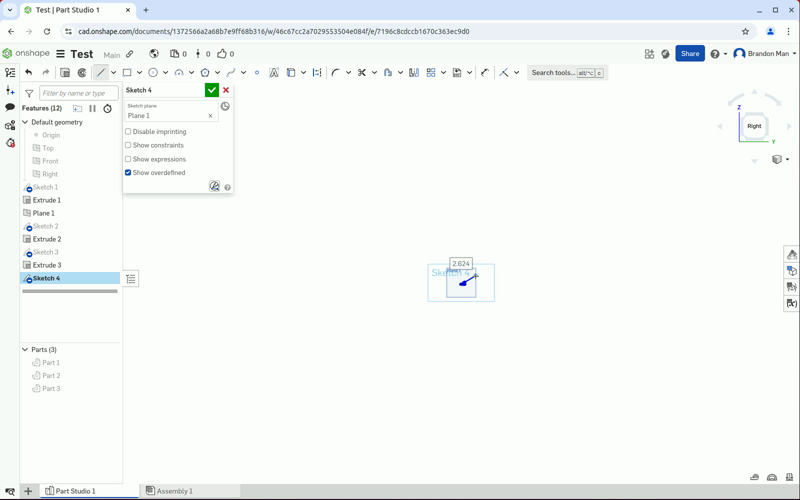
mouse_move(505, 275)
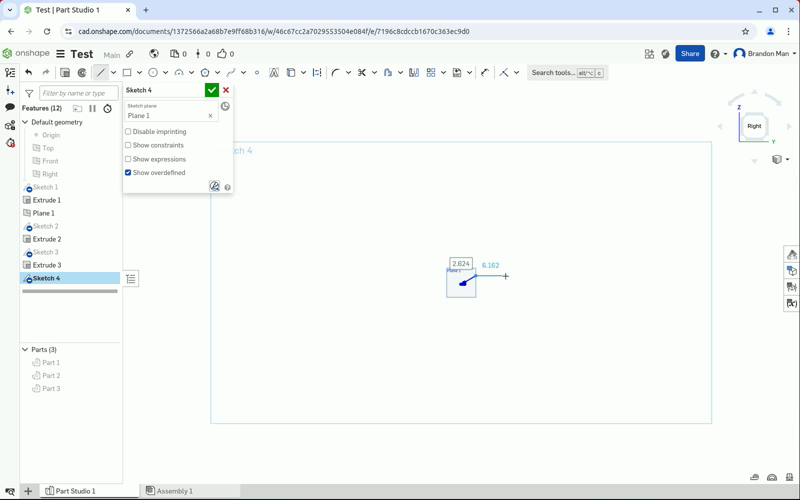
mouse_move(475, 275)
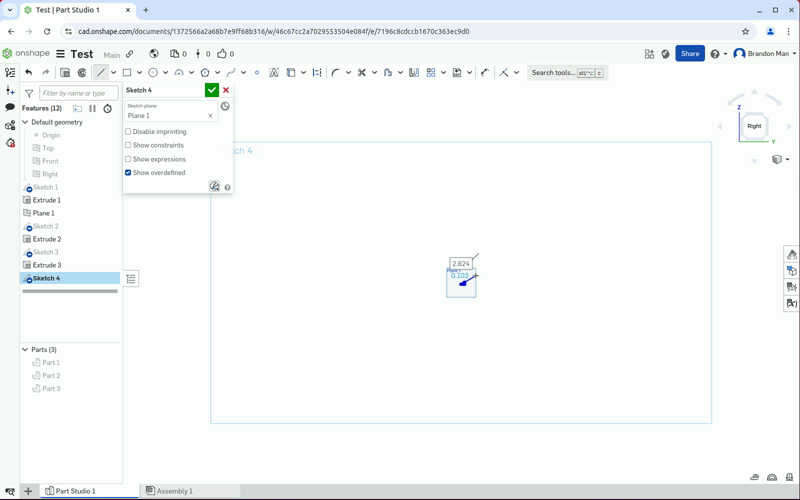
scroll(6)
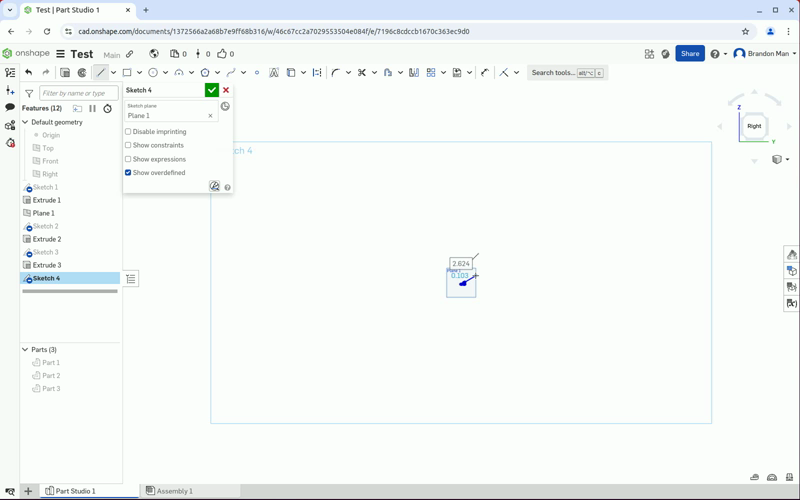
scroll(6)
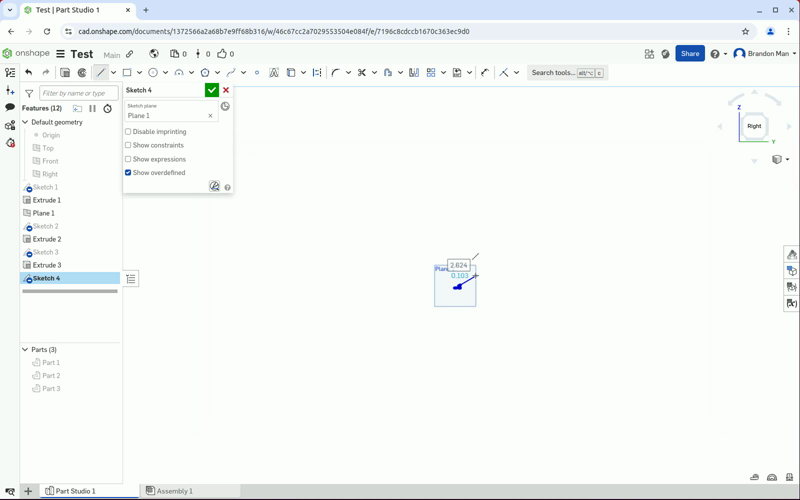
scroll(6)
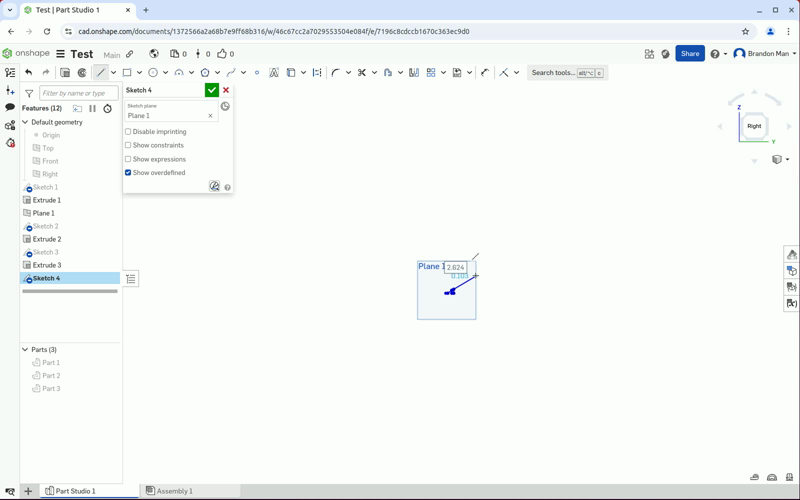
scroll(6)
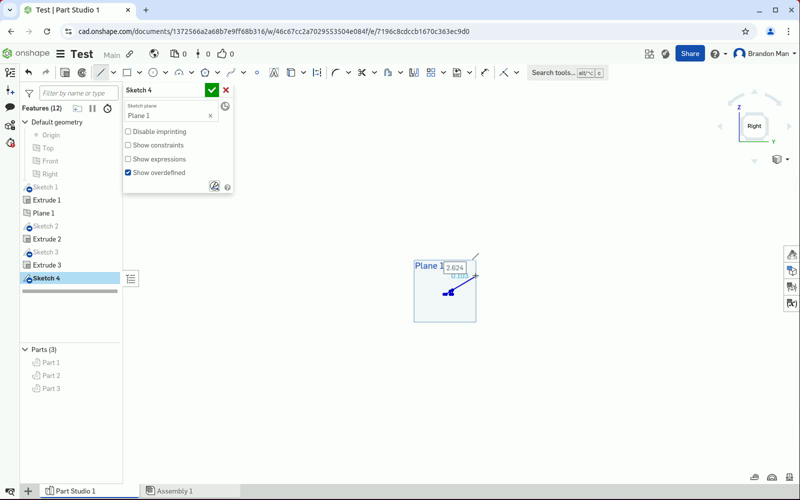
scroll(6)
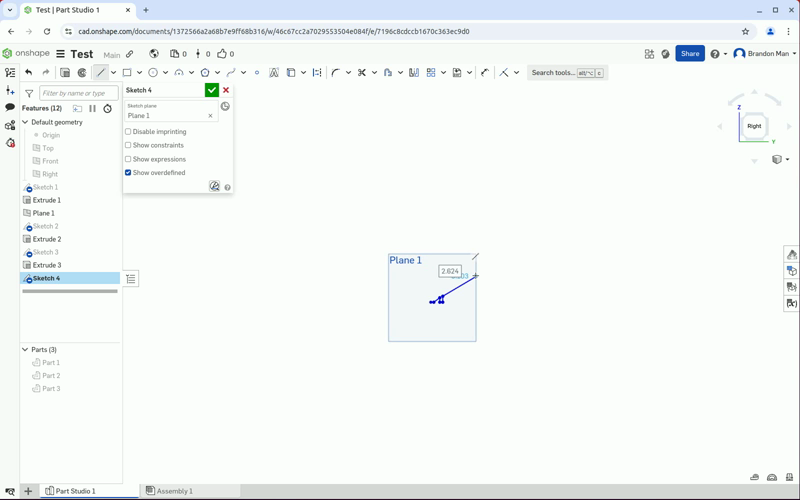
scroll(6)
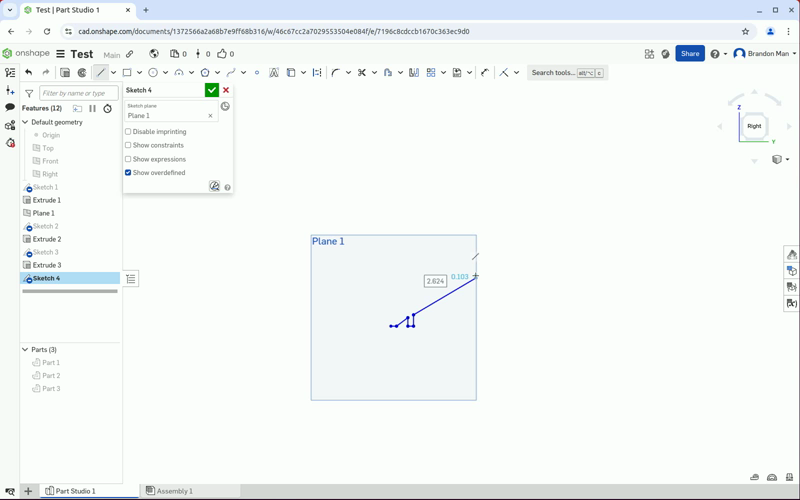
scroll(6)
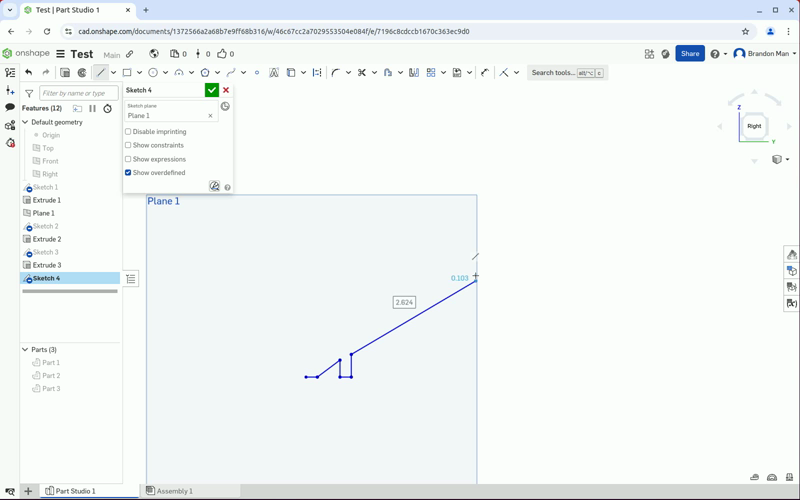
click(475, 275)
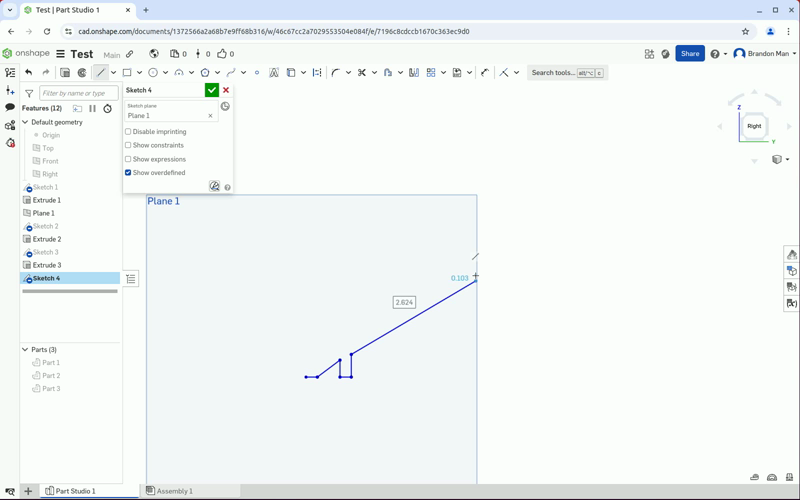
scroll(-6)
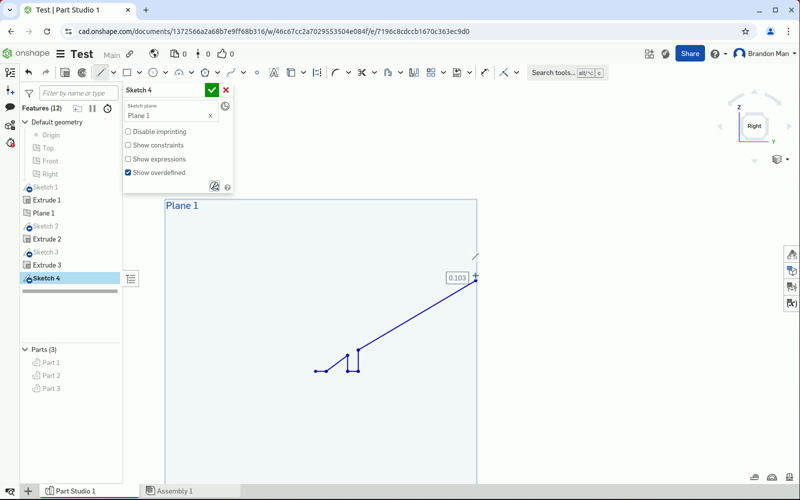
scroll(-6)
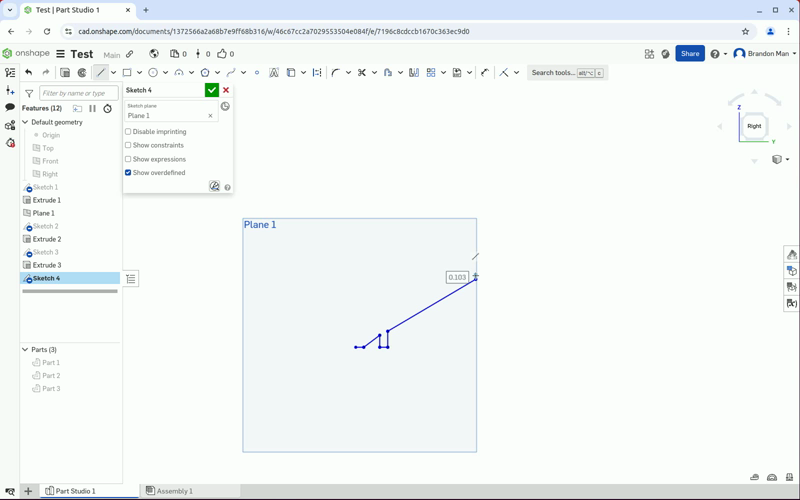
scroll(-6)
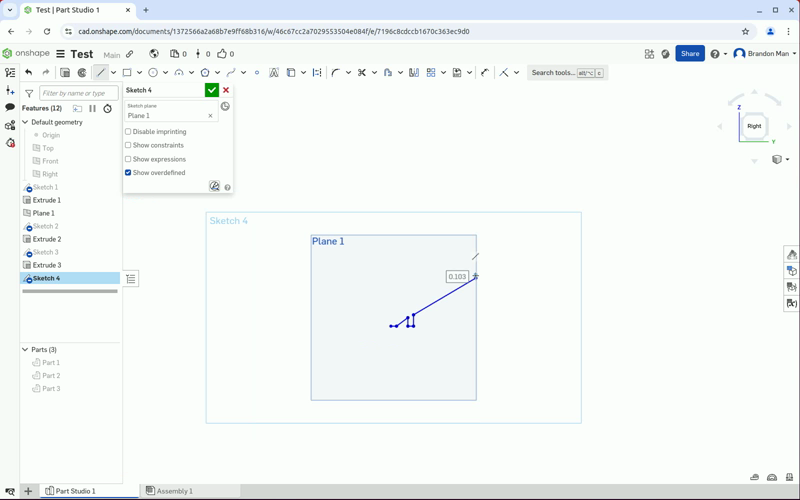
scroll(-6)
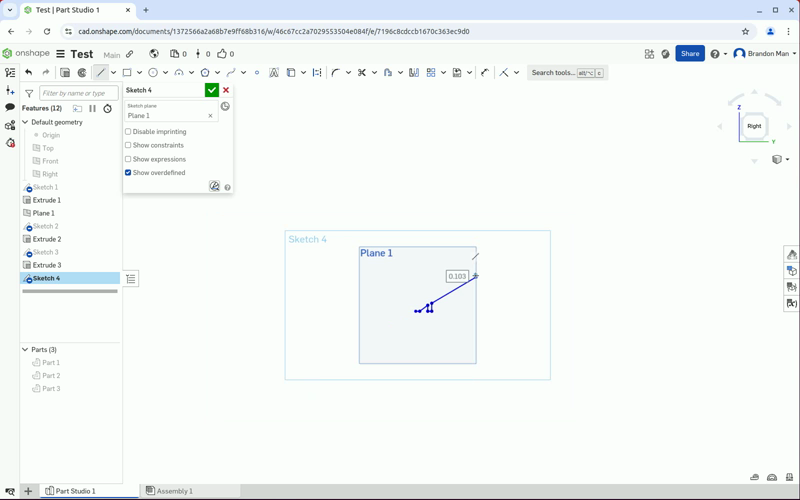
scroll(-6)
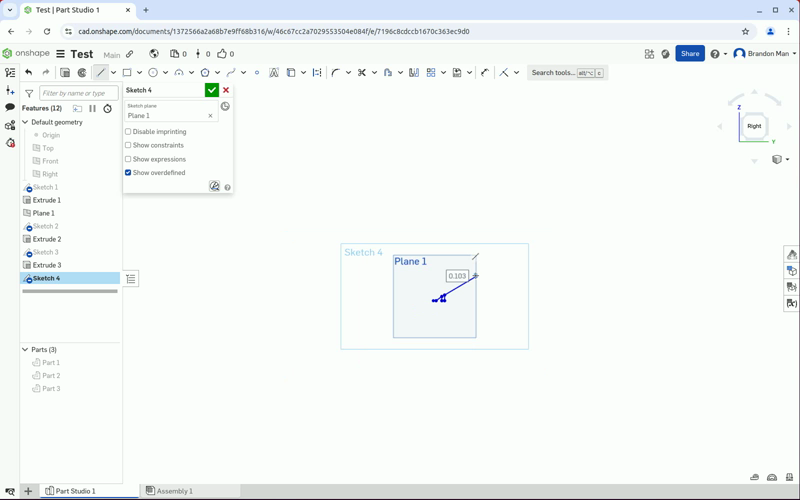
scroll(-6)
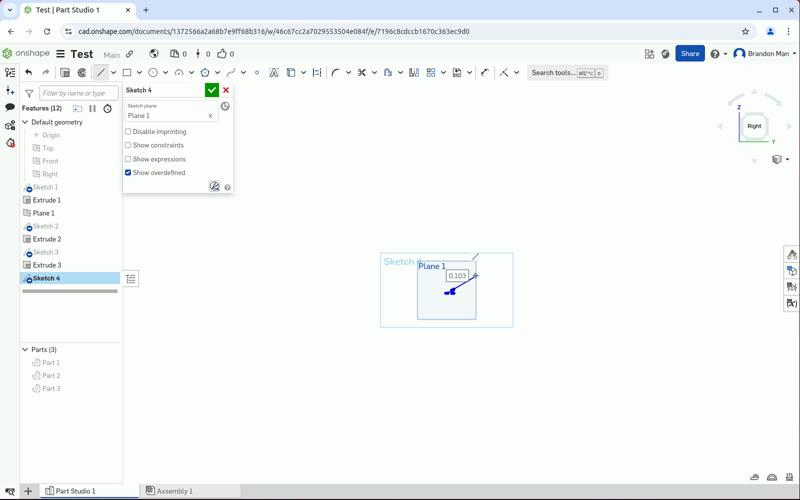
scroll(-6)
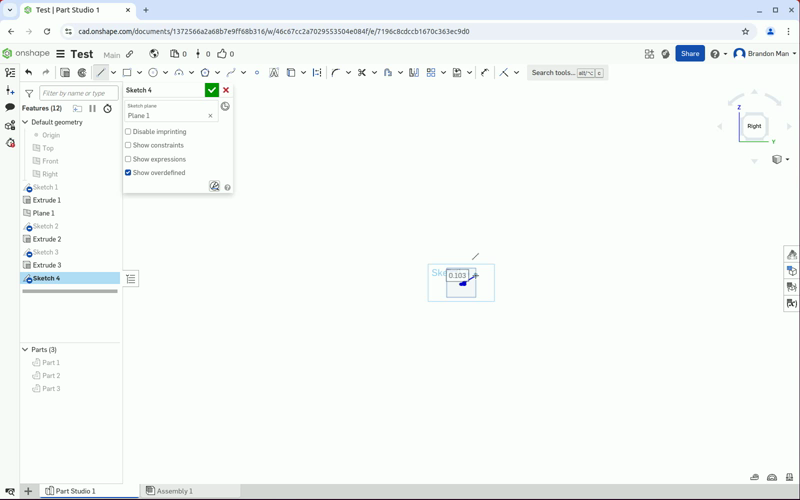
key_up(shift)
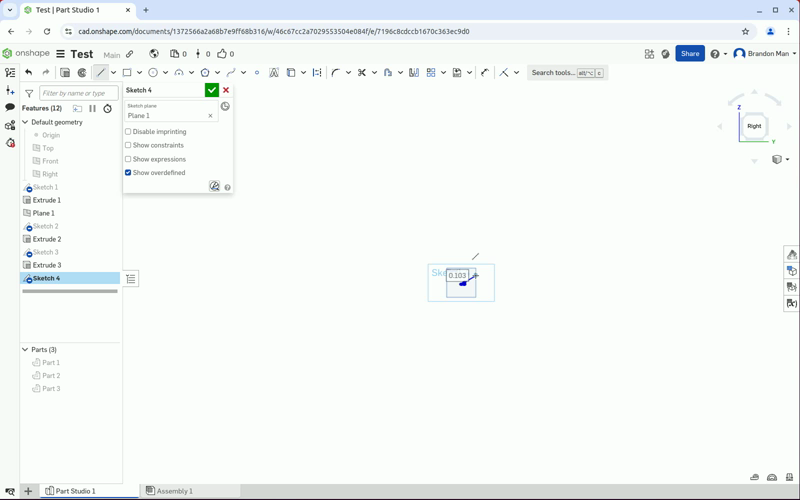
mouse_move(505, 275)
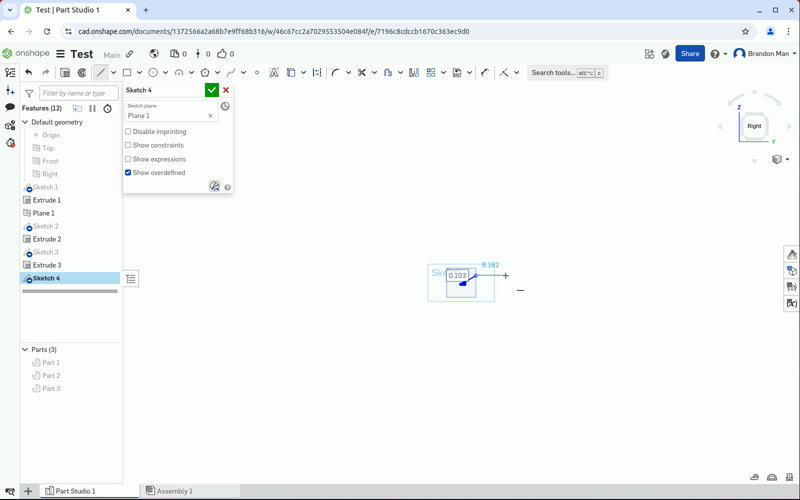
key_down(shift)
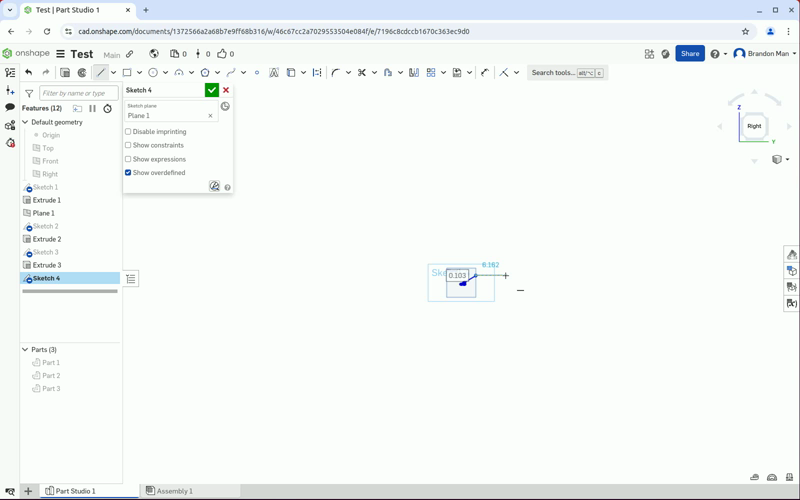
mouse_move(460, 284)
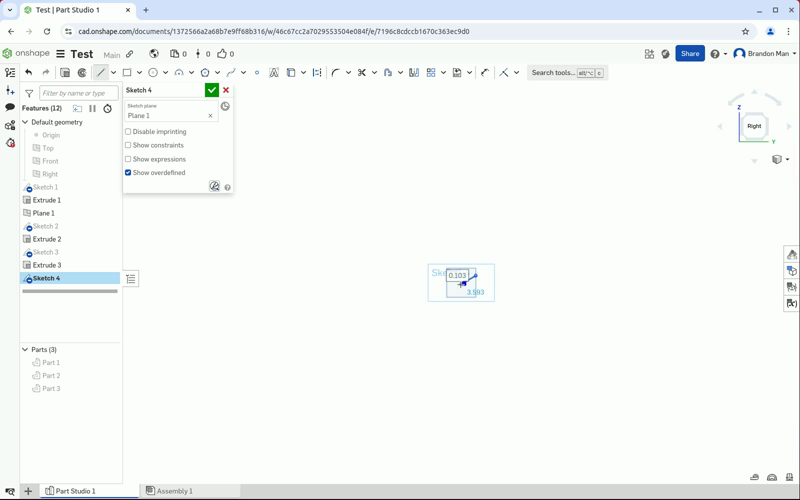
scroll(6)
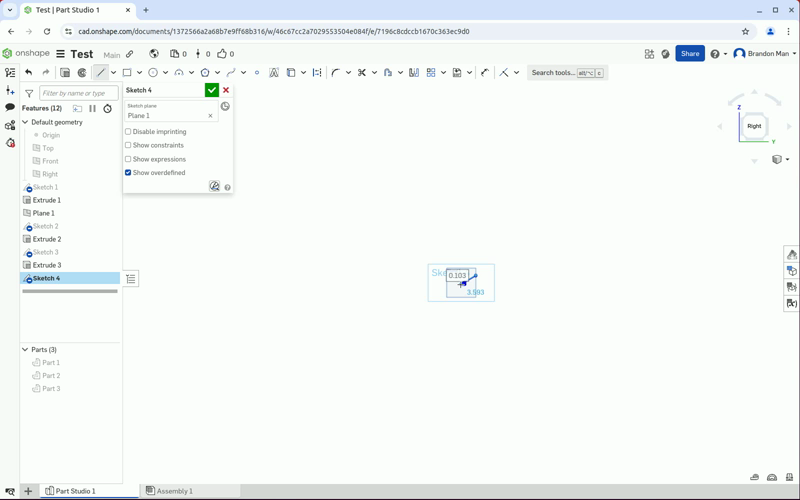
scroll(6)
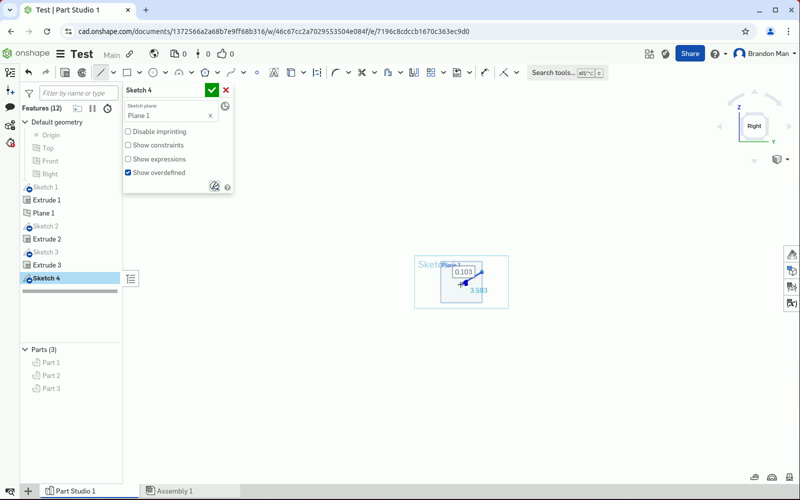
scroll(6)
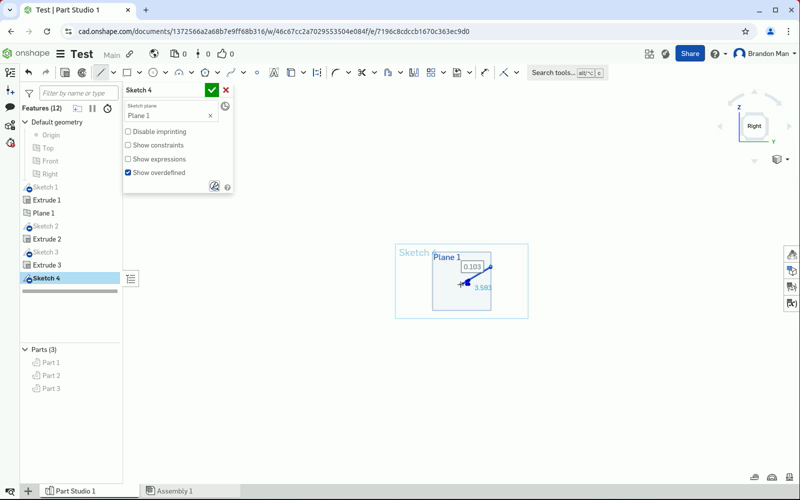
scroll(6)
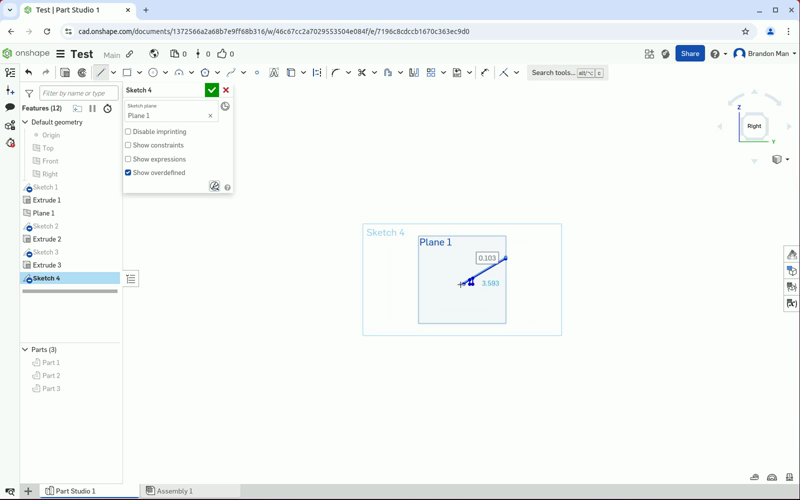
scroll(6)
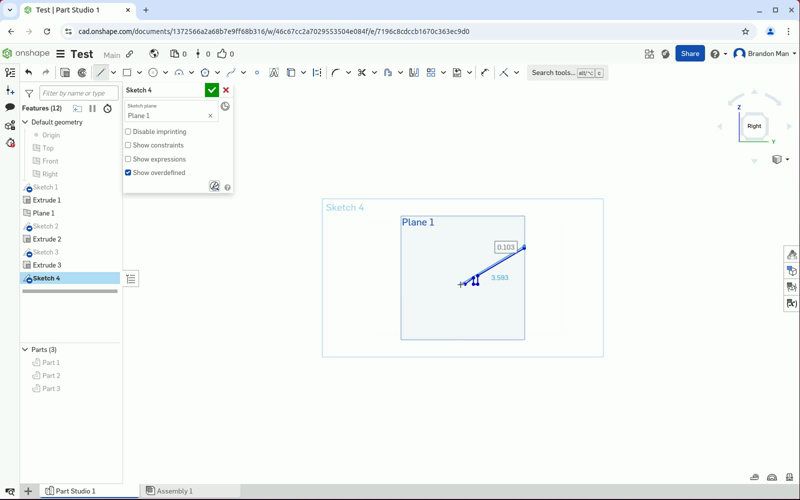
scroll(6)
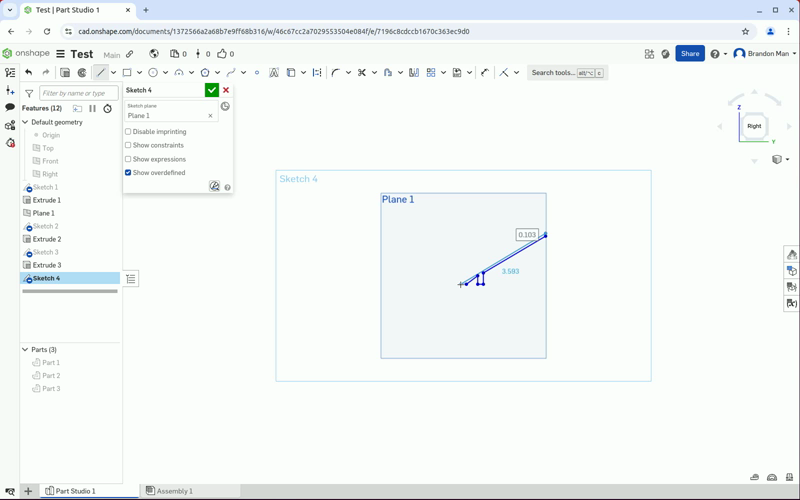
scroll(6)
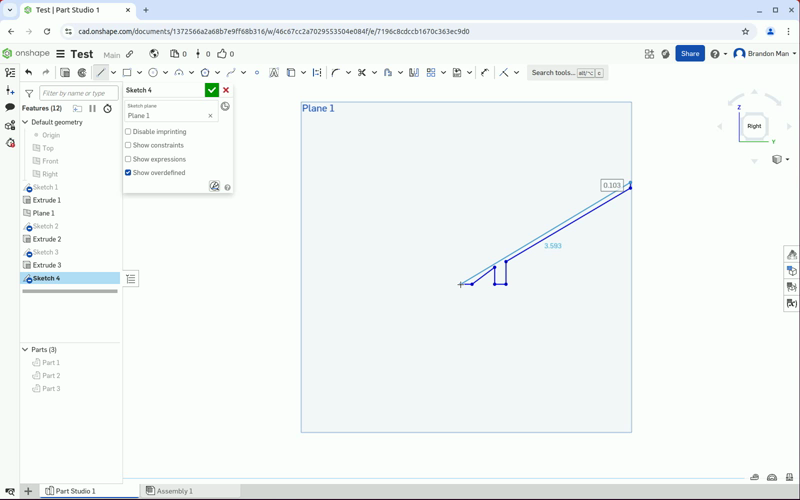
key_up(shift)
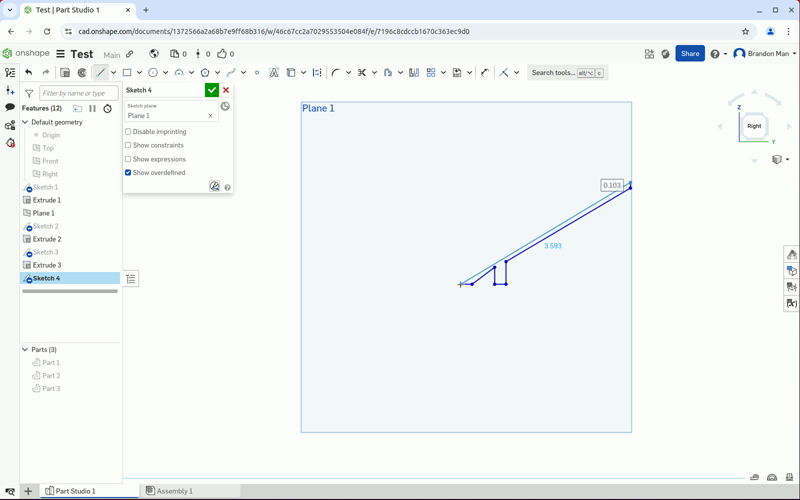
click(460, 284)
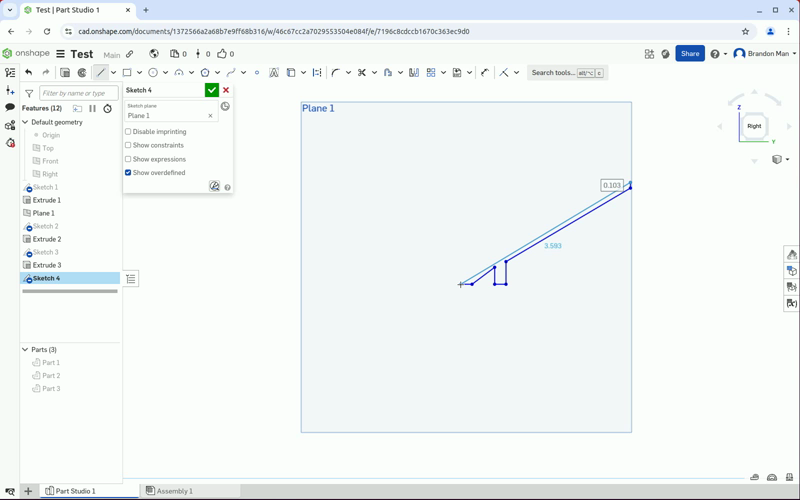
scroll(-6)
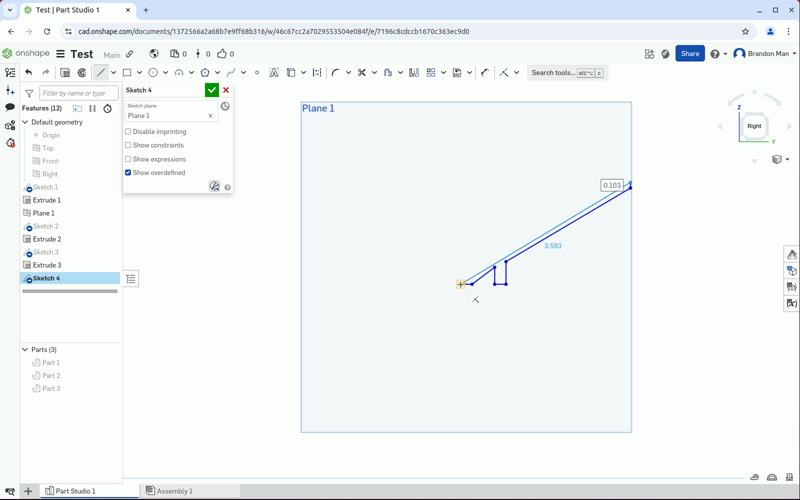
scroll(-6)
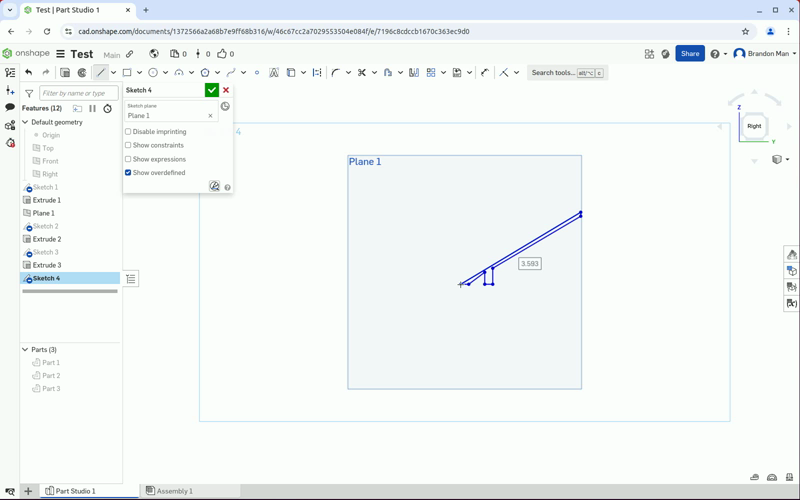
scroll(-6)
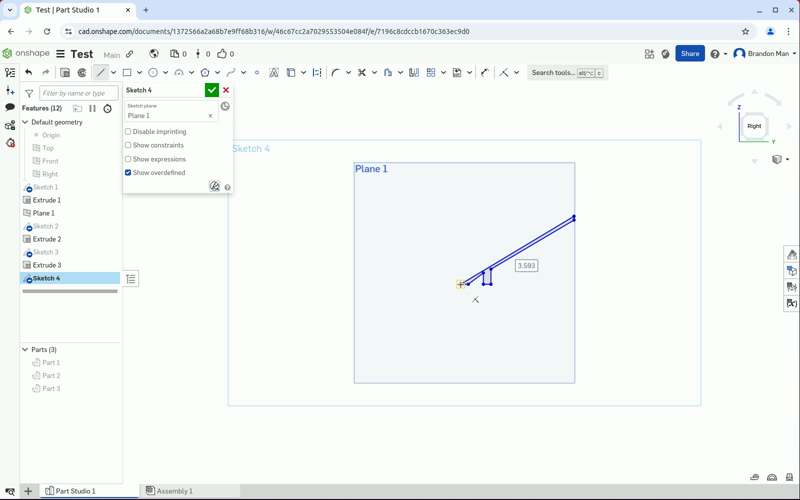
scroll(-6)
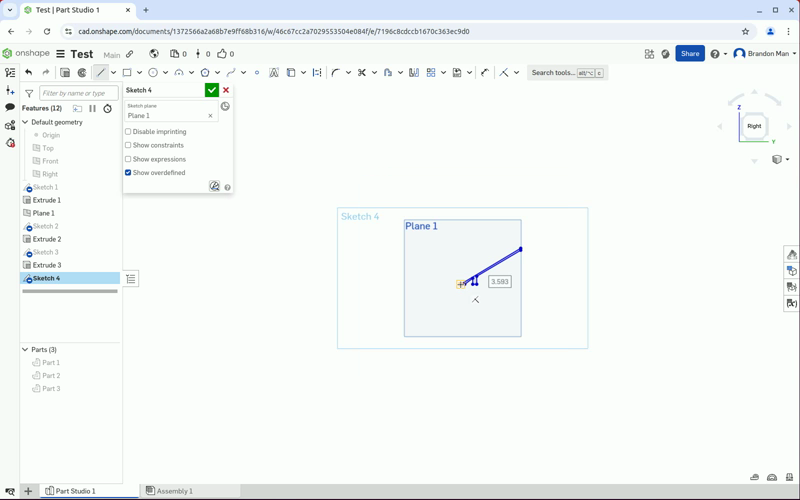
scroll(-6)
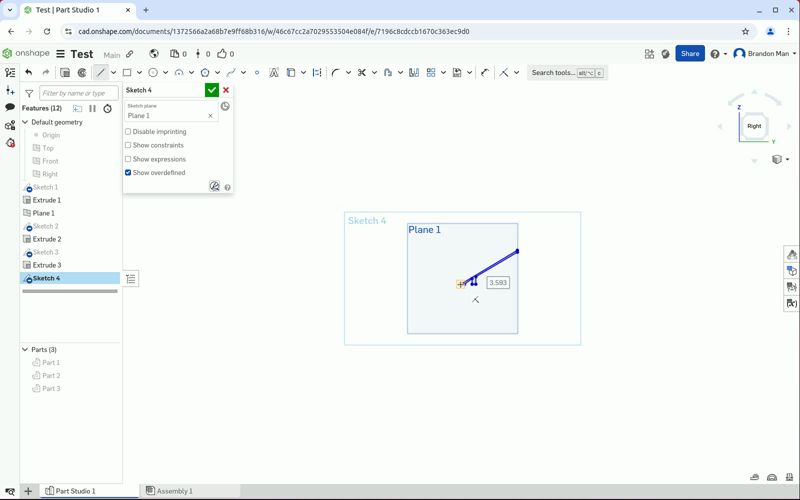
scroll(-6)
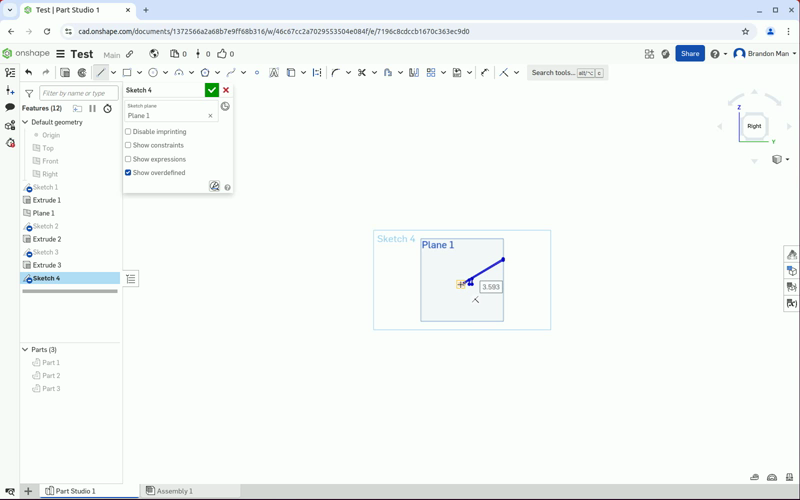
scroll(-6)
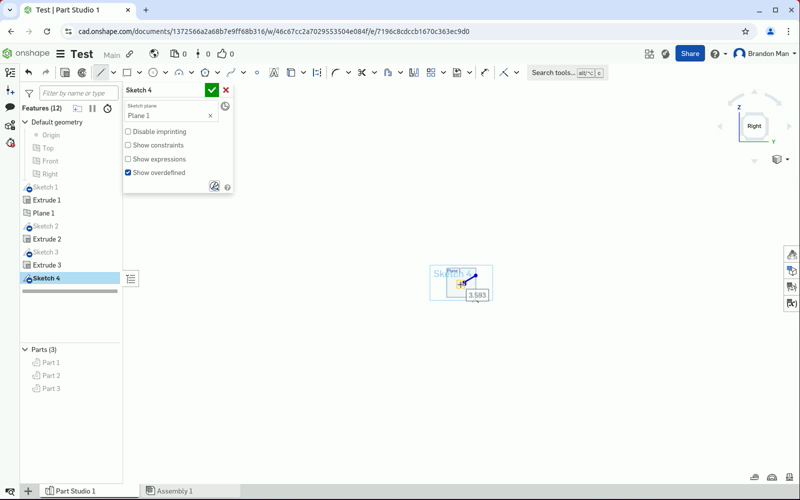
key(esc)
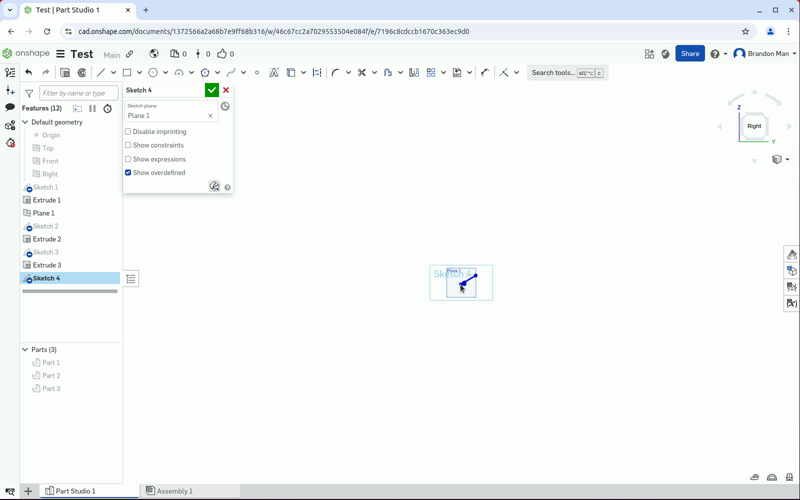
mouse_move(473, 276)
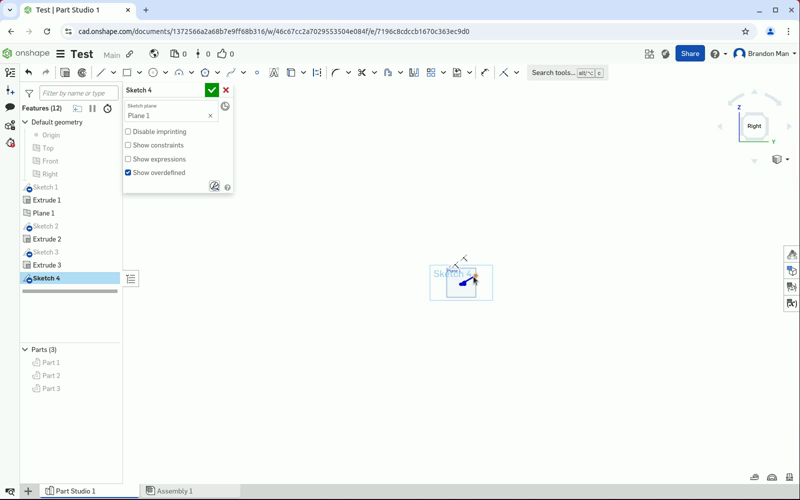
scroll(6)
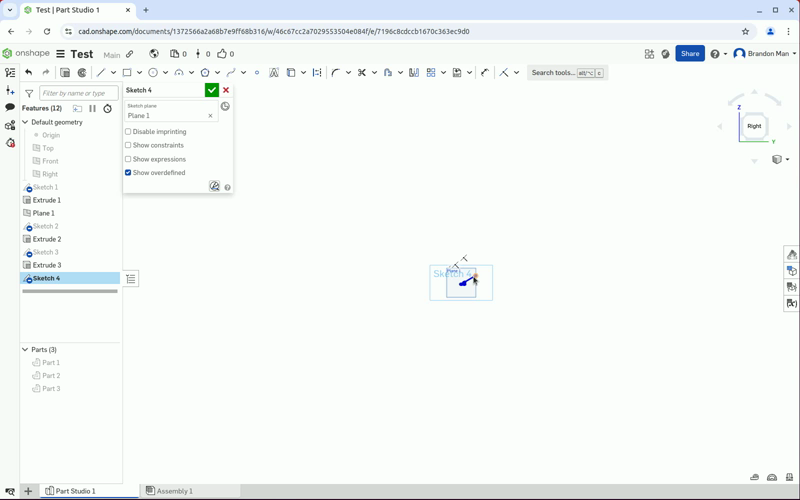
scroll(6)
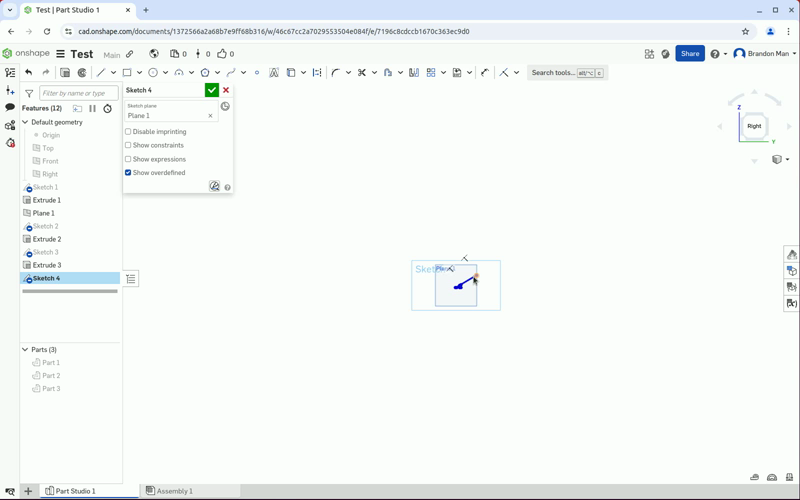
scroll(6)
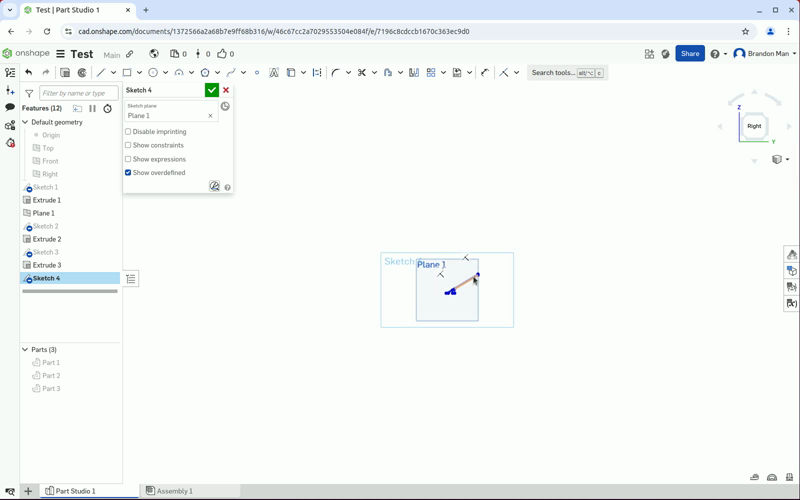
scroll(6)
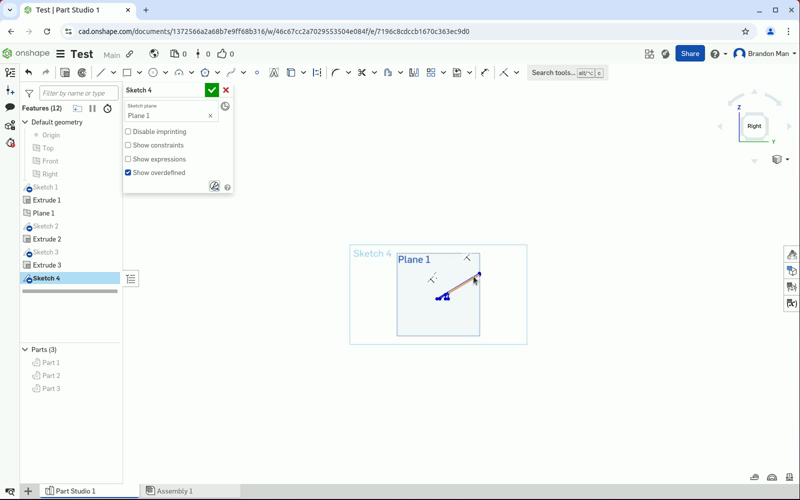
scroll(6)
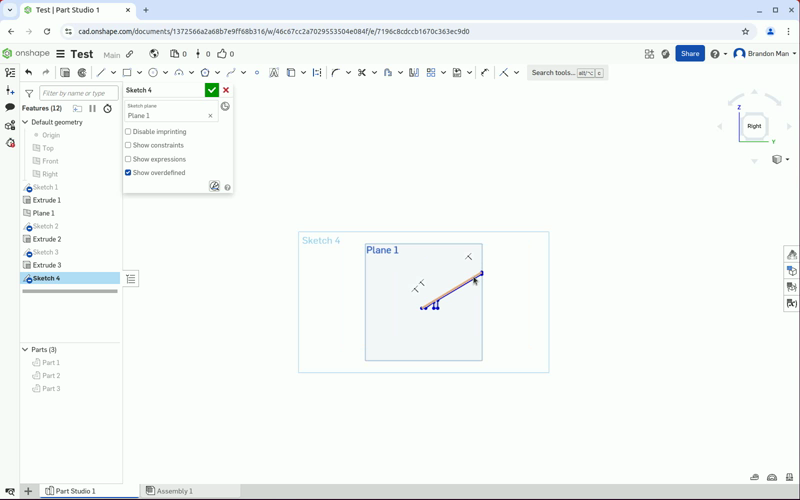
scroll(6)
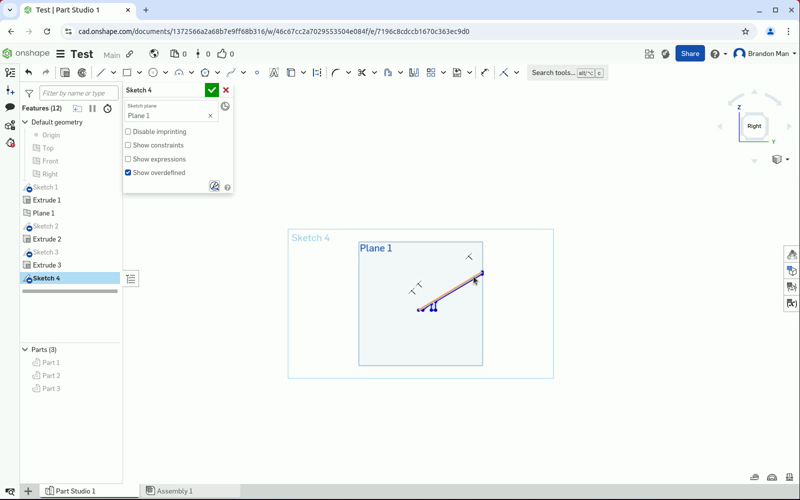
scroll(6)
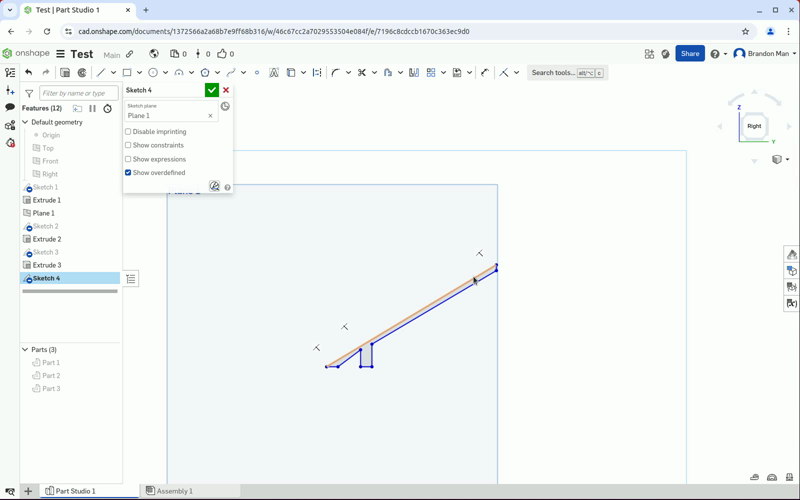
click(473, 276)
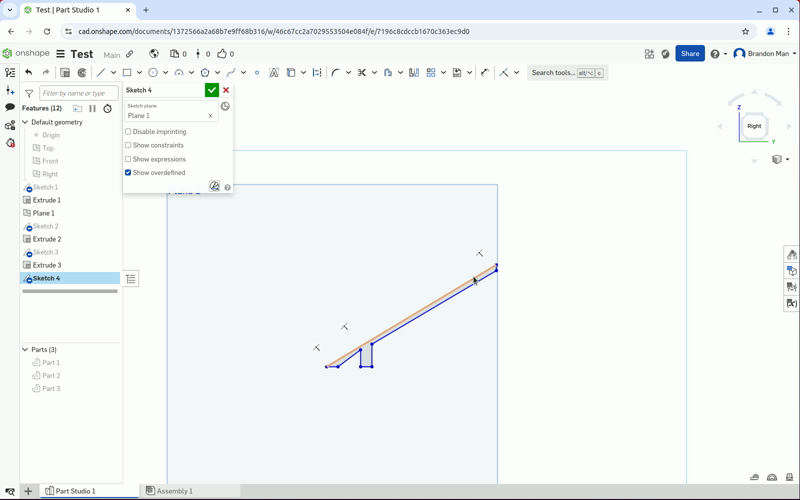
scroll(-6)
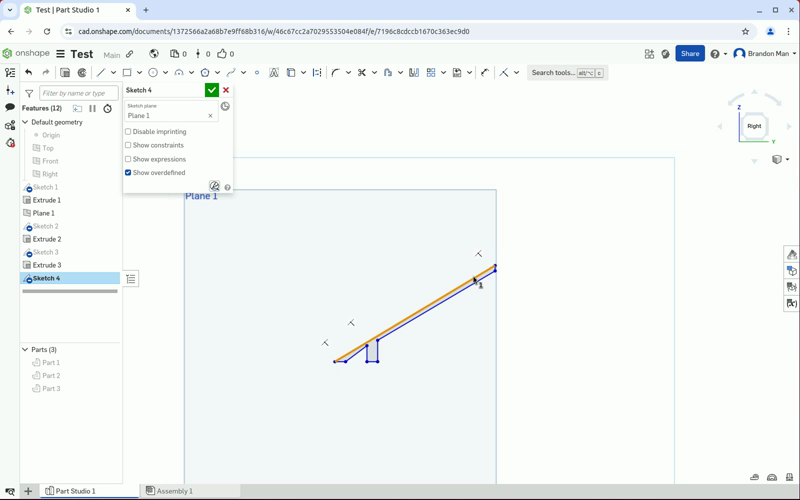
scroll(-6)
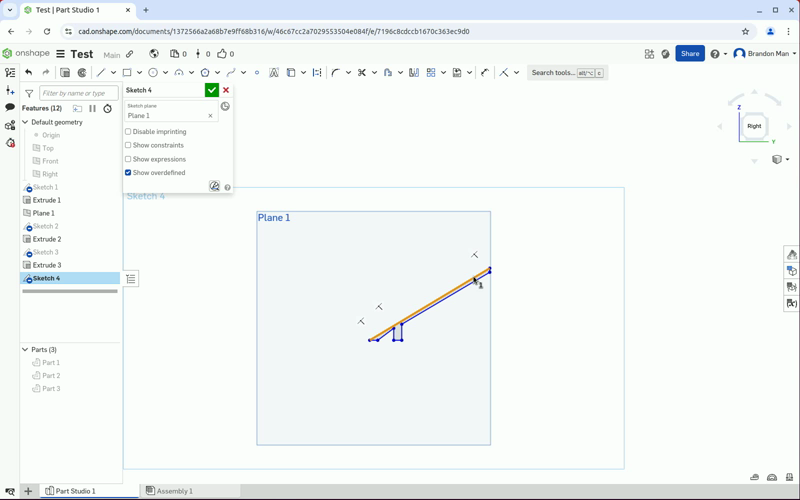
scroll(-6)
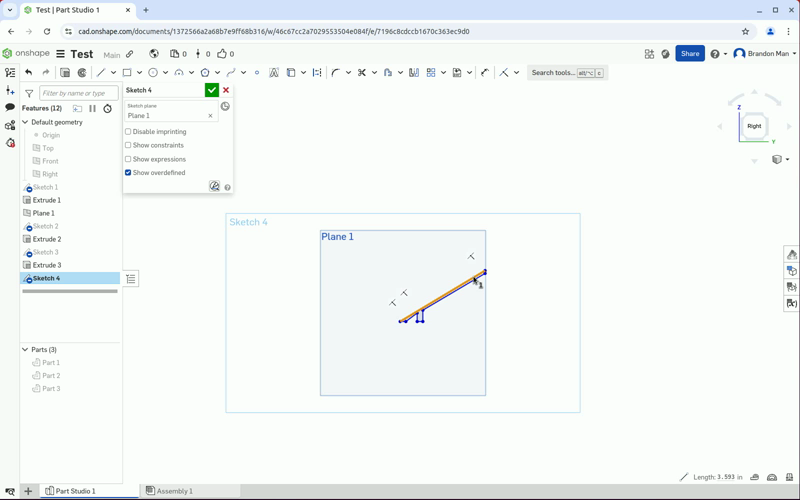
scroll(-6)
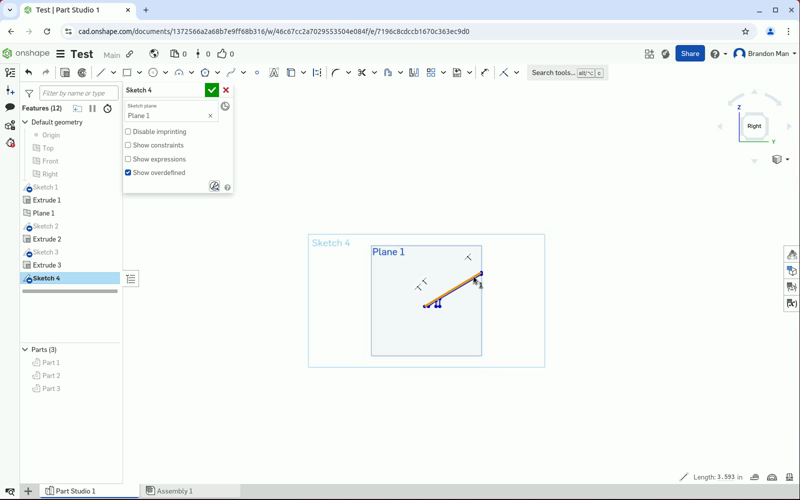
scroll(-6)
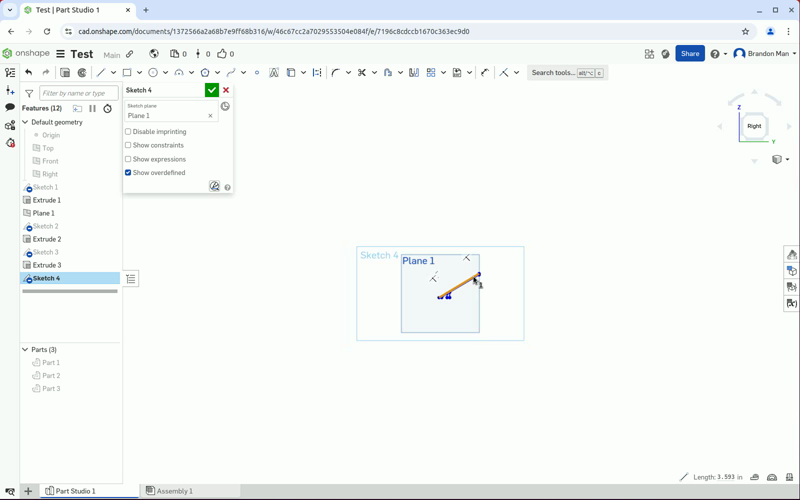
scroll(-6)
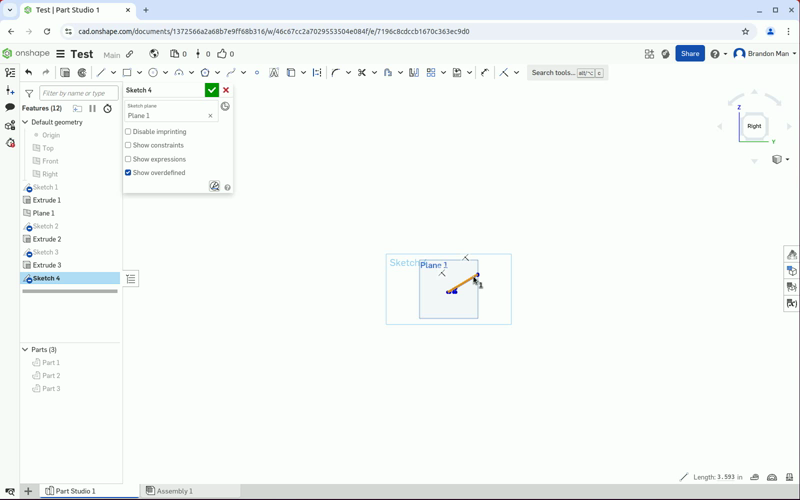
scroll(-6)
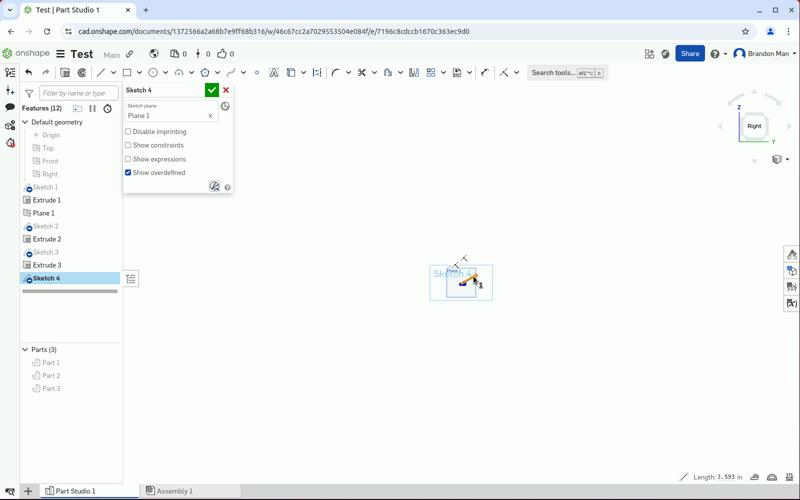
mouse_move(73, 352)
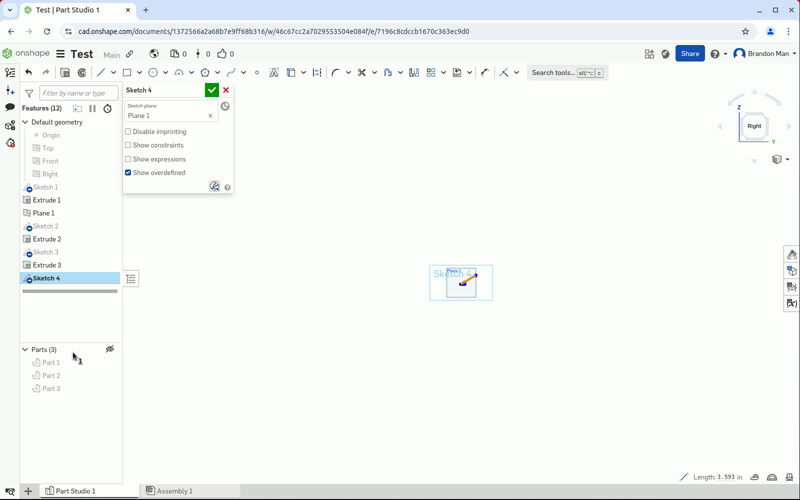
key(shift+y)
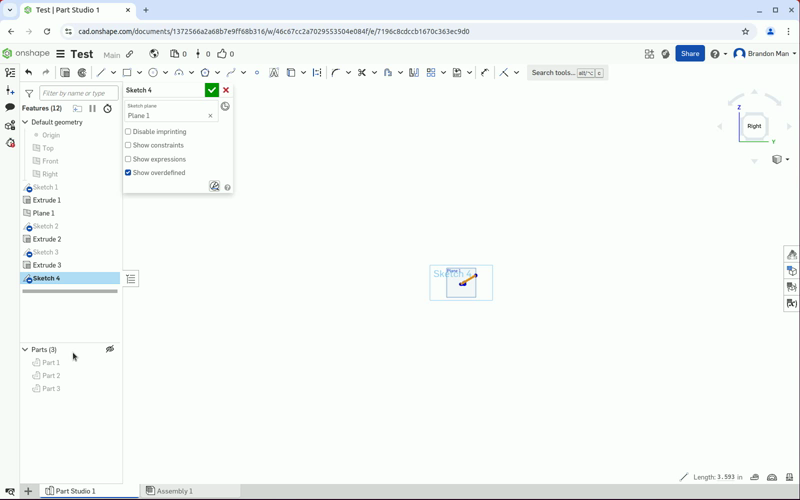
key(shift+e)
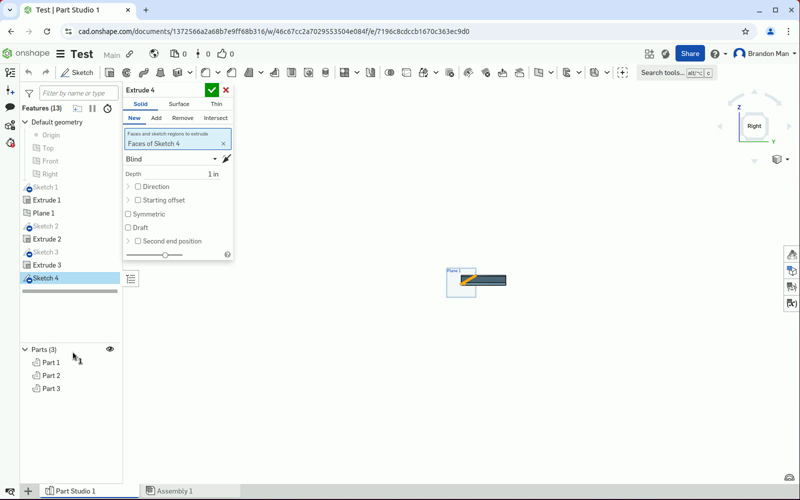
mouse_move(143, 106)
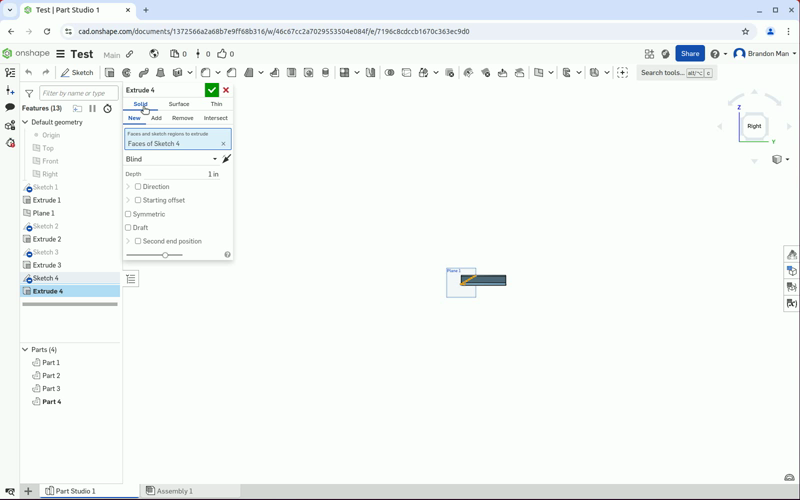
click(143, 106)
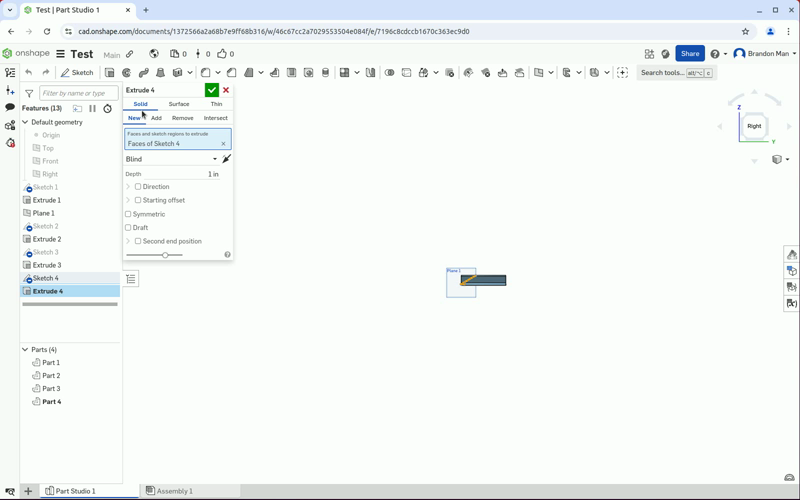
mouse_move(137, 120)
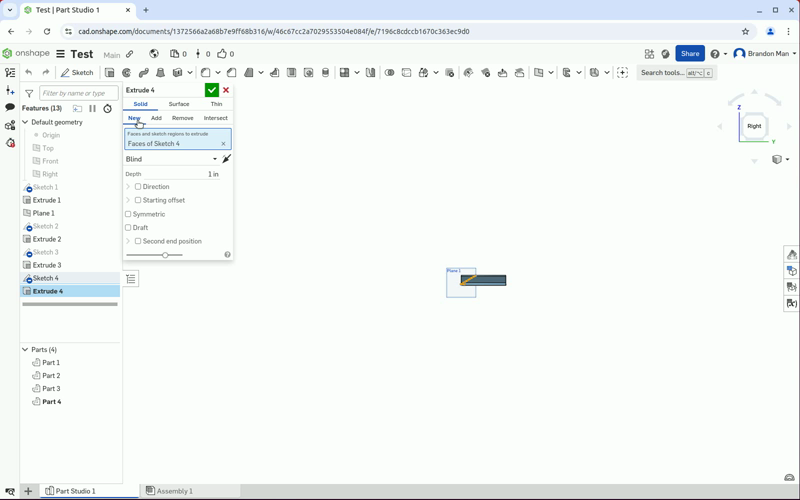
click(137, 120)
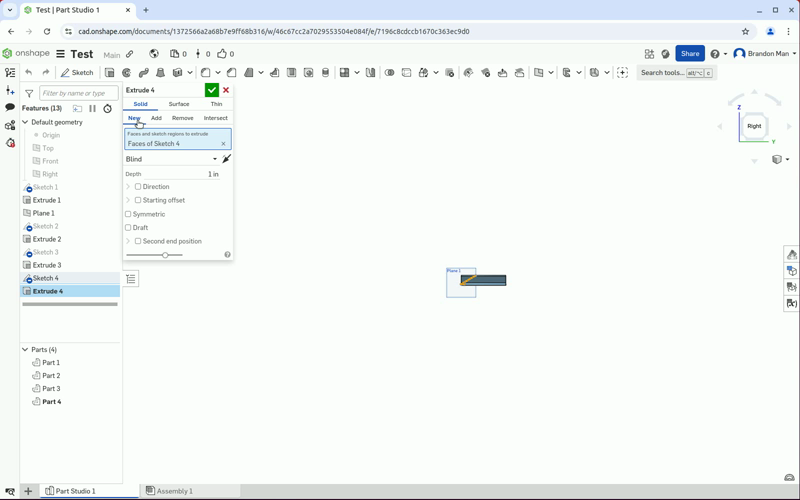
key(tab, 4)
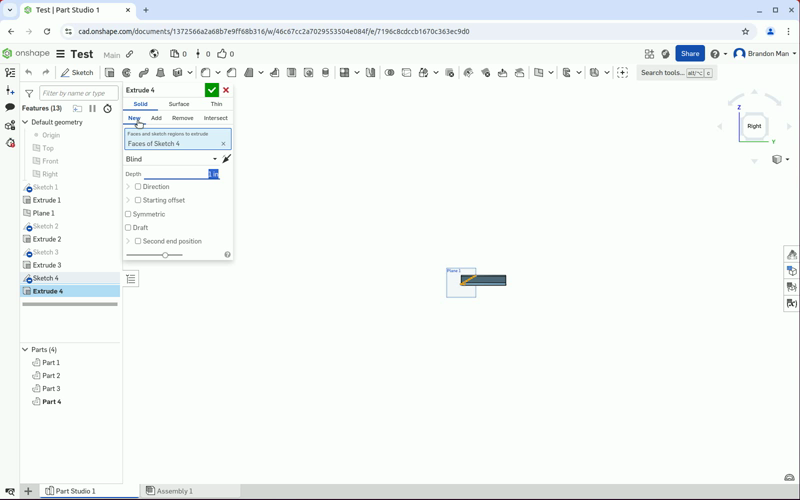
text(-25.997)
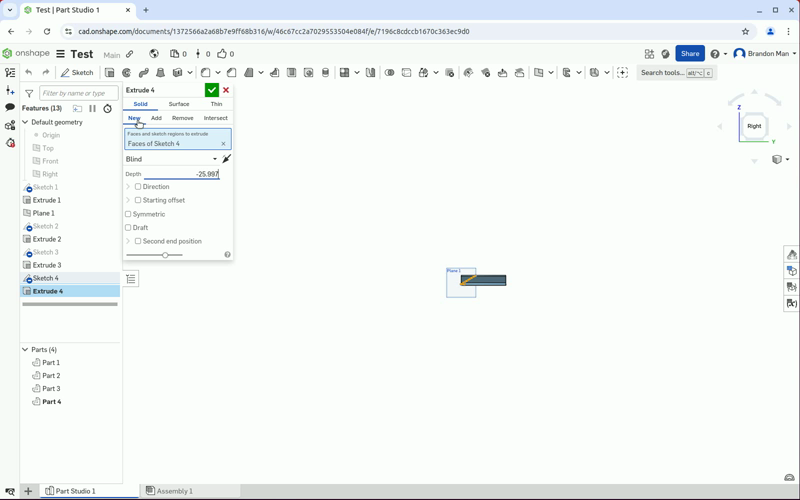
key(enter)
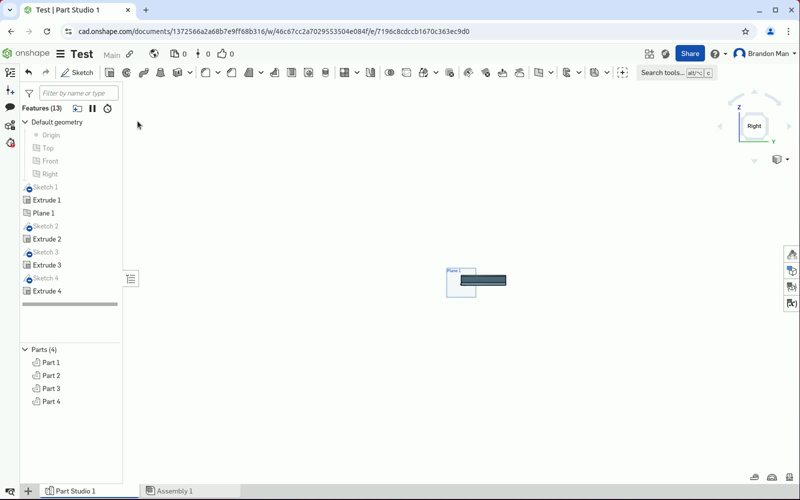
key(shift+h)
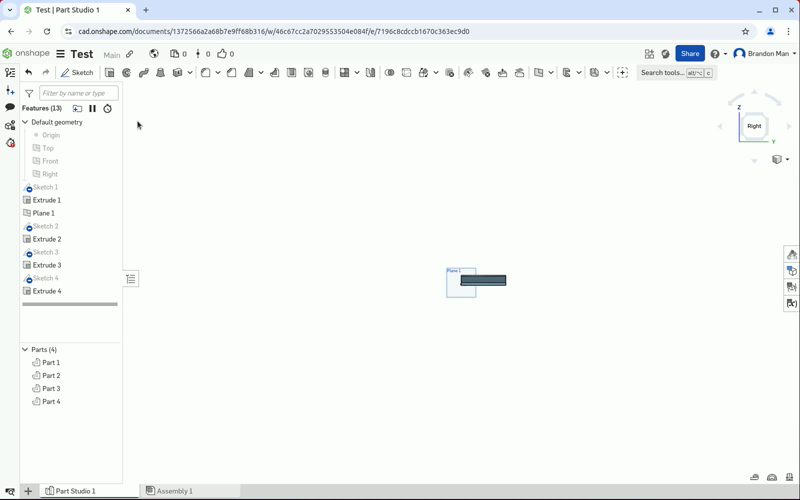
key(shift+h)
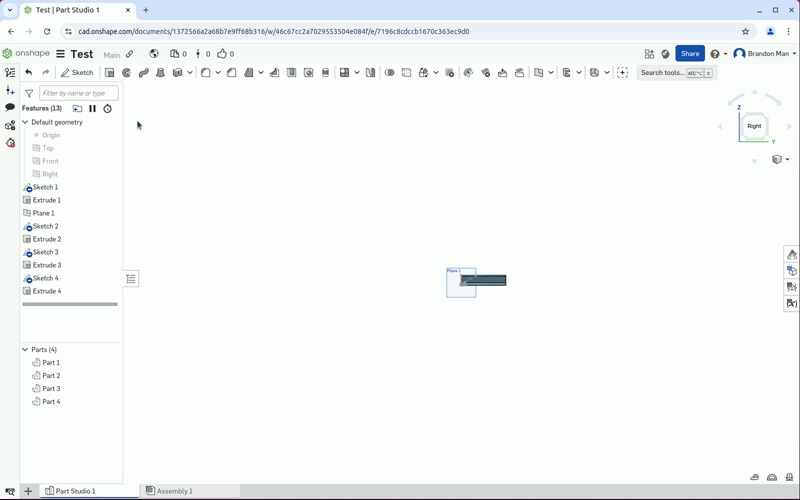
key(shift+7)
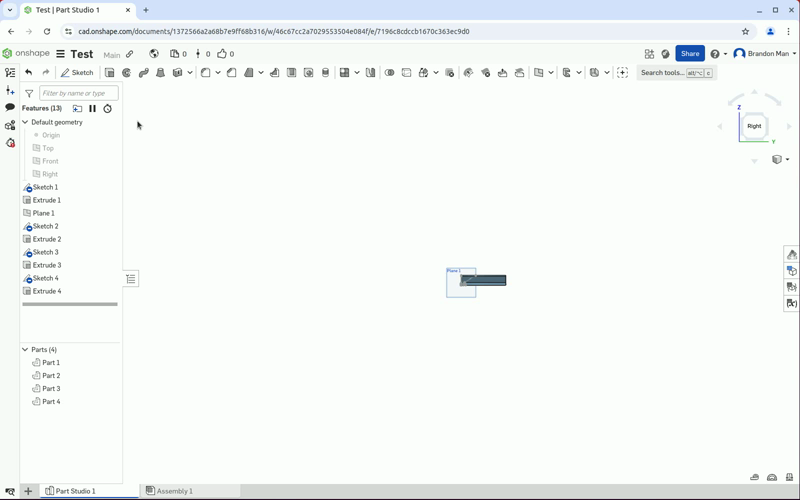
key(right, 2)
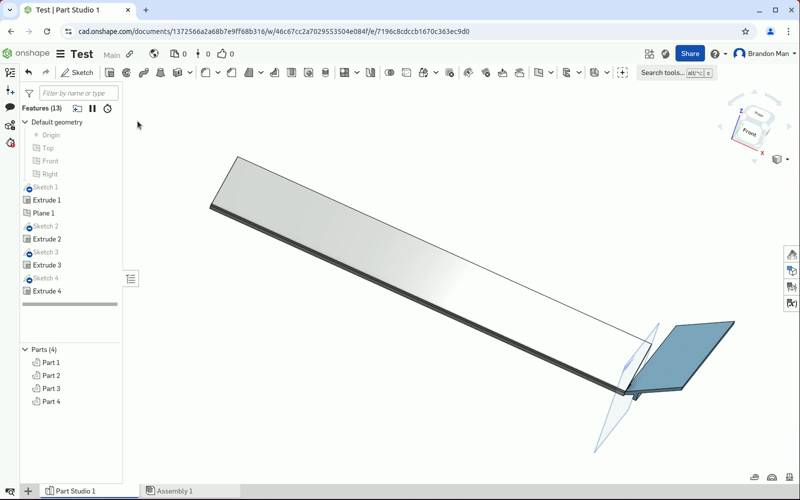
key(down, 2)
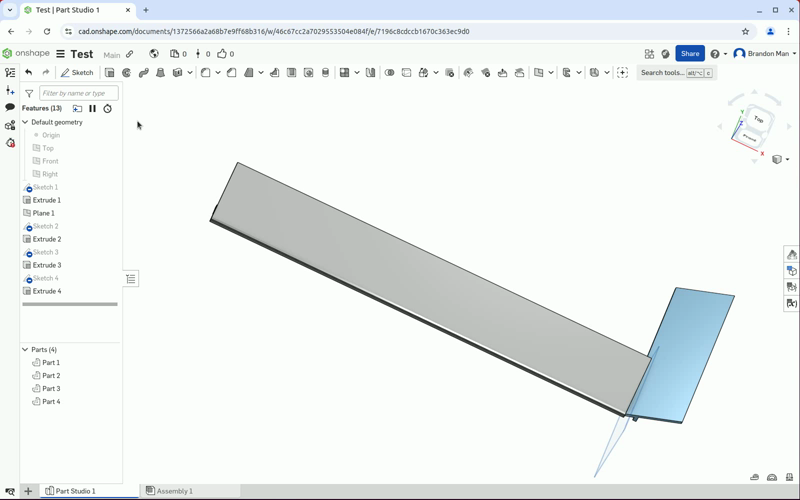
key(up, 2)
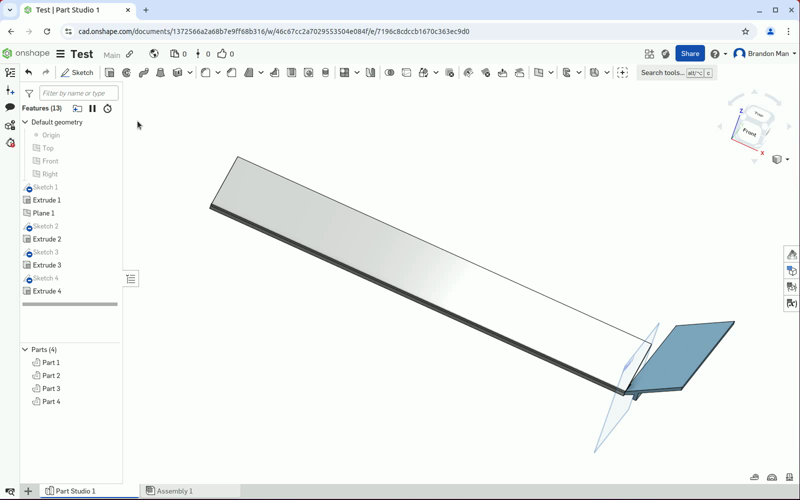
key(left, 2)
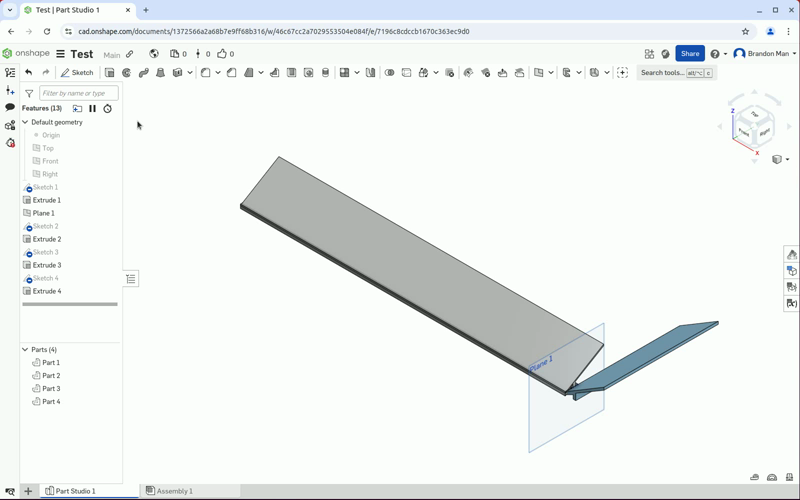
mouse_move(73, 189)
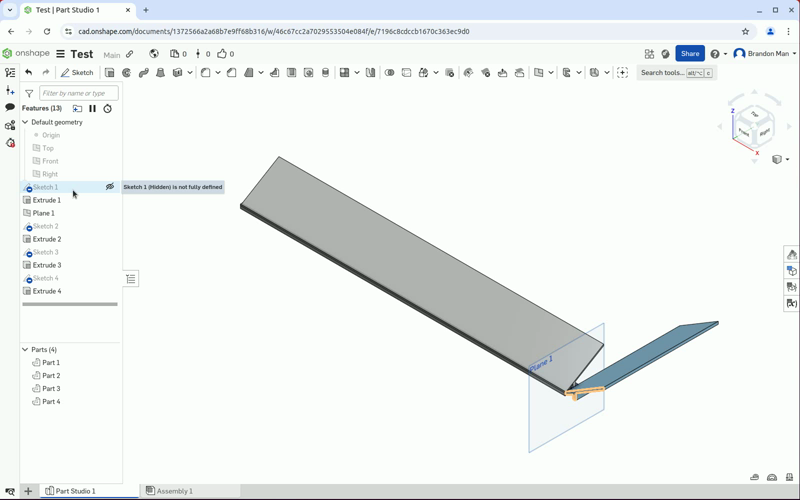
click(73, 189)